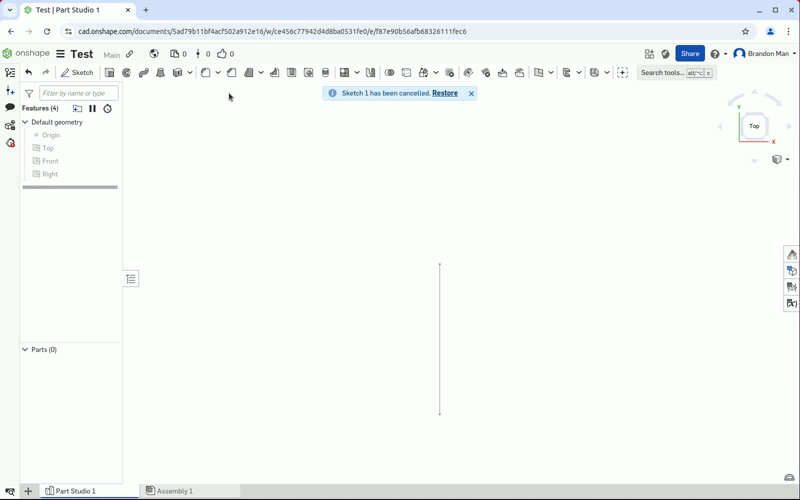
key(shift+h)
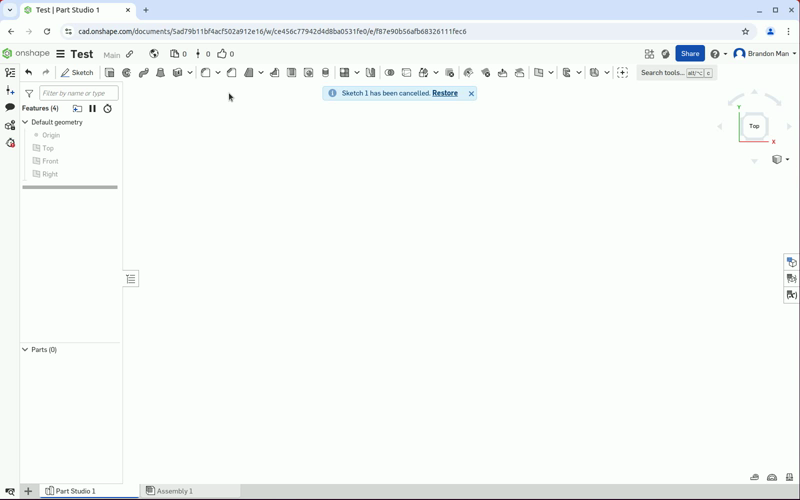
mouse_move(73, 352)
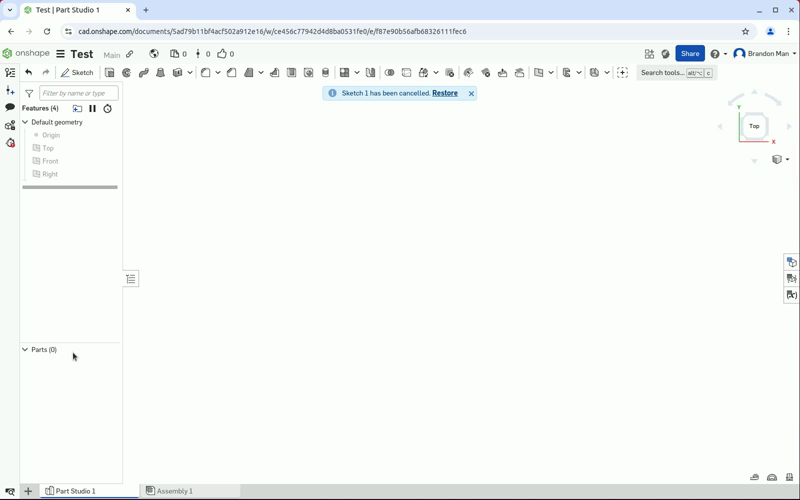
key(y)
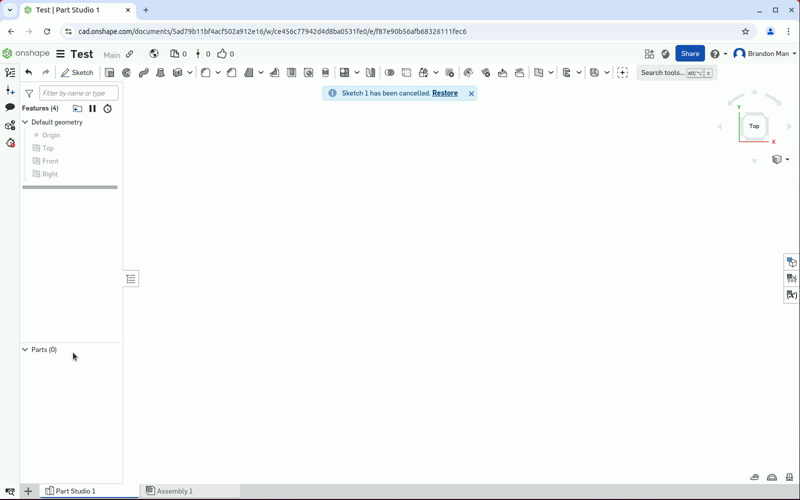
key(shift+p)
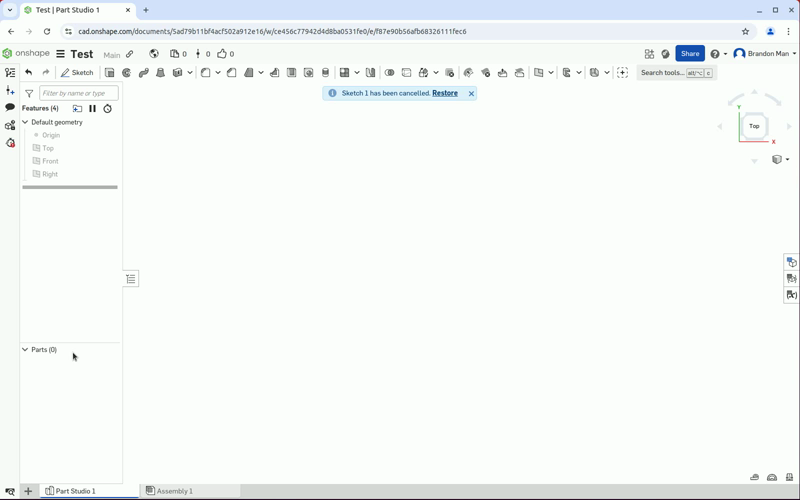
key(space)
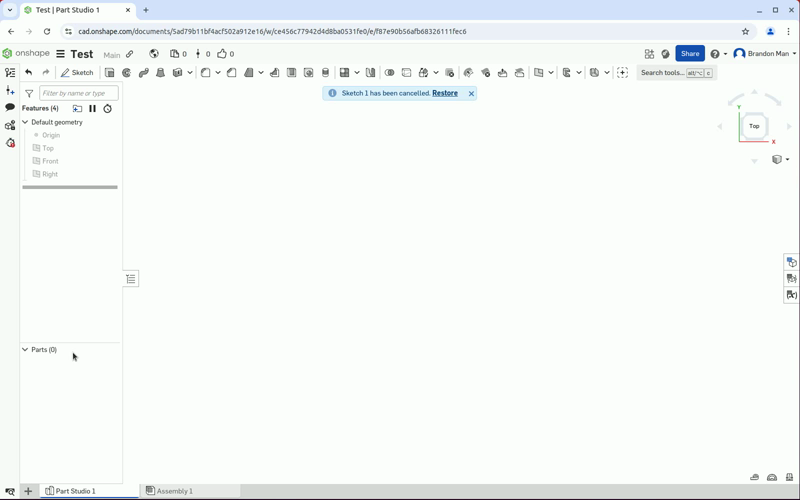
key_down(shift)
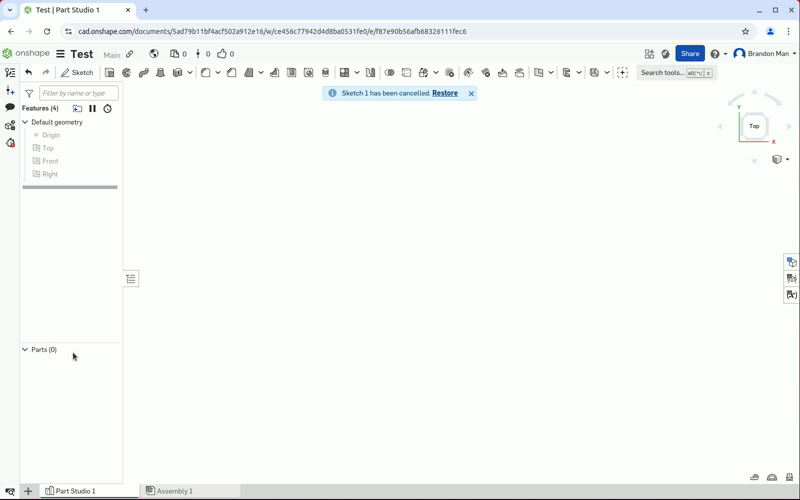
key(up)
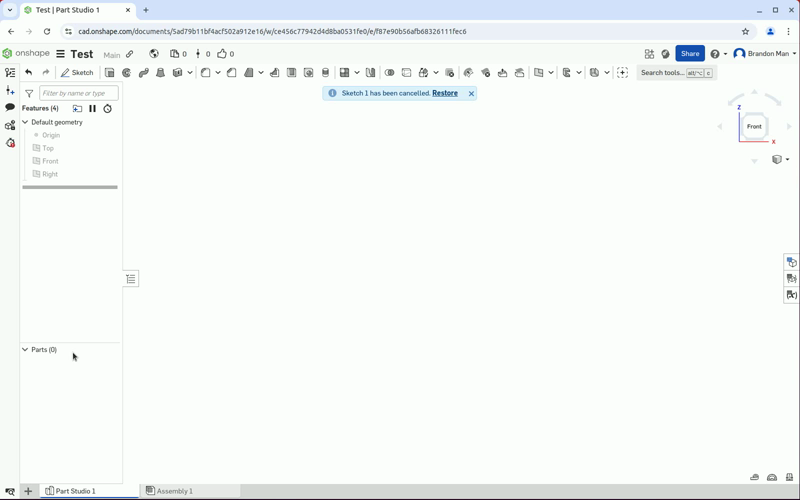
key_up(shift)
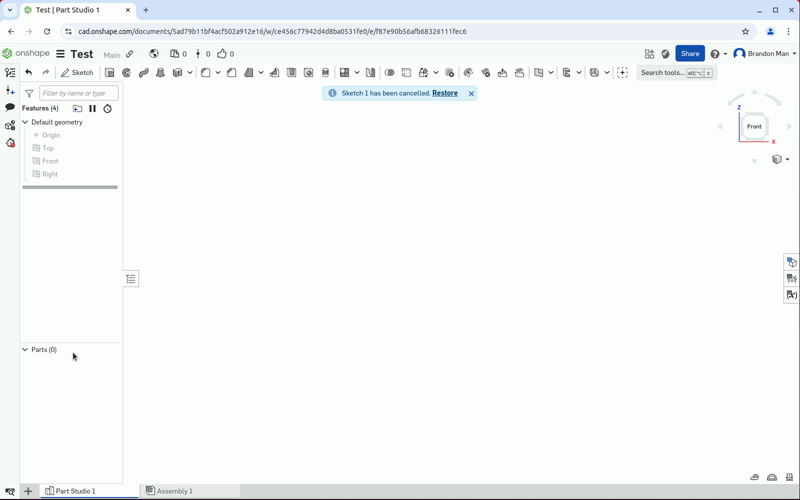
mouse_move(73, 352)
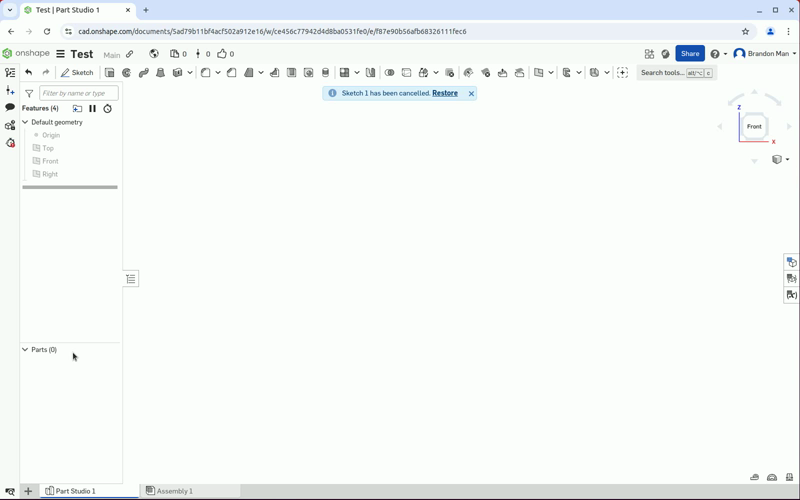
key(shift+y)
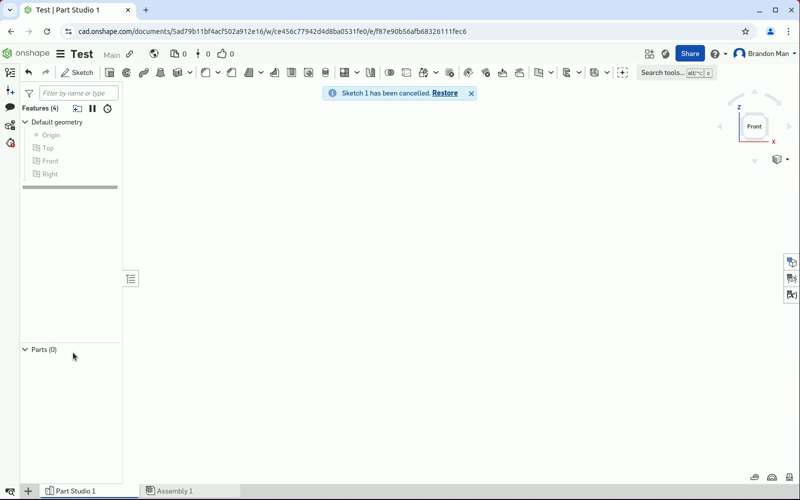
key(shift+s)
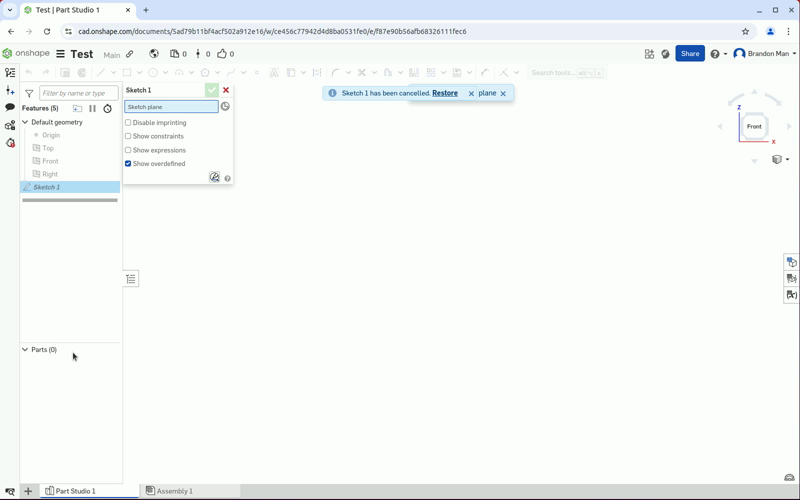
mouse_move(73, 163)
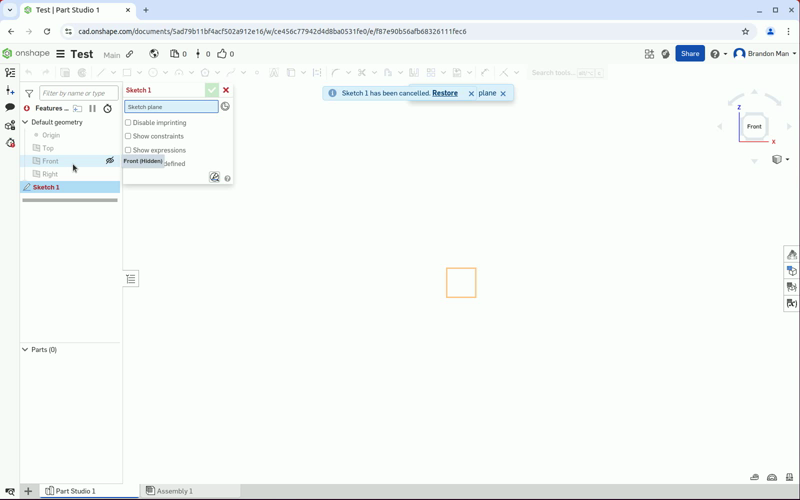
click(73, 163)
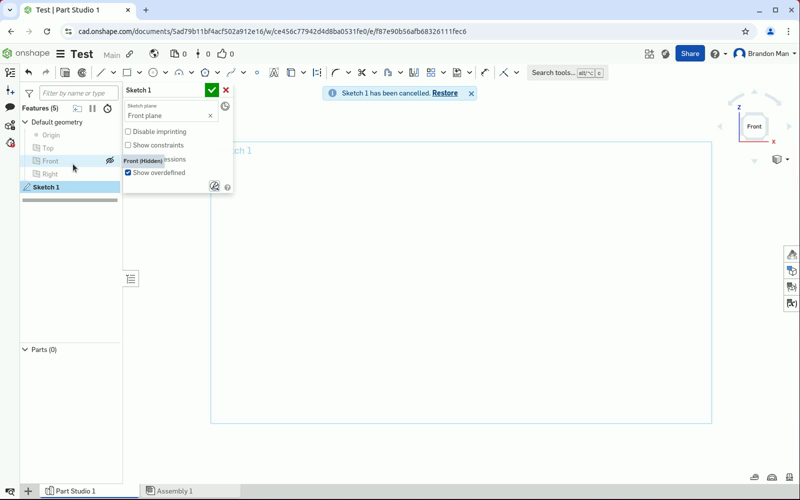
mouse_move(73, 352)
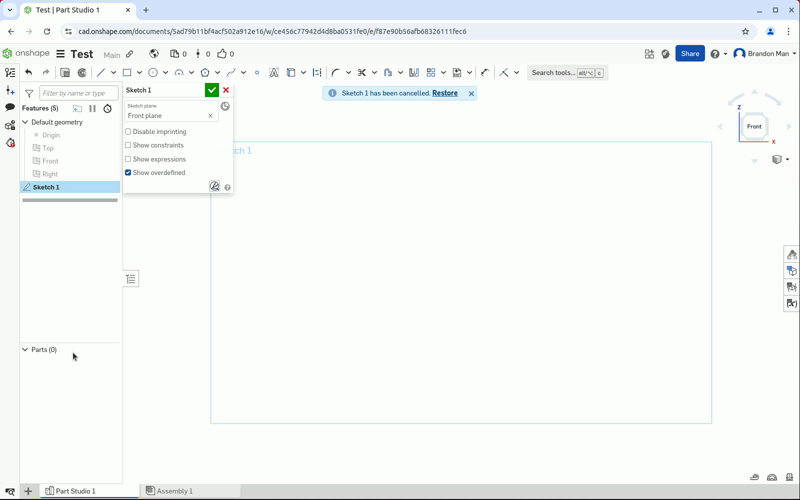
key(y)
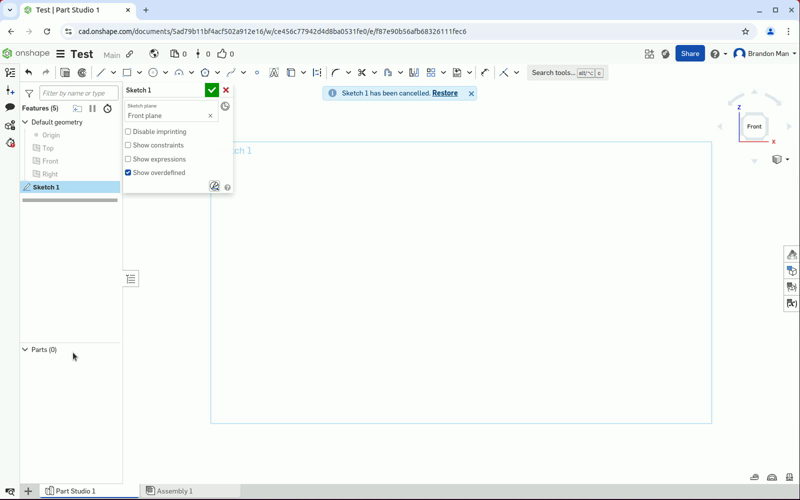
key(c)
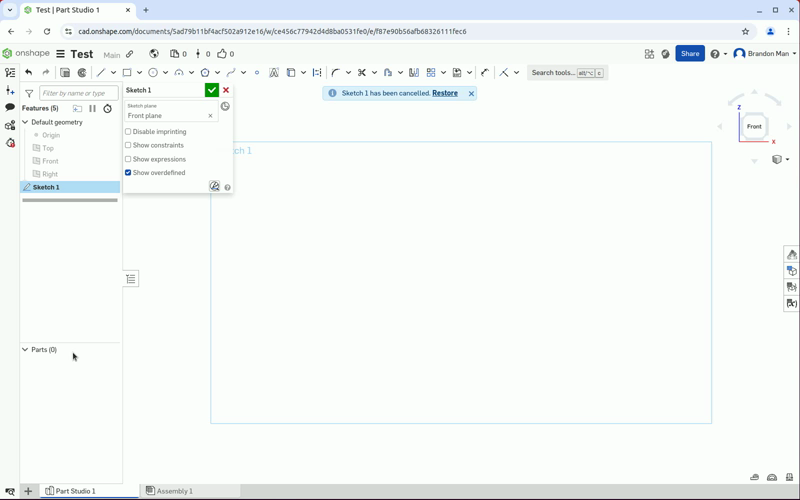
key_down(shift)
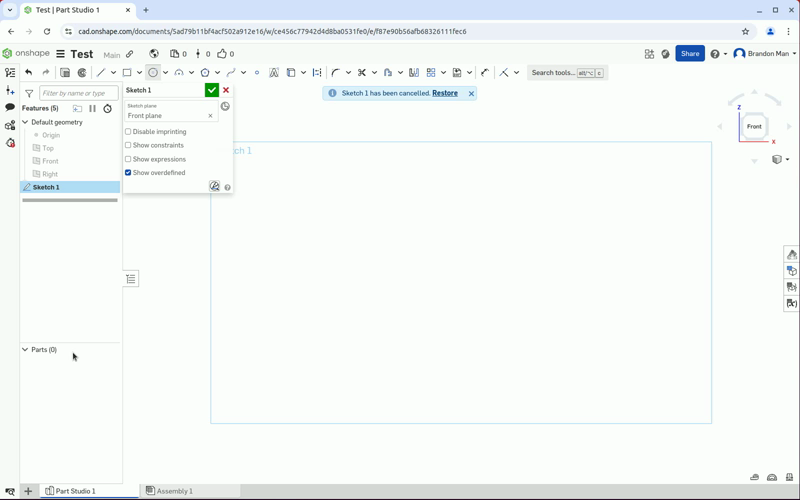
mouse_move(461, 282)
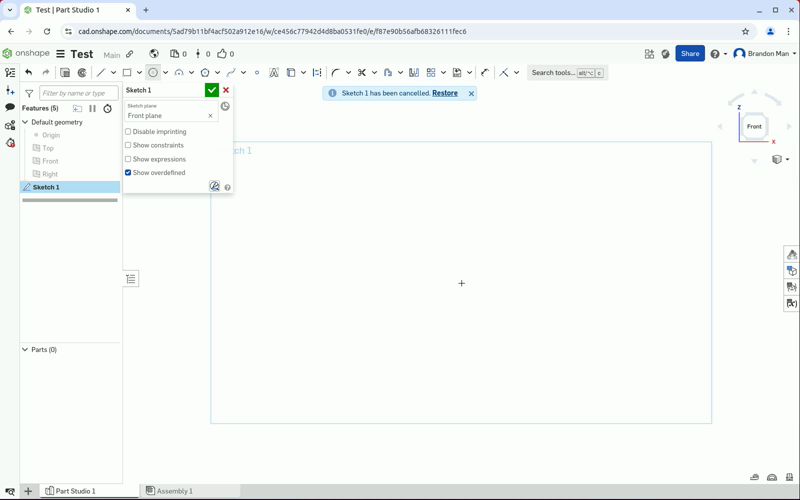
click(461, 282)
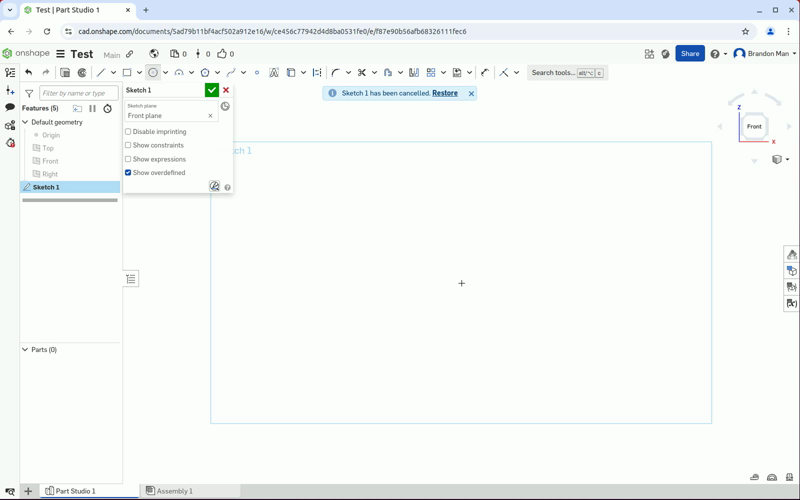
key_up(shift)
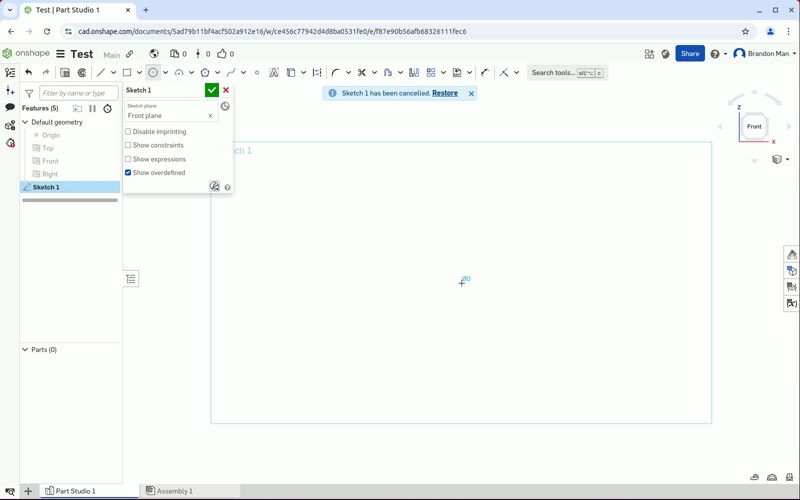
mouse_move(471, 282)
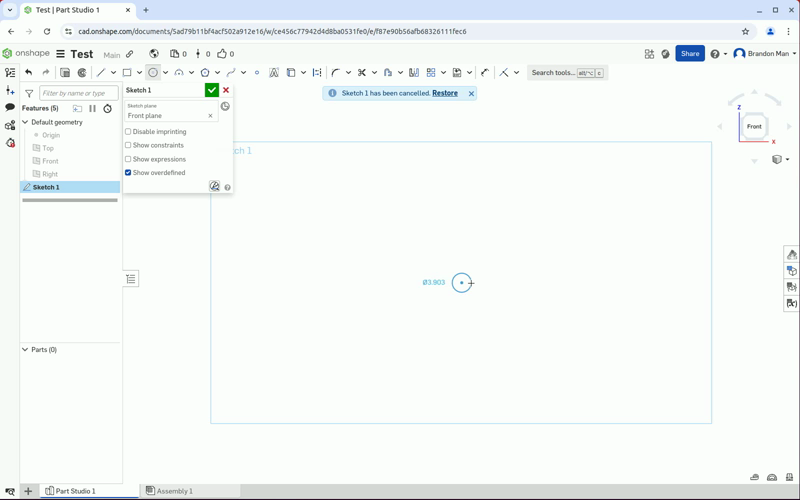
click(471, 282)
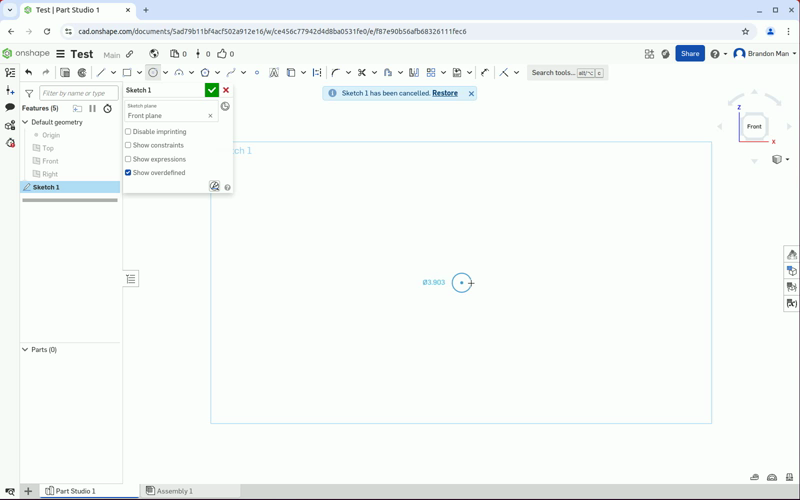
key(esc)
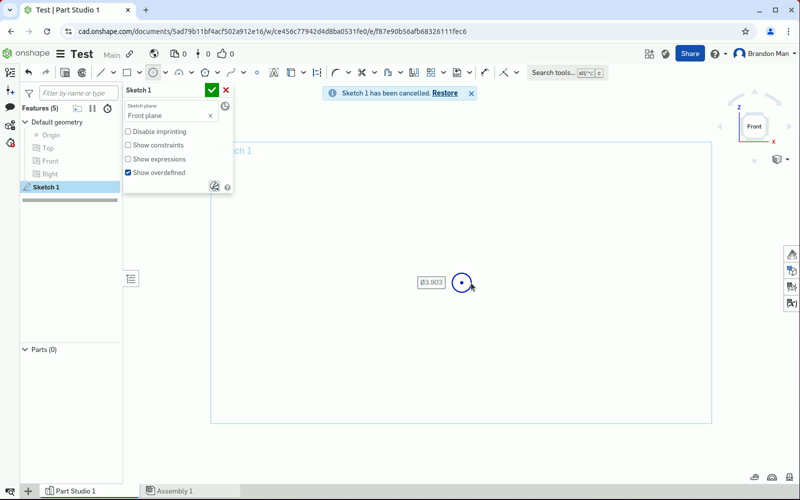
key(c)
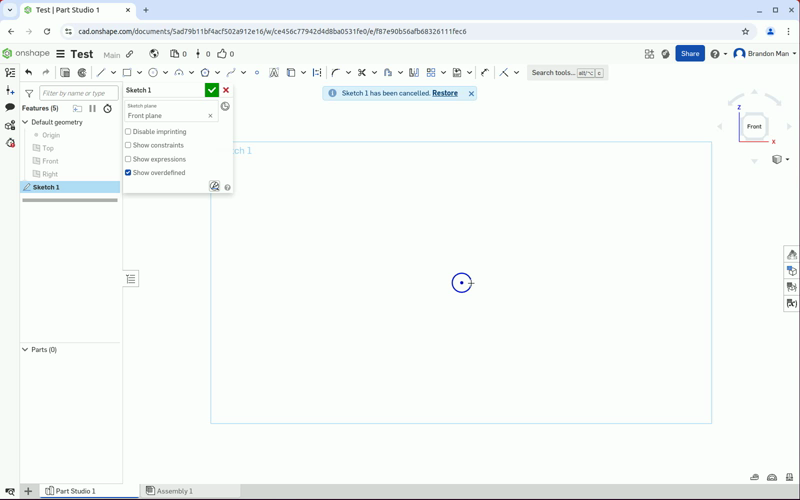
key_down(shift)
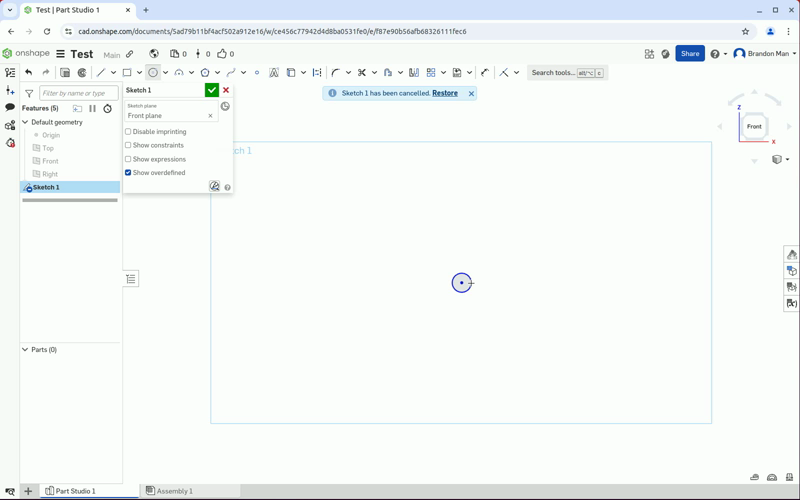
mouse_move(461, 282)
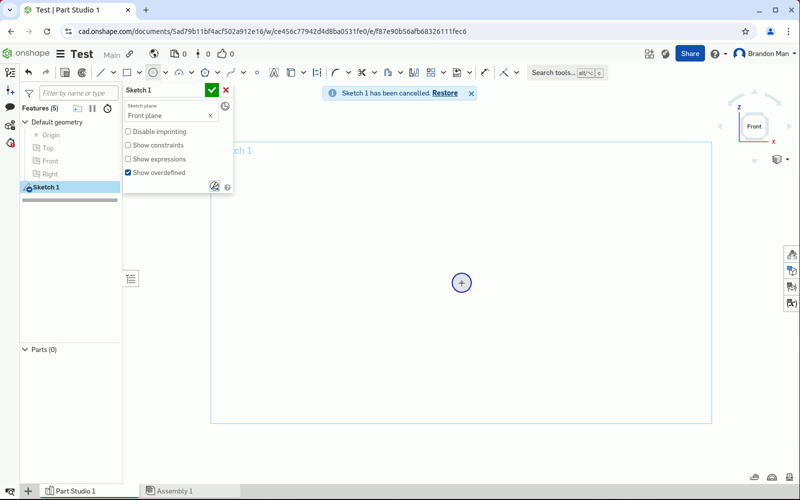
click(461, 282)
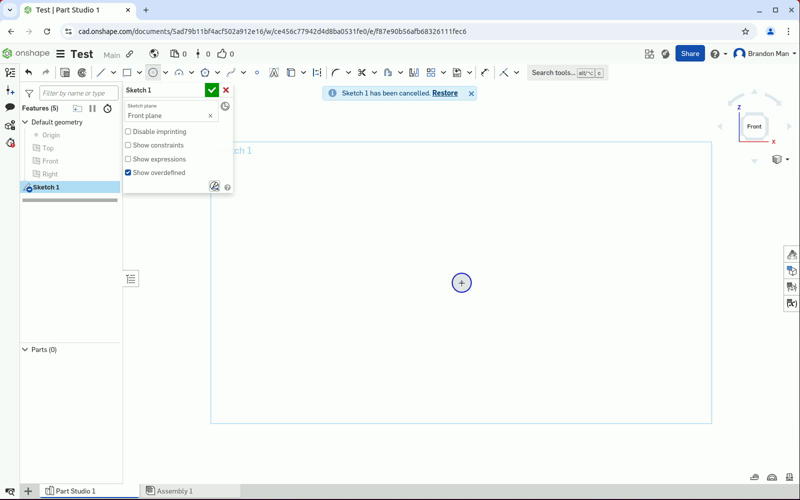
key_up(shift)
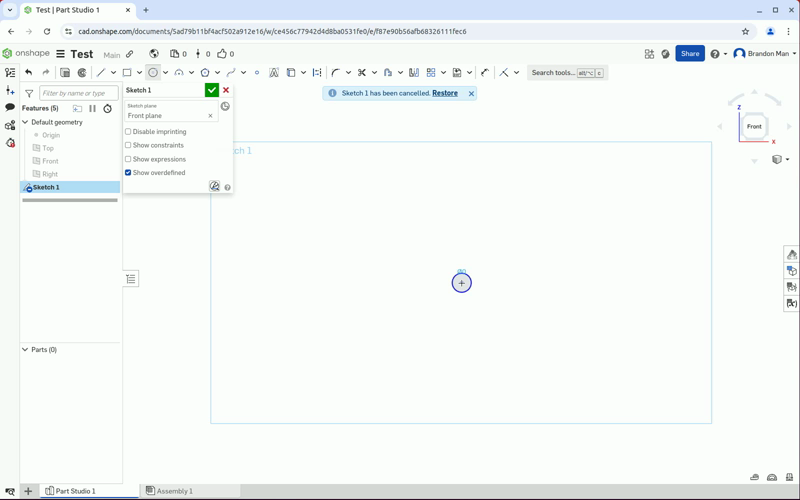
mouse_move(464, 282)
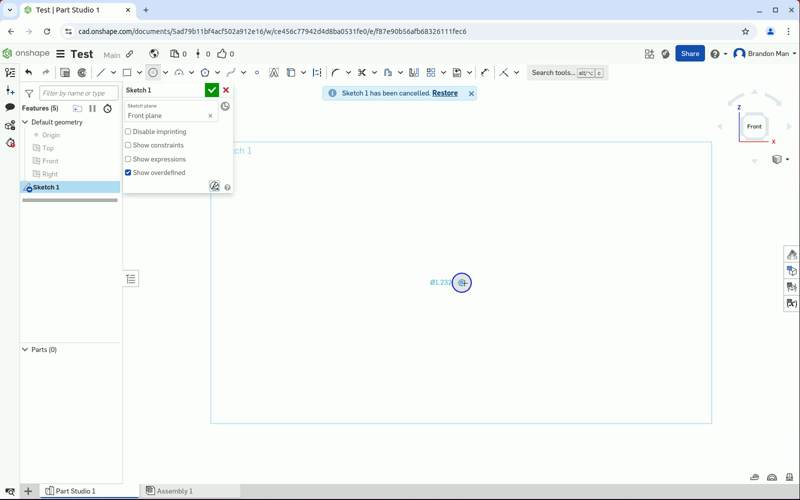
scroll(6)
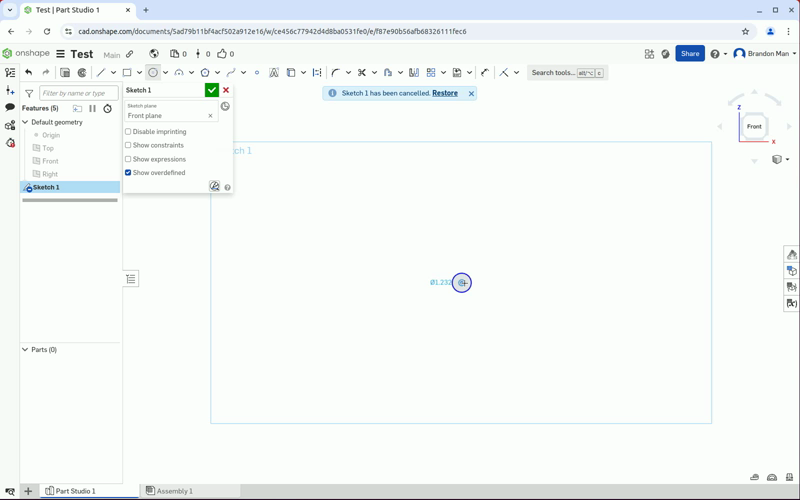
scroll(6)
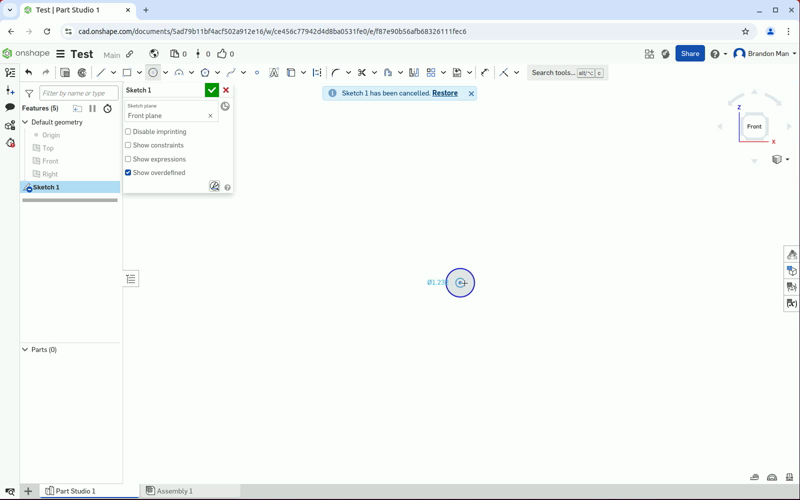
scroll(6)
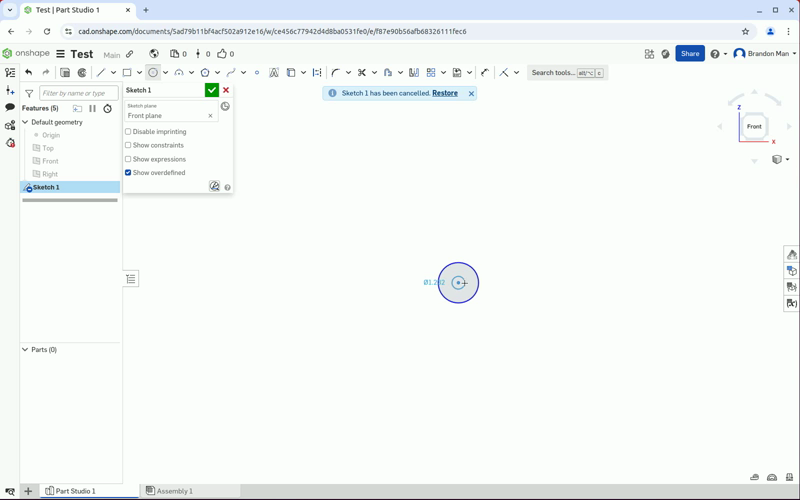
scroll(6)
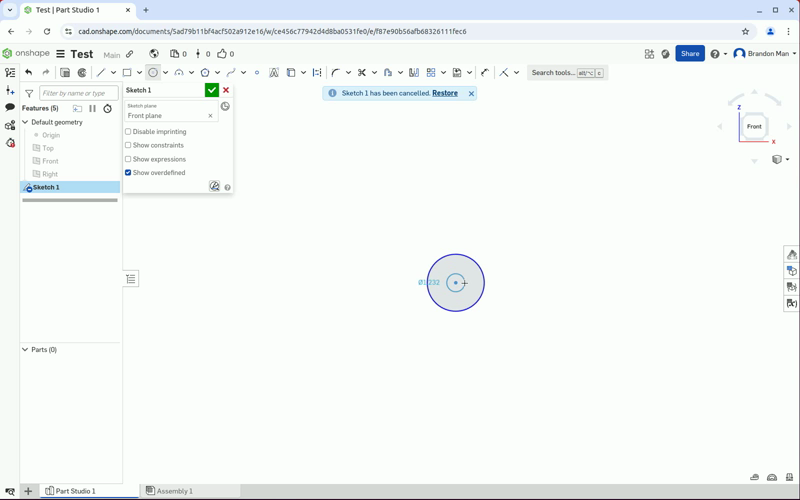
scroll(6)
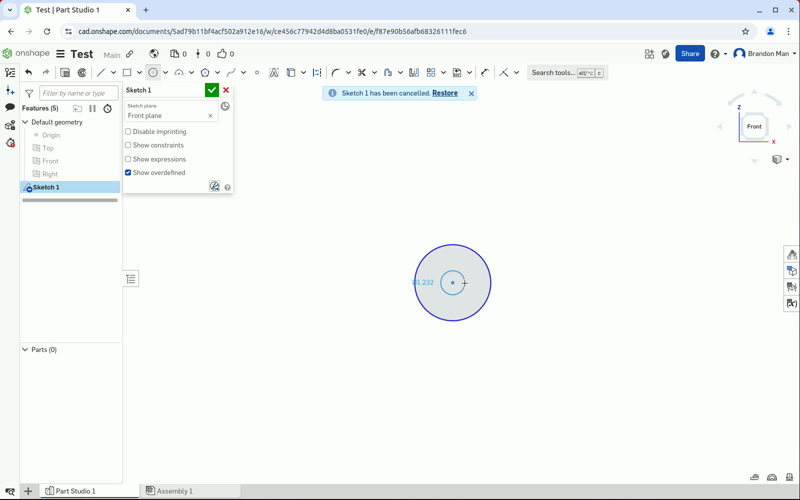
scroll(6)
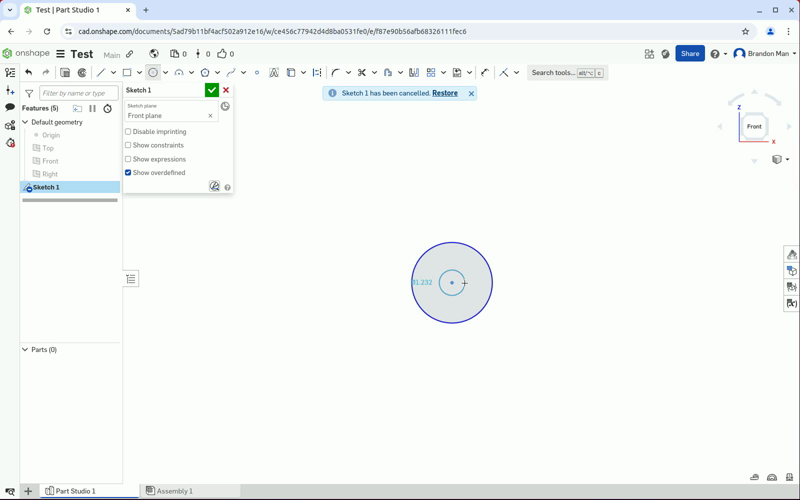
scroll(6)
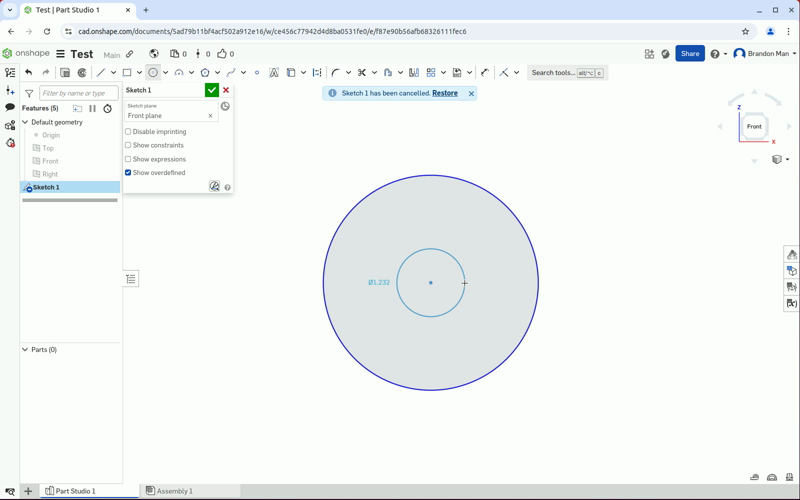
click(464, 282)
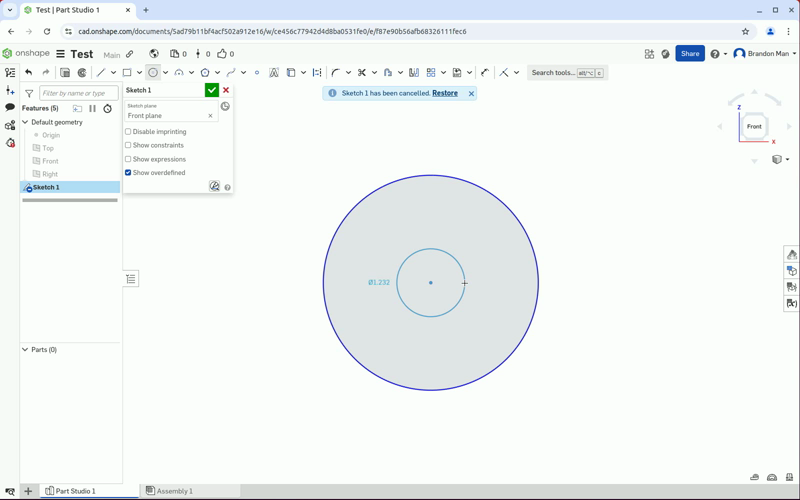
scroll(-6)
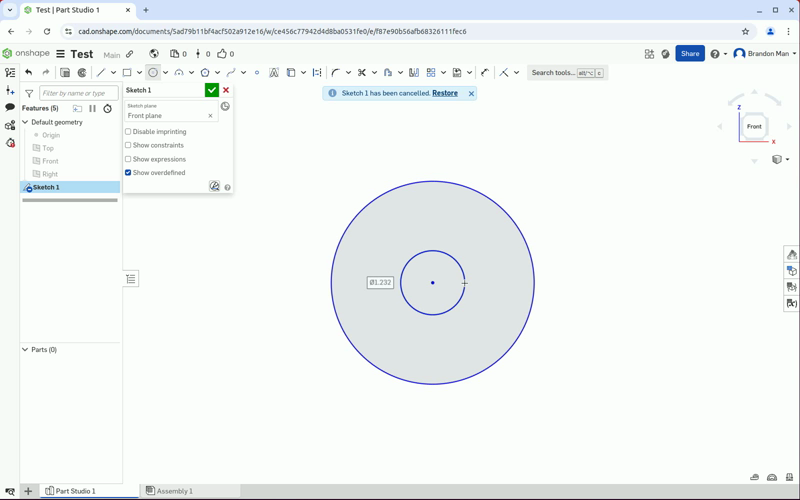
scroll(-6)
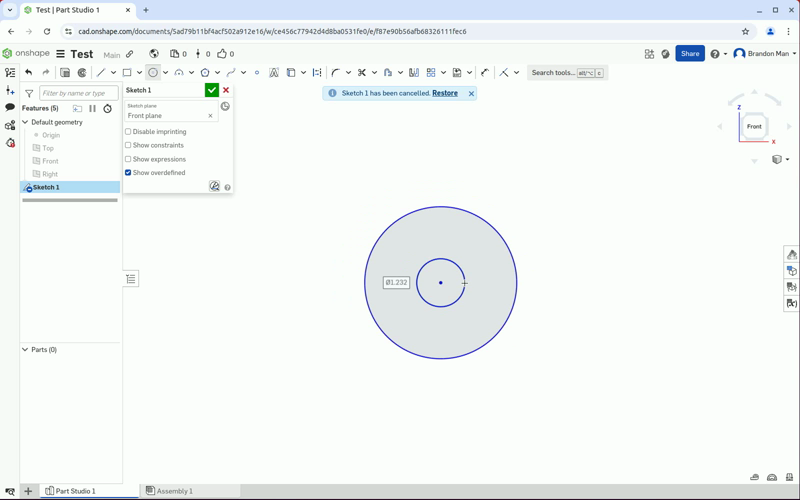
scroll(-6)
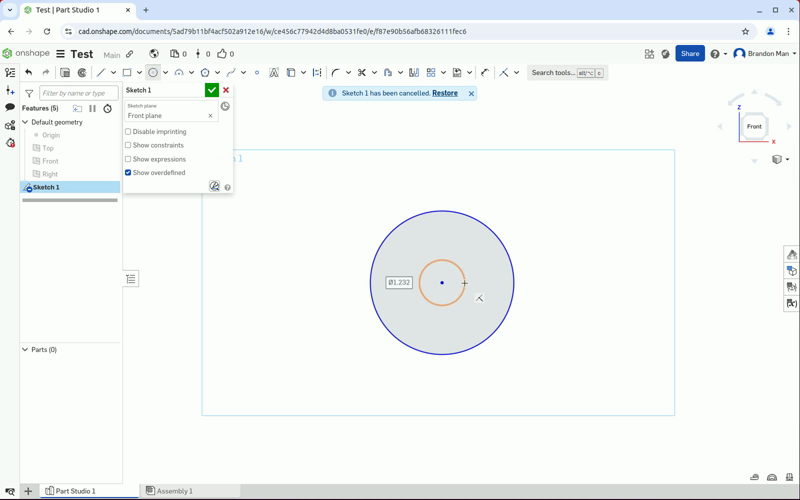
scroll(-6)
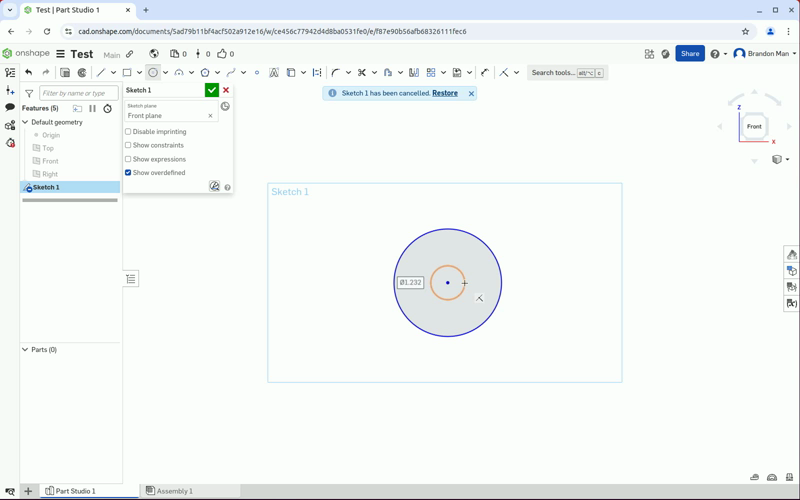
scroll(-6)
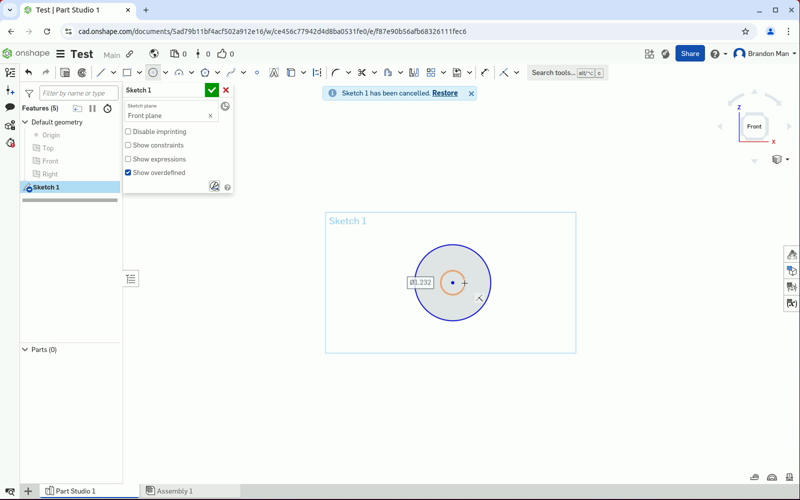
scroll(-6)
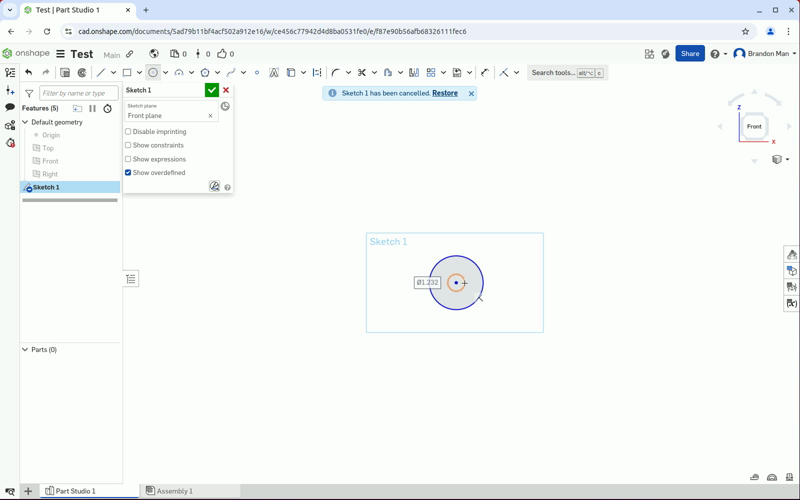
scroll(-6)
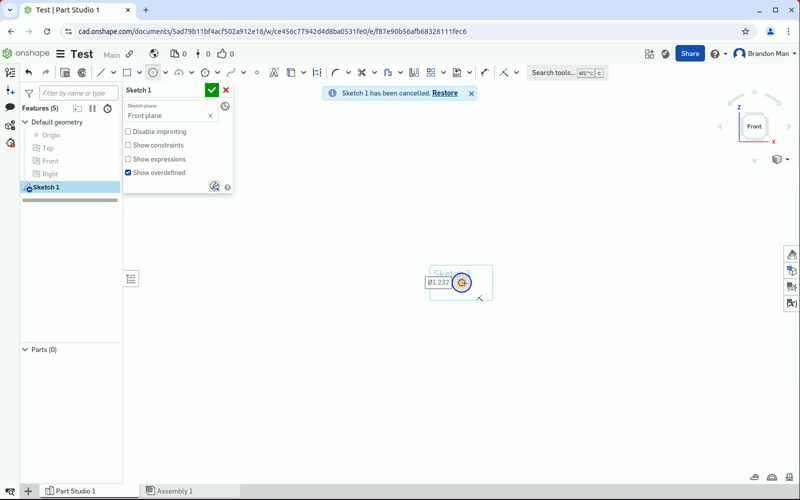
key(esc)
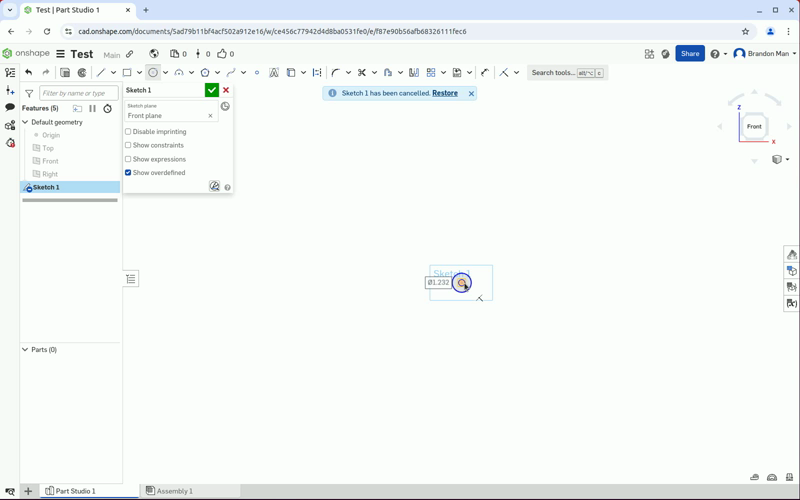
mouse_move(458, 281)
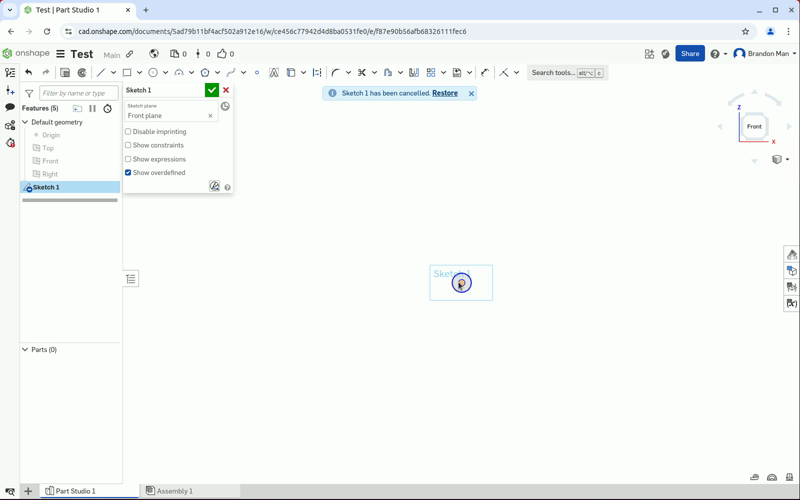
scroll(6)
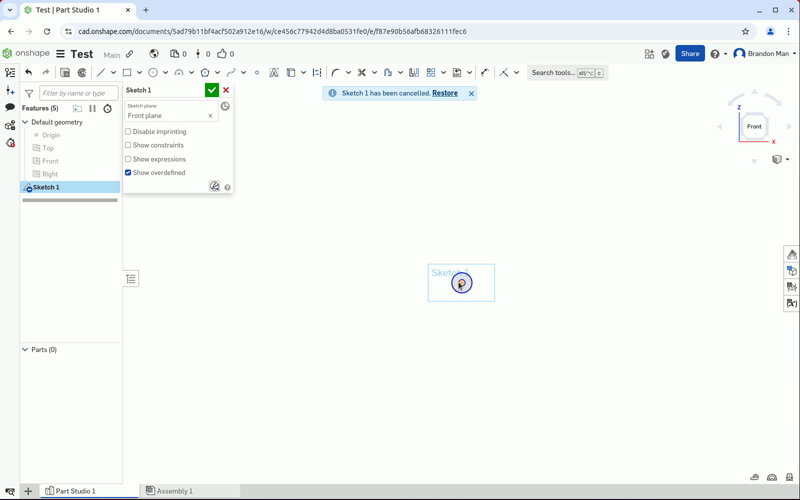
scroll(6)
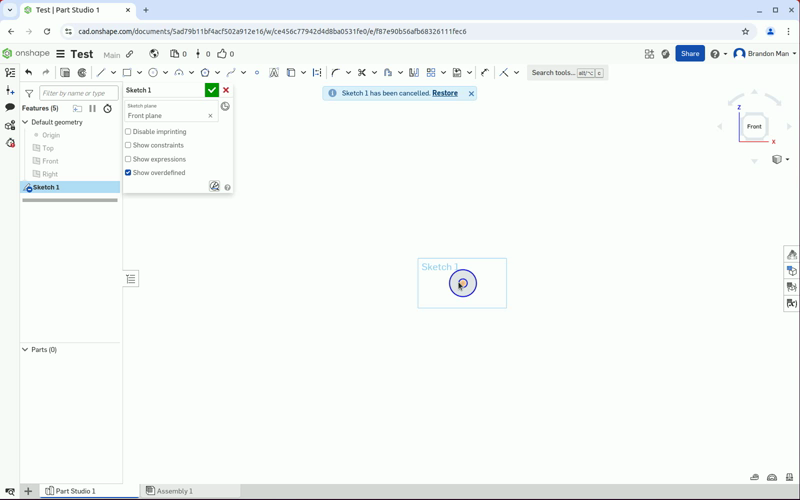
scroll(6)
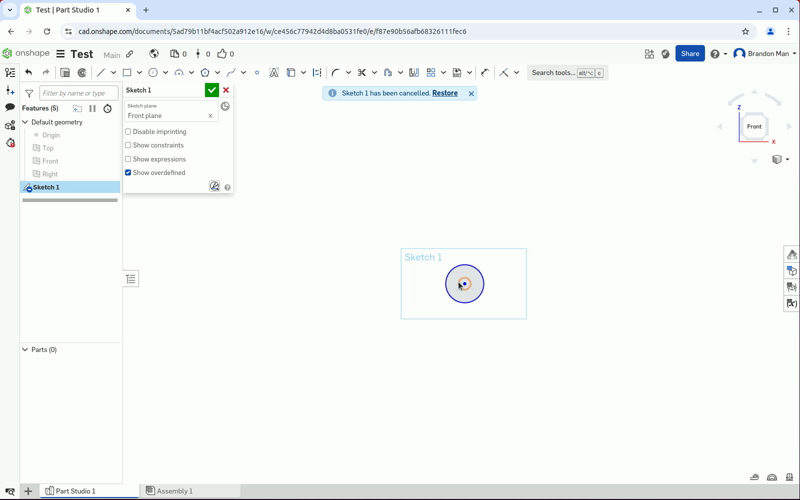
scroll(6)
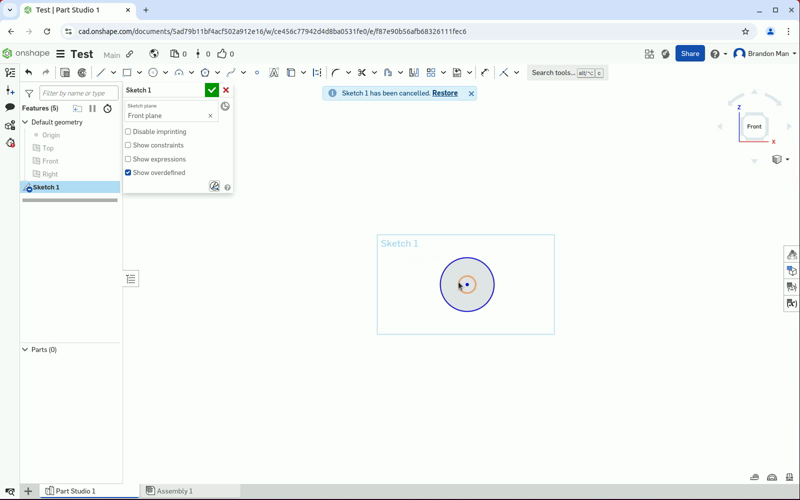
scroll(6)
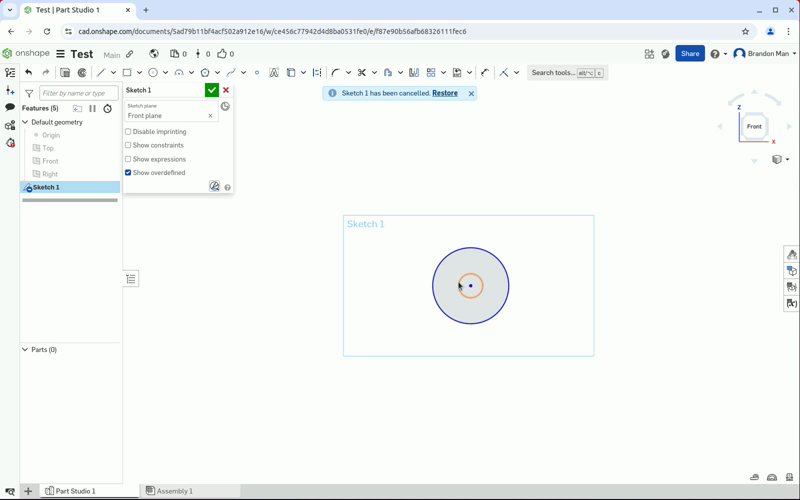
scroll(6)
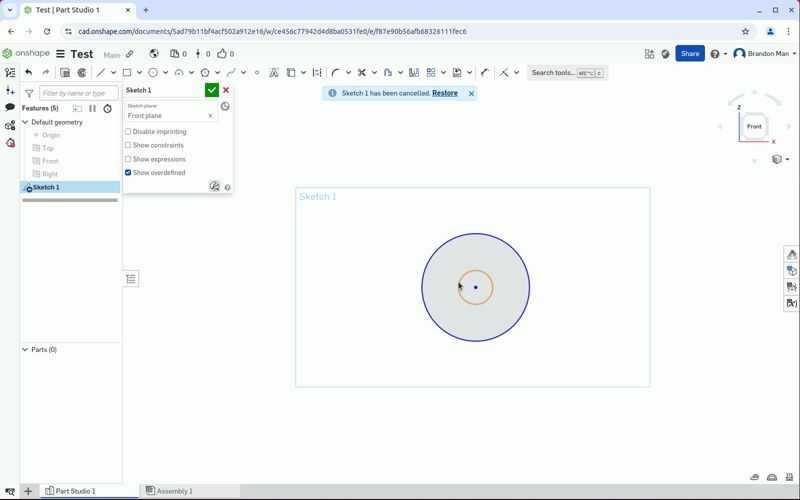
scroll(6)
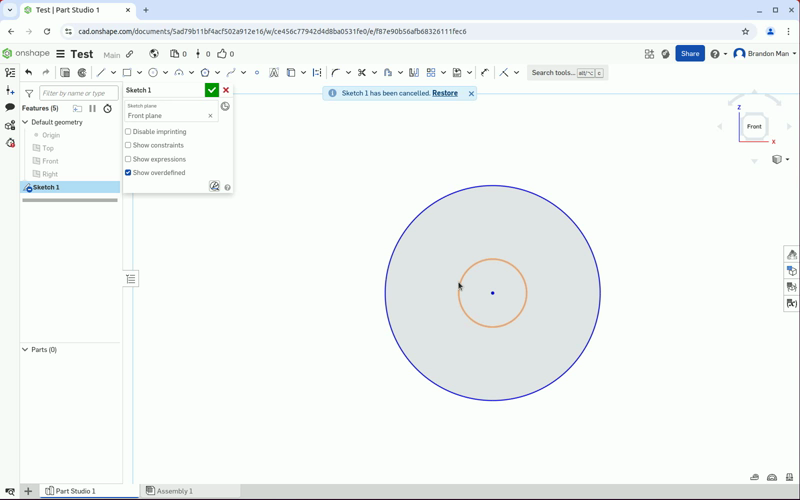
click(458, 281)
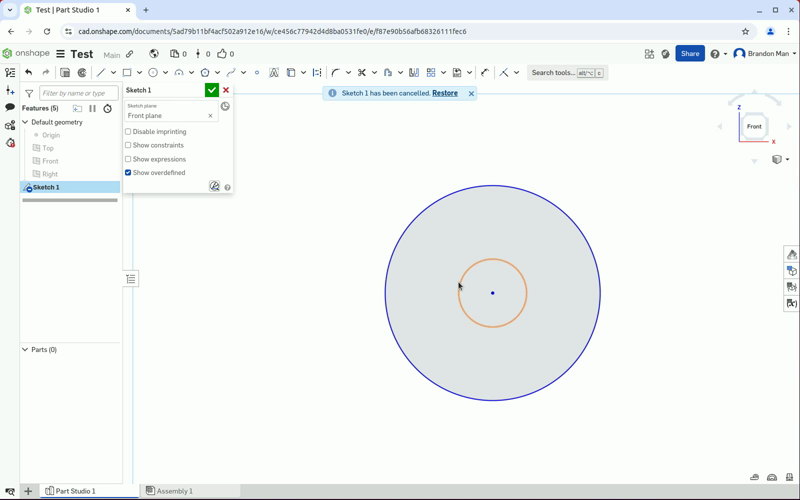
scroll(-6)
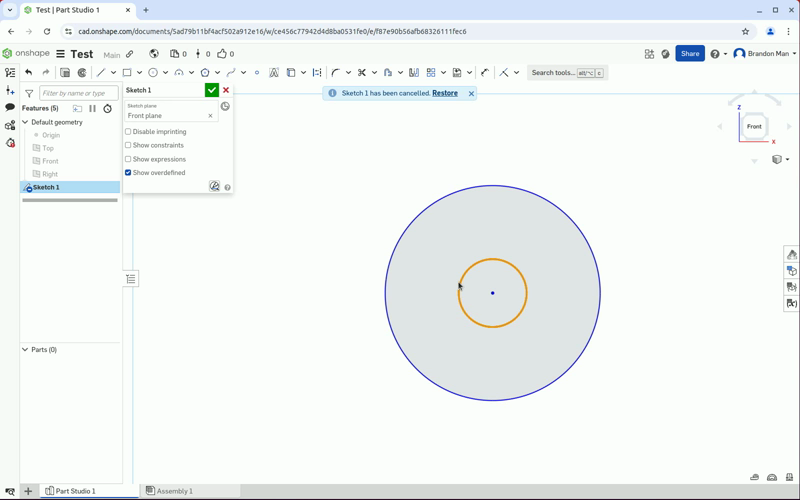
scroll(-6)
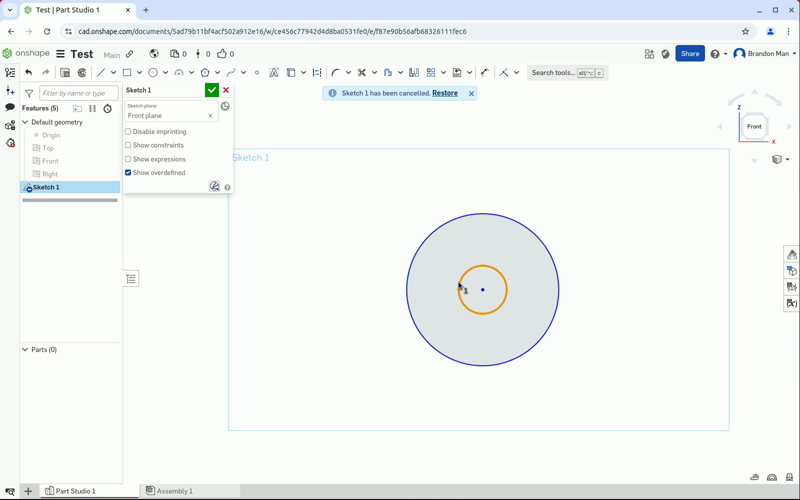
scroll(-6)
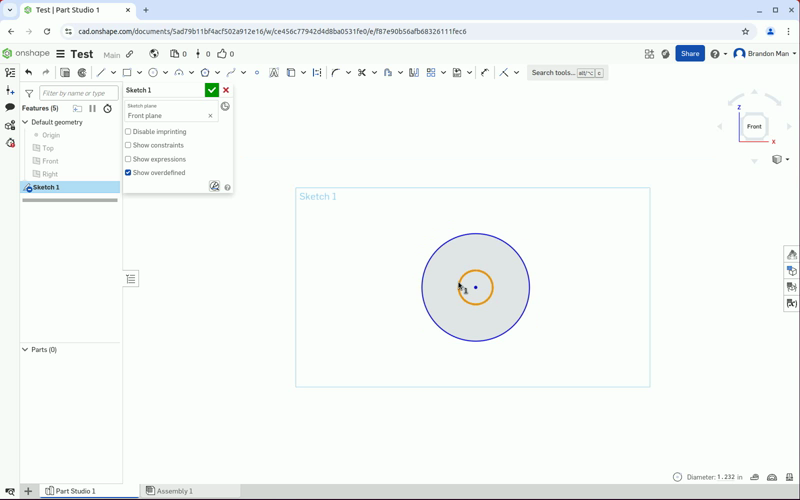
scroll(-6)
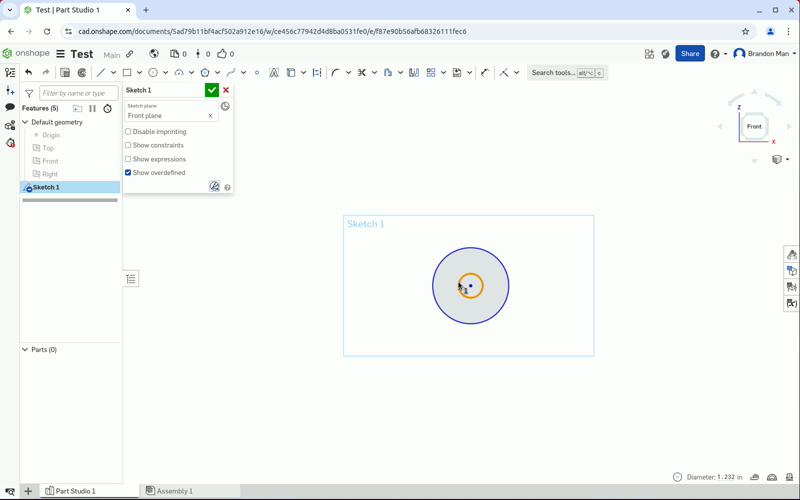
scroll(-6)
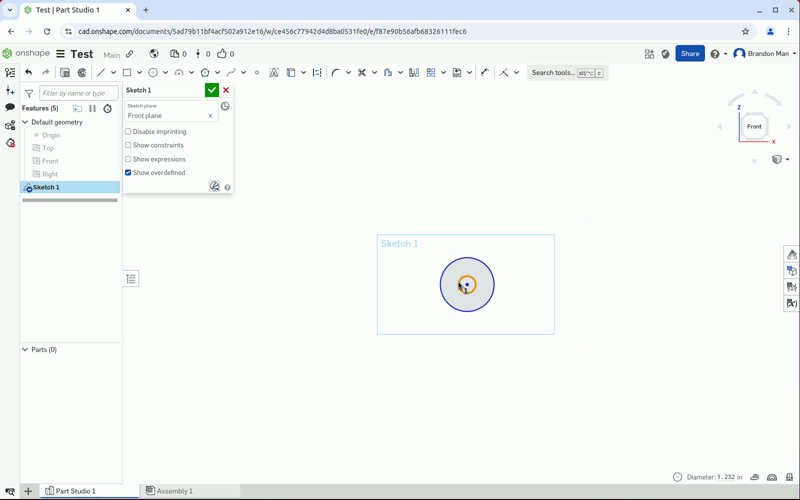
scroll(-6)
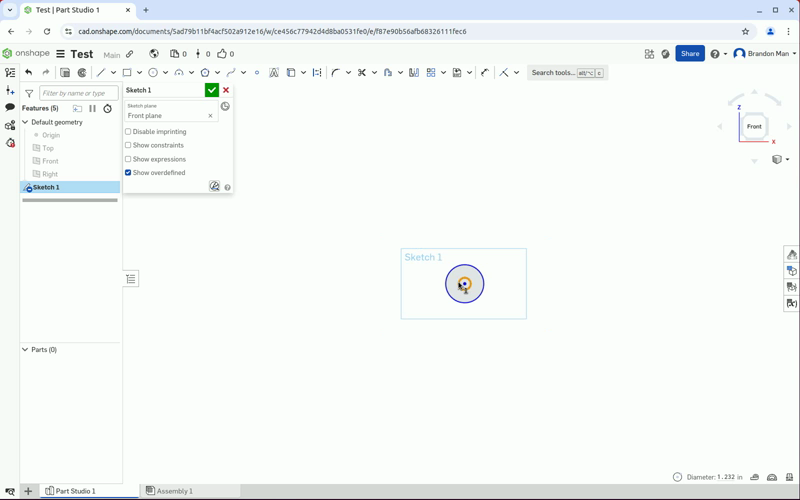
scroll(-6)
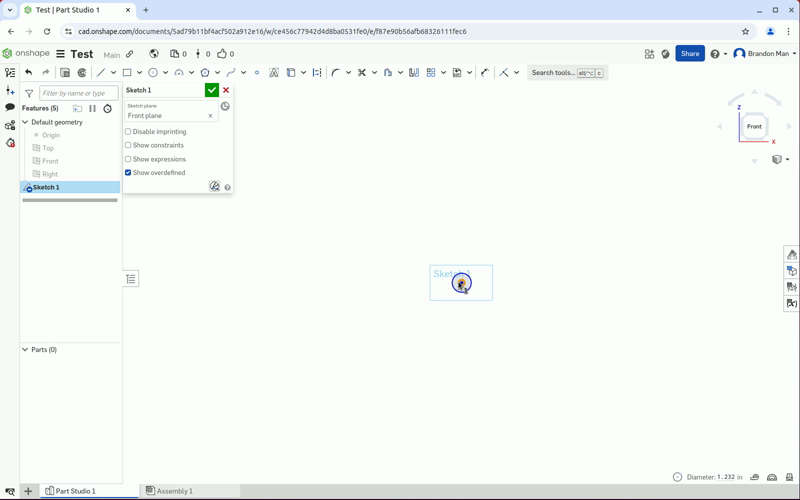
mouse_move(73, 352)
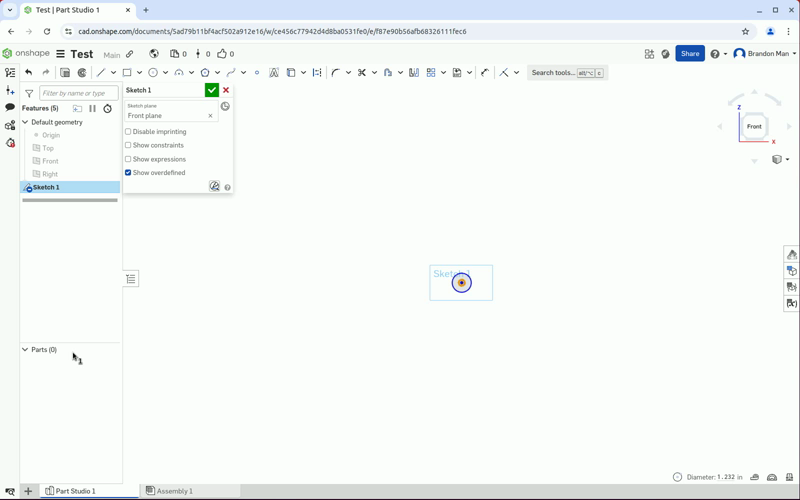
key(shift+y)
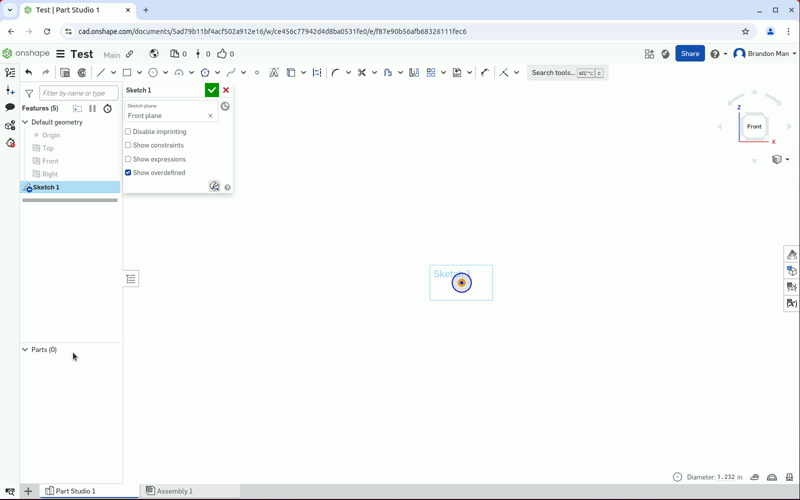
key(shift+e)
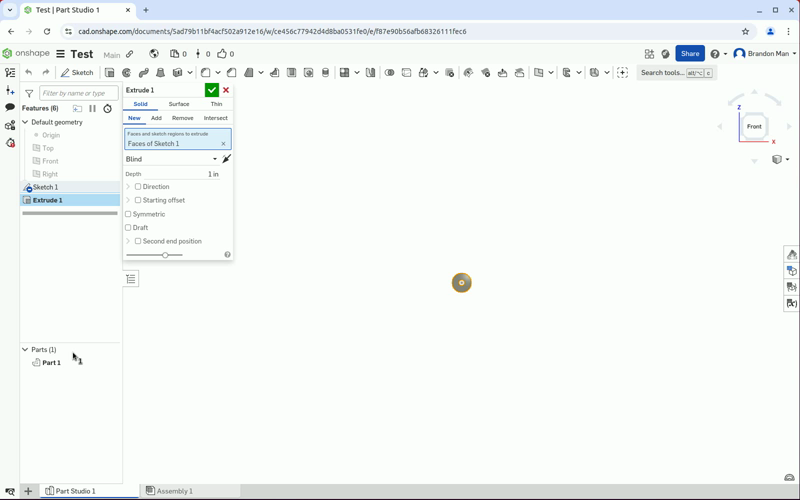
mouse_move(143, 106)
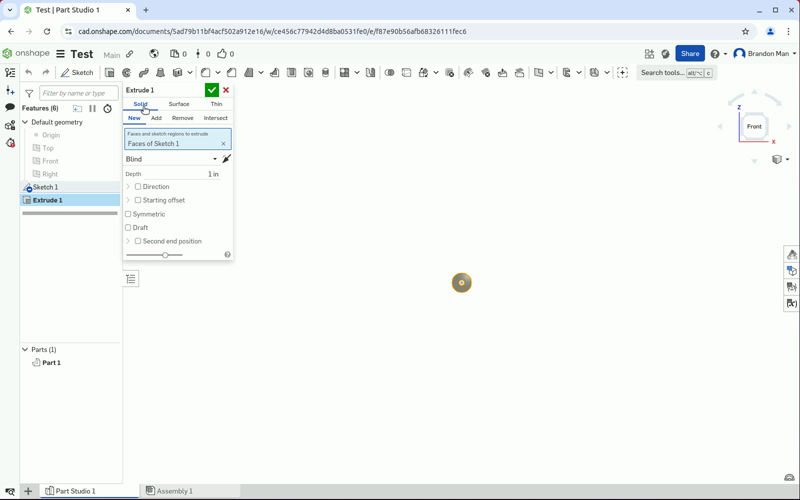
click(143, 106)
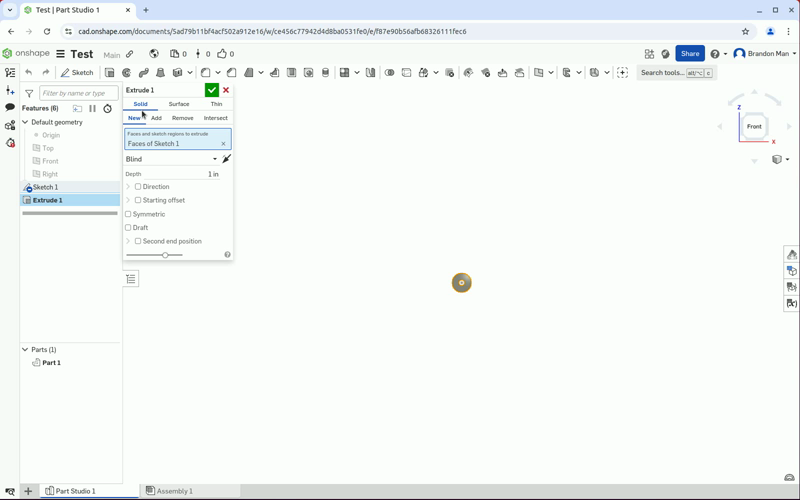
mouse_move(137, 120)
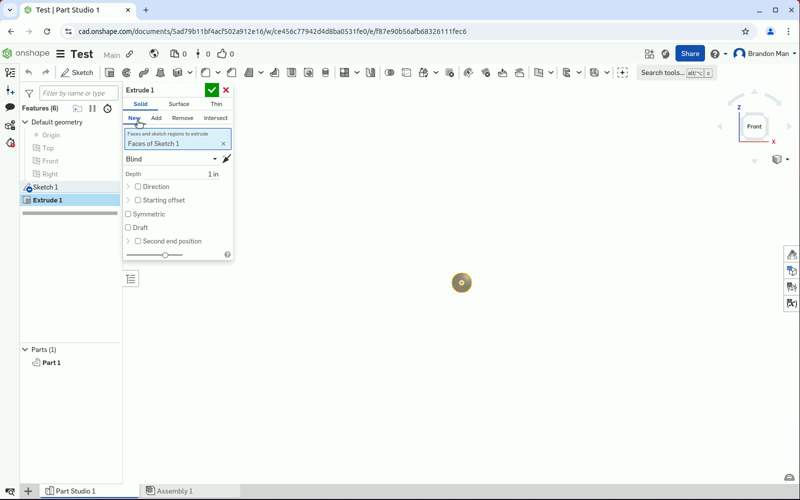
click(137, 120)
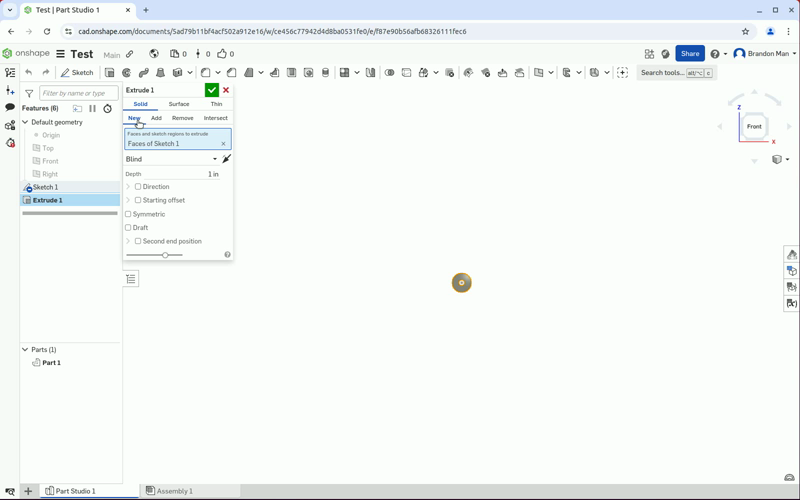
key(tab, 4)
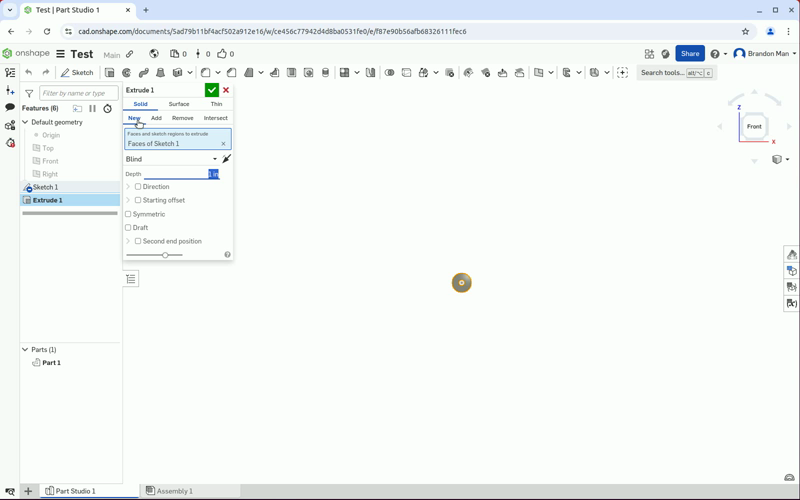
text(0.481)
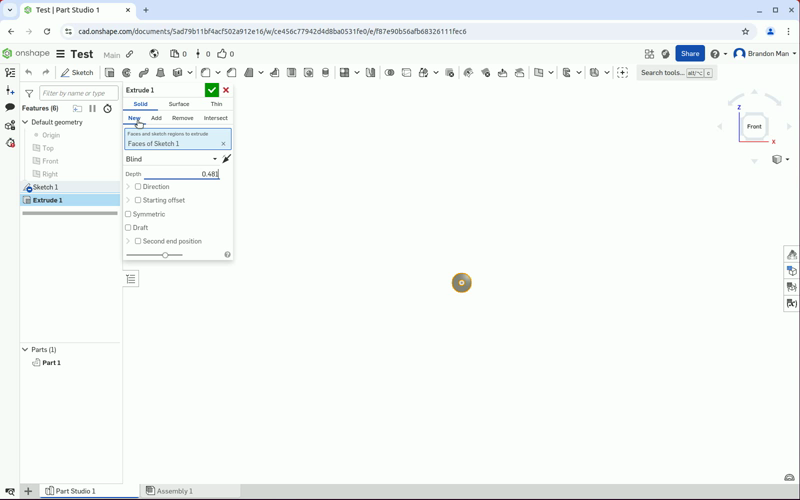
key(enter)
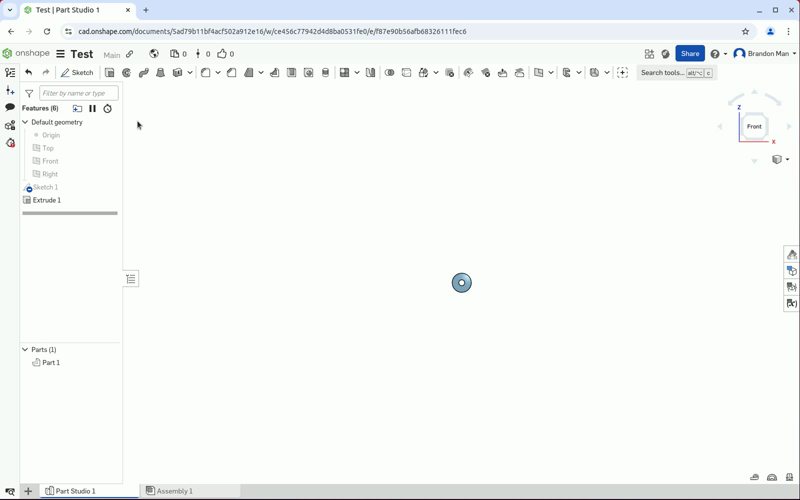
key(shift+h)
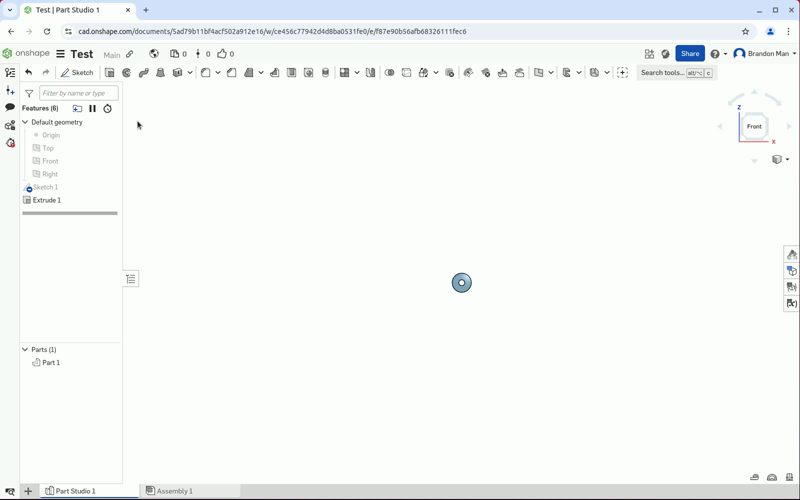
key(shift+h)
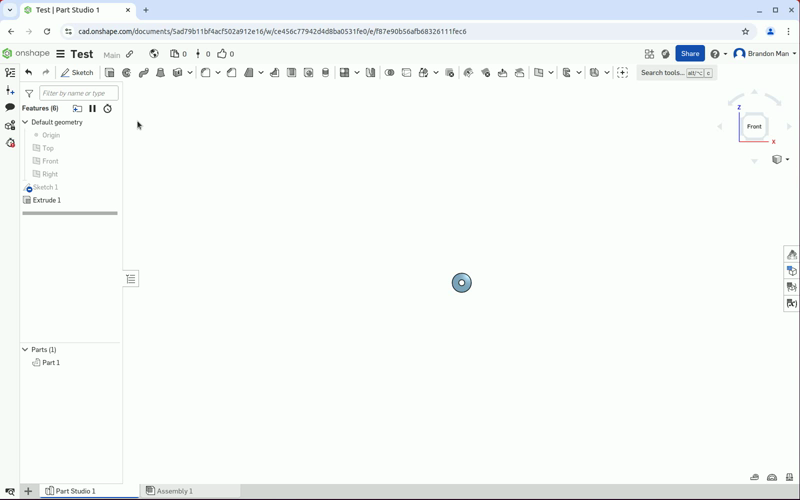
mouse_move(73, 189)
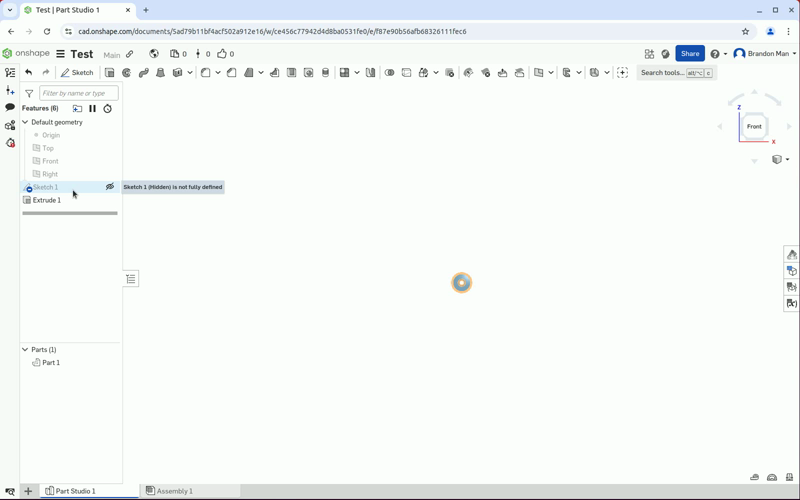
click(73, 189)
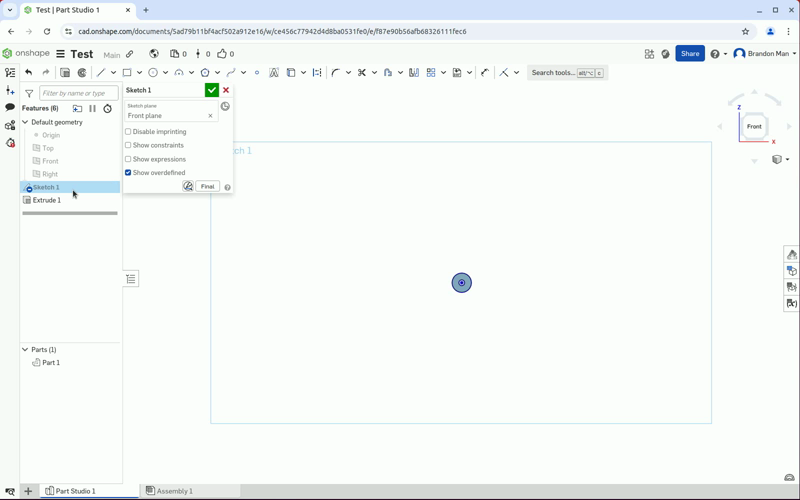
mouse_move(229, 92)
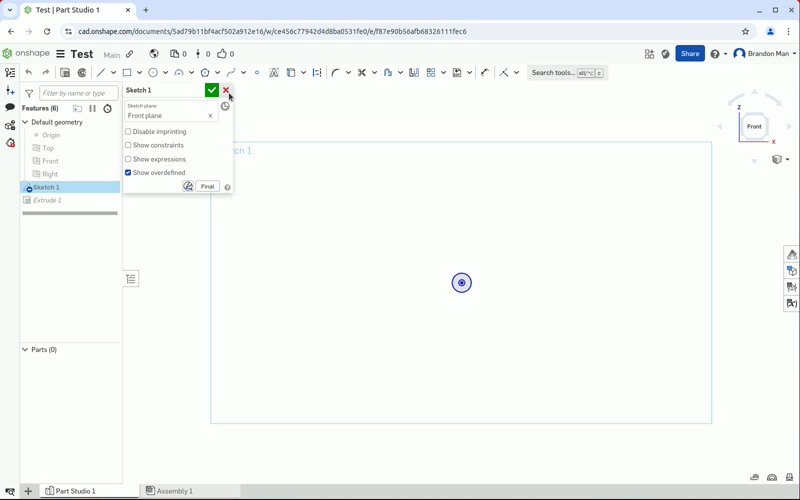
click(229, 92)
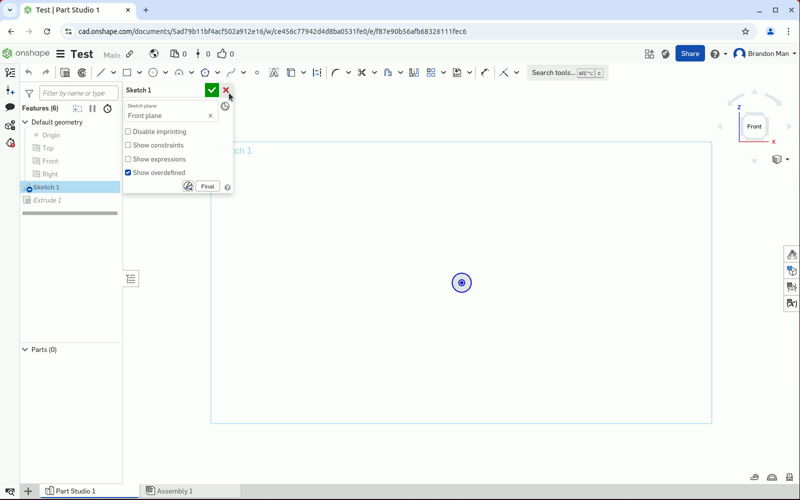
key(shift+s)
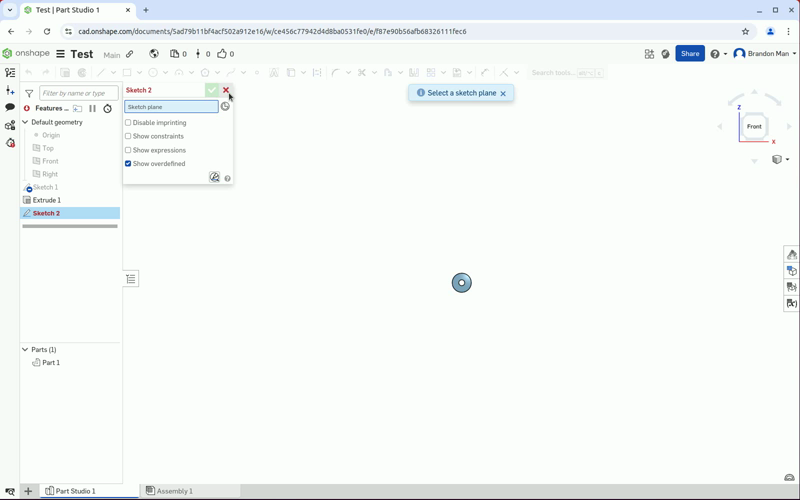
mouse_move(73, 163)
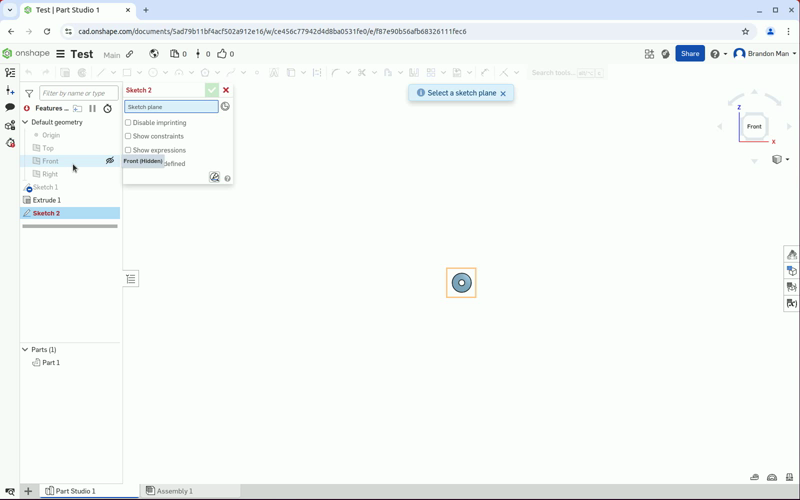
click(73, 163)
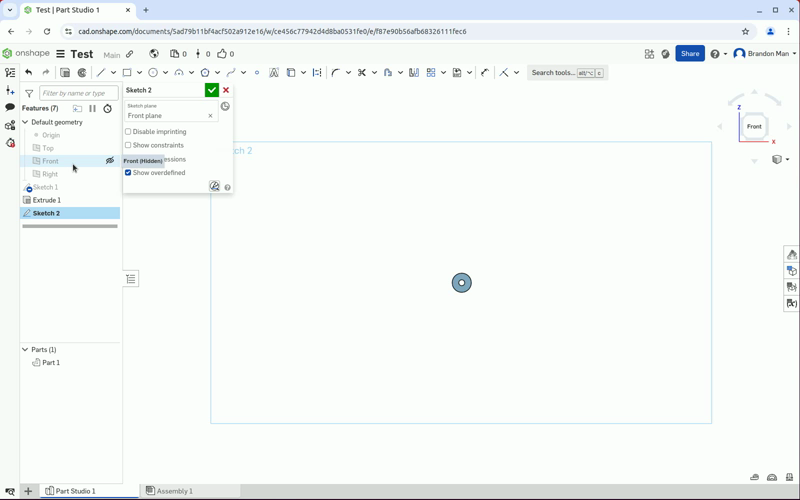
mouse_move(73, 352)
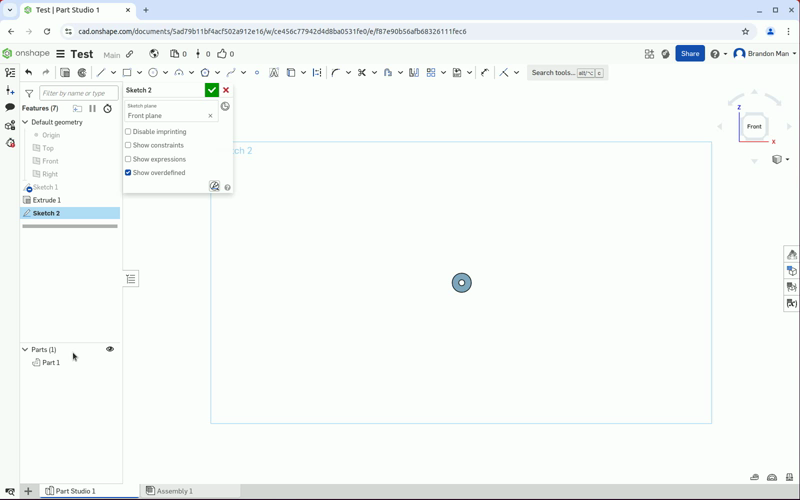
key(y)
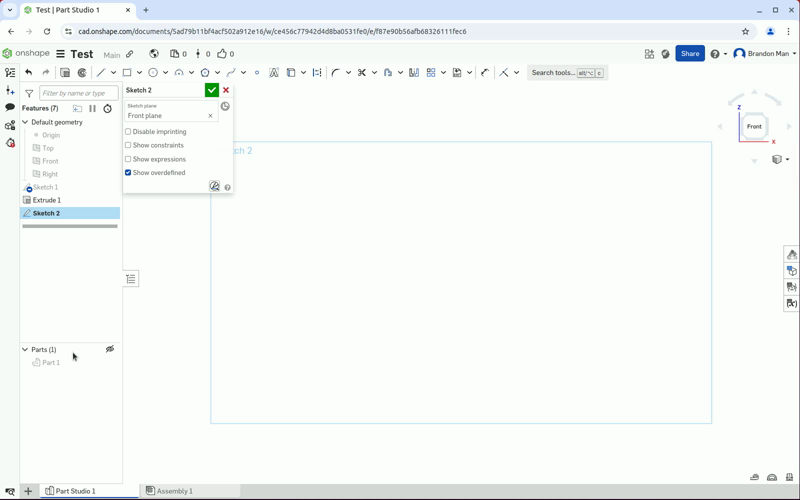
key(c)
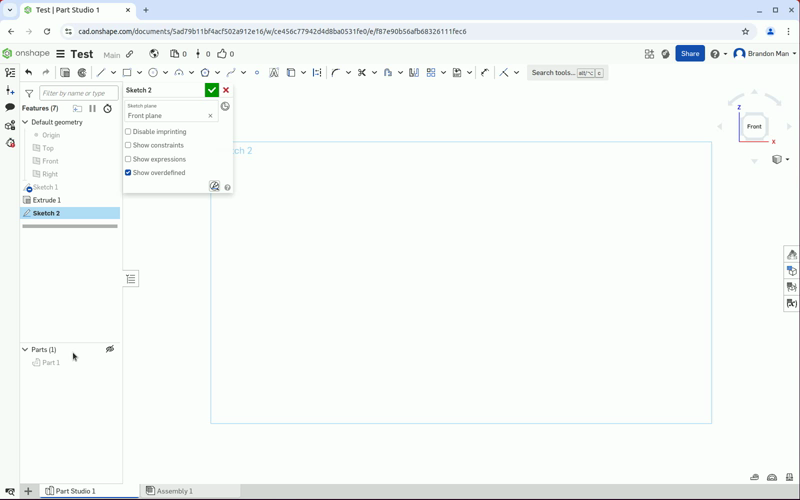
key_down(shift)
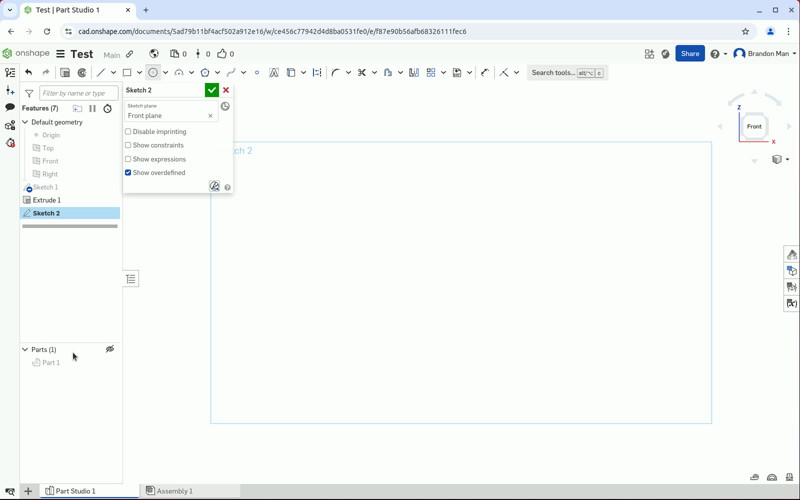
mouse_move(501, 282)
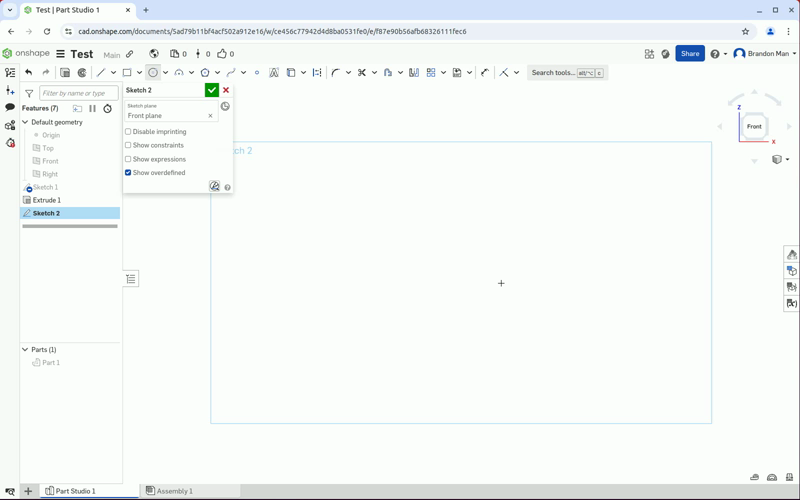
click(501, 282)
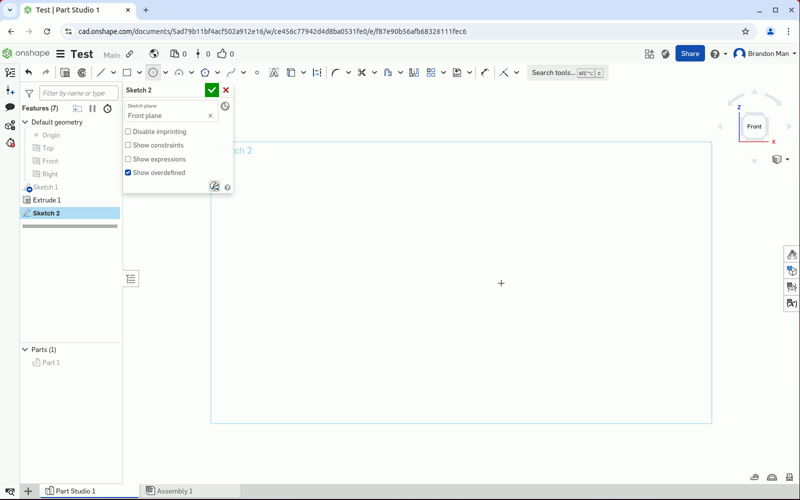
key_up(shift)
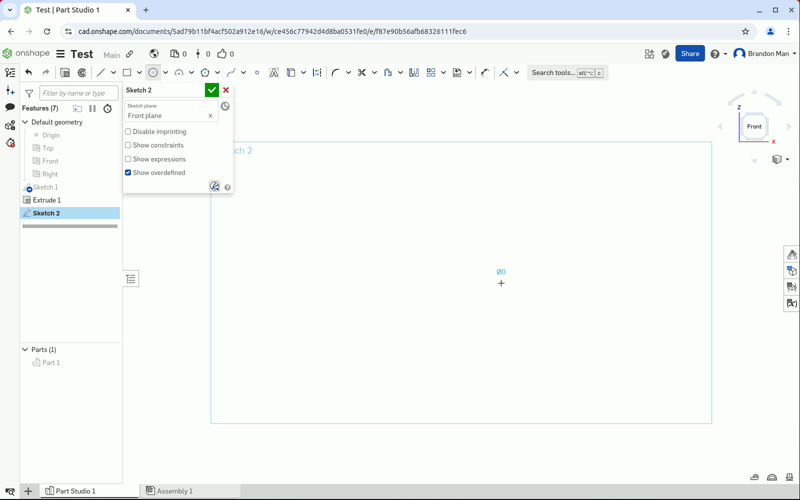
mouse_move(508, 282)
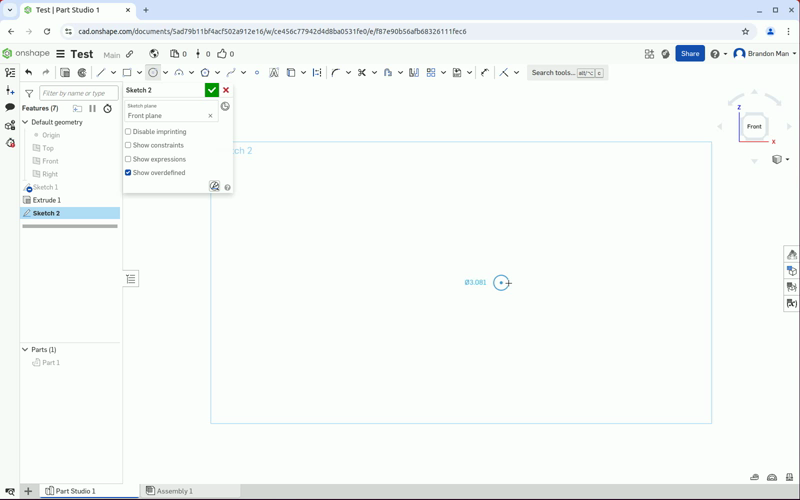
click(508, 282)
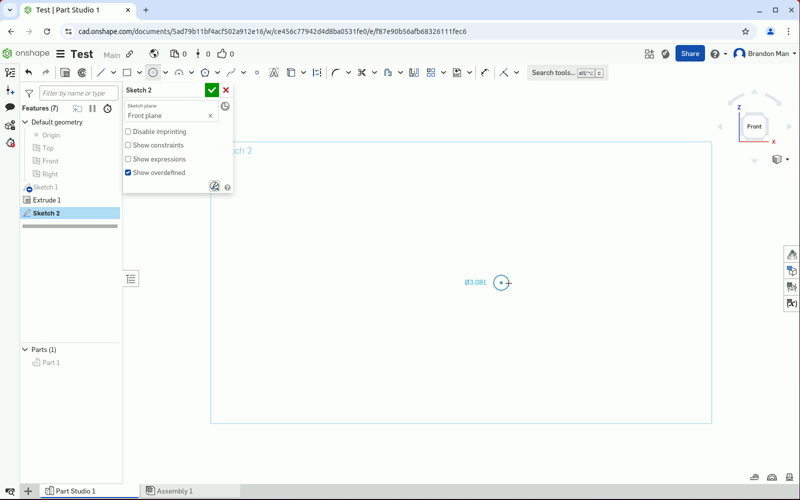
key(esc)
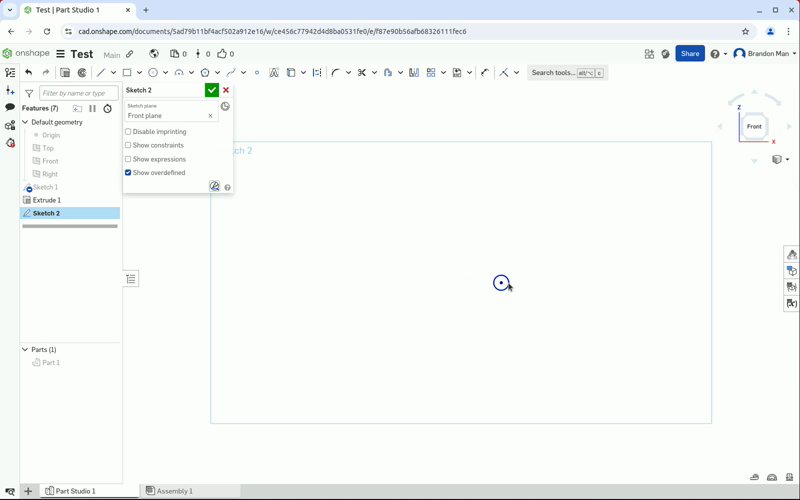
key(c)
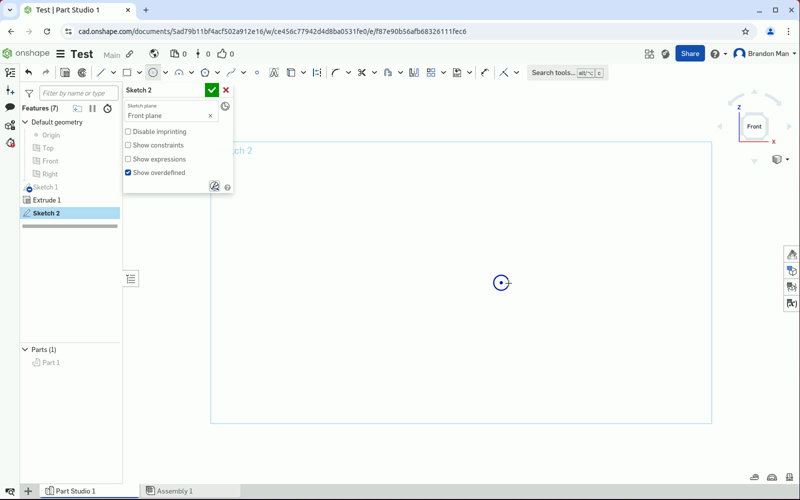
key_down(shift)
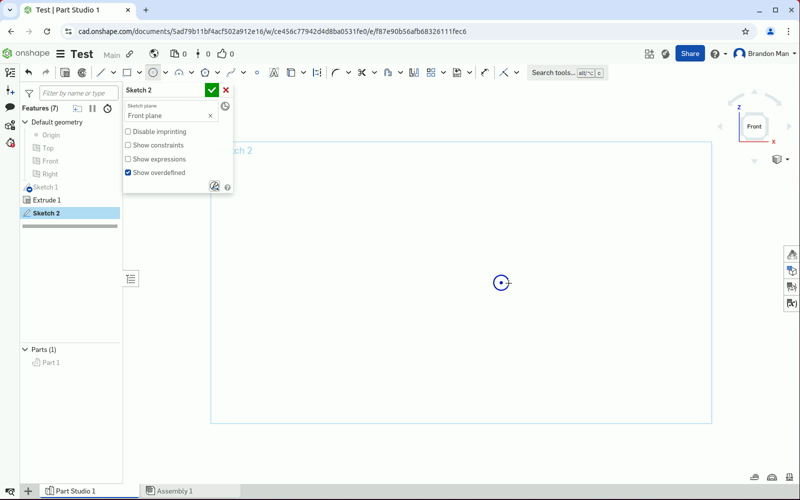
mouse_move(501, 282)
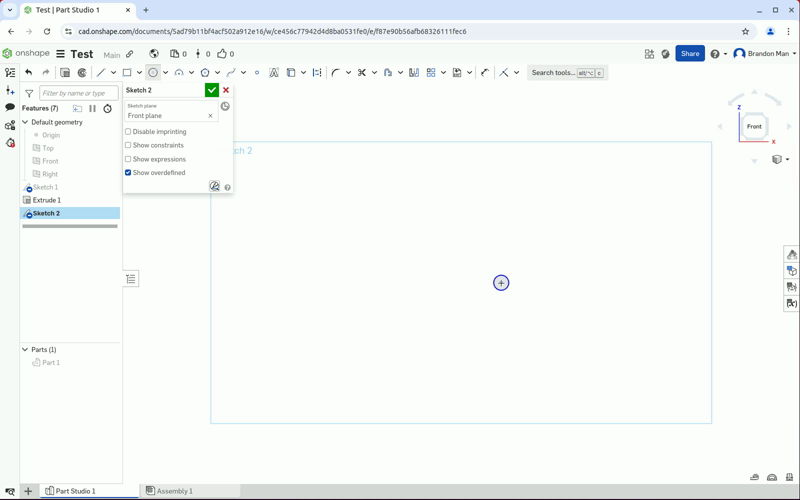
click(501, 282)
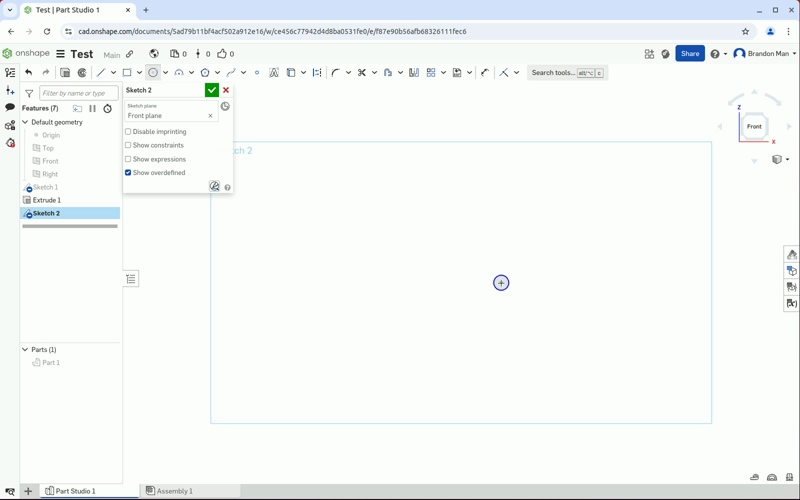
key_up(shift)
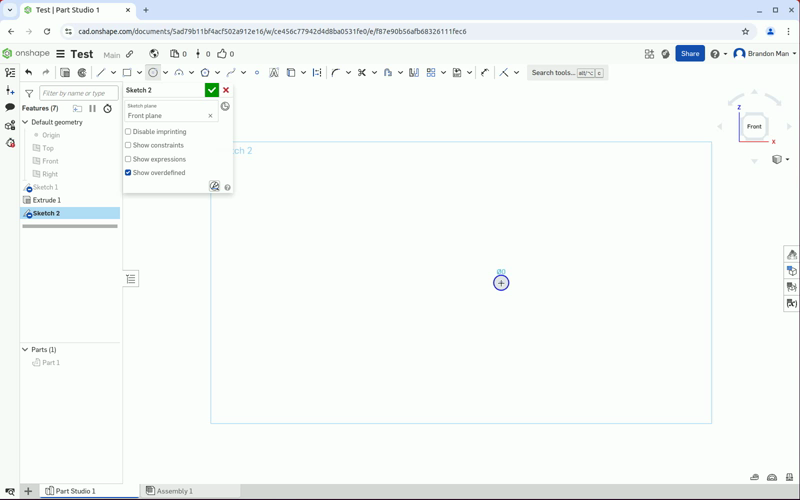
mouse_move(504, 282)
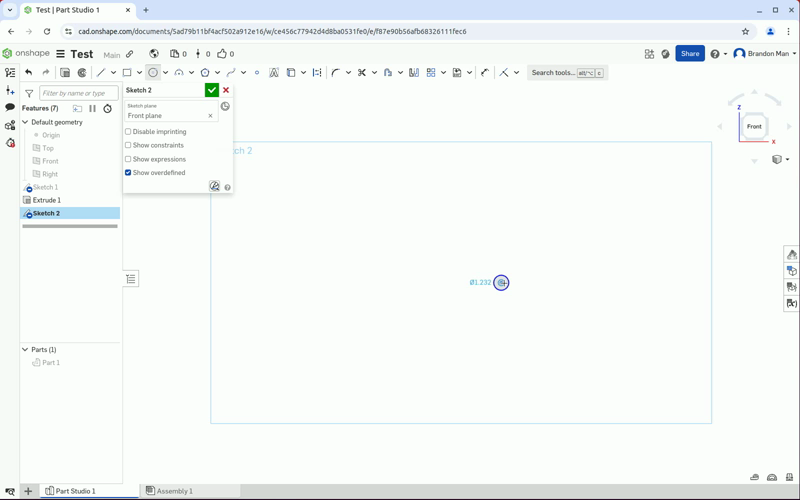
scroll(6)
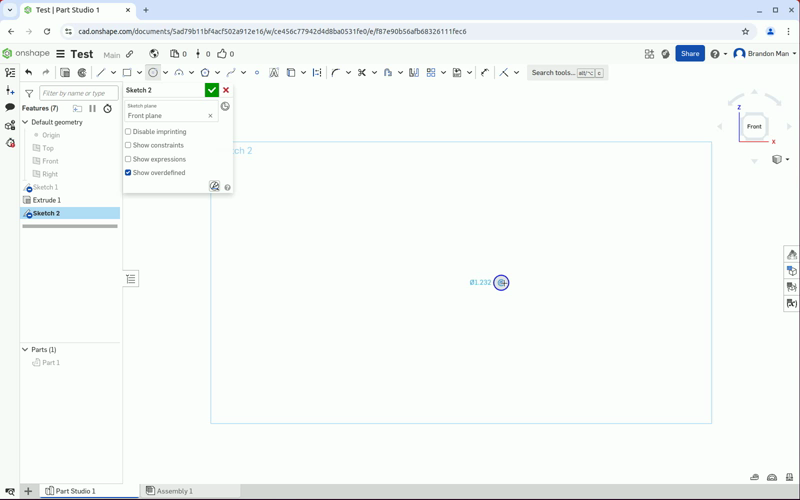
scroll(6)
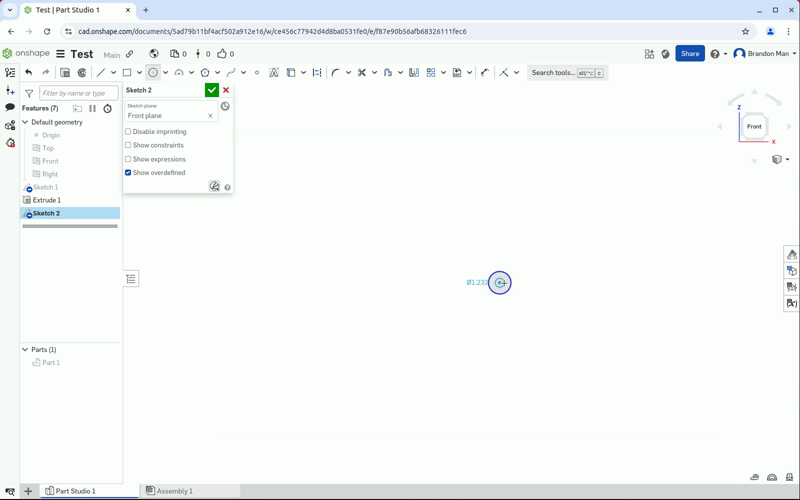
scroll(6)
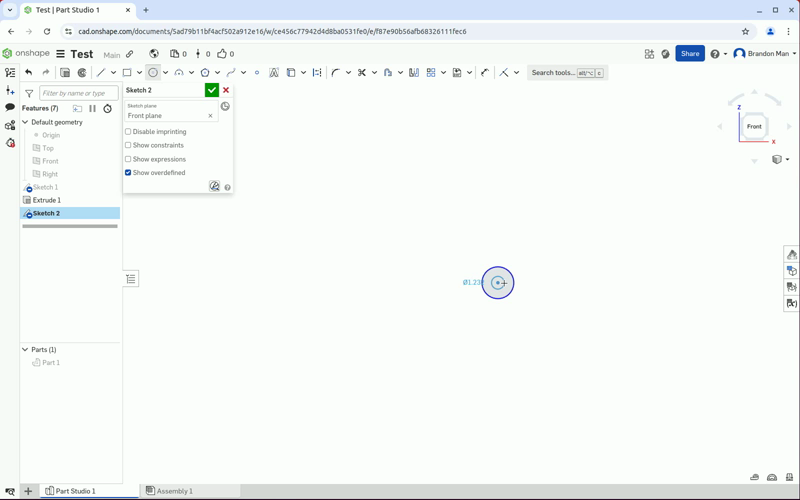
scroll(6)
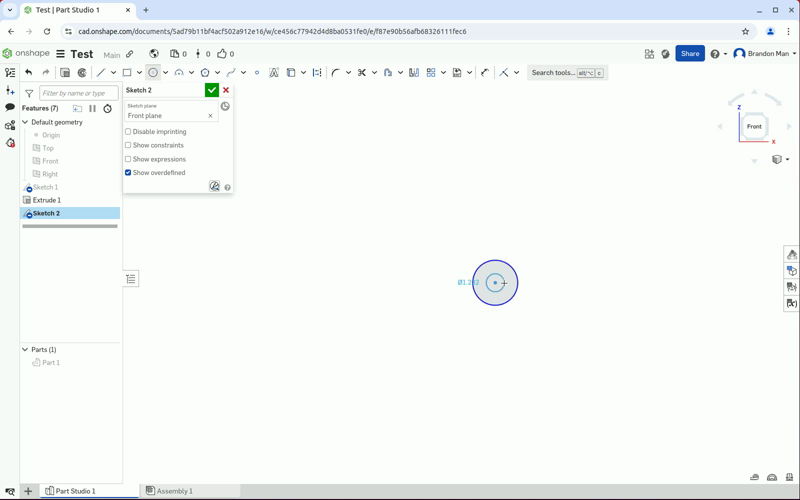
scroll(6)
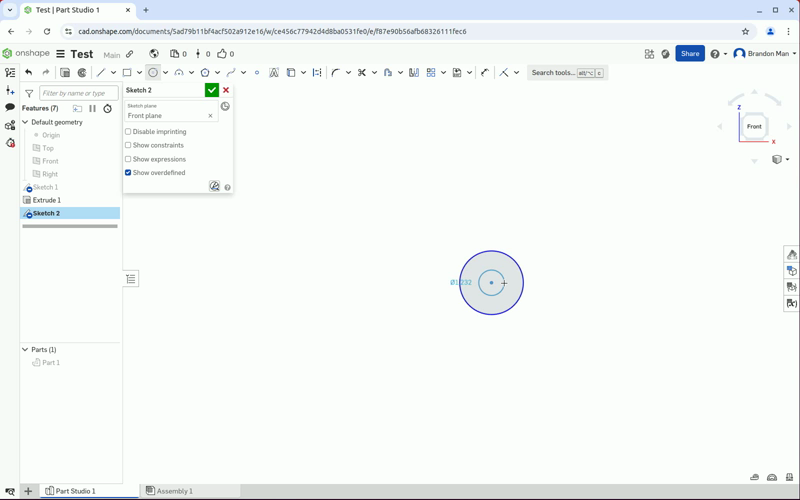
scroll(6)
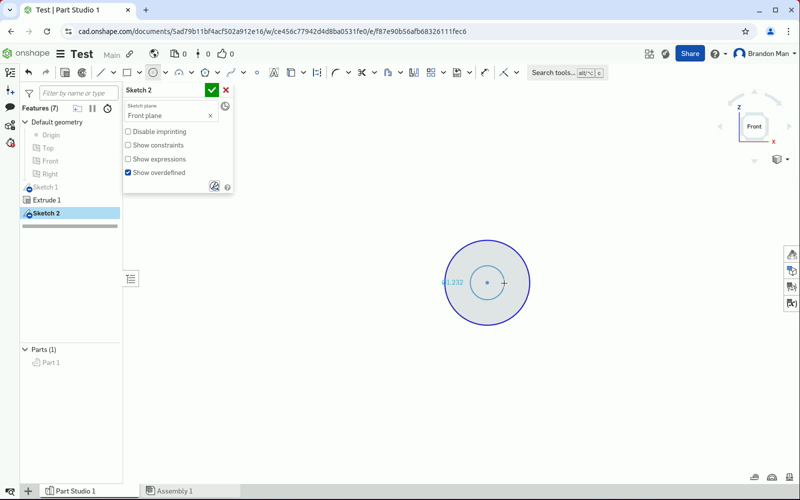
scroll(6)
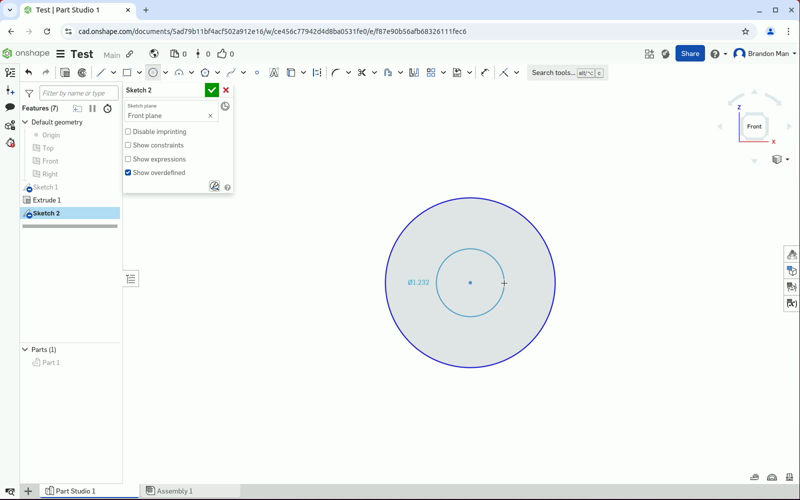
click(504, 282)
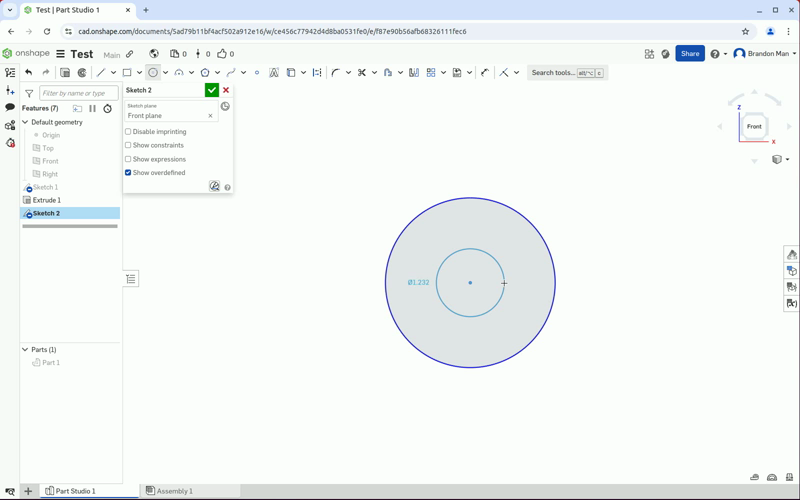
scroll(-6)
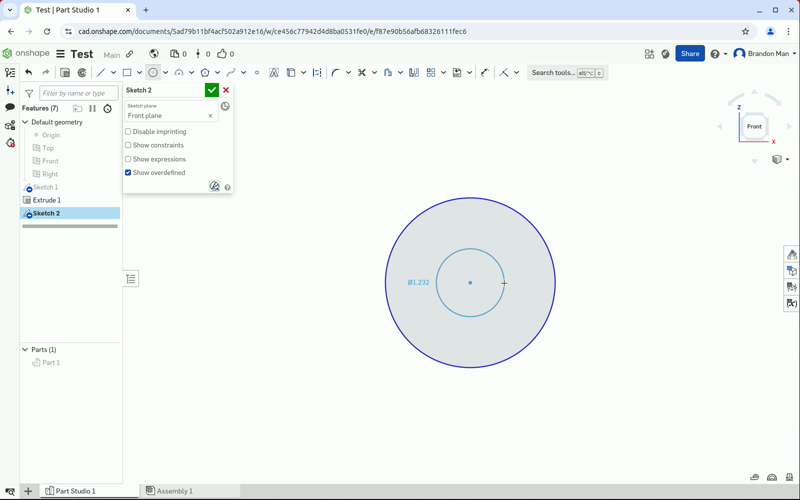
scroll(-6)
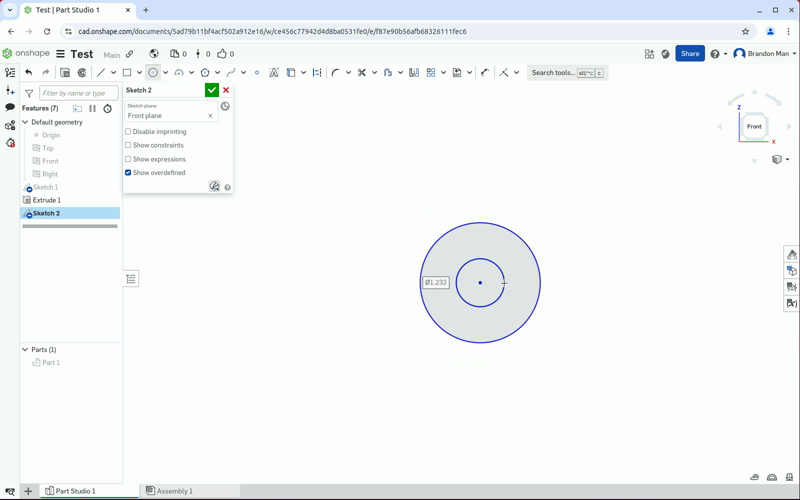
scroll(-6)
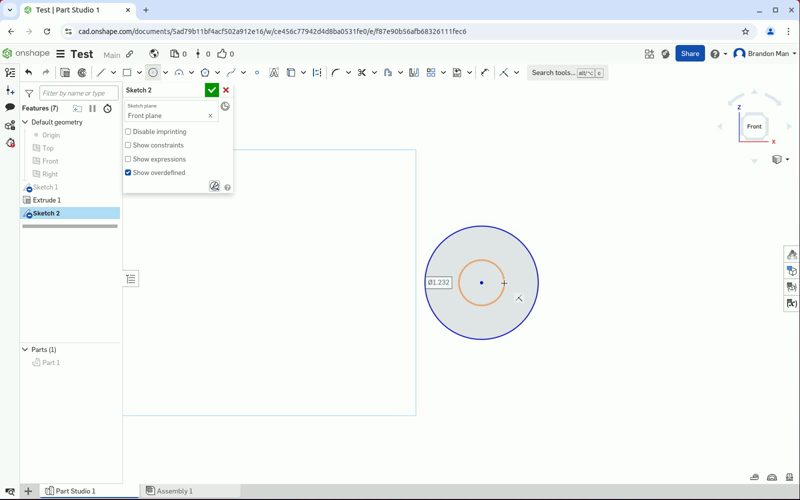
scroll(-6)
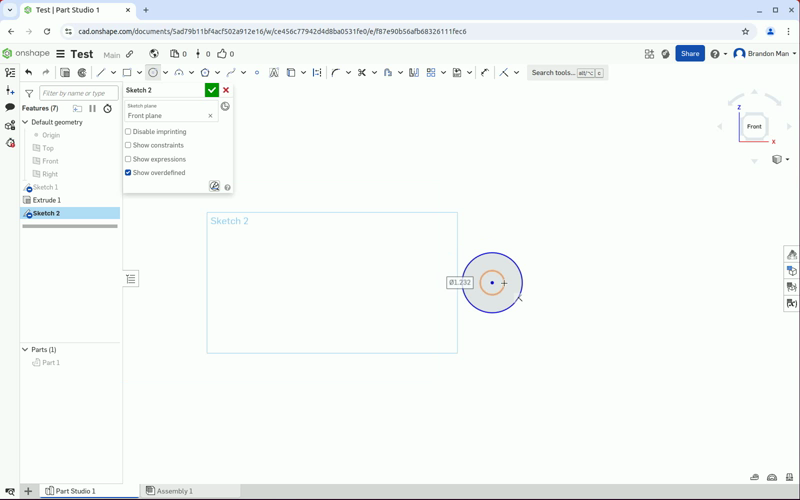
scroll(-6)
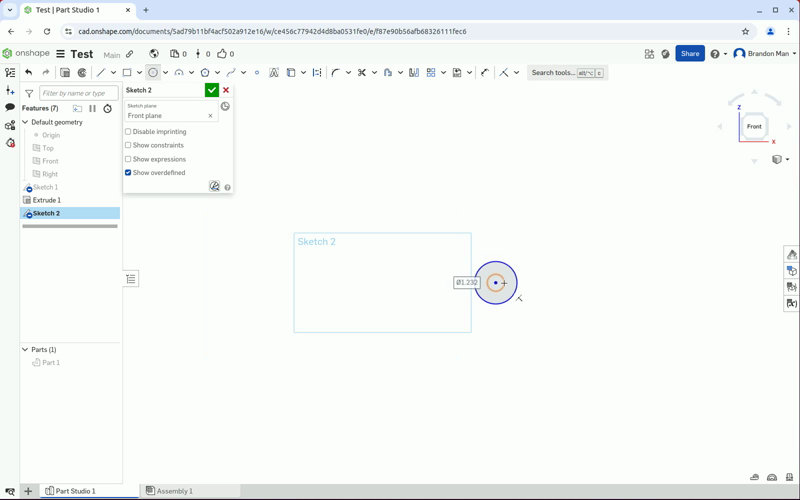
scroll(-6)
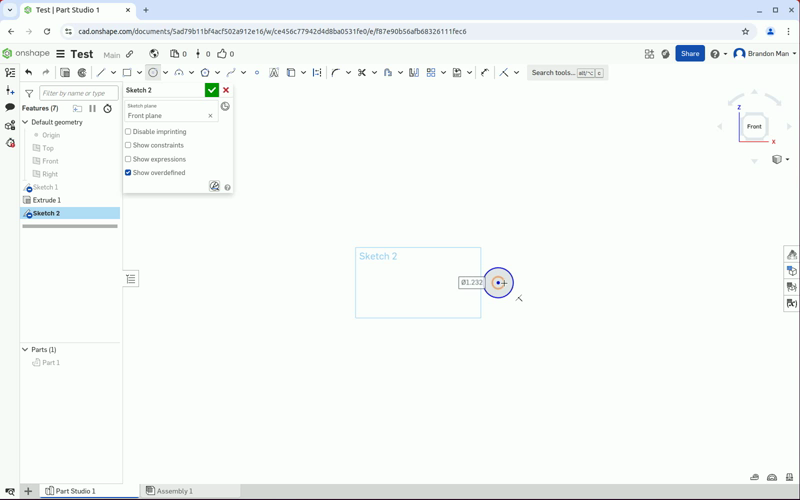
scroll(-6)
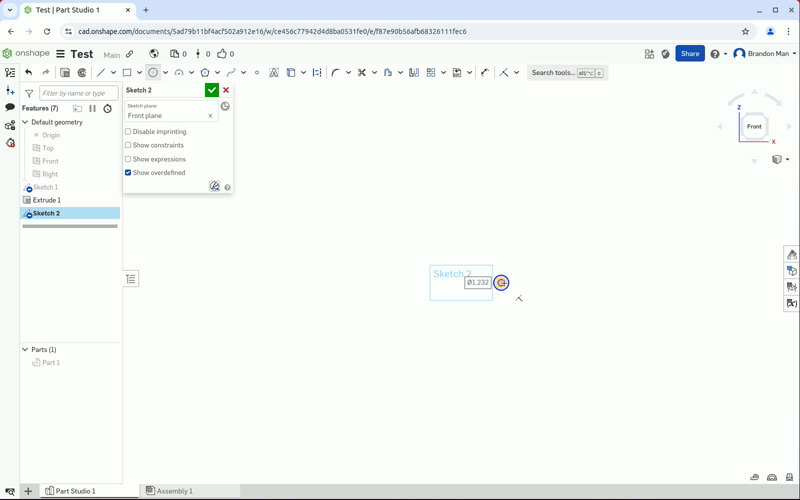
key(esc)
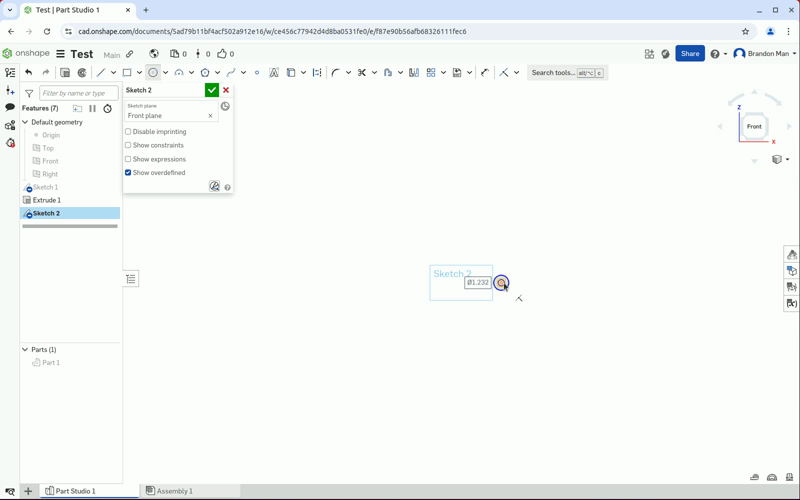
mouse_move(504, 286)
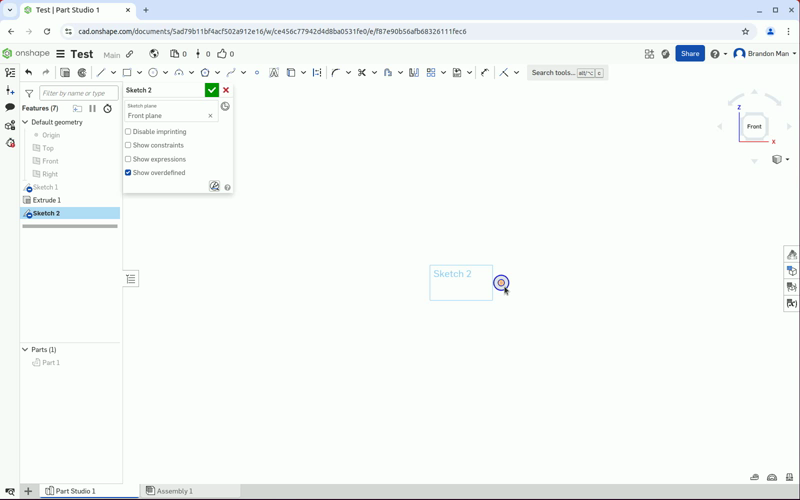
scroll(6)
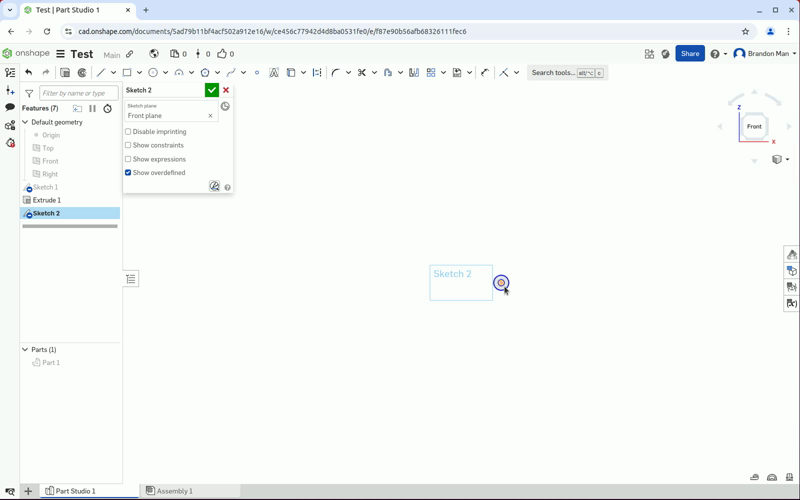
scroll(6)
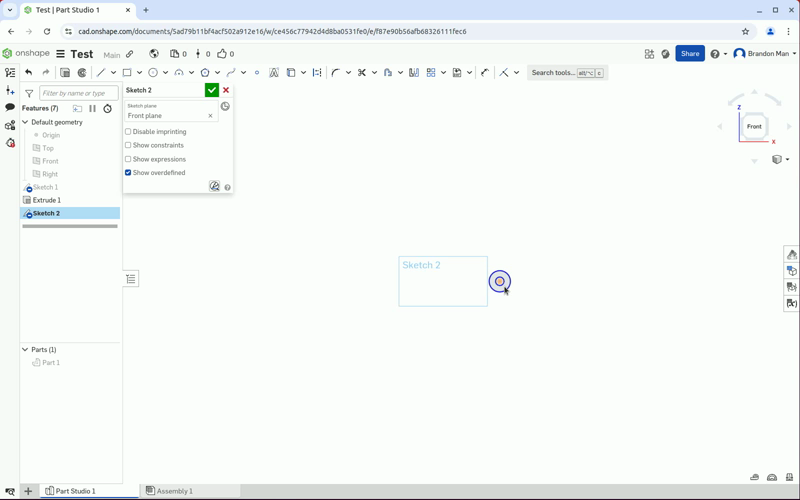
scroll(6)
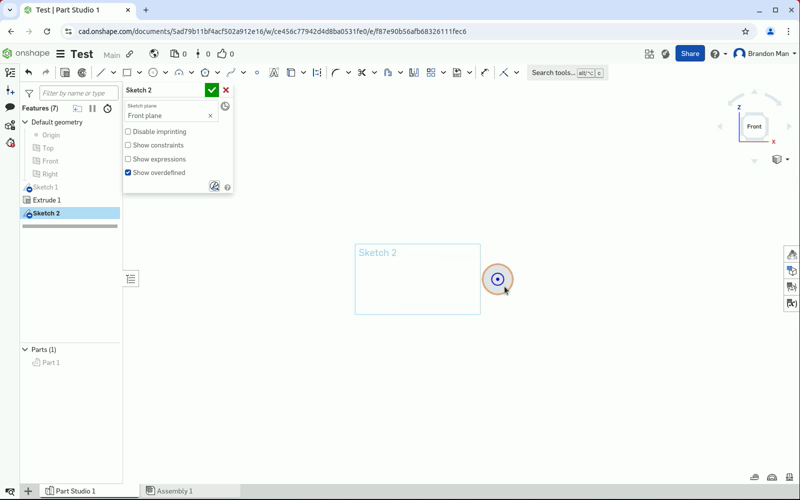
scroll(6)
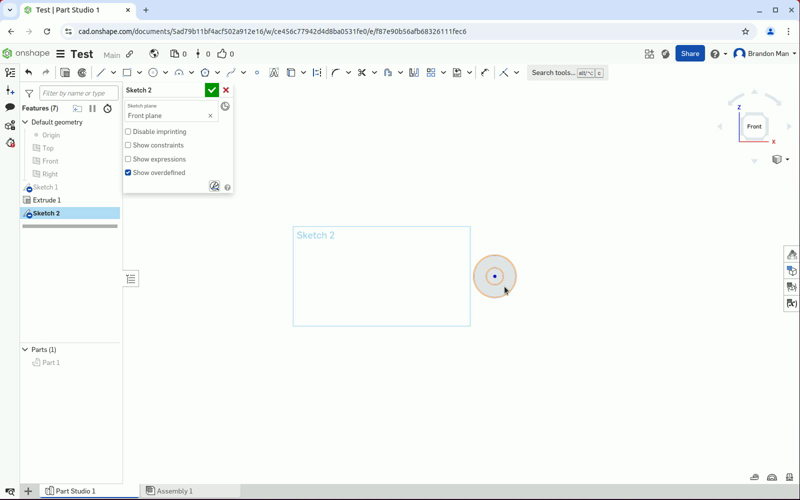
scroll(6)
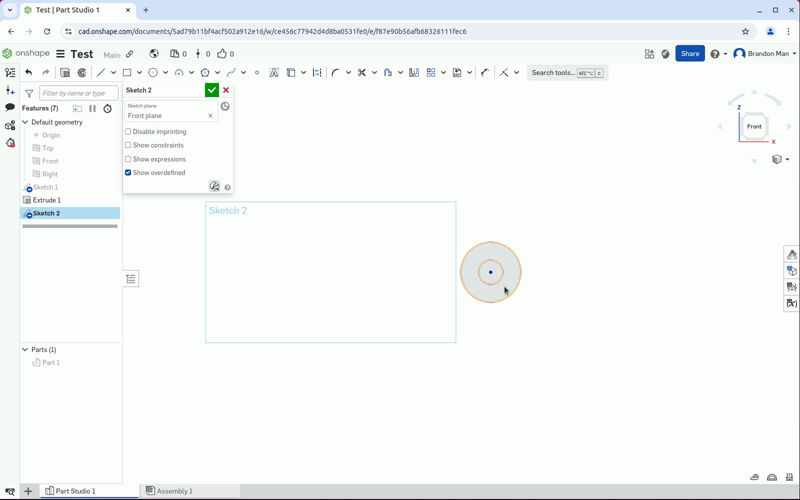
scroll(6)
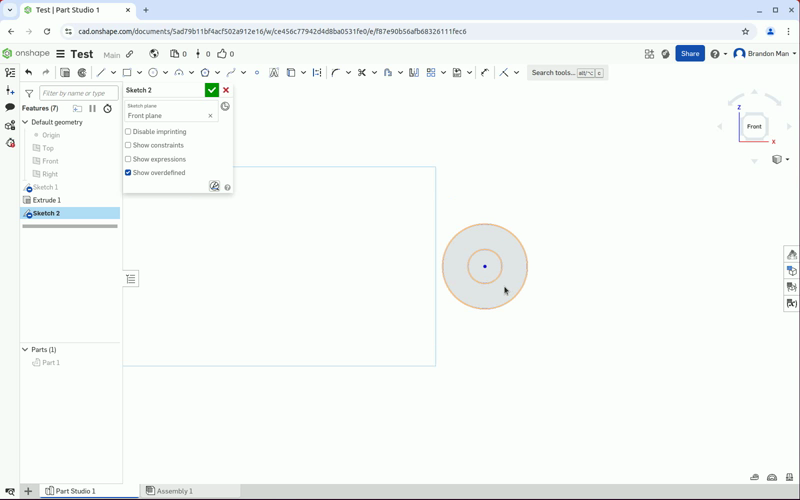
scroll(6)
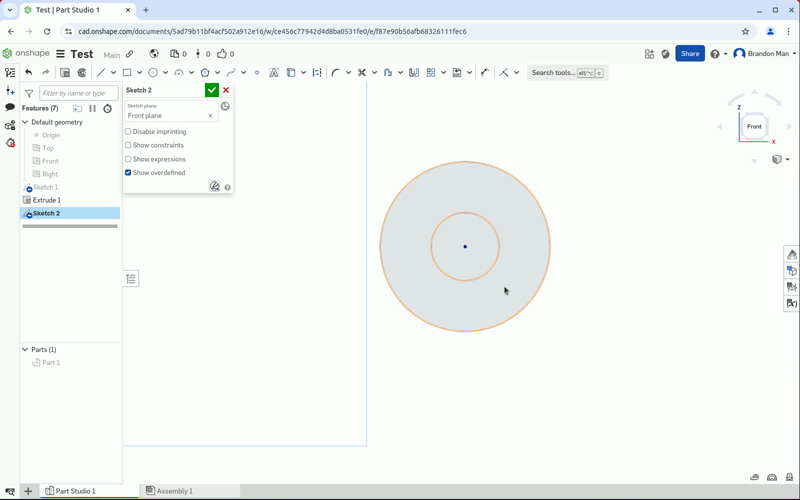
click(504, 286)
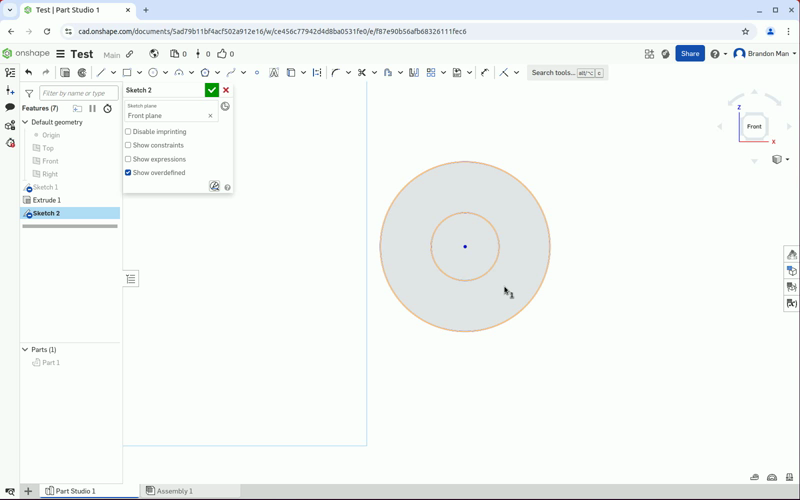
scroll(-6)
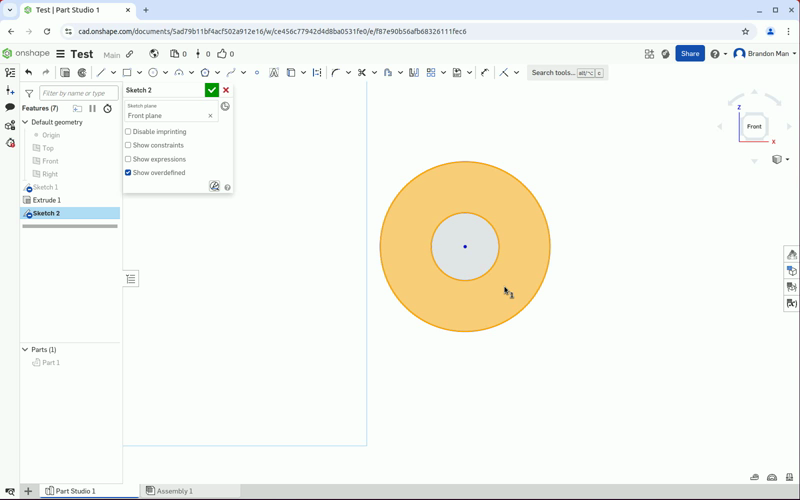
scroll(-6)
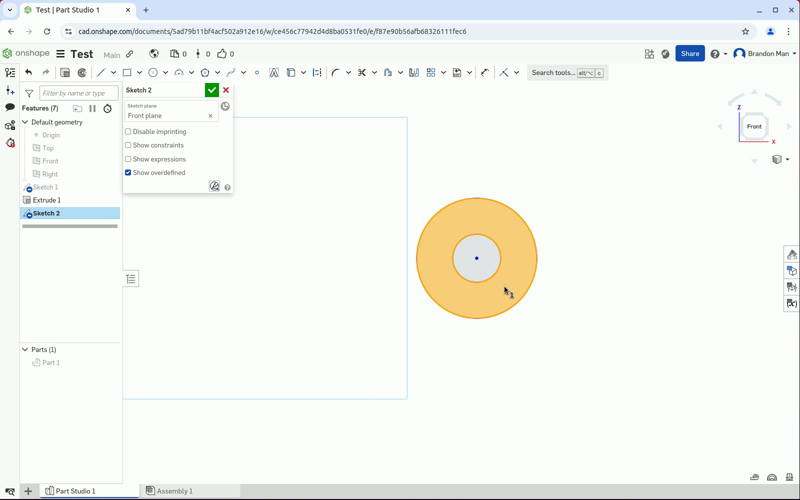
scroll(-6)
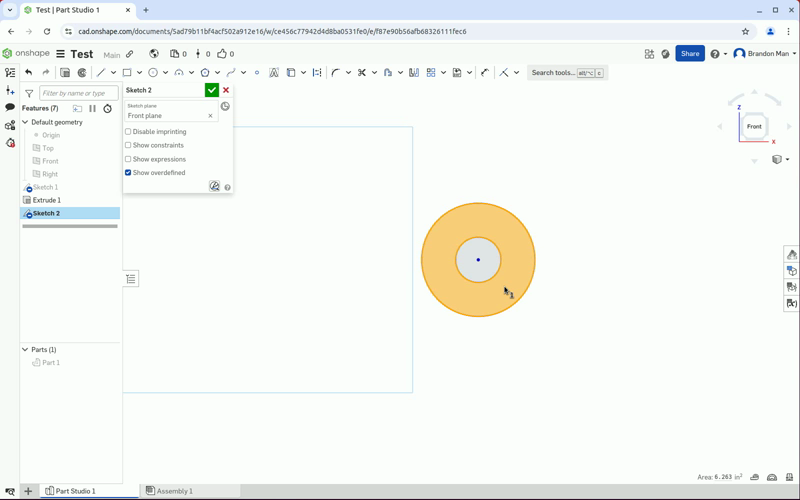
scroll(-6)
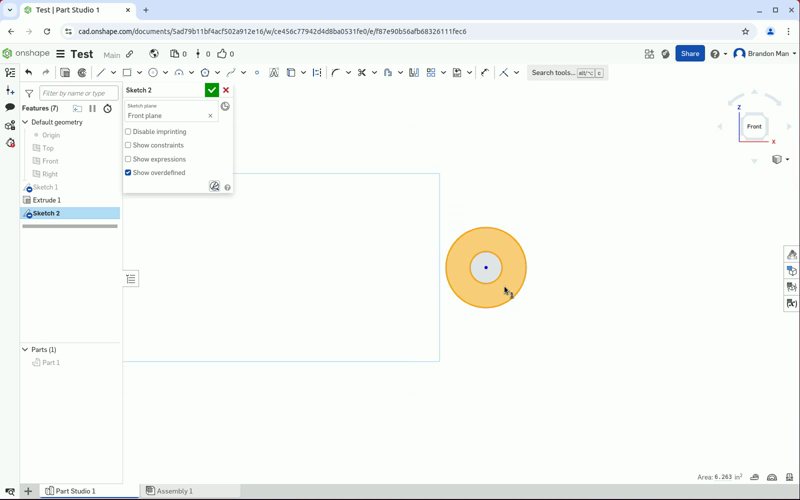
scroll(-6)
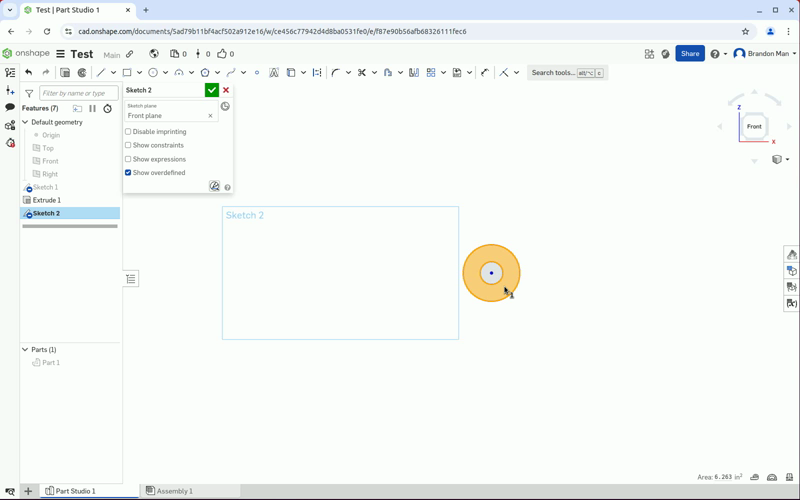
scroll(-6)
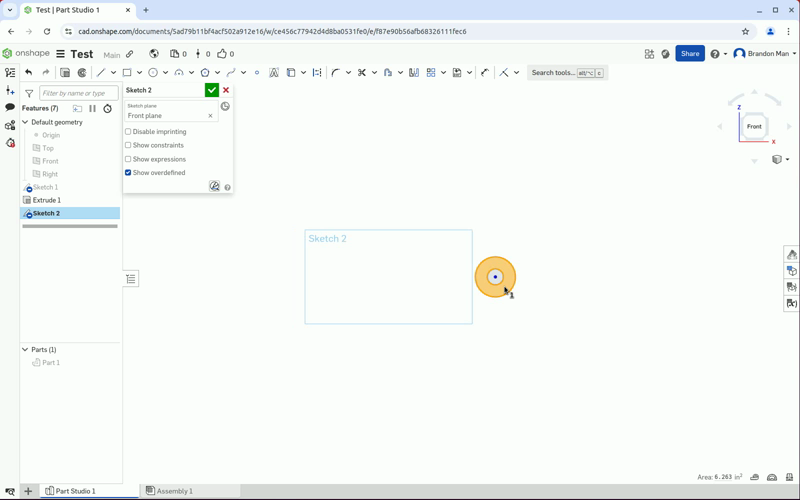
scroll(-6)
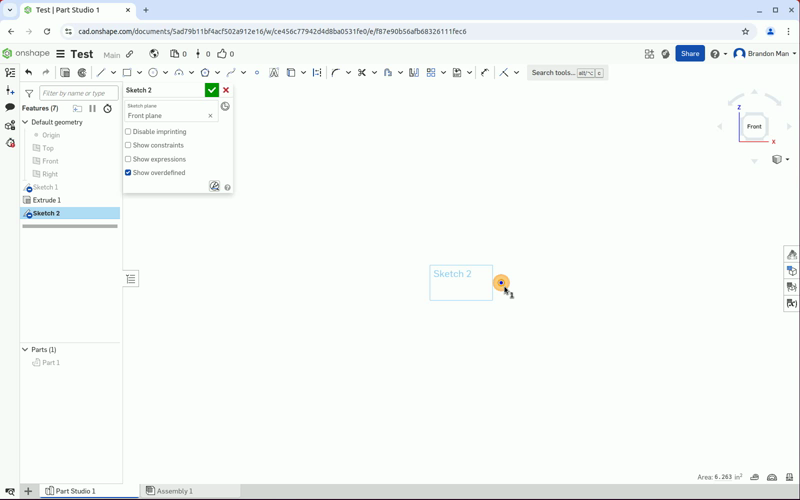
mouse_move(73, 352)
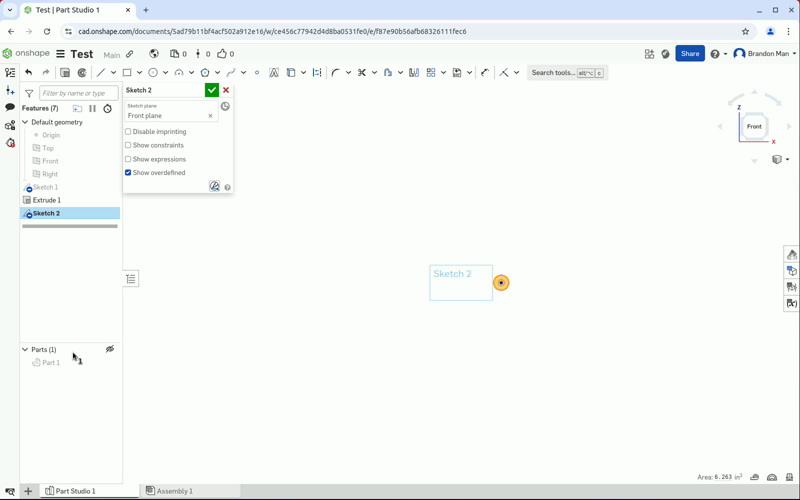
key(shift+y)
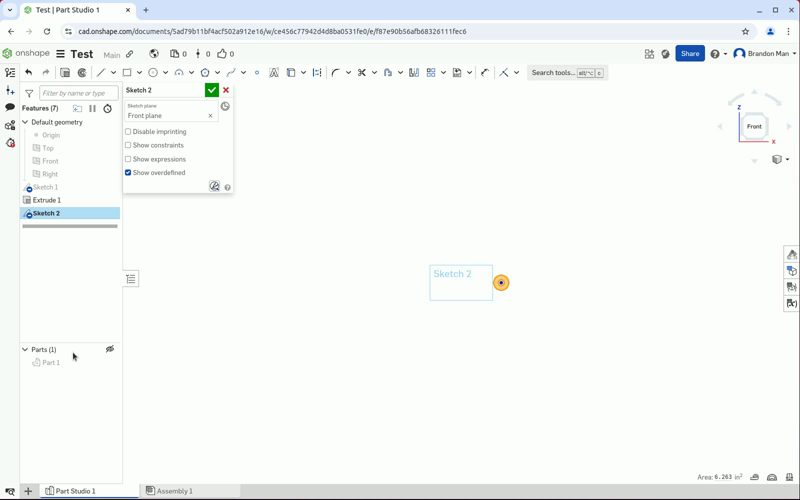
key(shift+e)
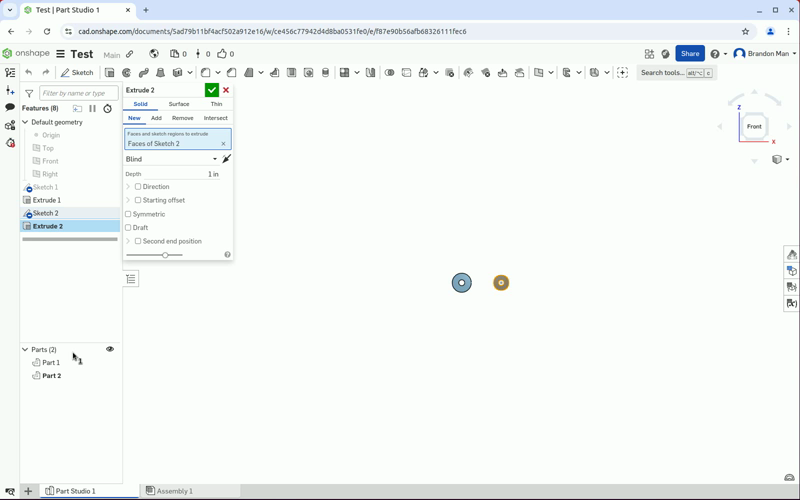
mouse_move(143, 106)
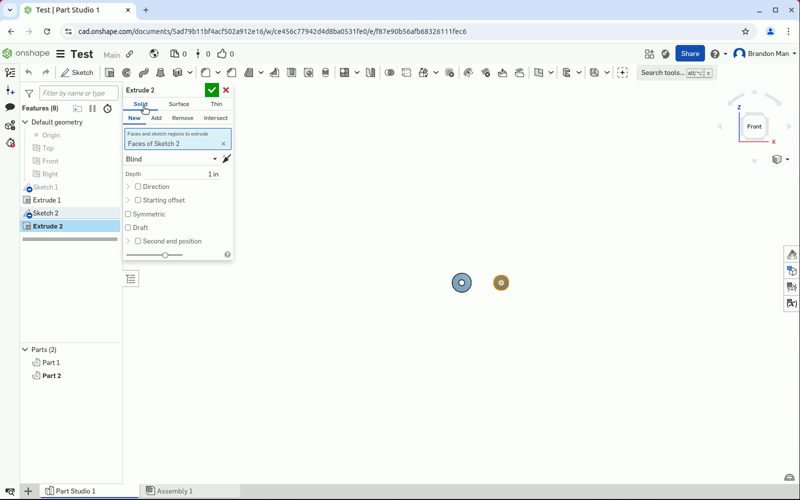
click(143, 106)
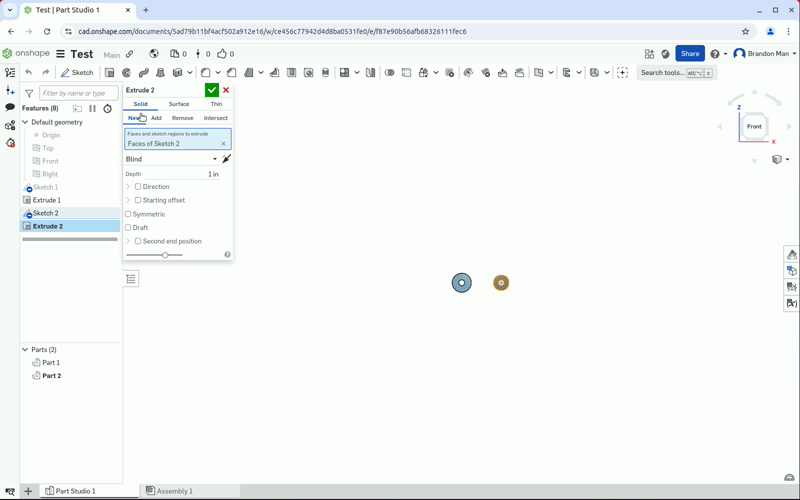
mouse_move(137, 120)
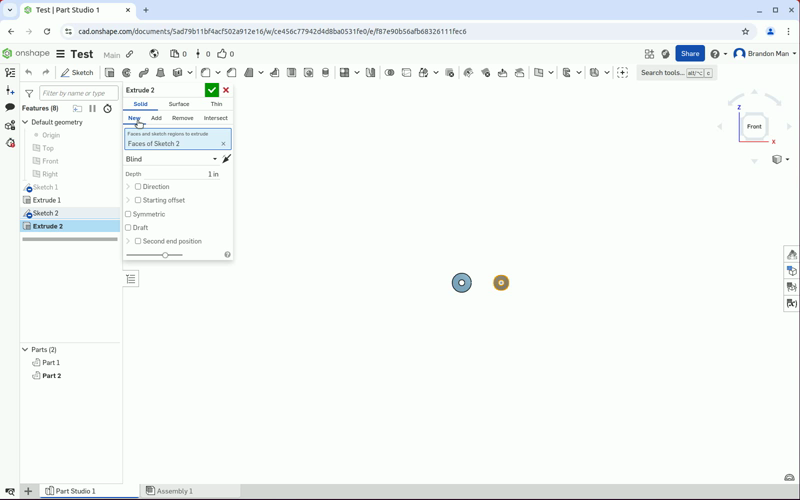
click(137, 120)
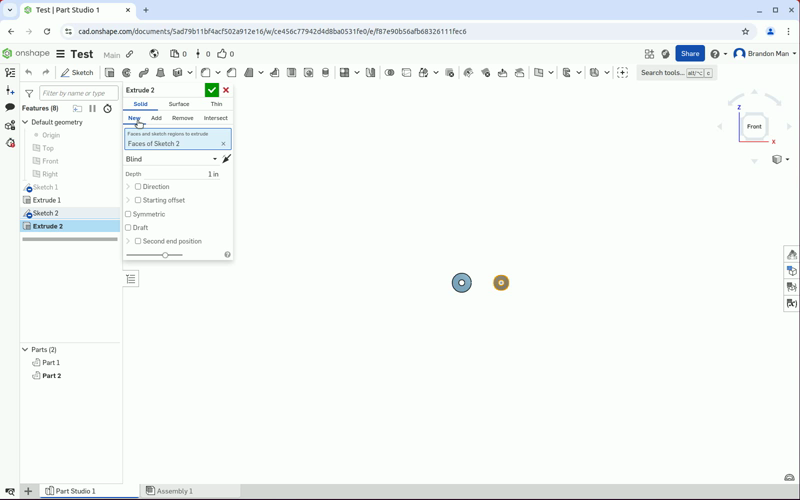
key(tab, 4)
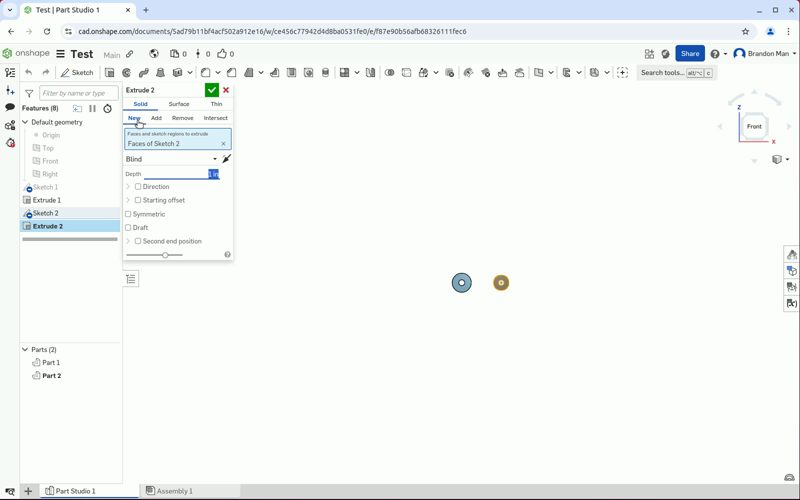
text(0.481)
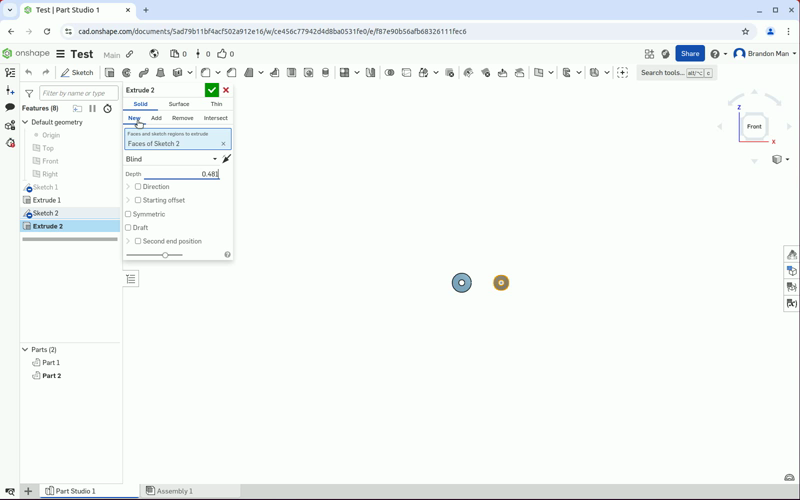
key(enter)
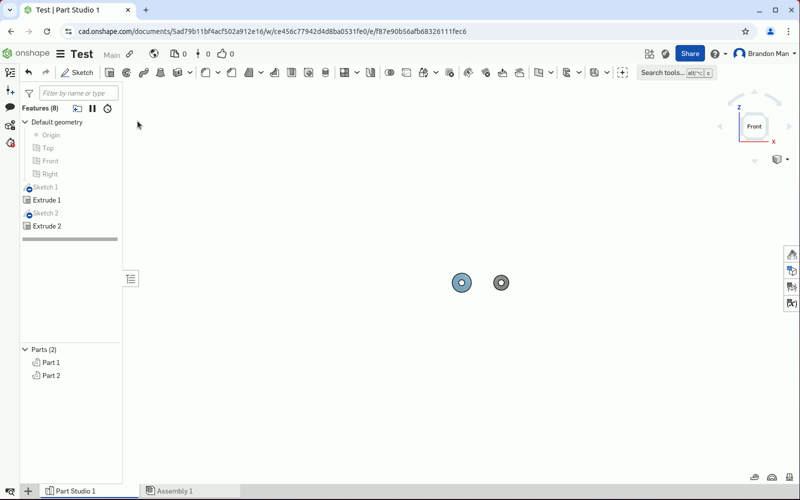
key(shift+h)
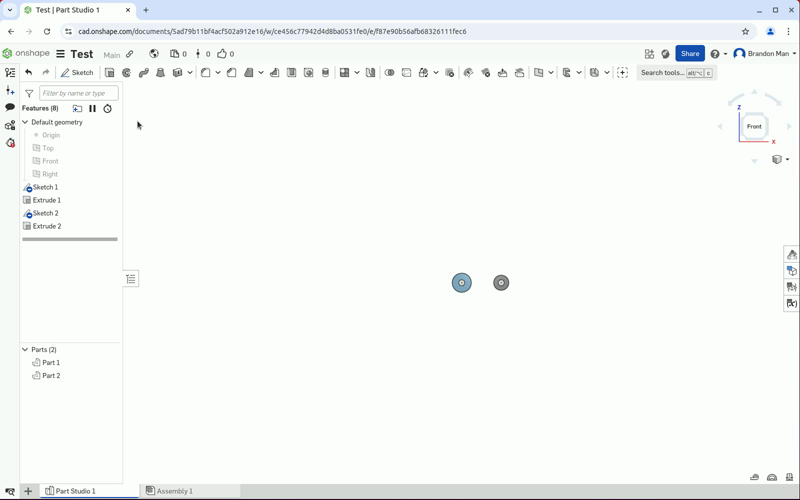
key(shift+h)
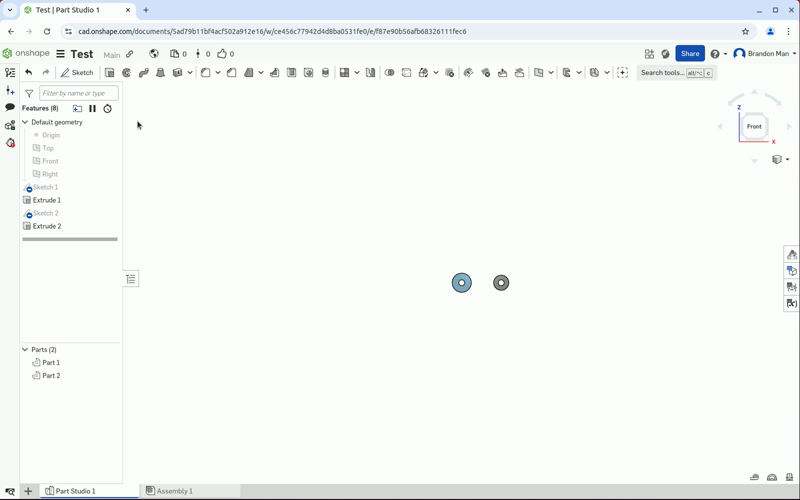
mouse_move(73, 189)
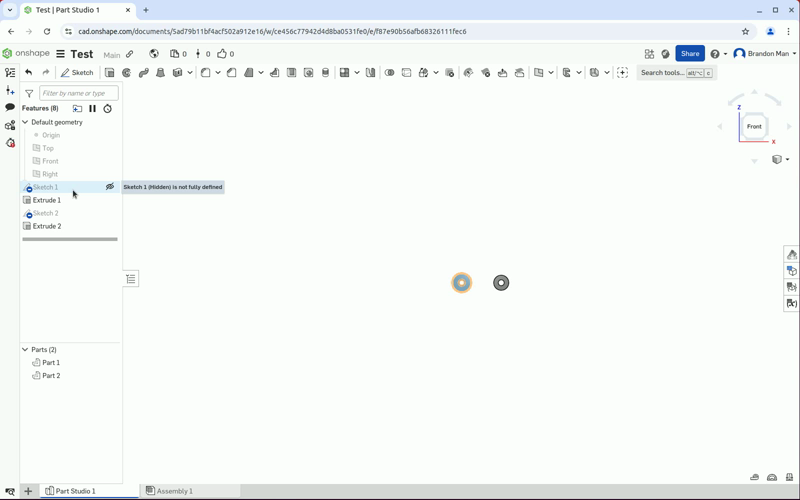
click(73, 189)
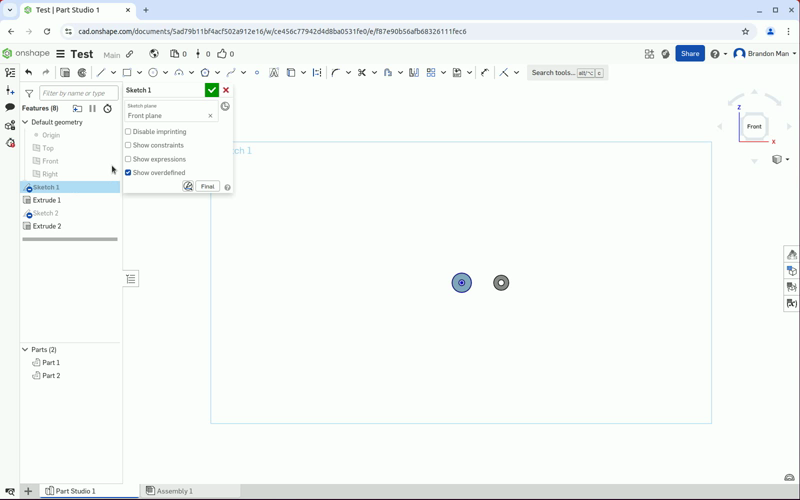
mouse_move(229, 92)
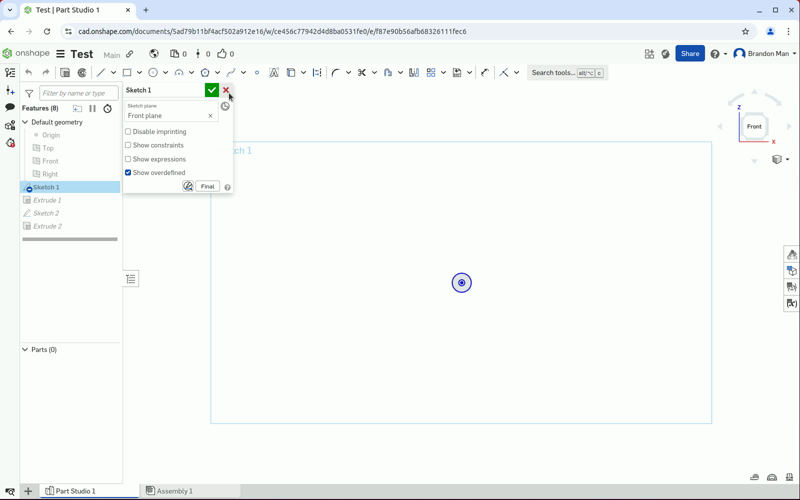
click(229, 92)
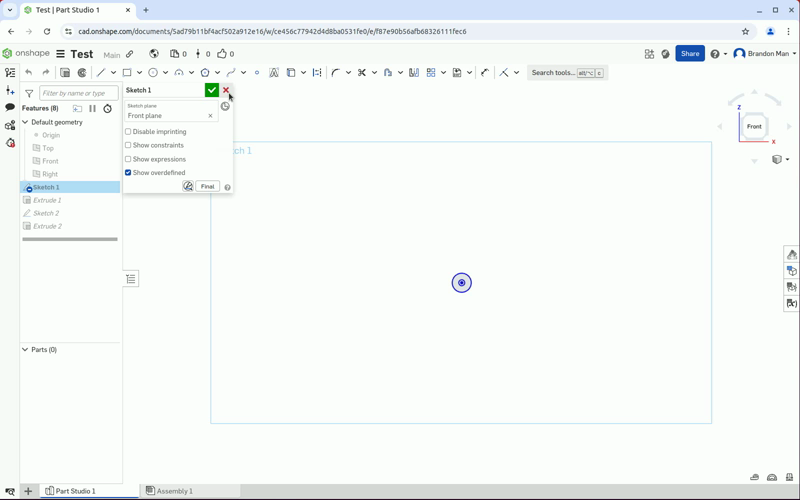
key(shift+s)
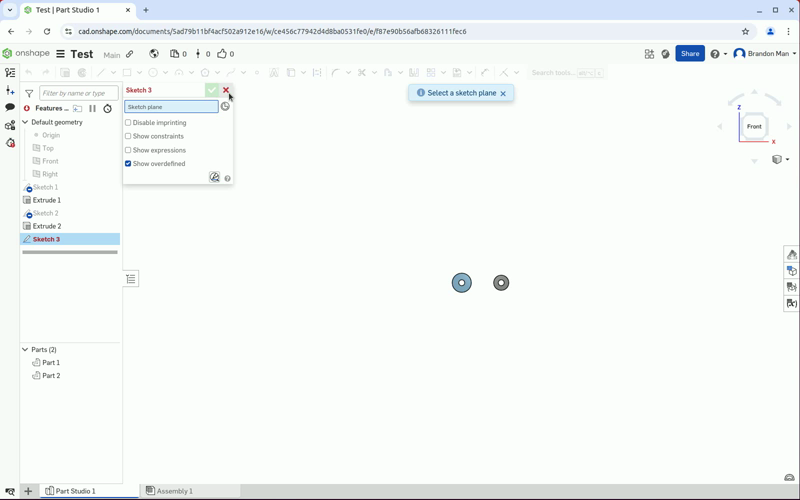
mouse_move(73, 163)
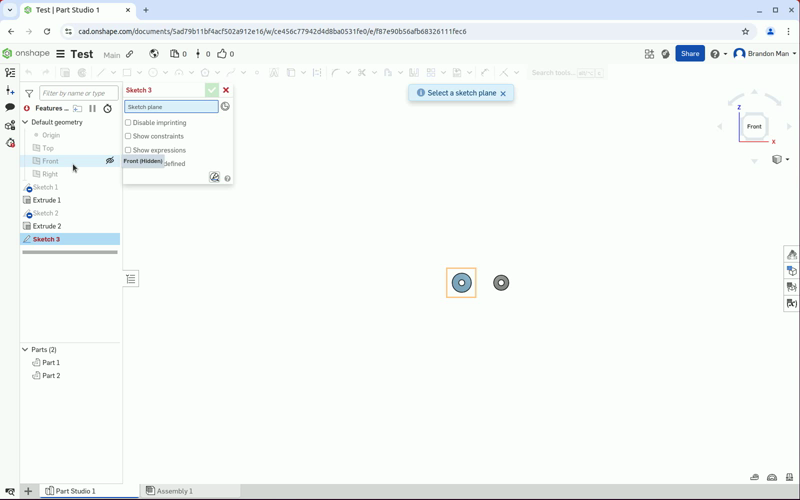
click(73, 163)
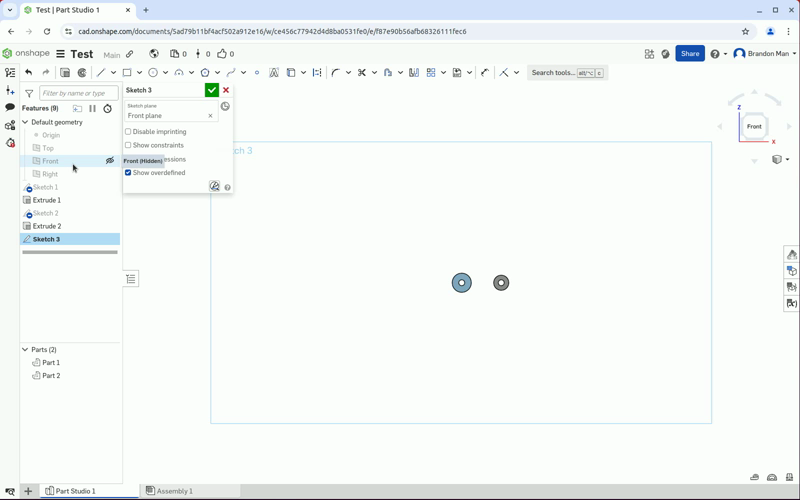
mouse_move(73, 352)
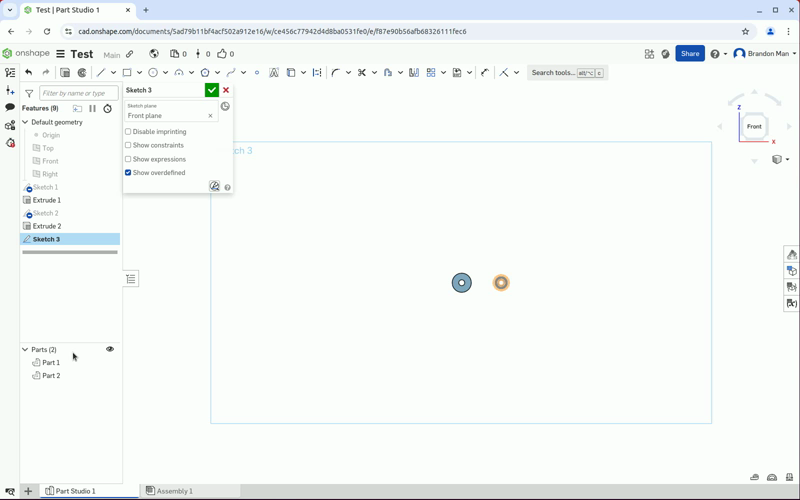
key(y)
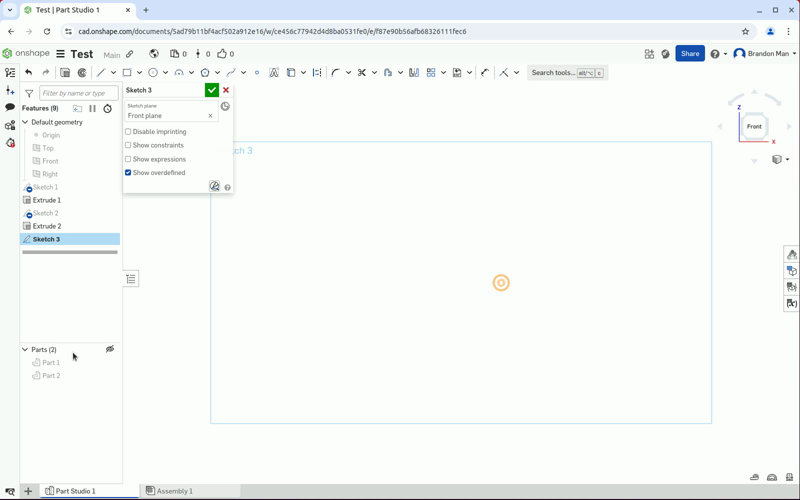
key(c)
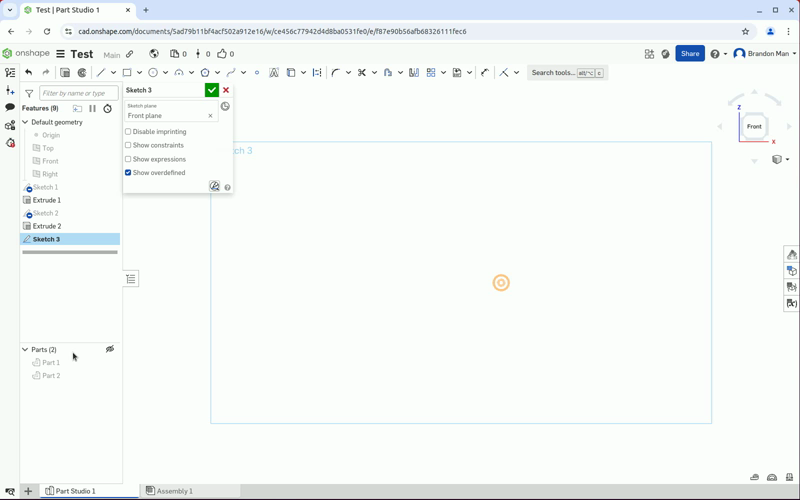
key_down(shift)
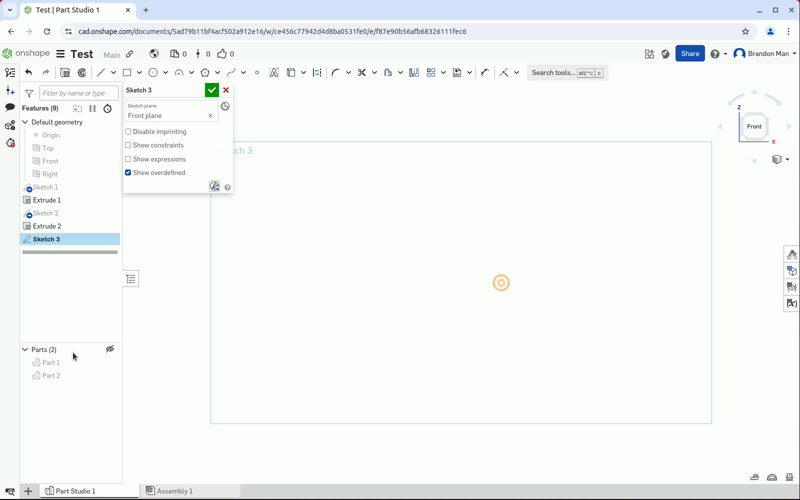
mouse_move(461, 178)
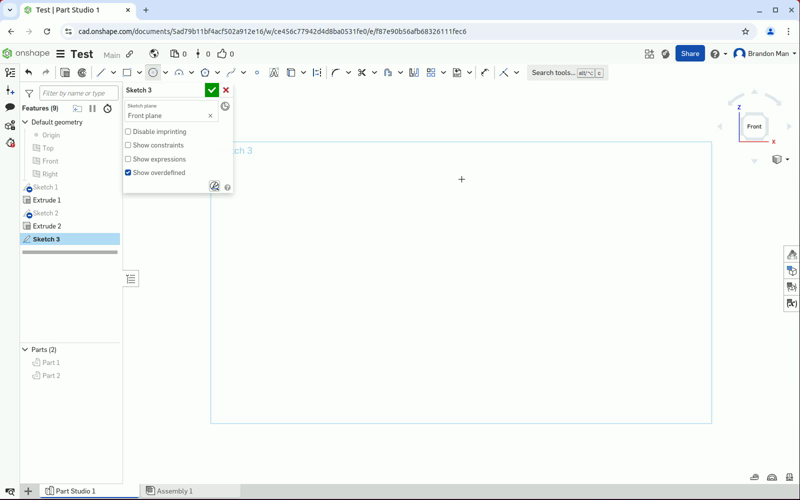
click(461, 178)
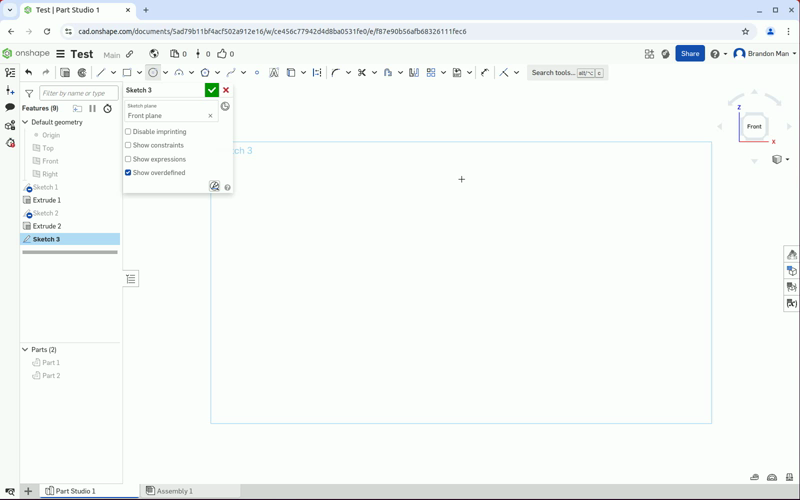
key_up(shift)
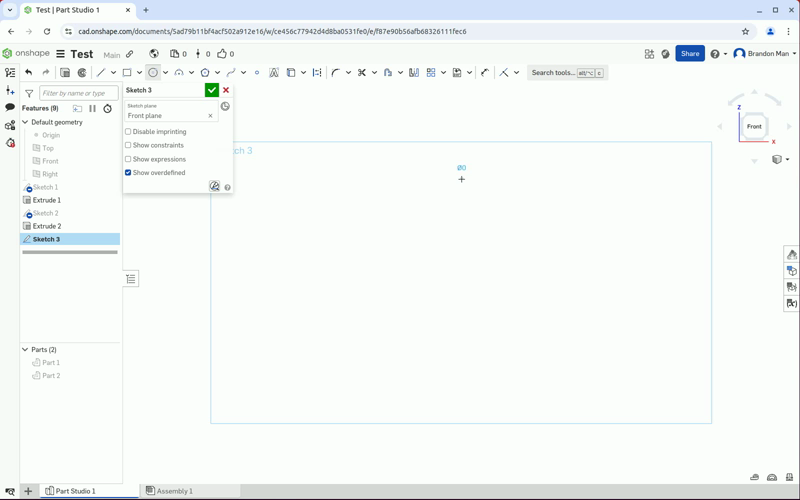
mouse_move(471, 178)
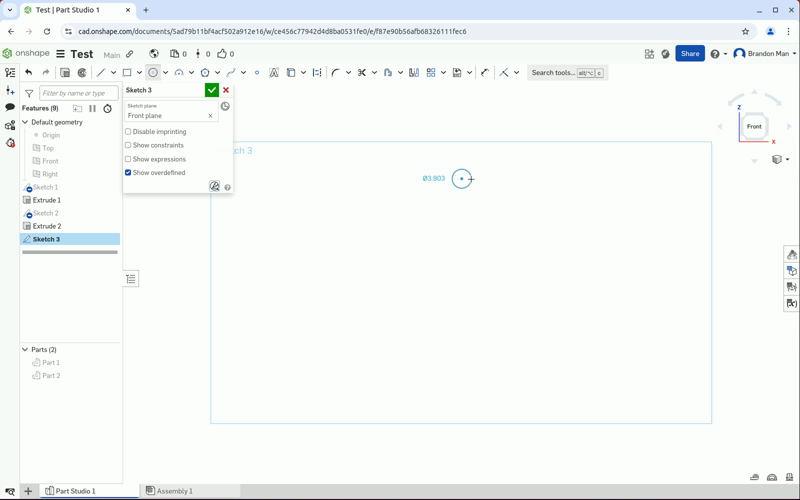
click(471, 178)
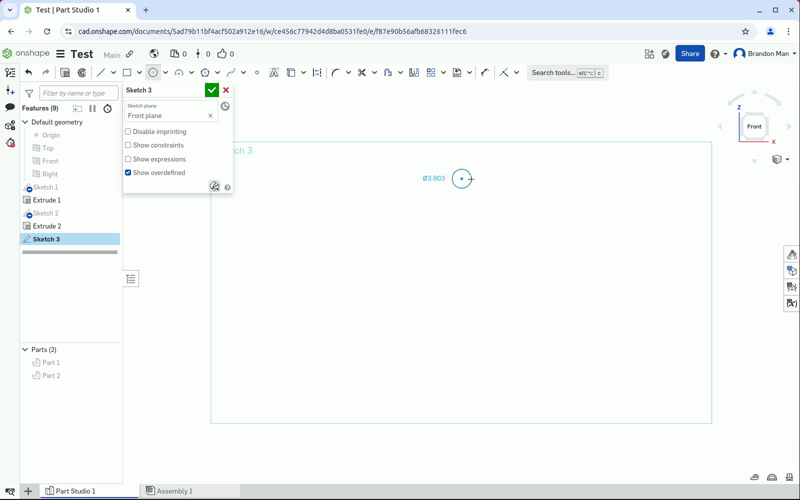
key(esc)
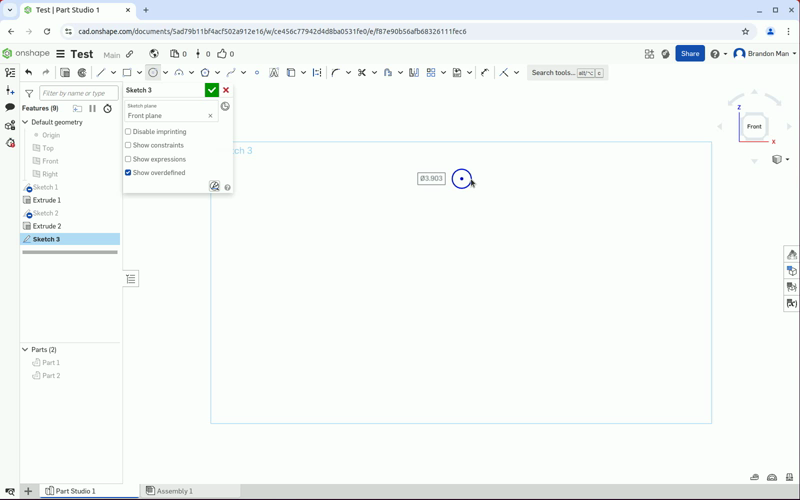
key(c)
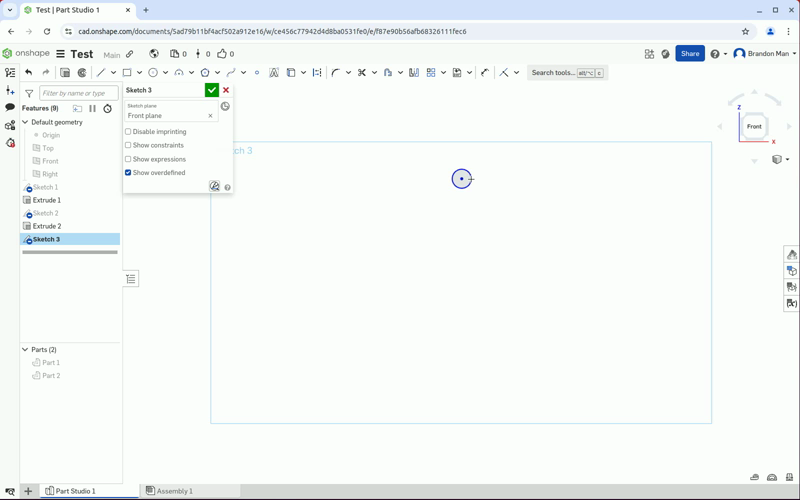
key_down(shift)
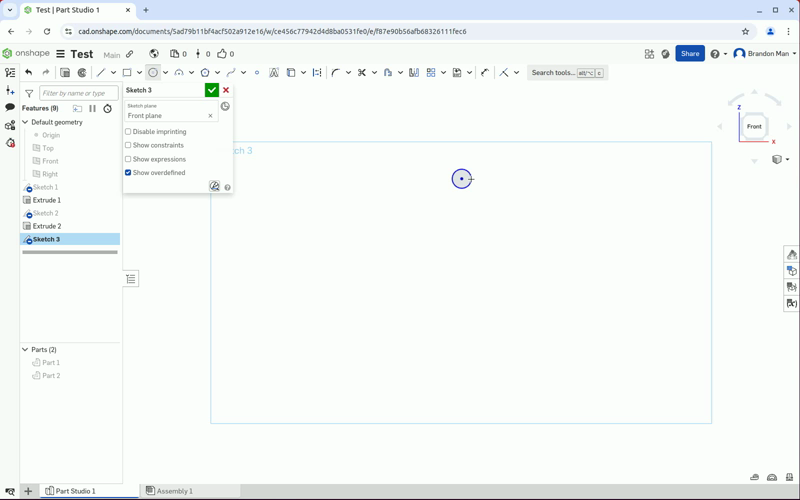
mouse_move(461, 178)
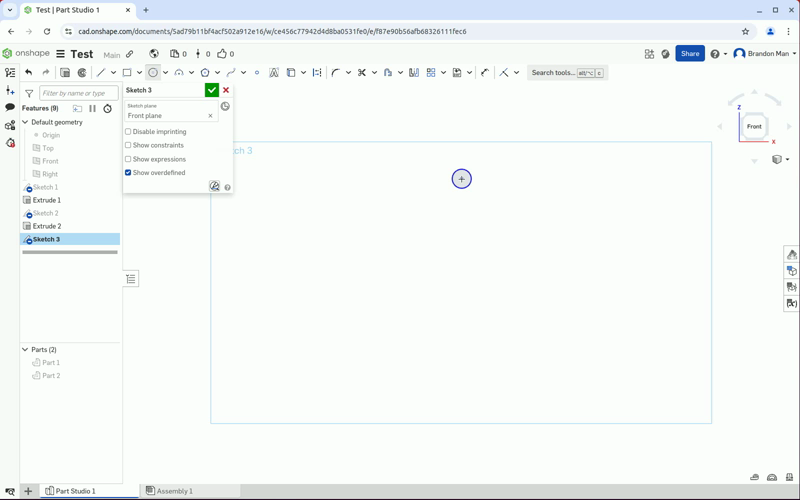
click(461, 178)
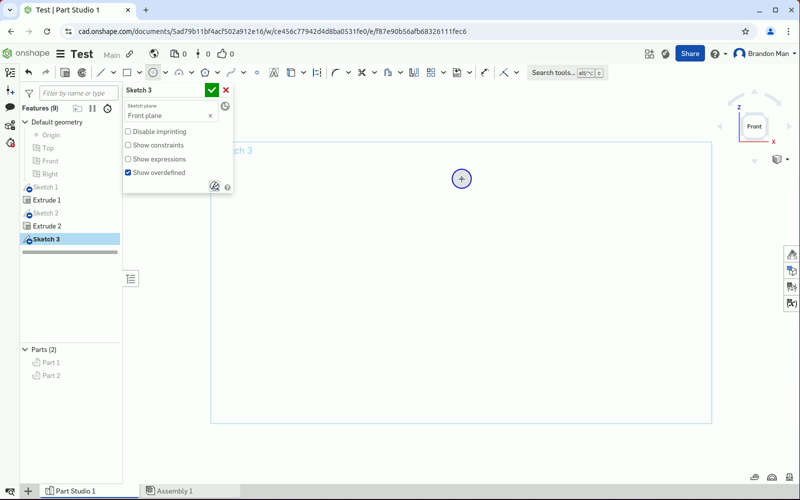
key_up(shift)
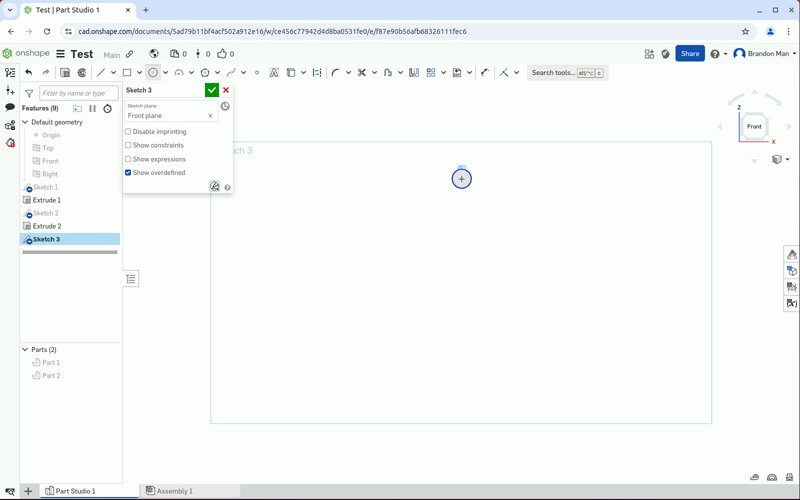
mouse_move(464, 178)
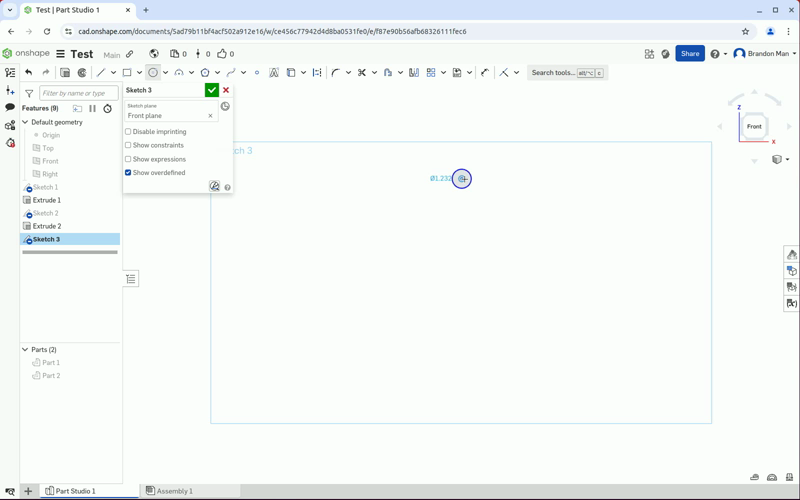
scroll(6)
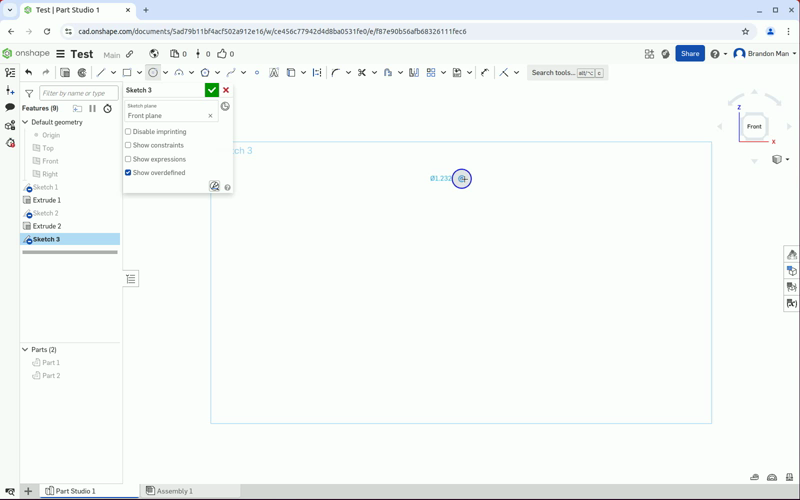
scroll(6)
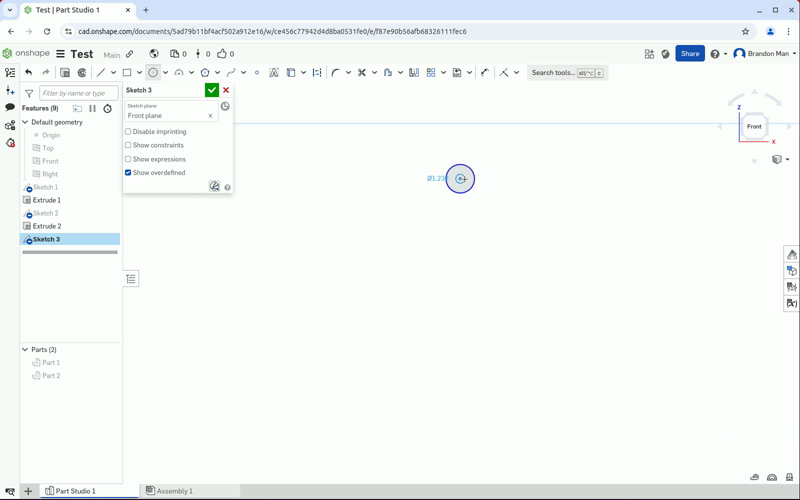
scroll(6)
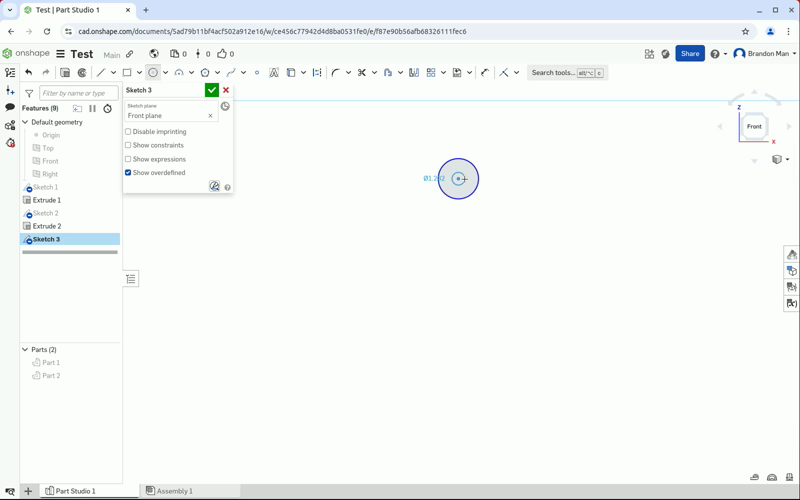
scroll(6)
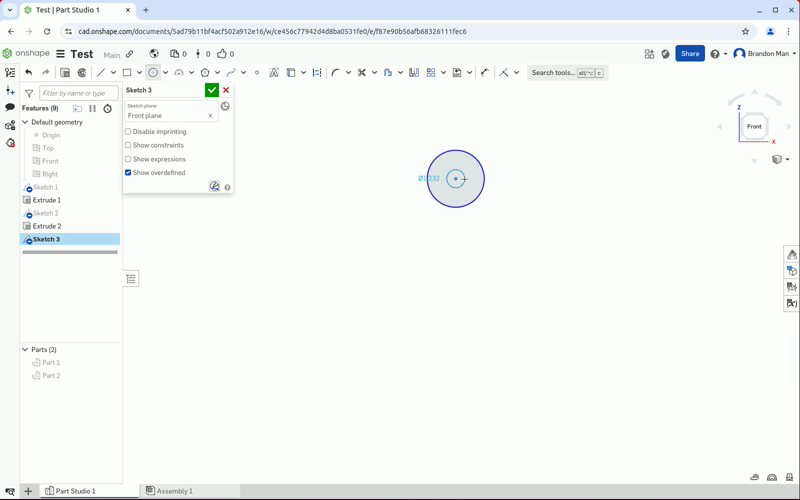
scroll(6)
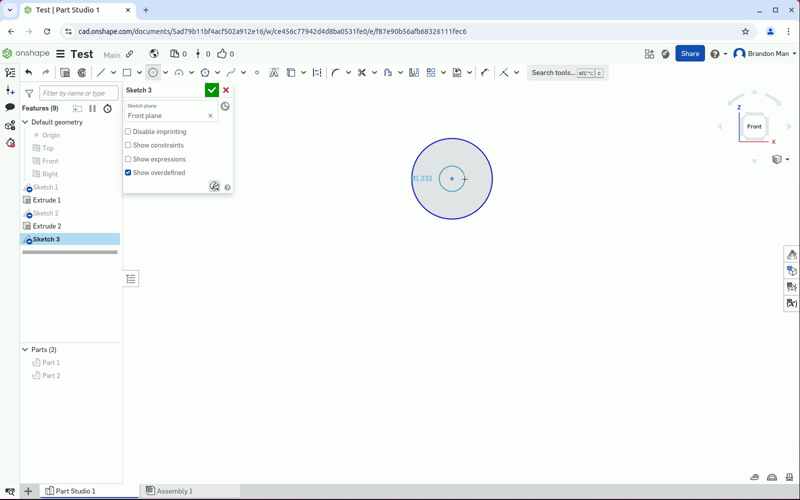
scroll(6)
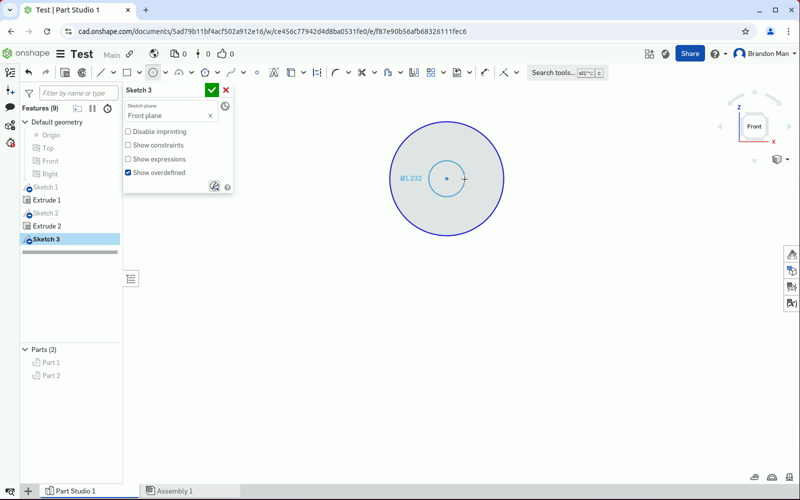
scroll(6)
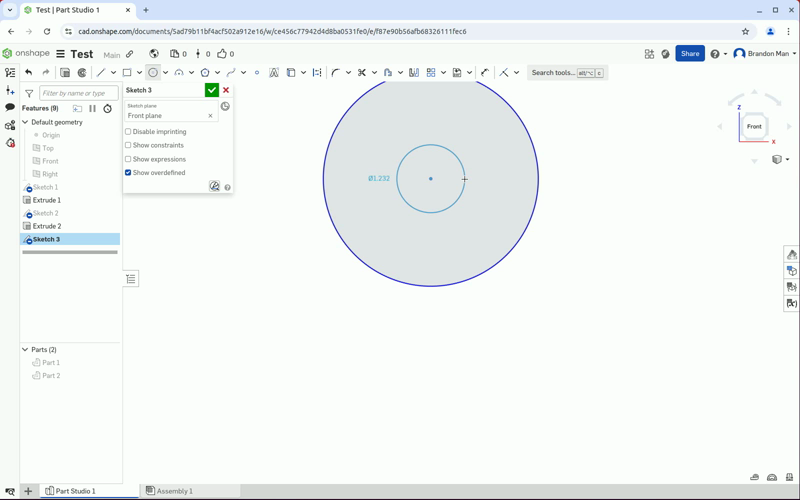
click(464, 178)
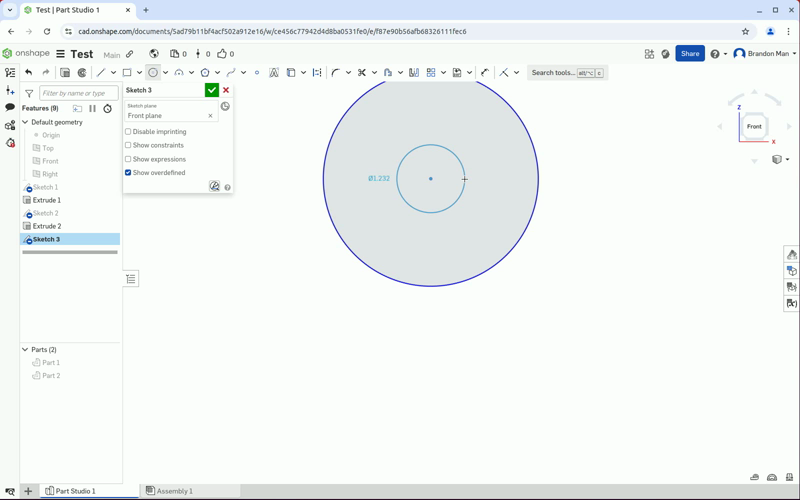
scroll(-6)
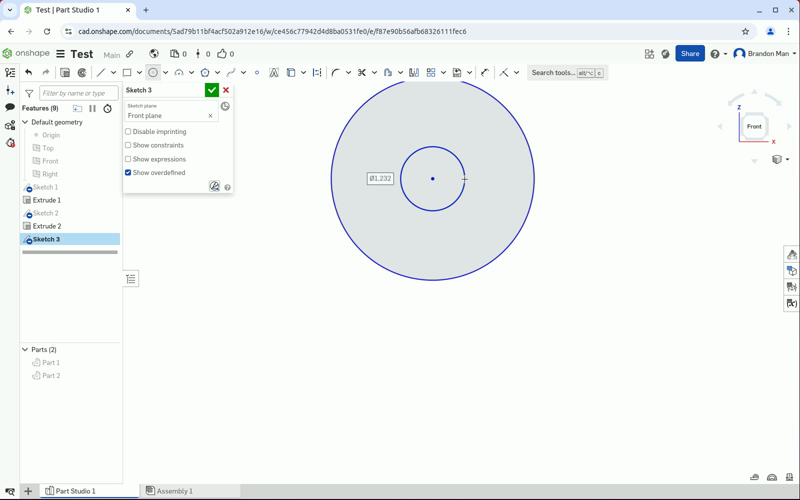
scroll(-6)
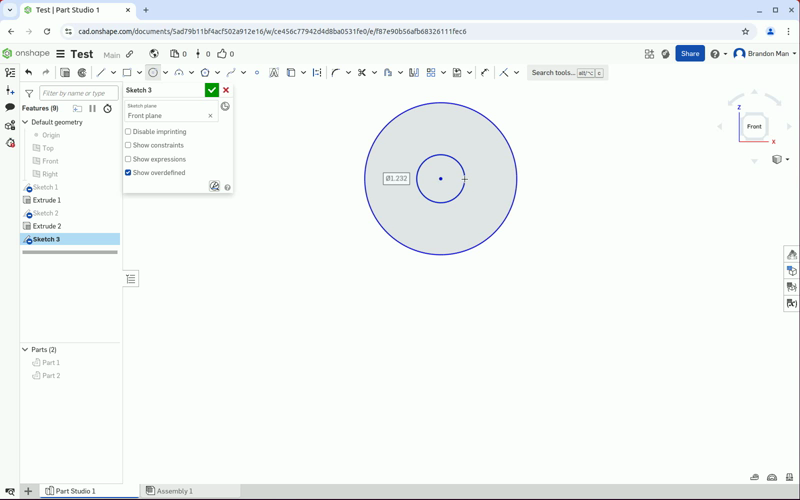
scroll(-6)
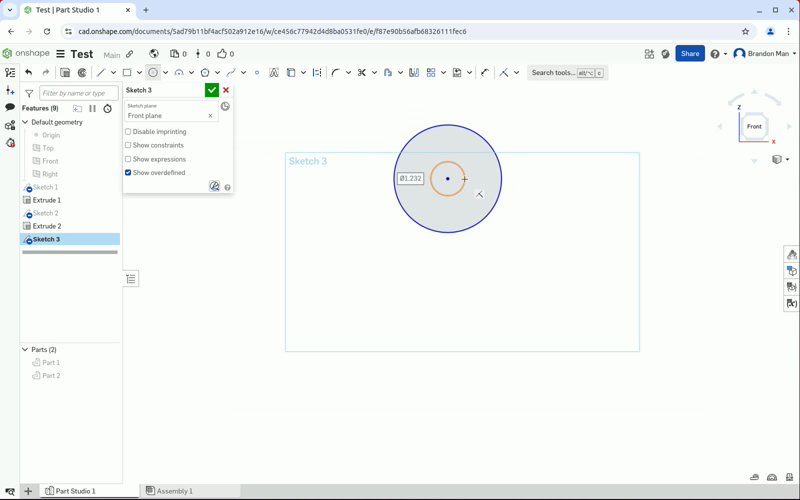
scroll(-6)
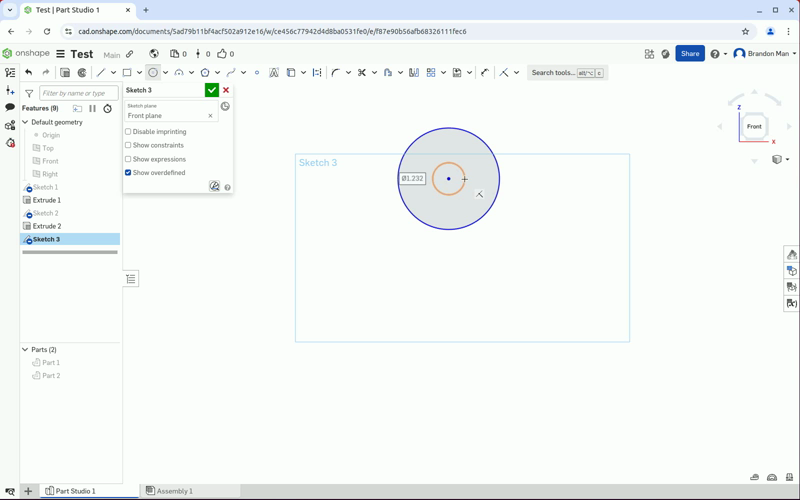
scroll(-6)
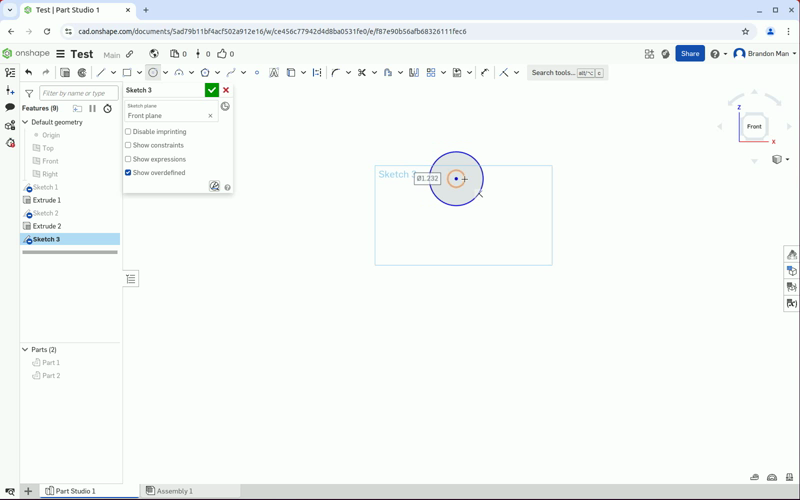
scroll(-6)
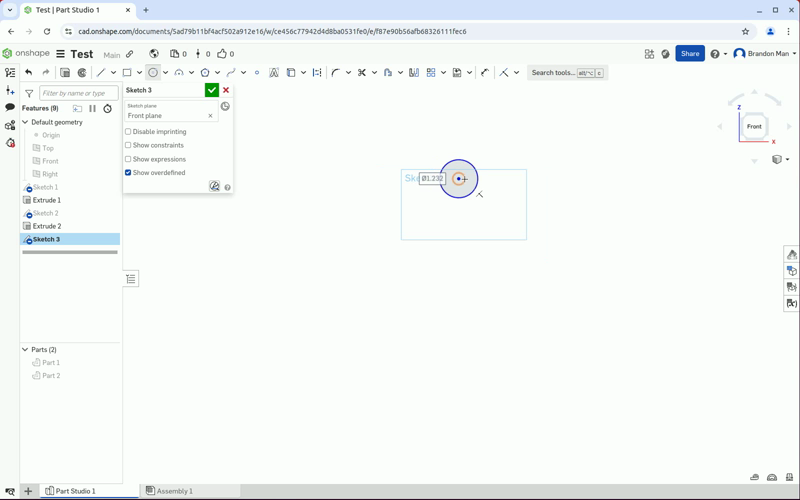
scroll(-6)
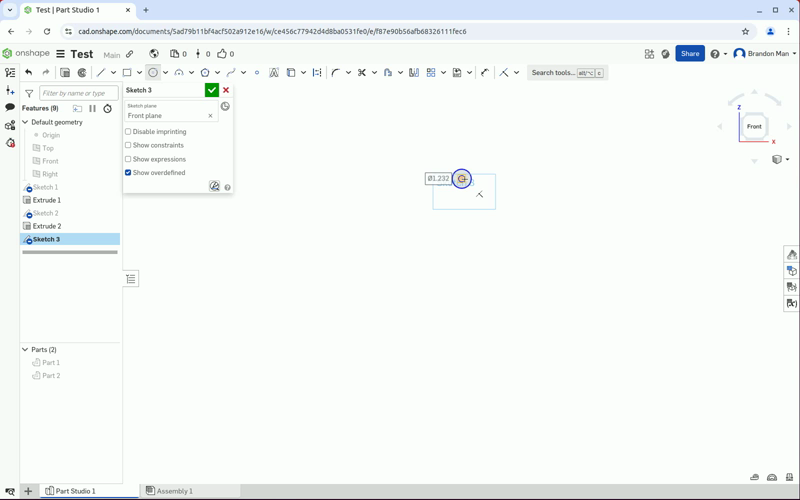
key(esc)
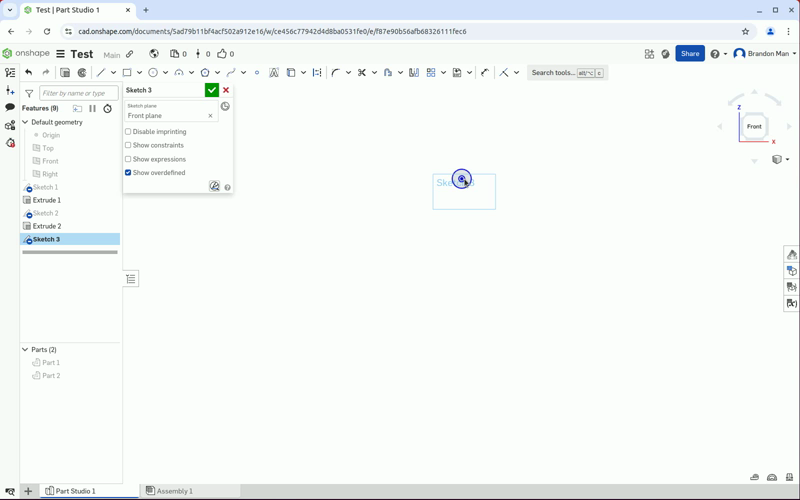
mouse_move(466, 175)
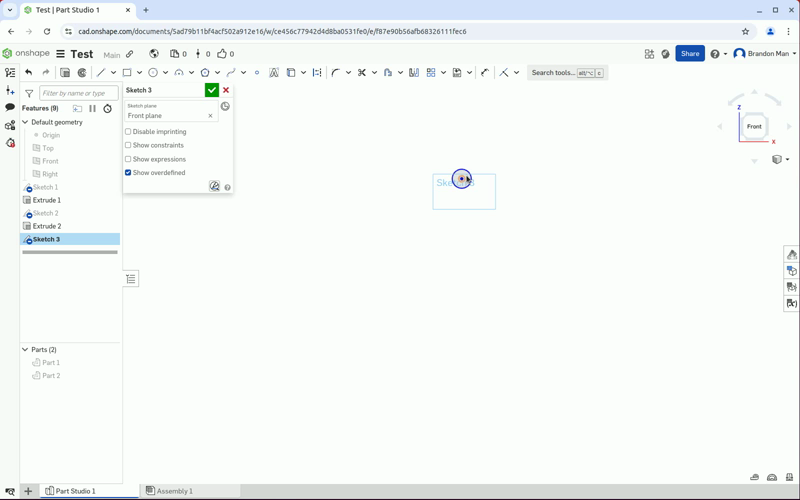
scroll(6)
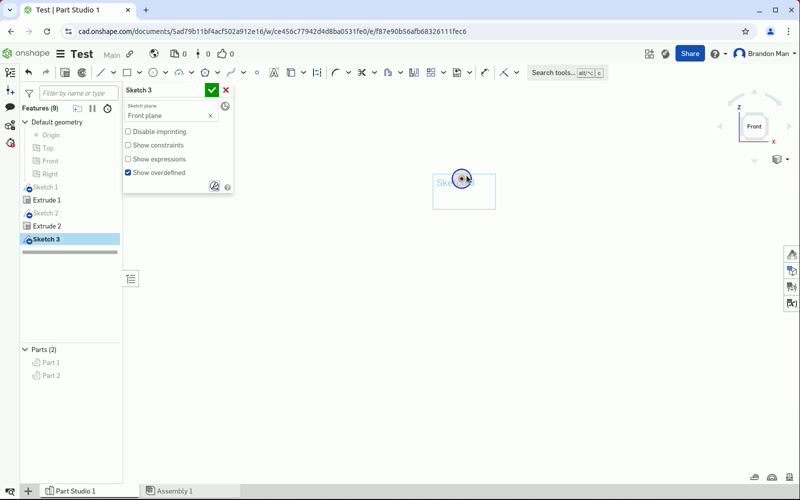
scroll(6)
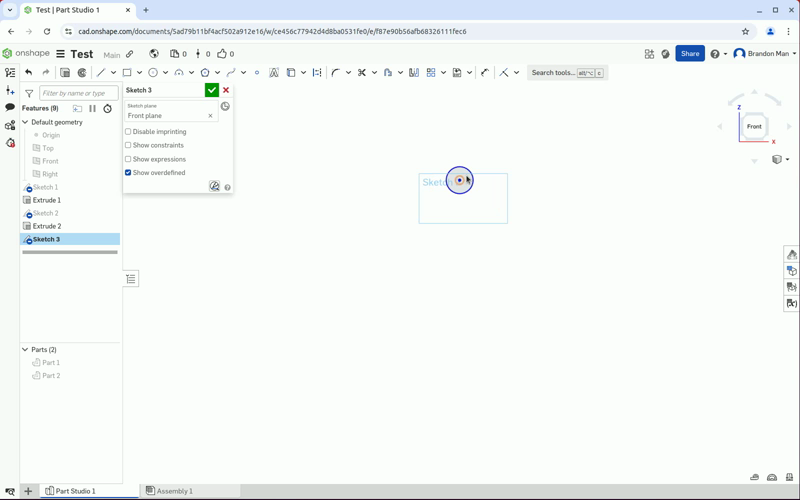
scroll(6)
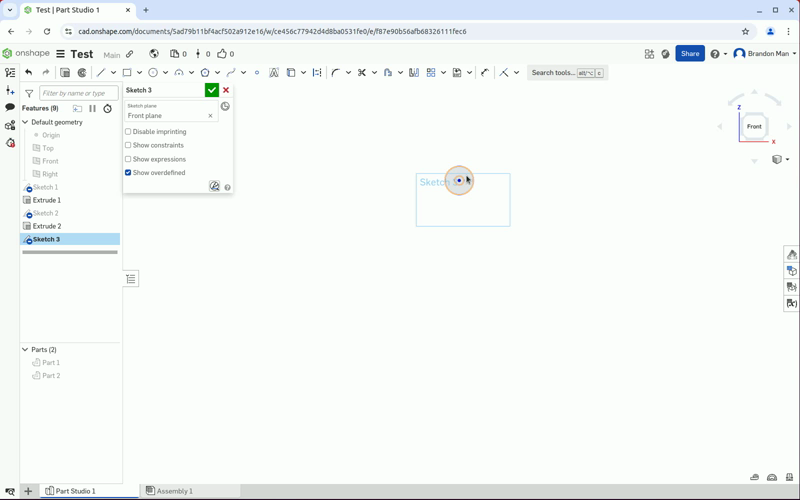
scroll(6)
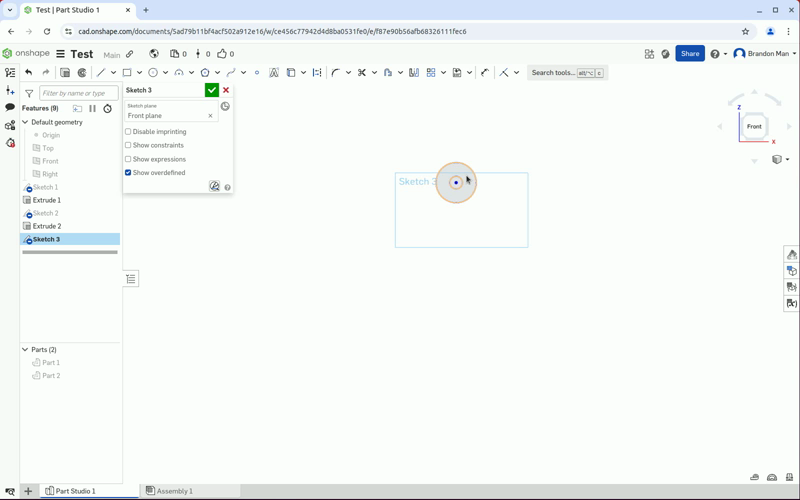
scroll(6)
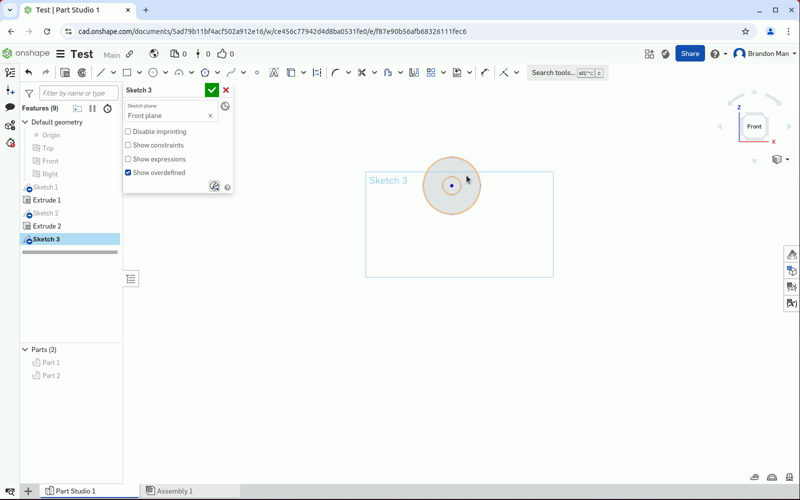
scroll(6)
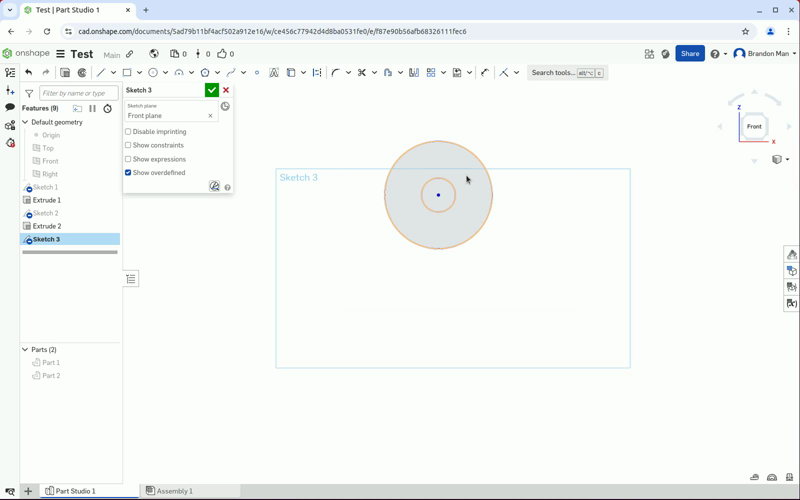
scroll(6)
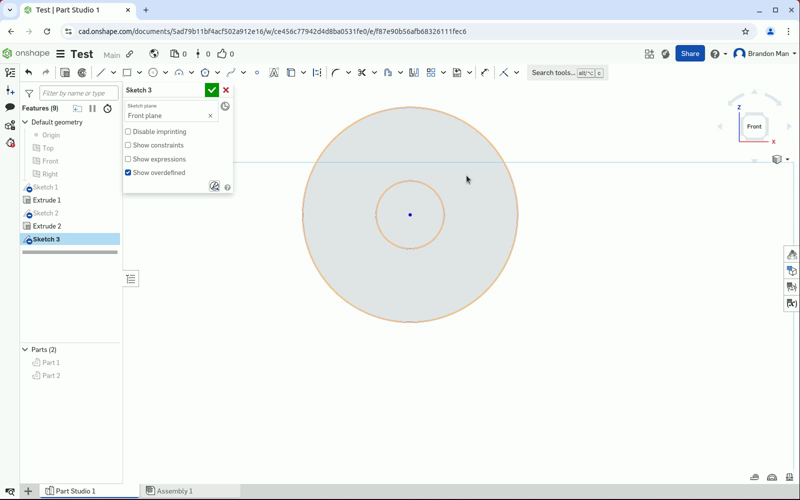
click(466, 175)
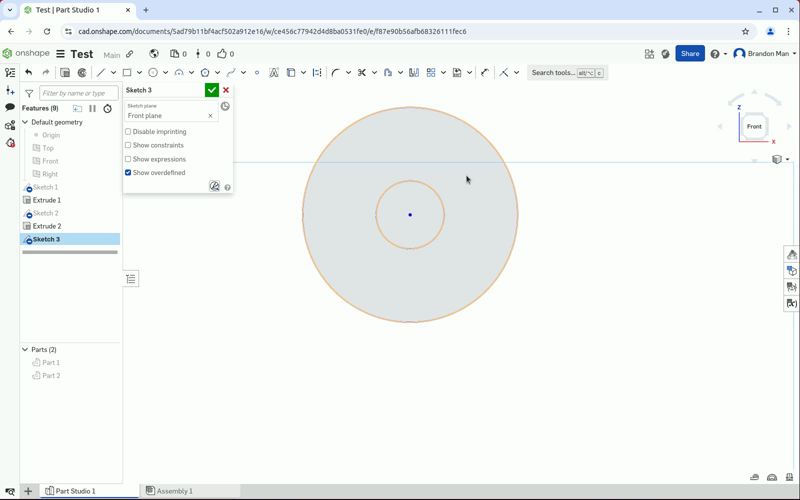
scroll(-6)
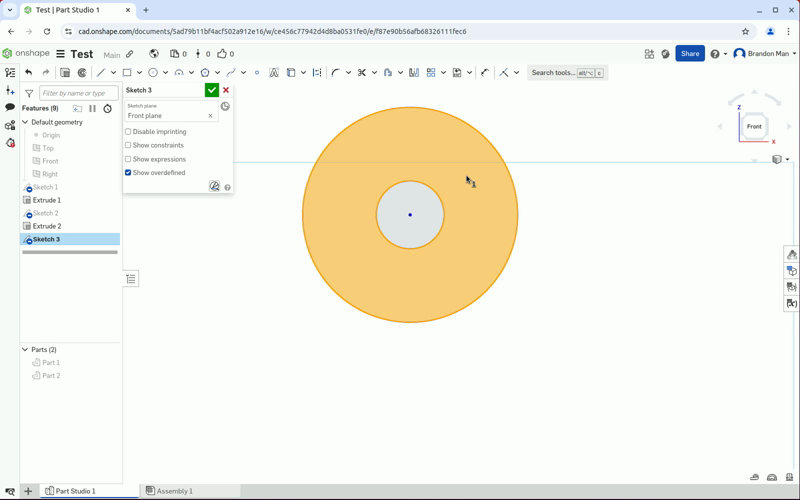
scroll(-6)
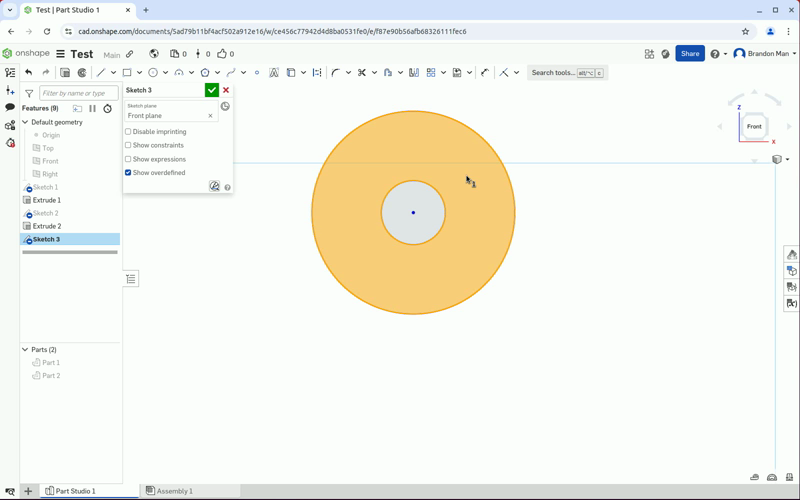
scroll(-6)
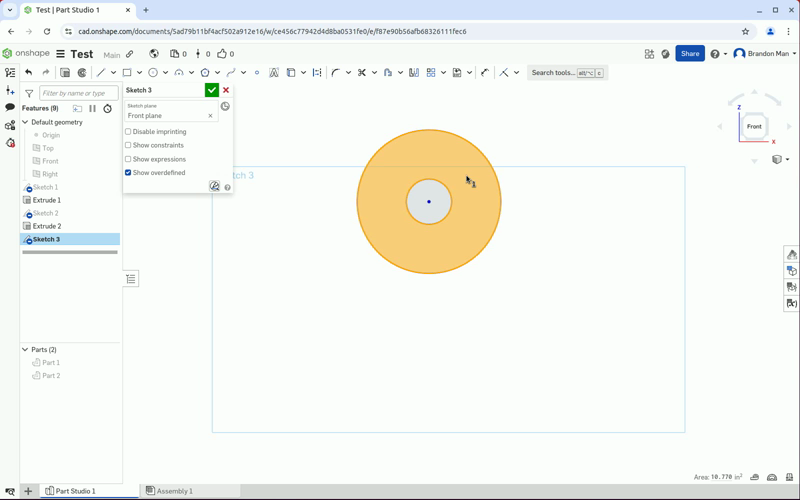
scroll(-6)
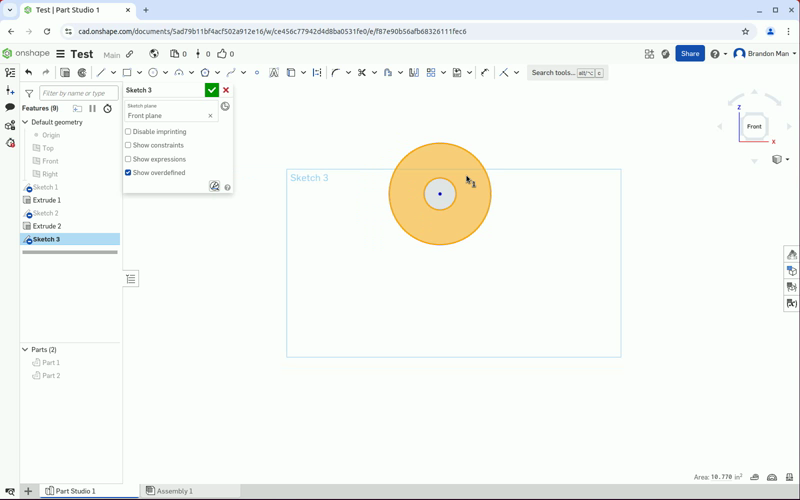
scroll(-6)
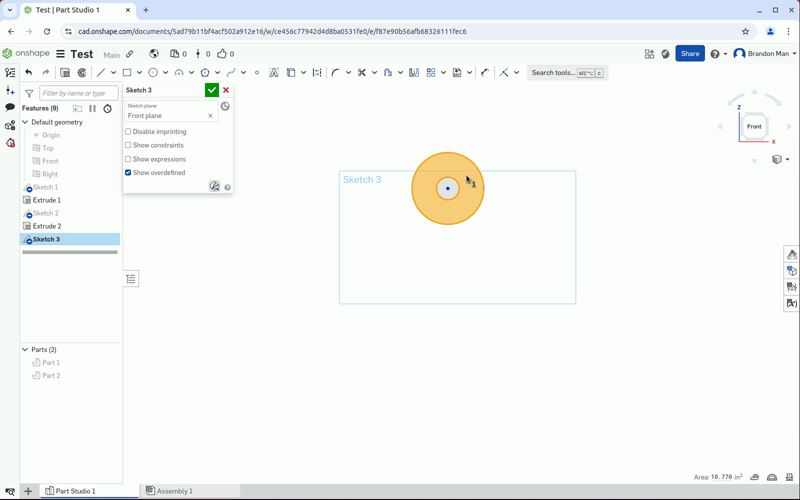
scroll(-6)
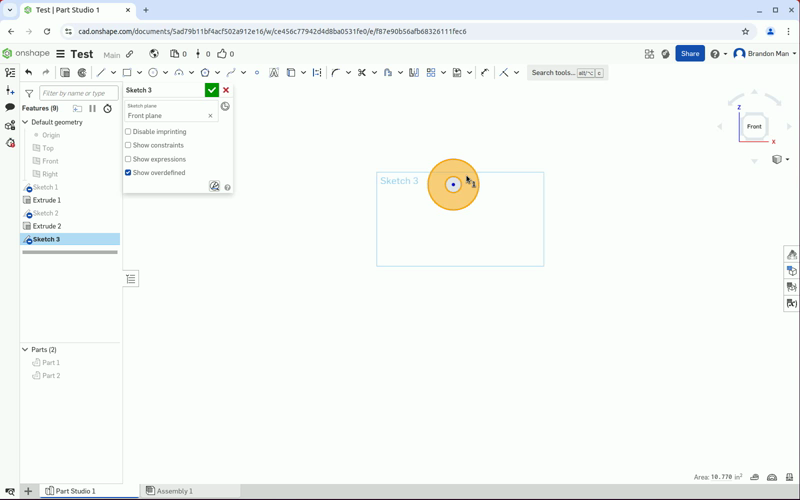
scroll(-6)
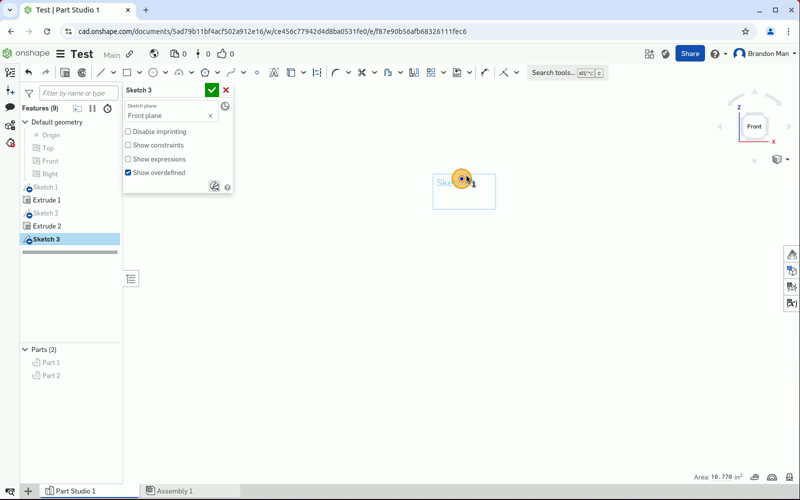
mouse_move(73, 352)
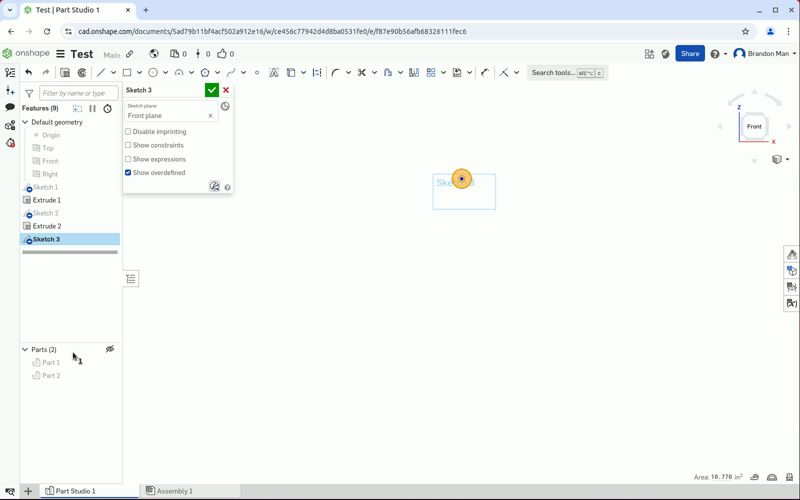
key(shift+y)
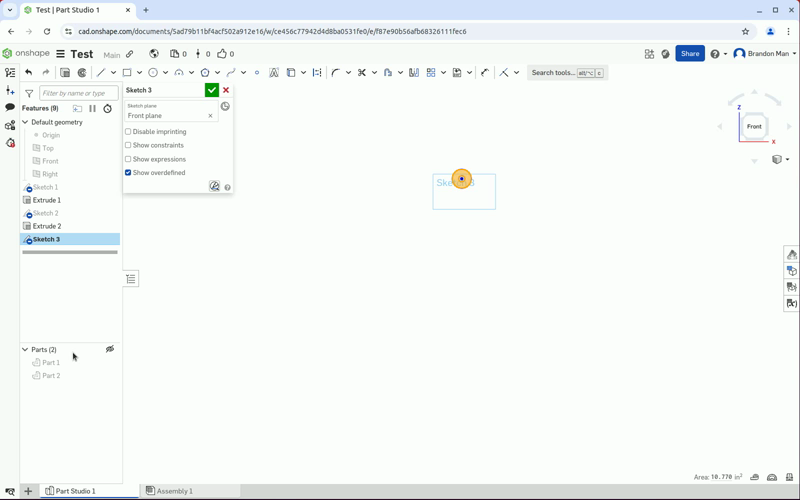
key(shift+e)
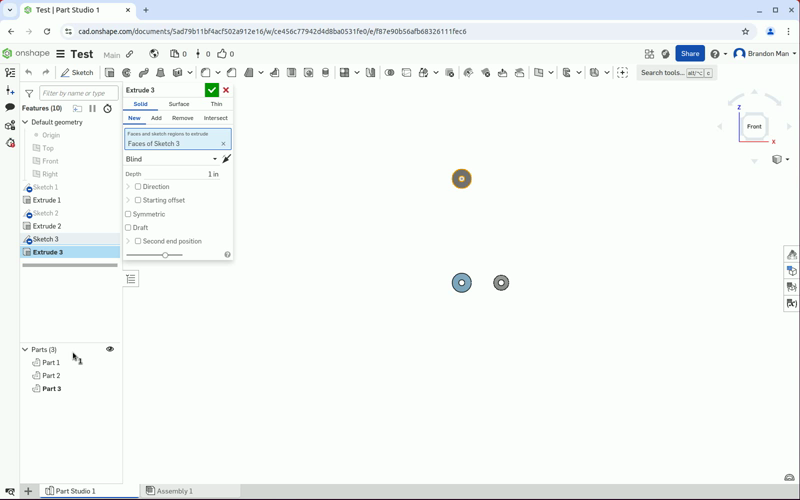
mouse_move(143, 106)
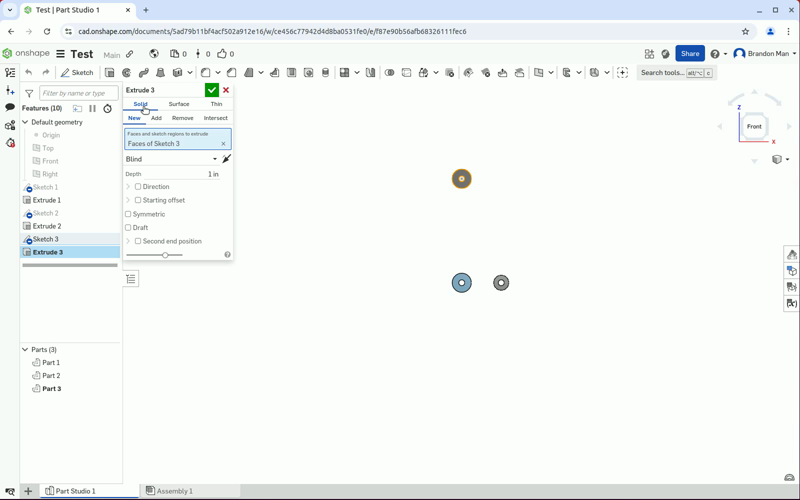
click(143, 106)
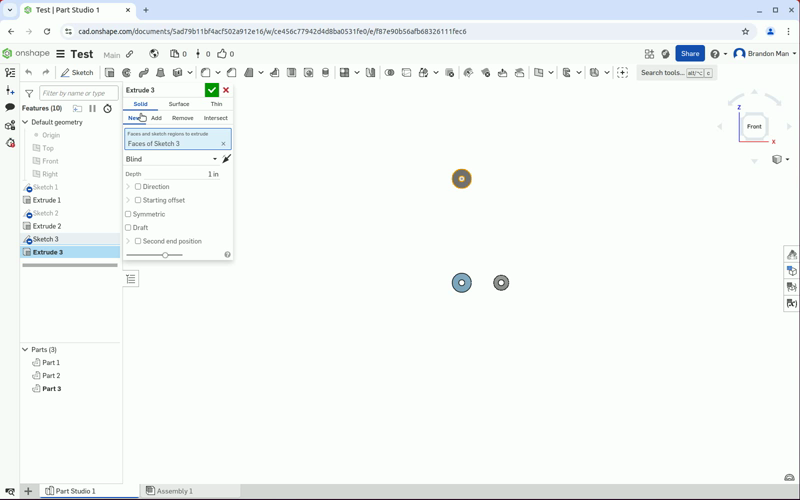
mouse_move(137, 120)
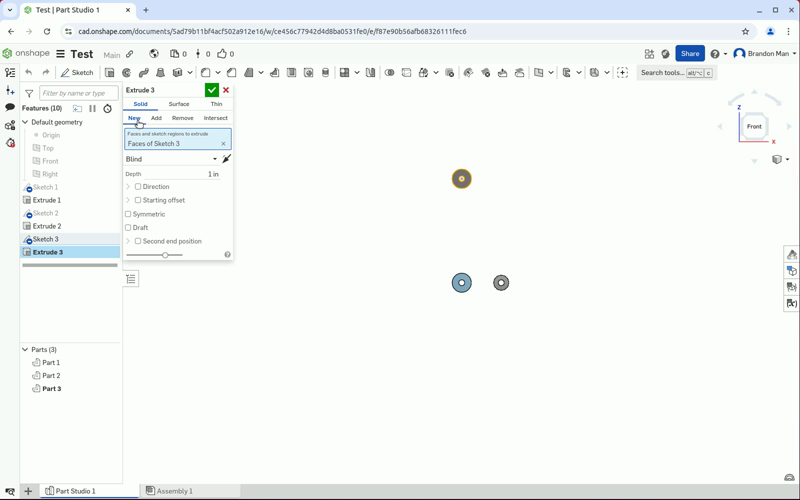
click(137, 120)
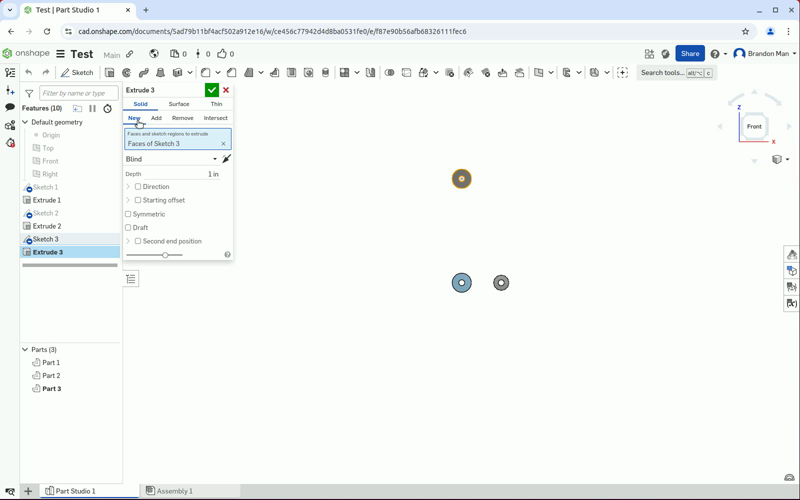
key(tab, 4)
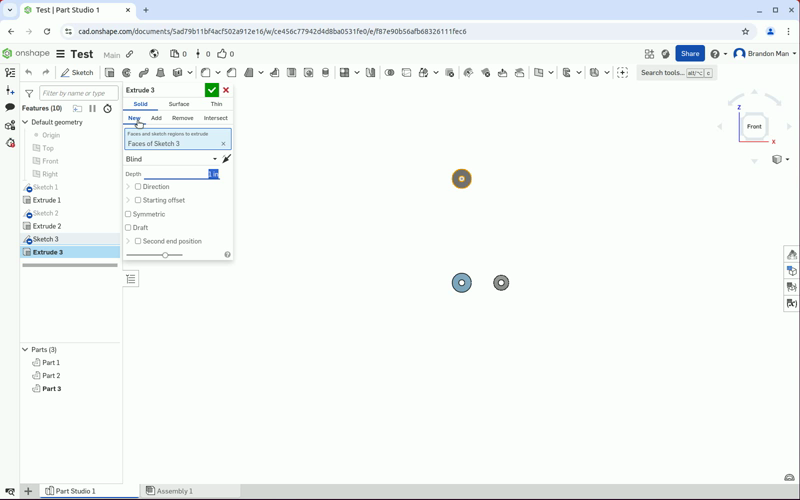
text(0.481)
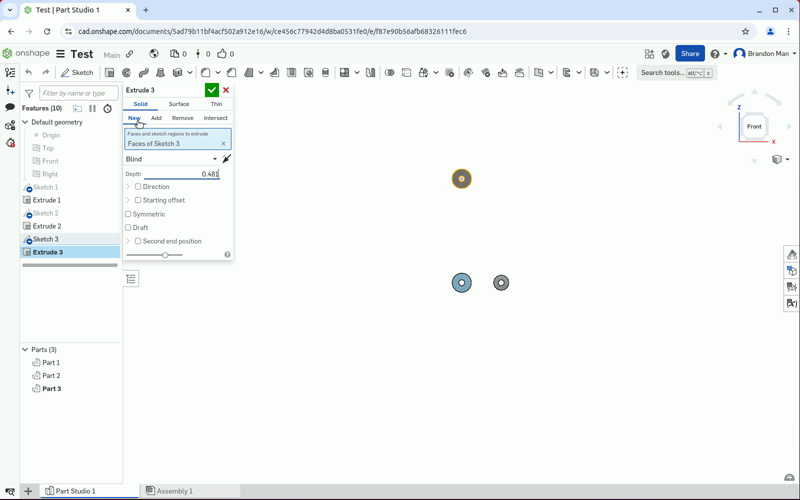
key(enter)
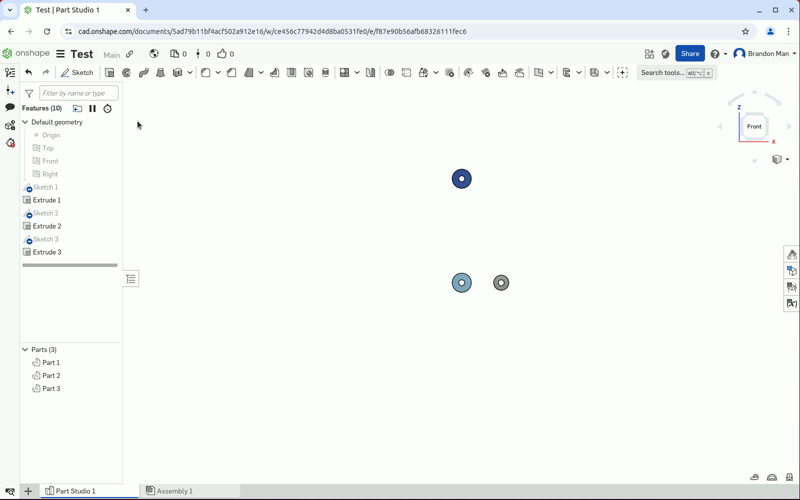
key(shift+h)
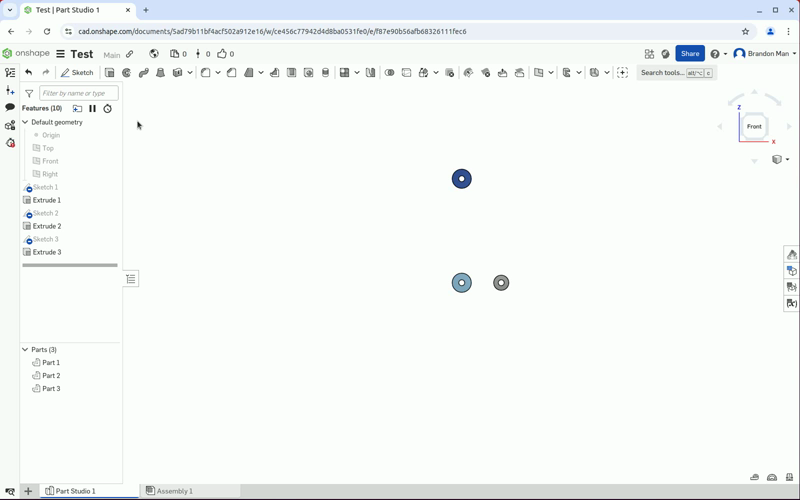
key(shift+h)
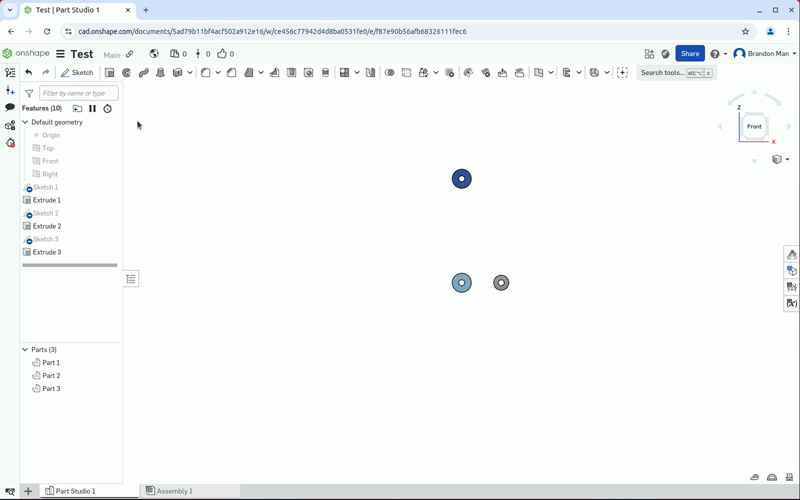
mouse_move(73, 189)
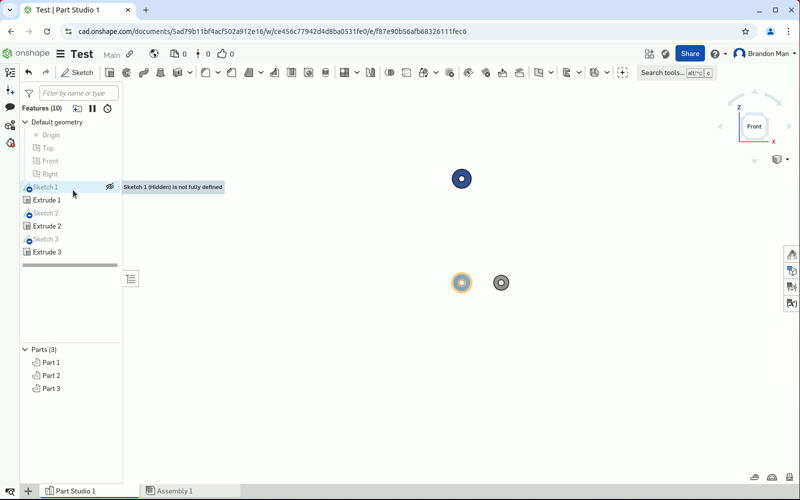
click(73, 189)
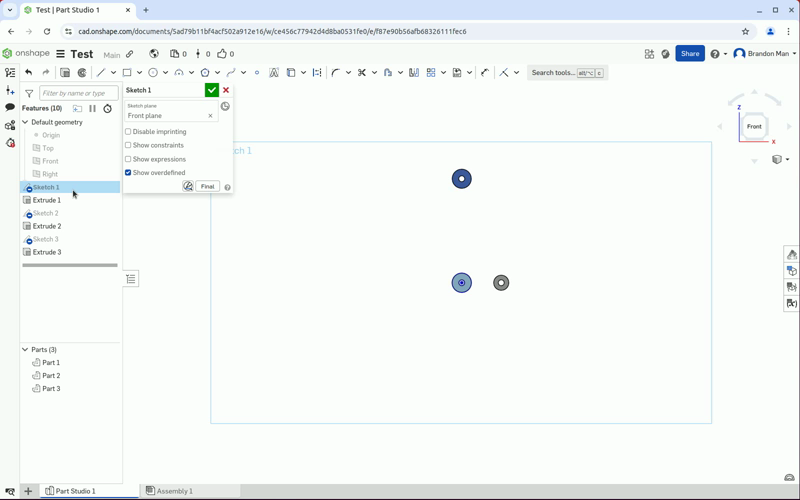
mouse_move(229, 92)
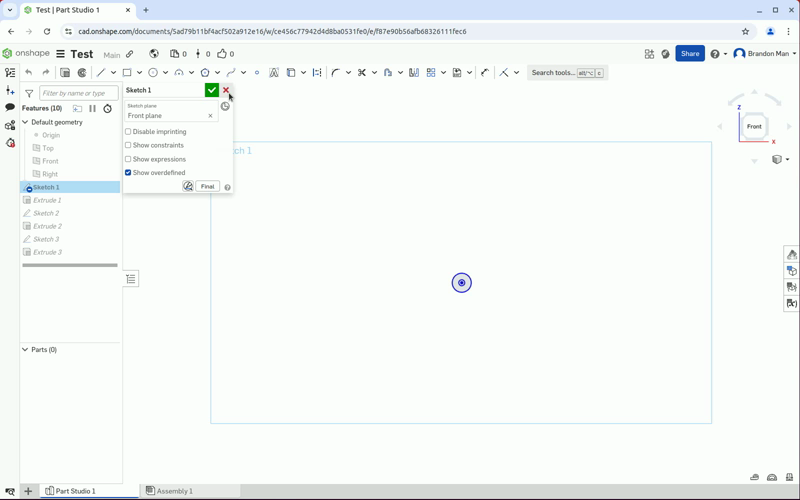
click(229, 92)
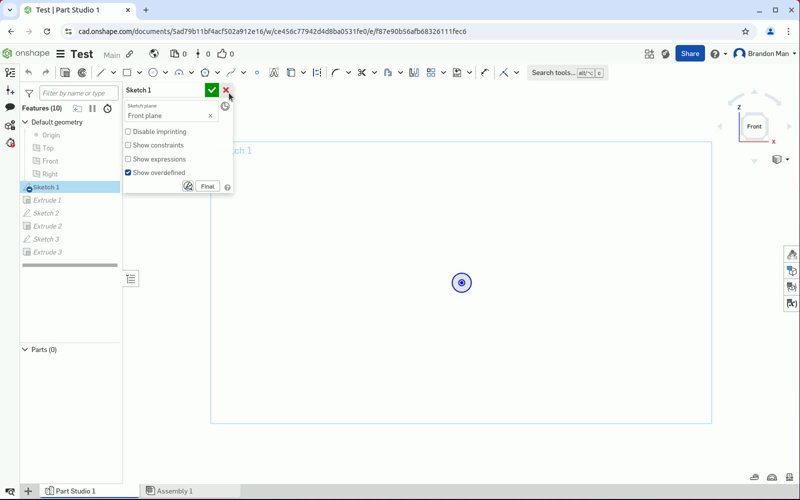
key(shift+s)
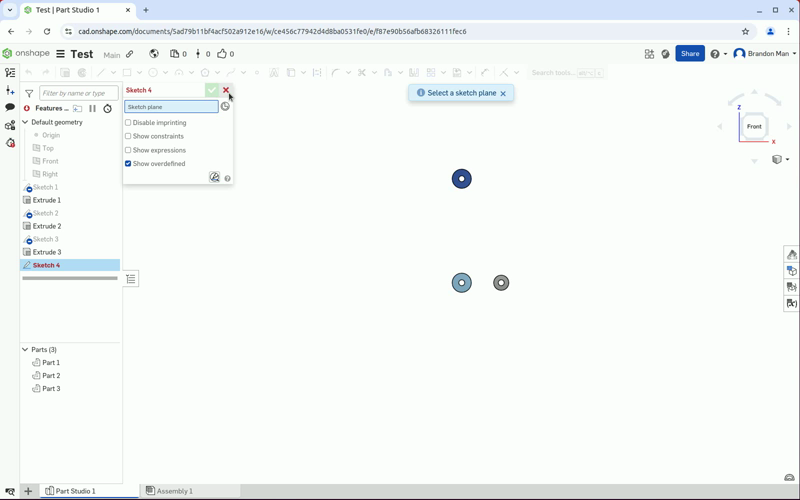
mouse_move(73, 163)
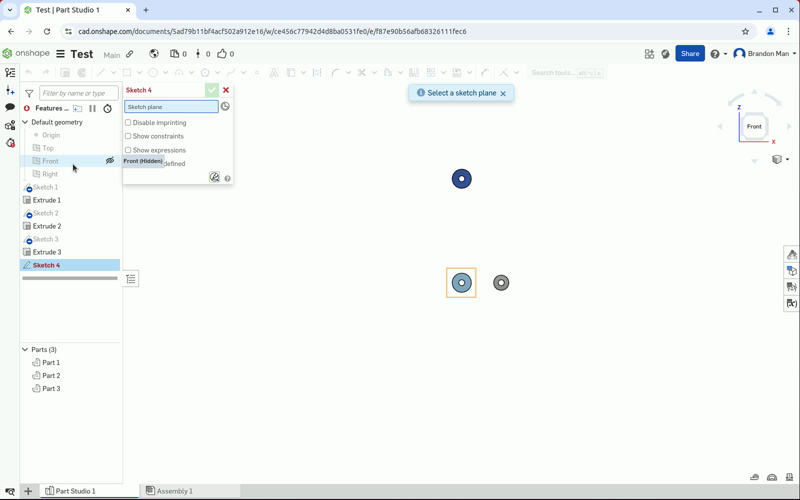
click(73, 163)
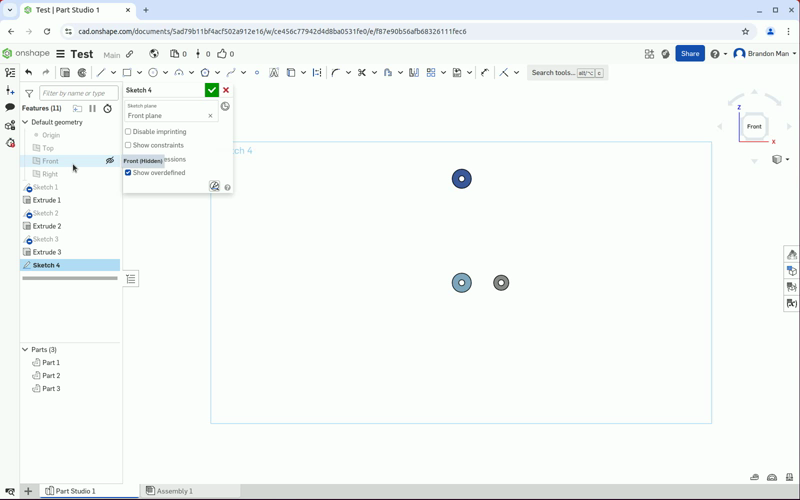
mouse_move(73, 352)
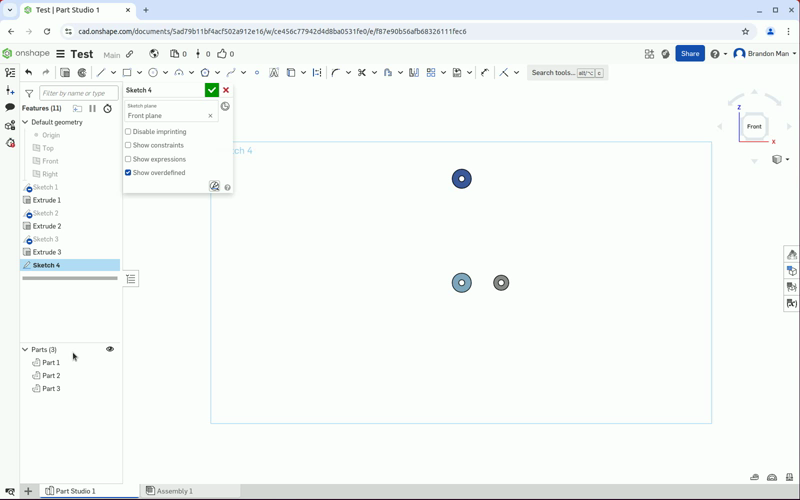
key(y)
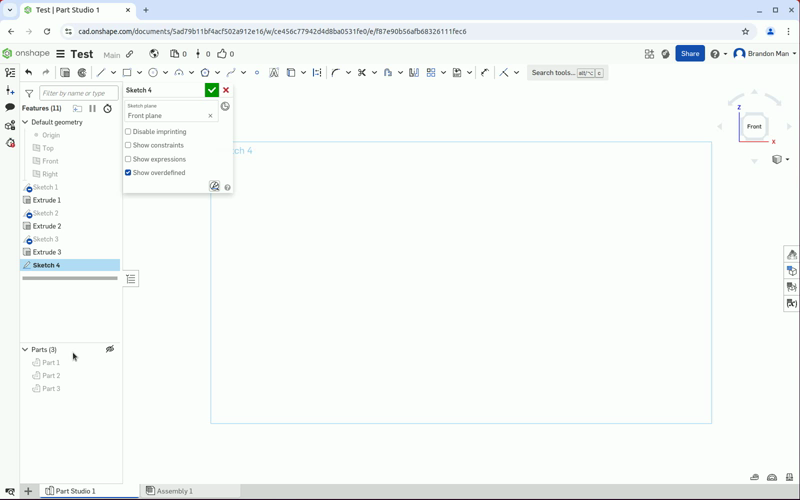
key(l)
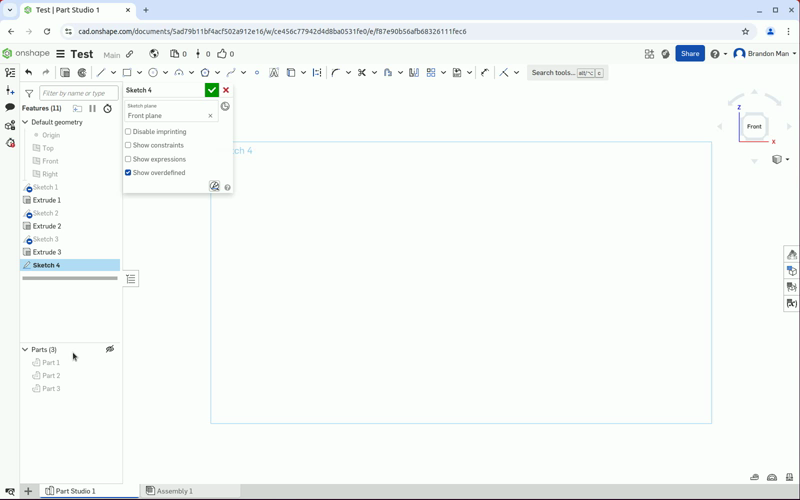
key_down(shift)
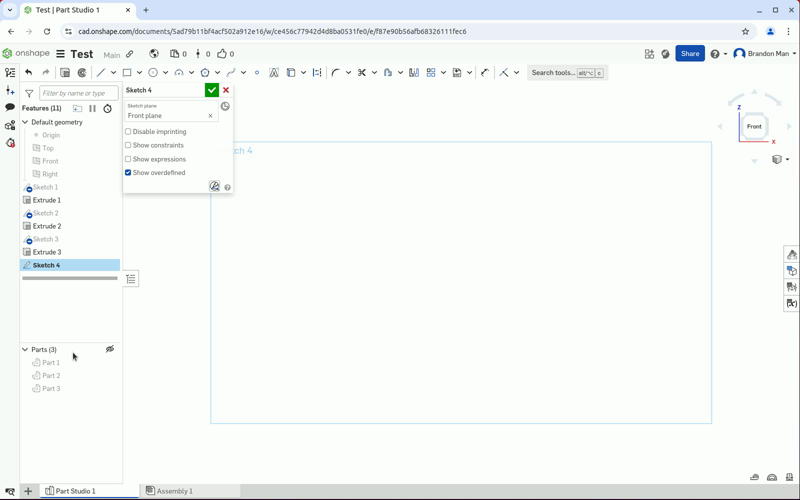
mouse_move(446, 226)
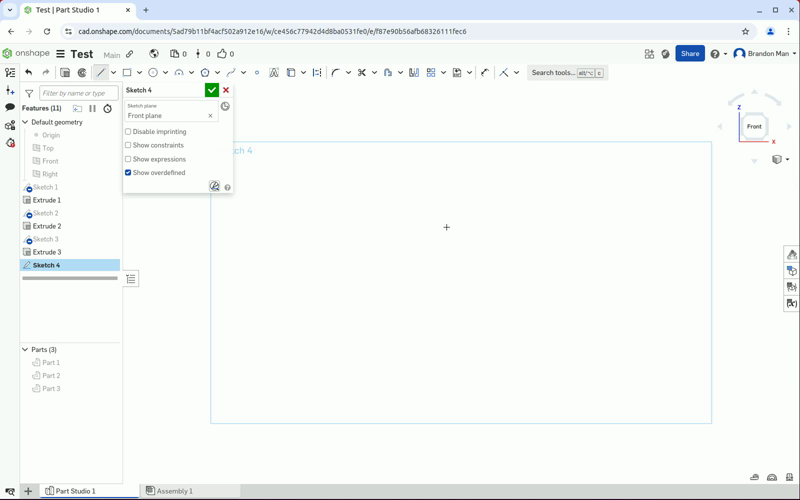
click(446, 226)
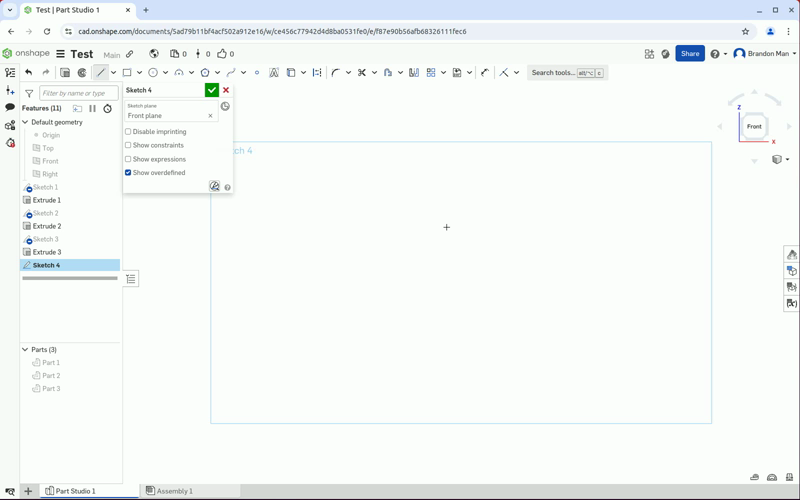
key_up(shift)
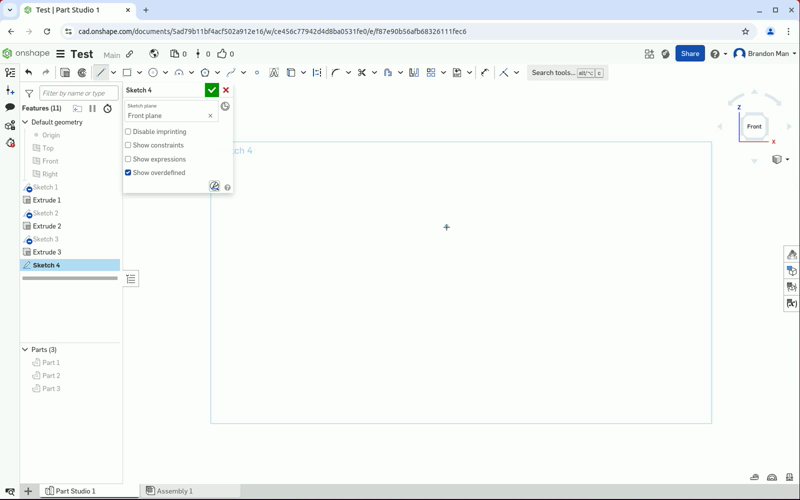
key_down(shift)
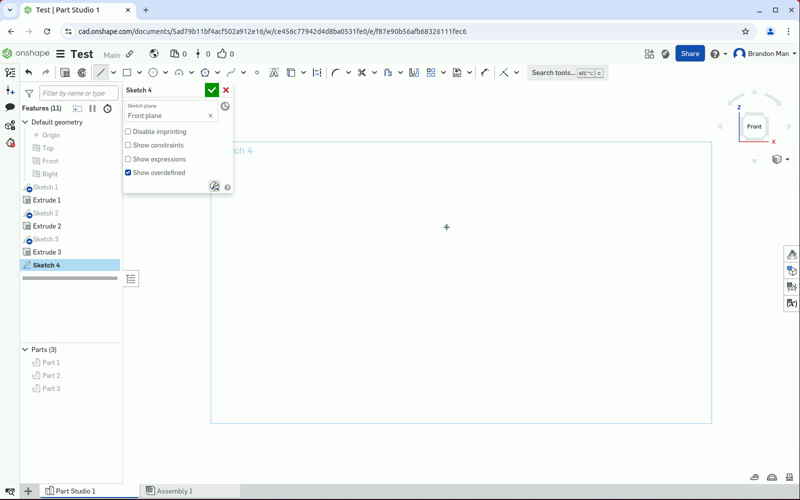
mouse_move(476, 226)
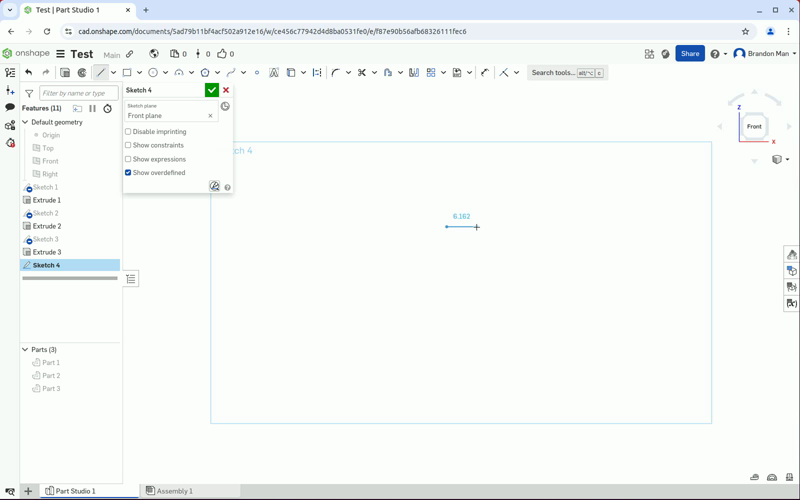
mouse_move(452, 284)
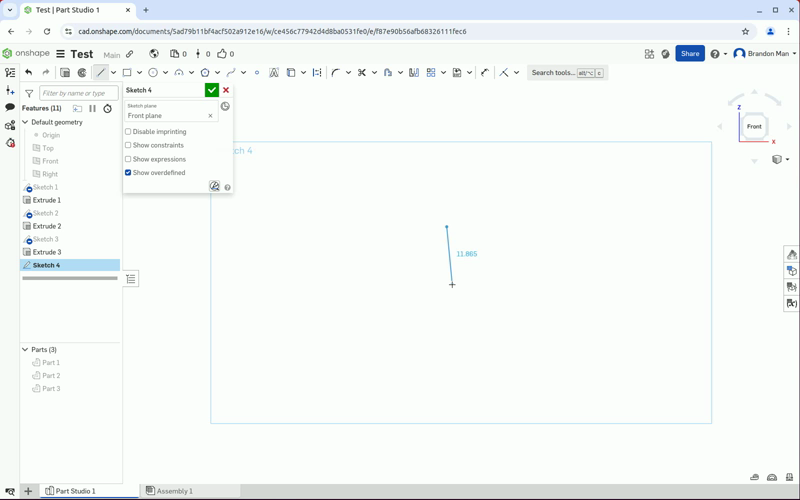
click(452, 284)
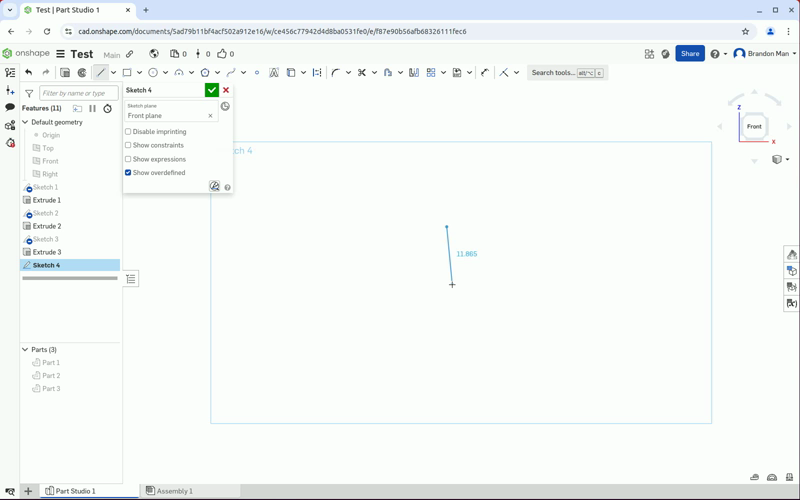
key_up(shift)
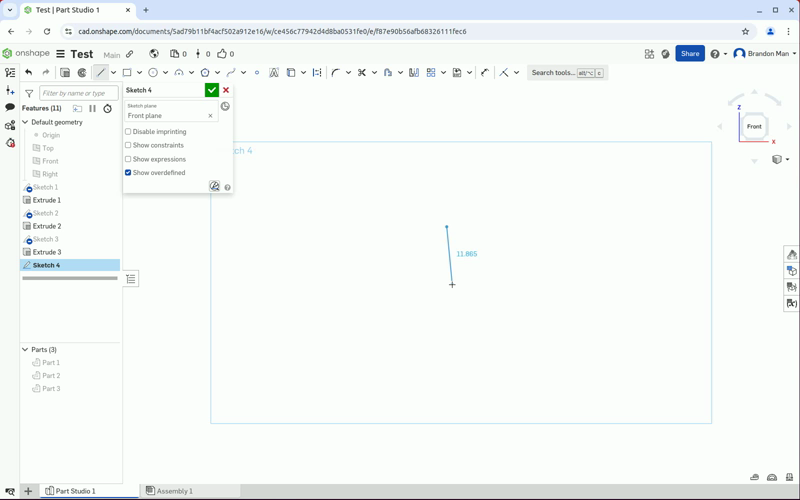
key(esc)
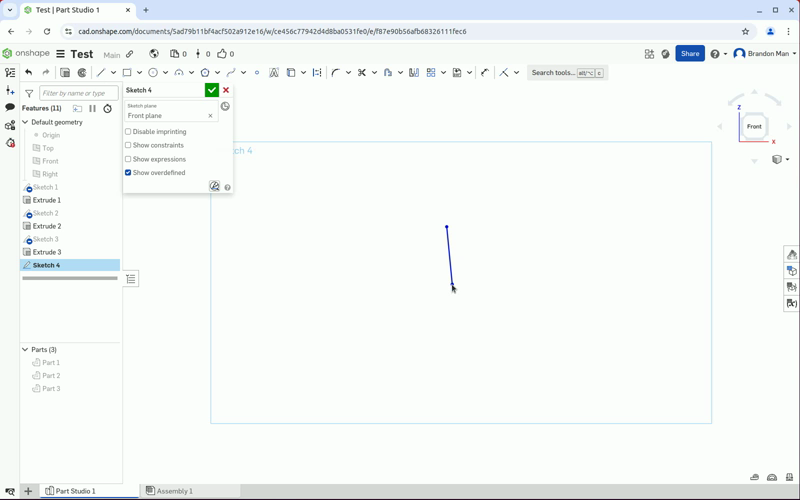
key(a)
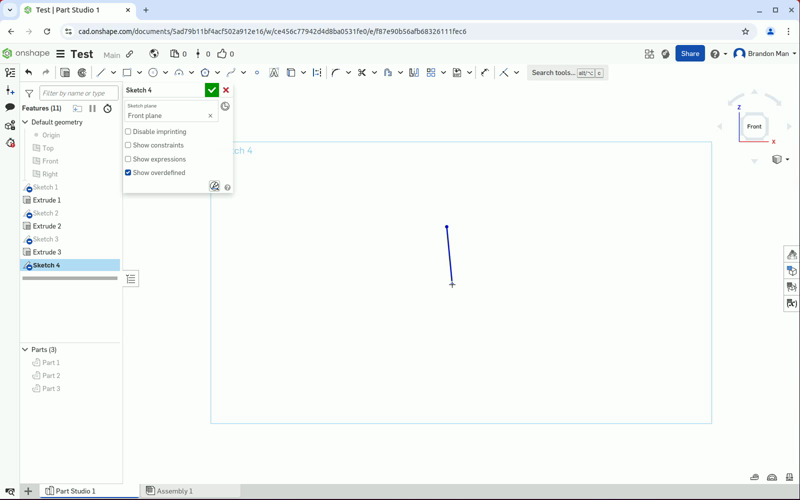
mouse_move(452, 284)
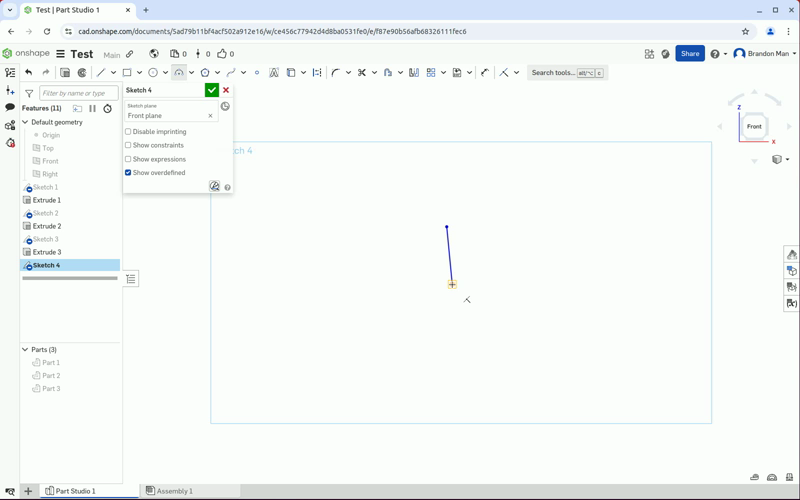
click(452, 284)
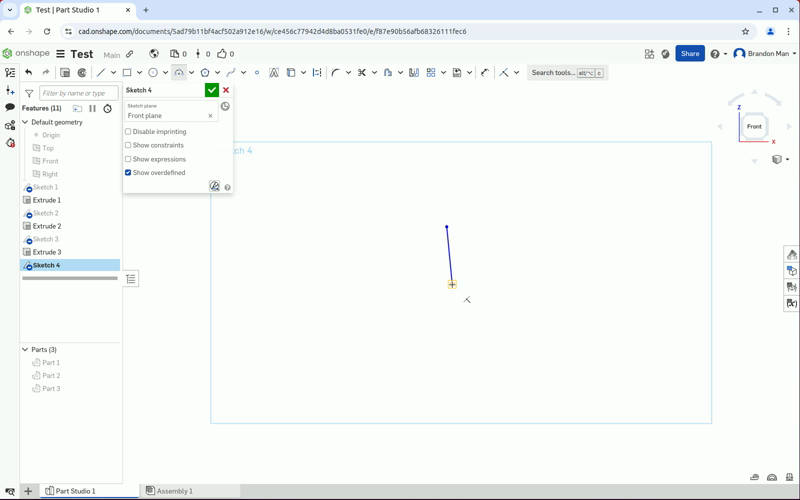
key_down(shift)
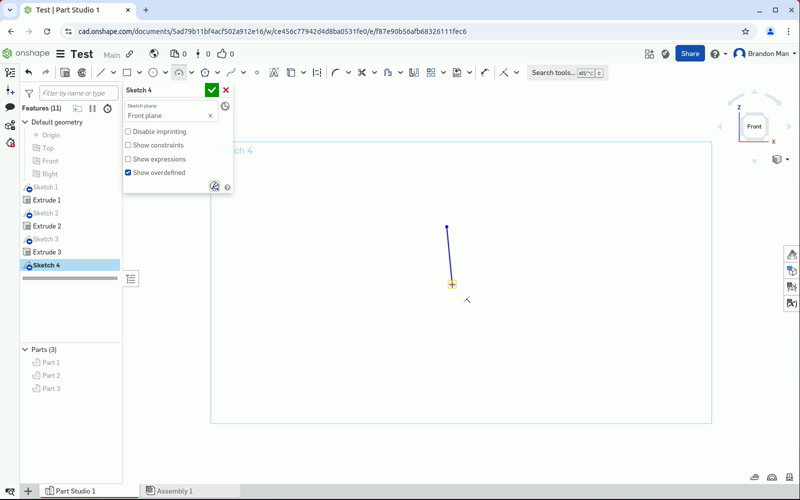
mouse_move(461, 291)
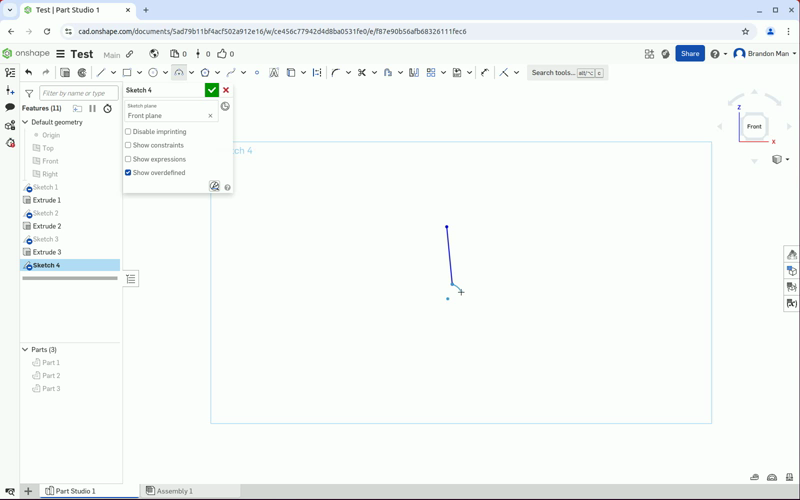
click(461, 291)
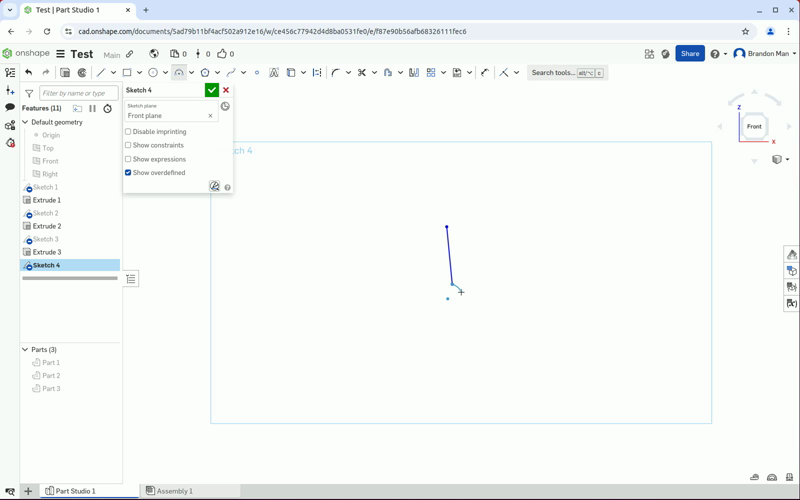
mouse_move(466, 276)
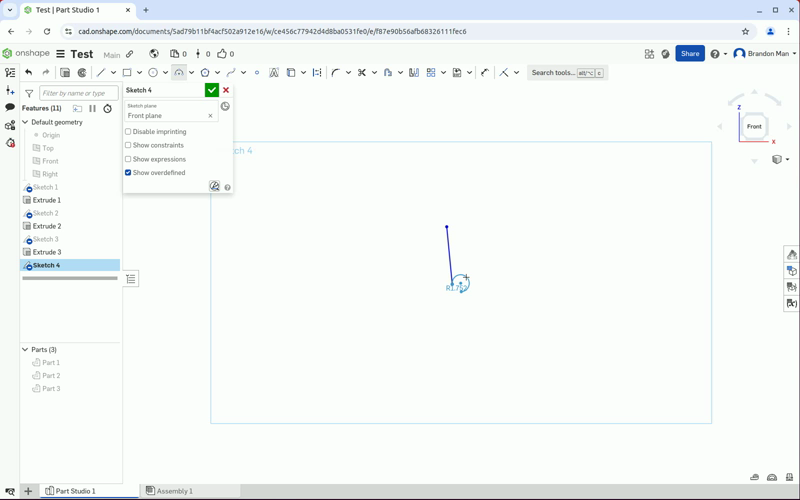
click(466, 276)
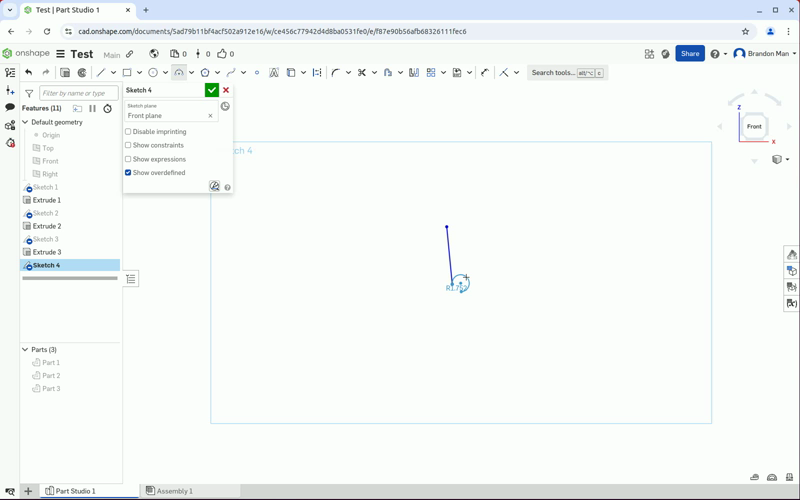
key_up(shift)
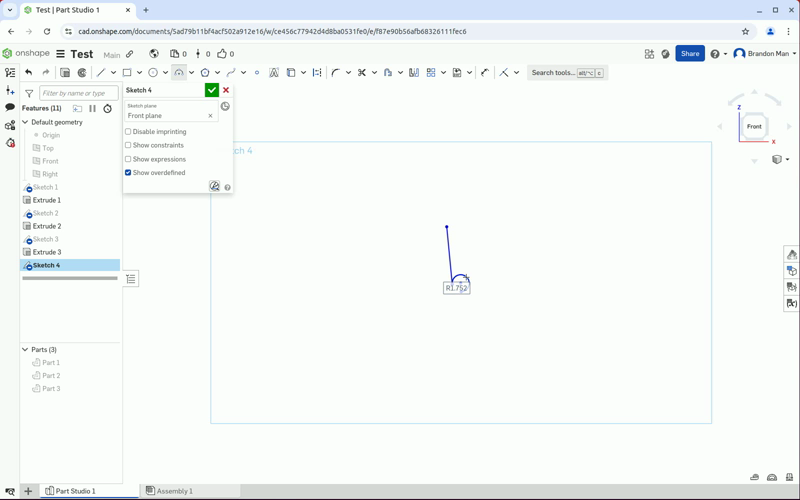
key(esc)
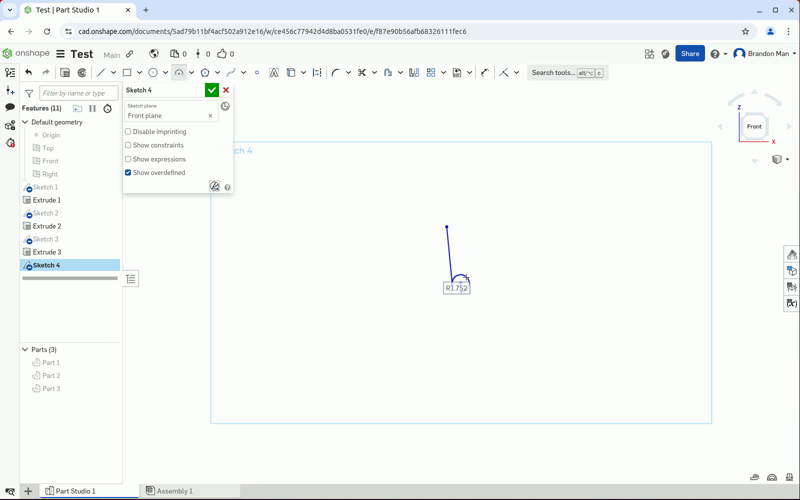
key(l)
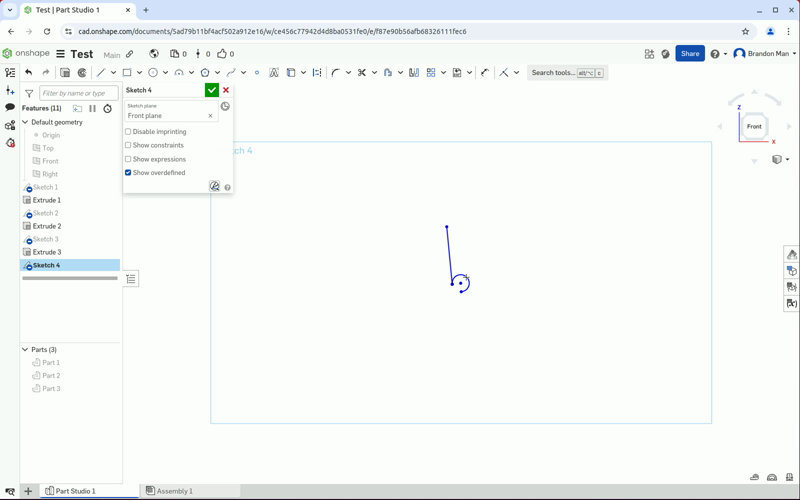
mouse_move(461, 291)
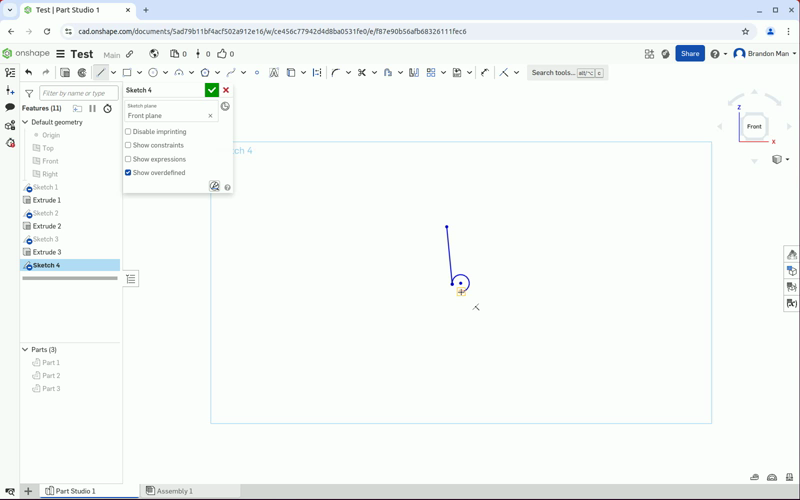
click(461, 291)
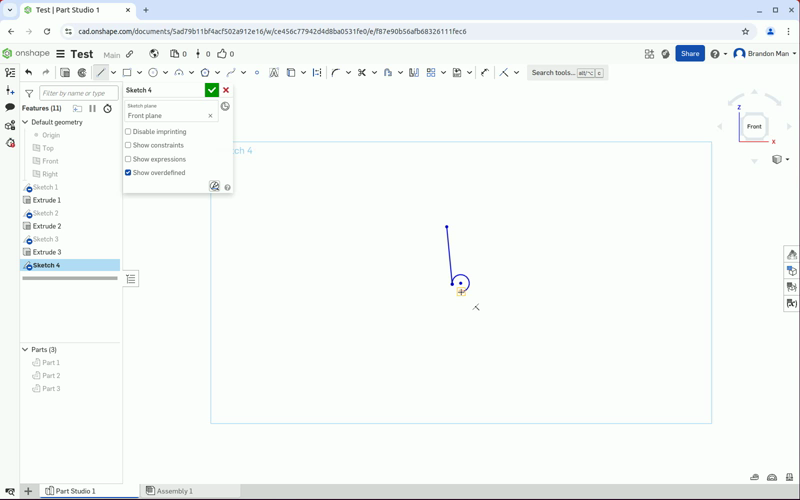
key_down(shift)
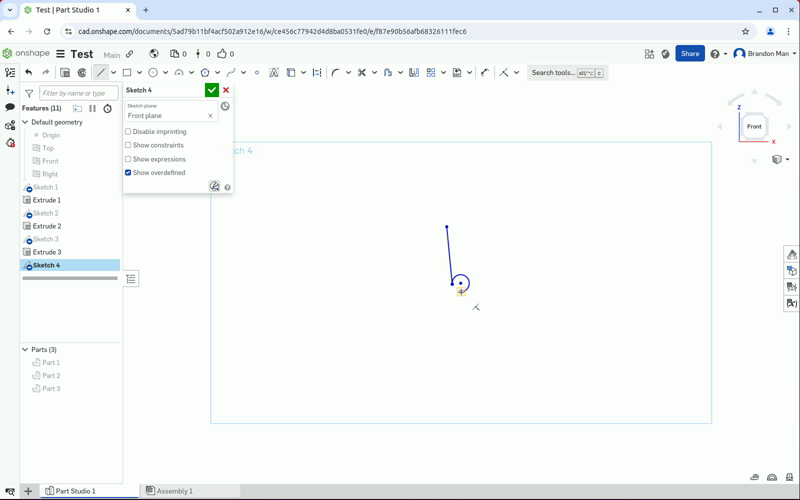
mouse_move(491, 291)
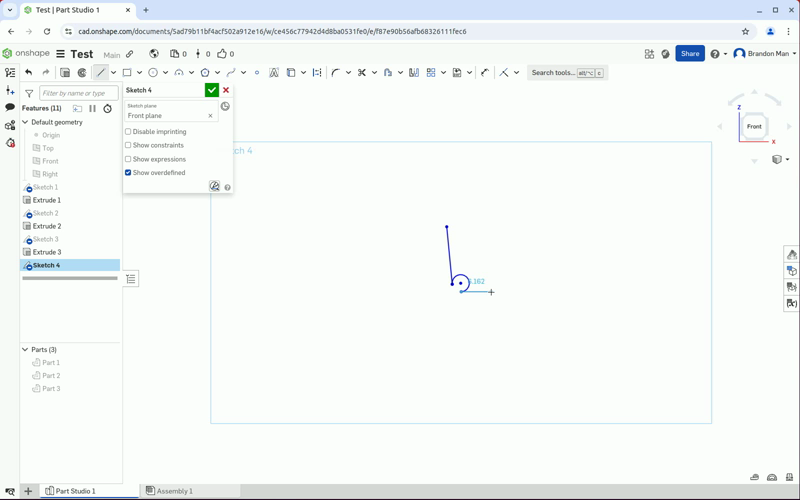
mouse_move(502, 290)
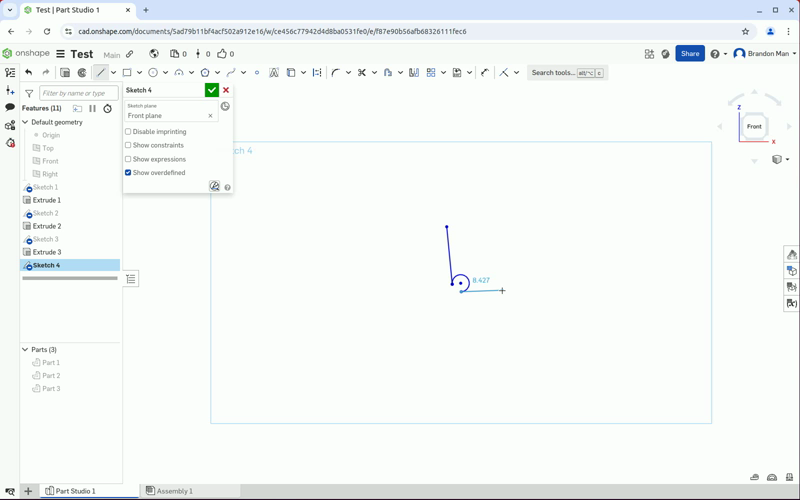
click(502, 290)
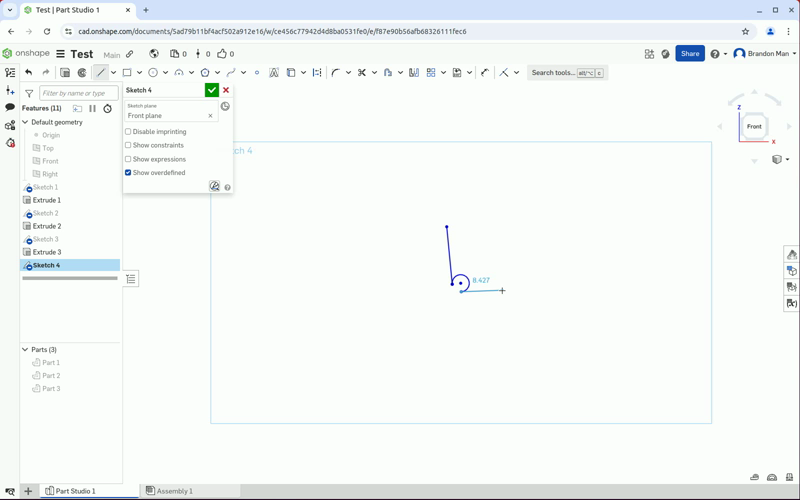
key_up(shift)
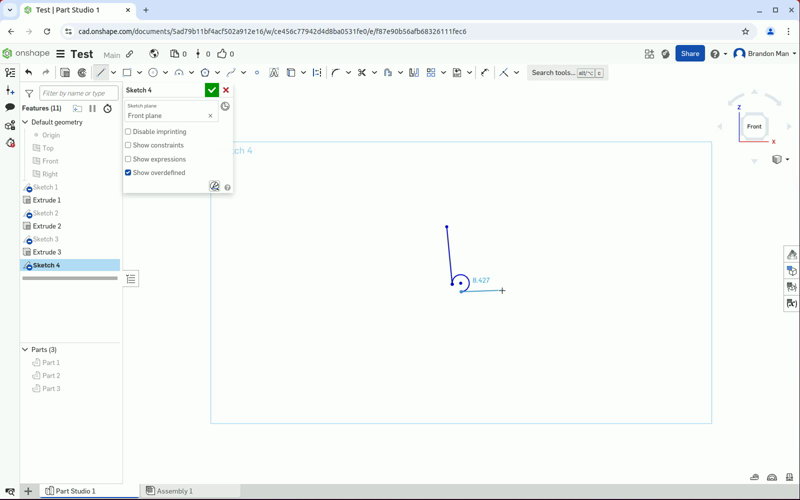
key(esc)
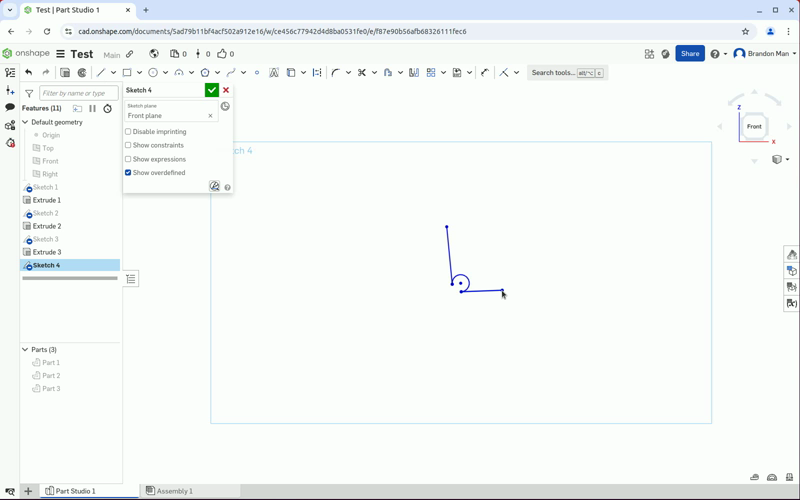
key(a)
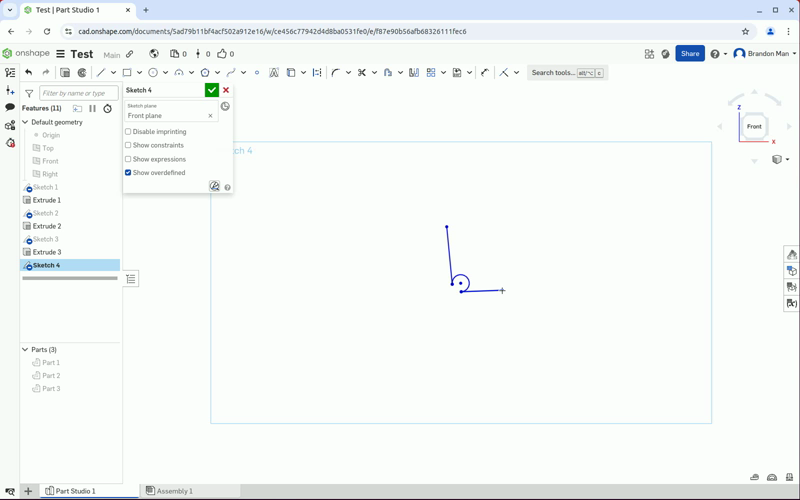
mouse_move(502, 290)
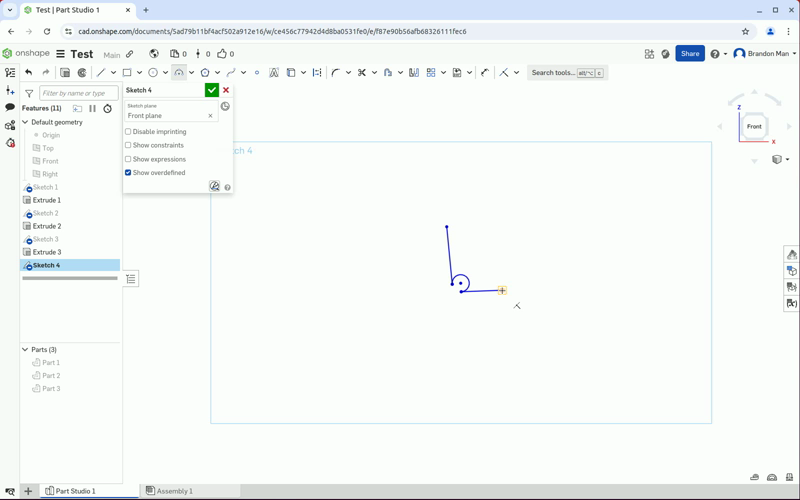
click(502, 290)
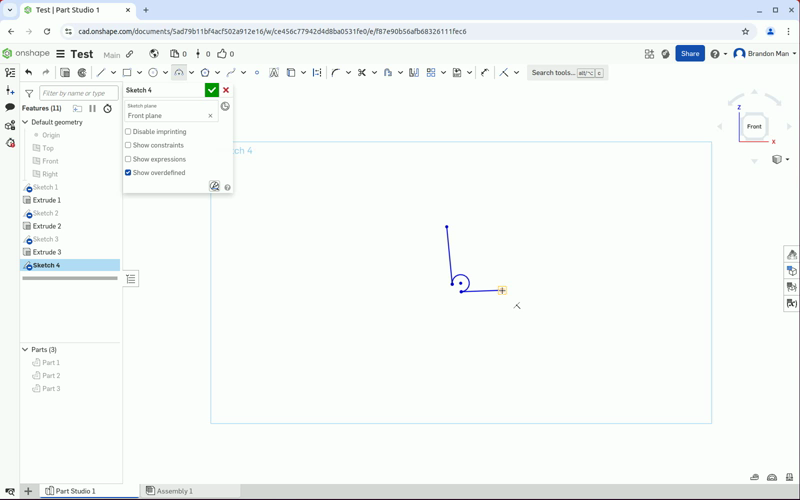
key_down(shift)
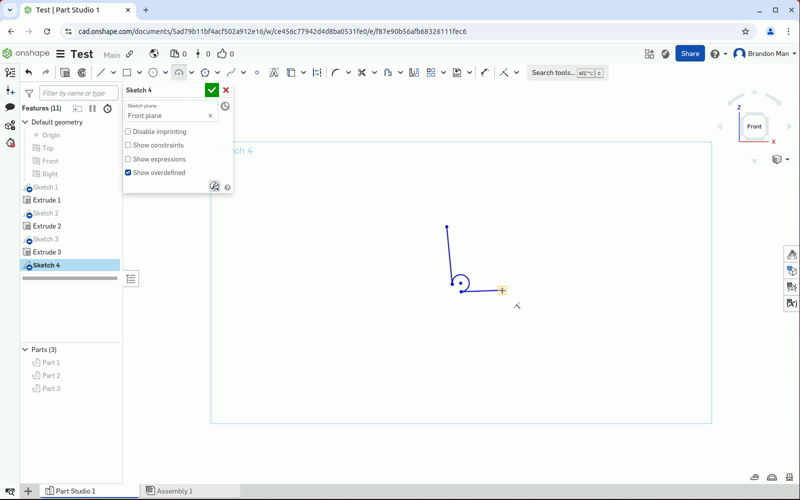
mouse_move(502, 276)
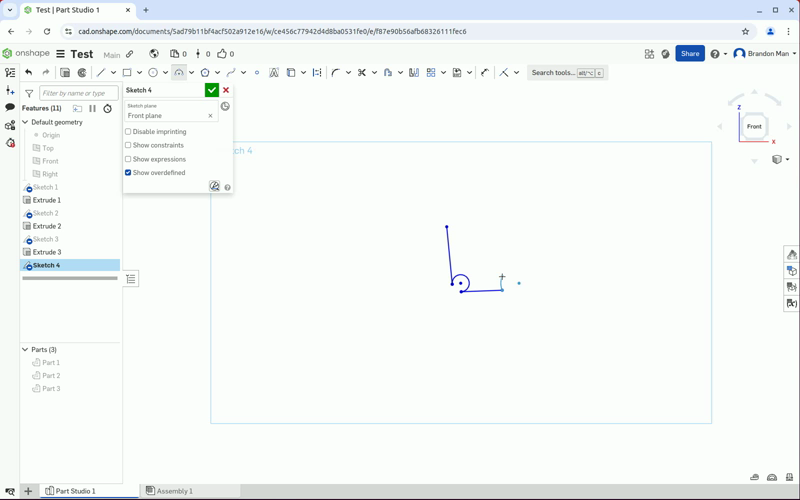
click(502, 276)
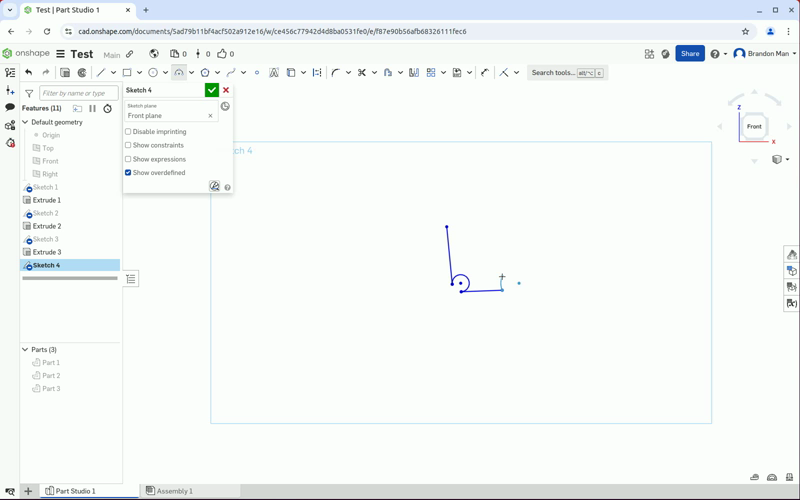
mouse_move(494, 282)
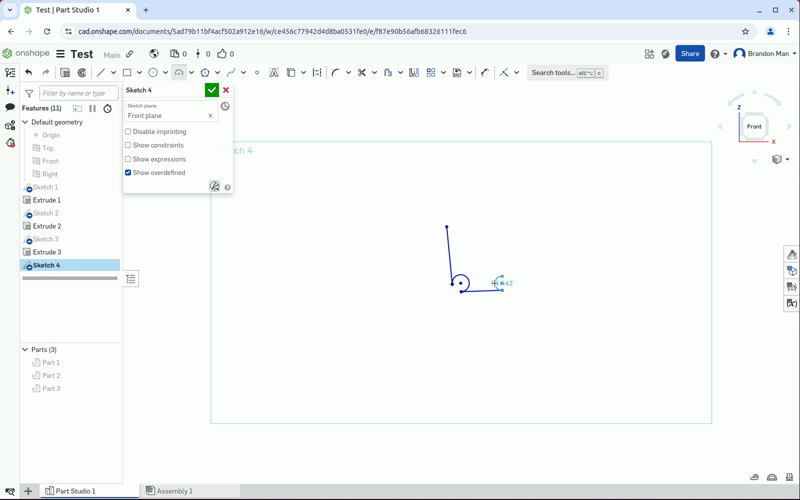
click(494, 282)
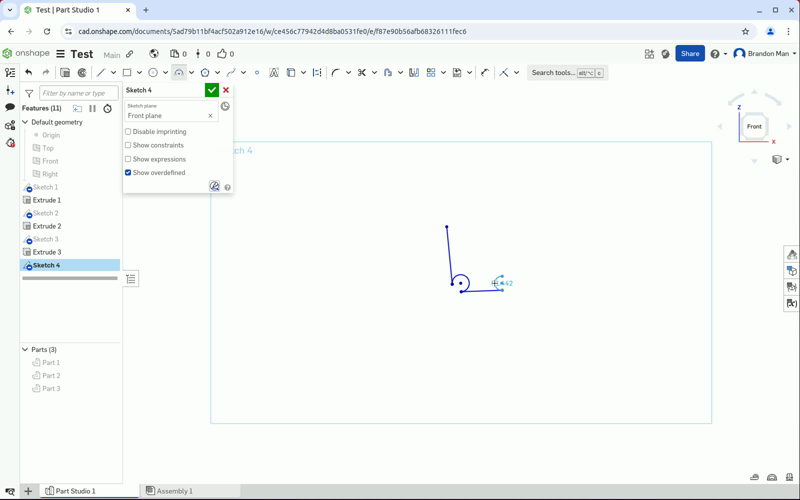
key_up(shift)
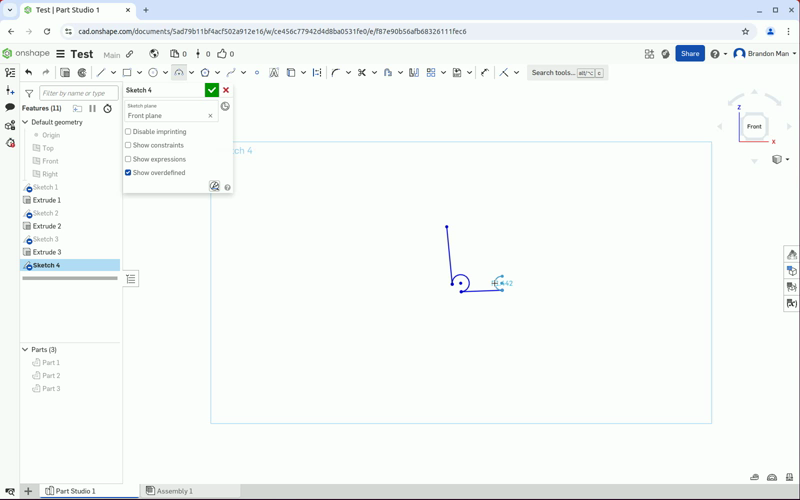
key(esc)
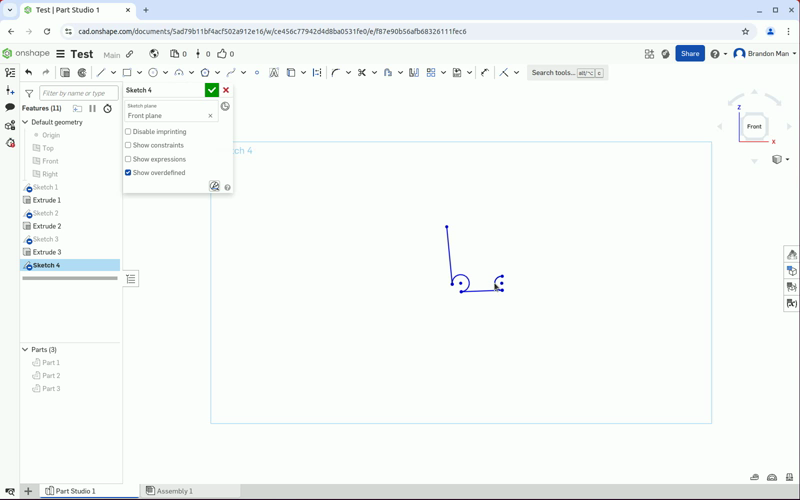
key(l)
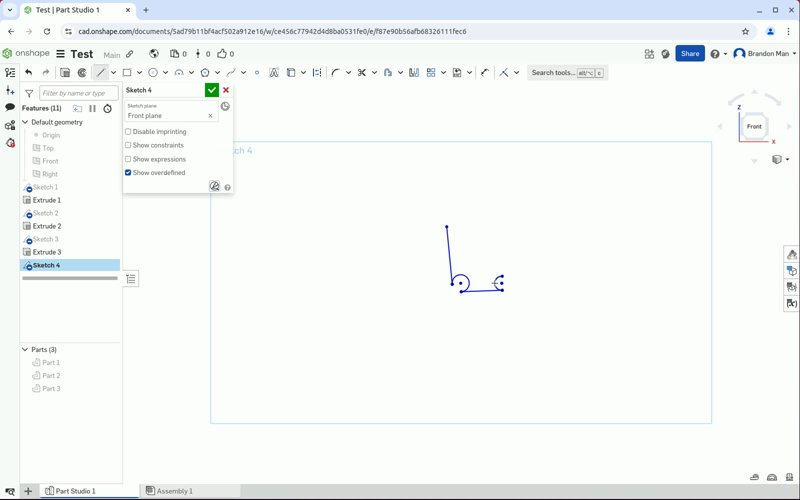
mouse_move(502, 276)
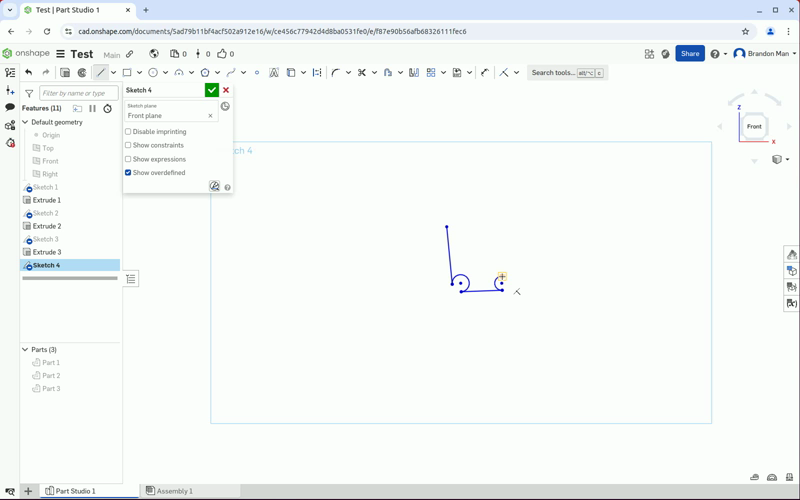
click(502, 276)
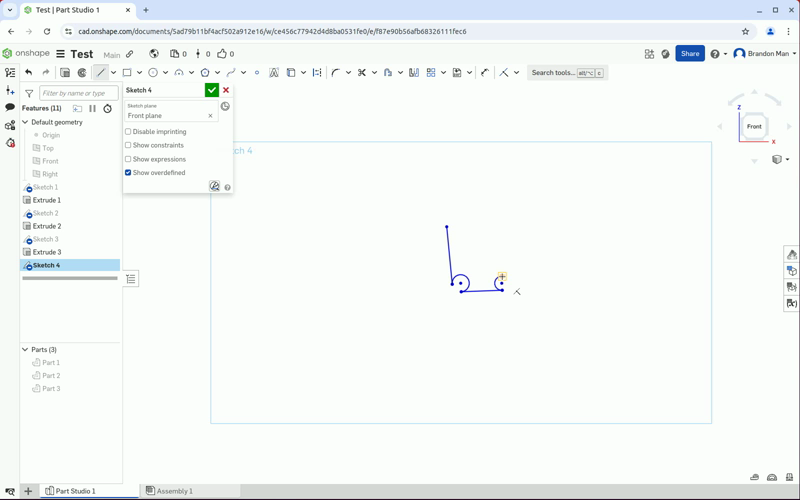
key_down(shift)
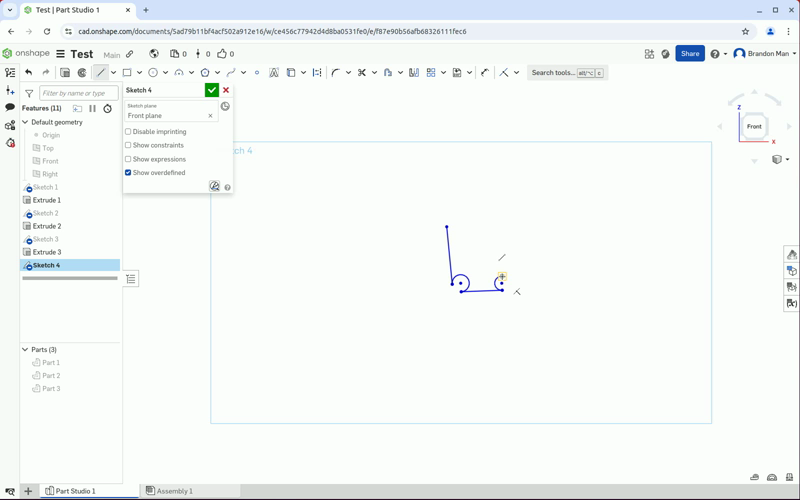
mouse_move(532, 276)
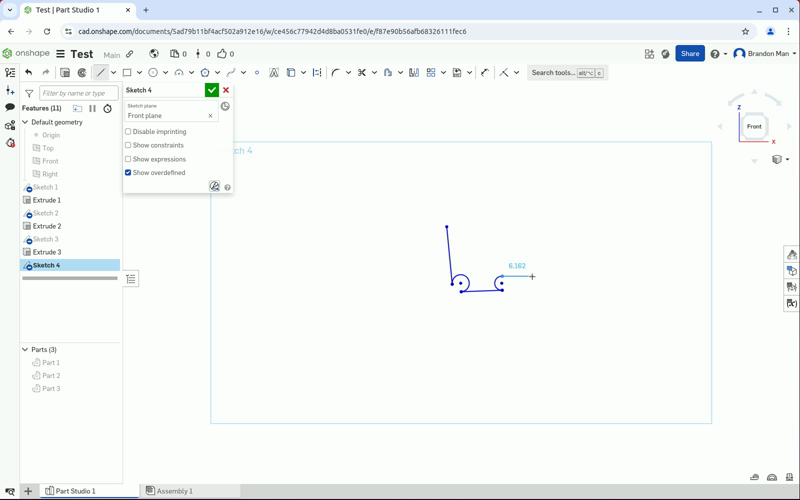
mouse_move(474, 274)
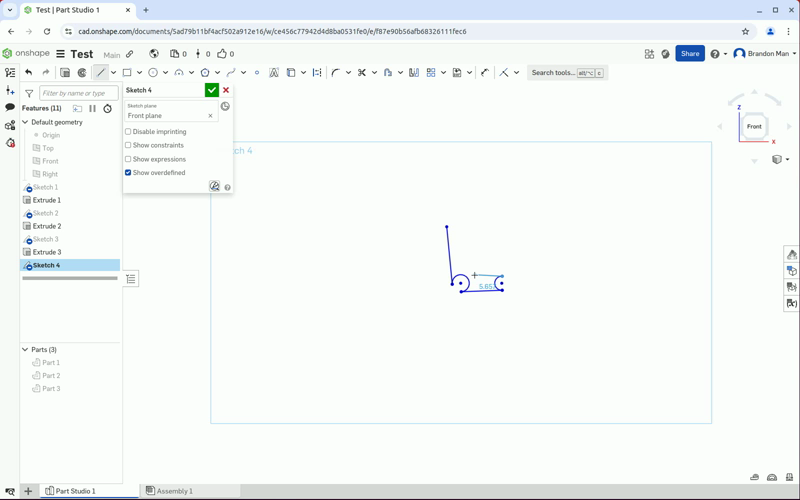
click(474, 274)
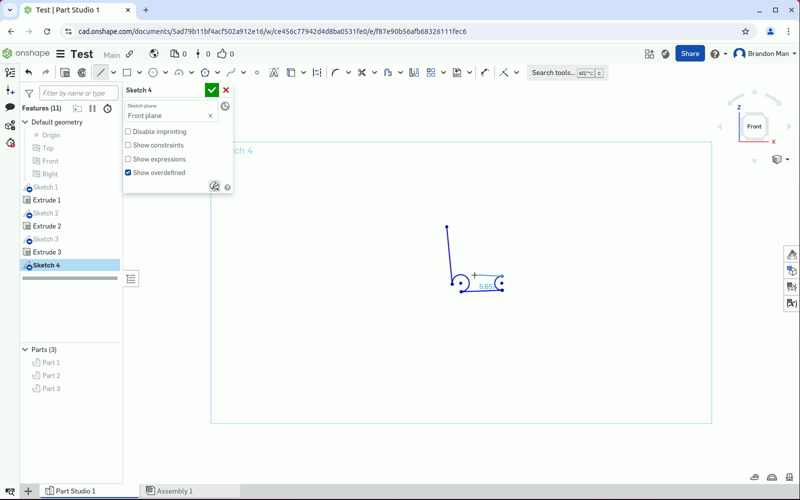
key_up(shift)
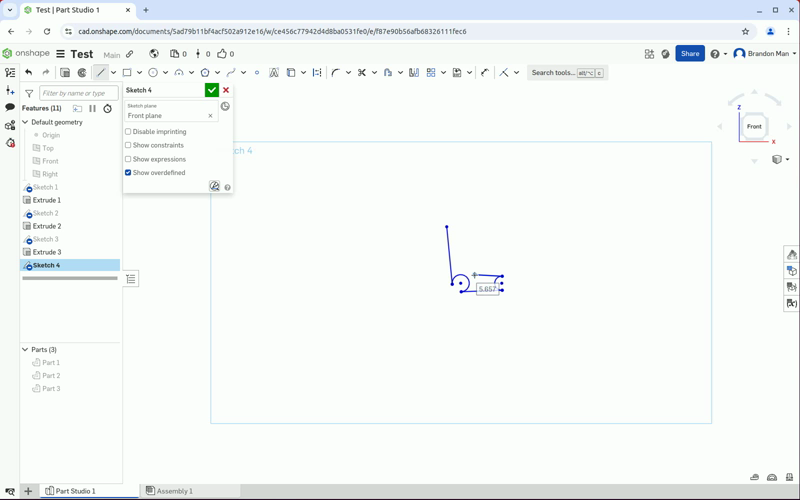
key(esc)
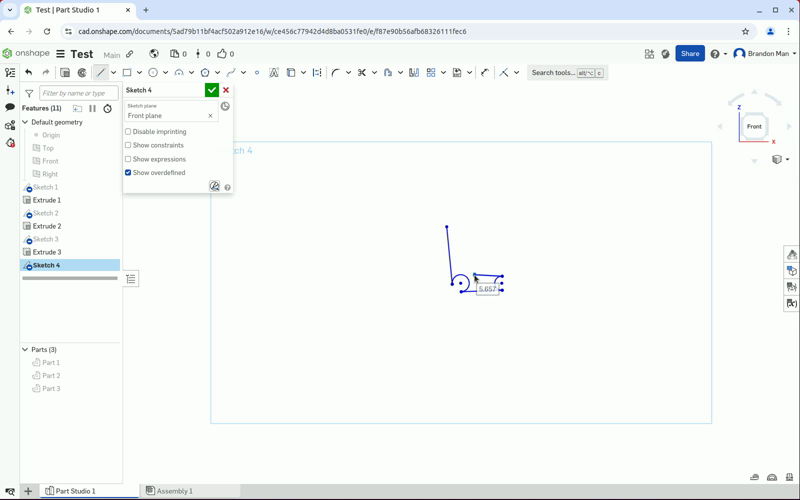
key(a)
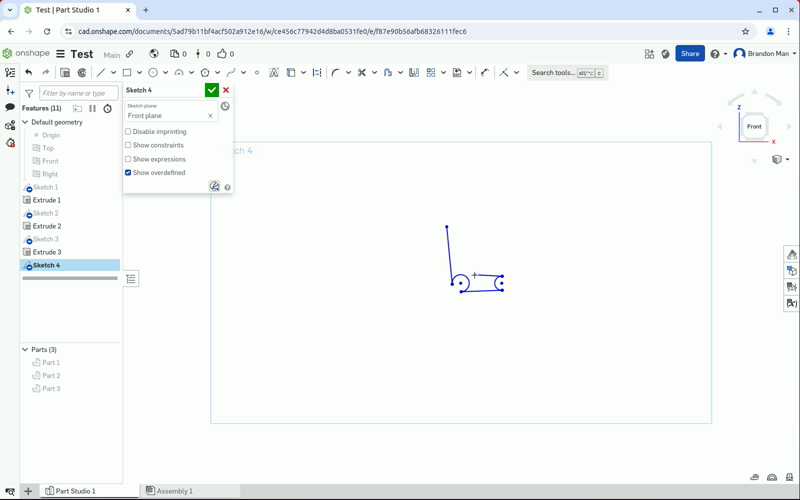
mouse_move(474, 274)
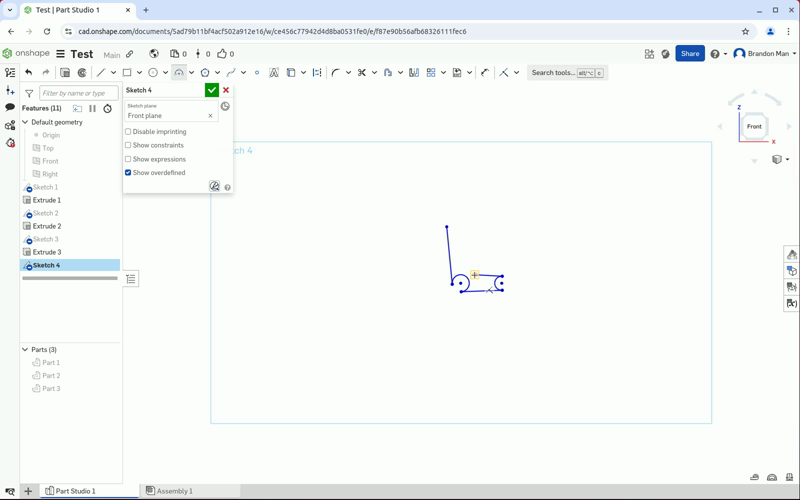
click(474, 274)
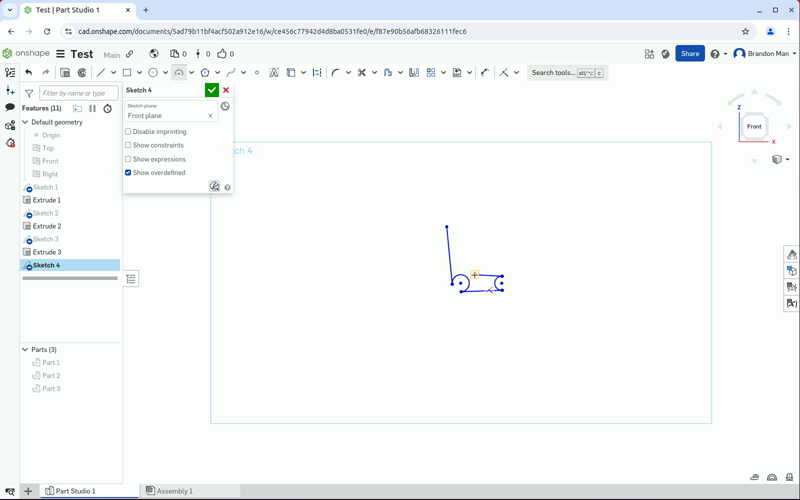
key_down(shift)
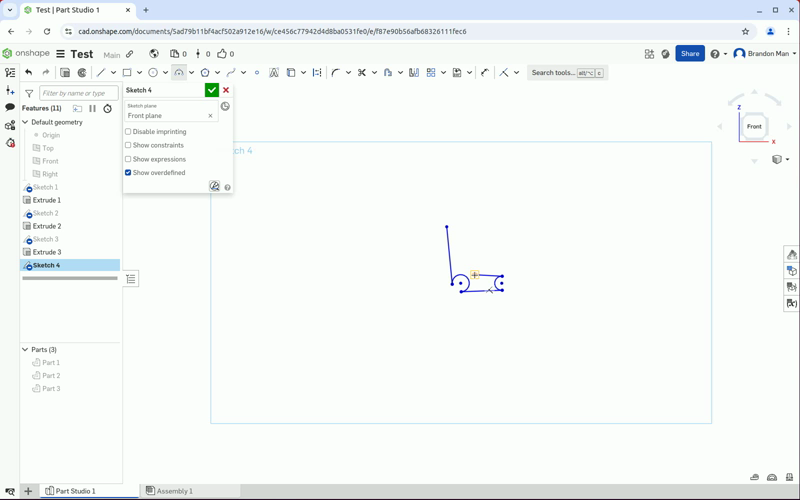
mouse_move(471, 271)
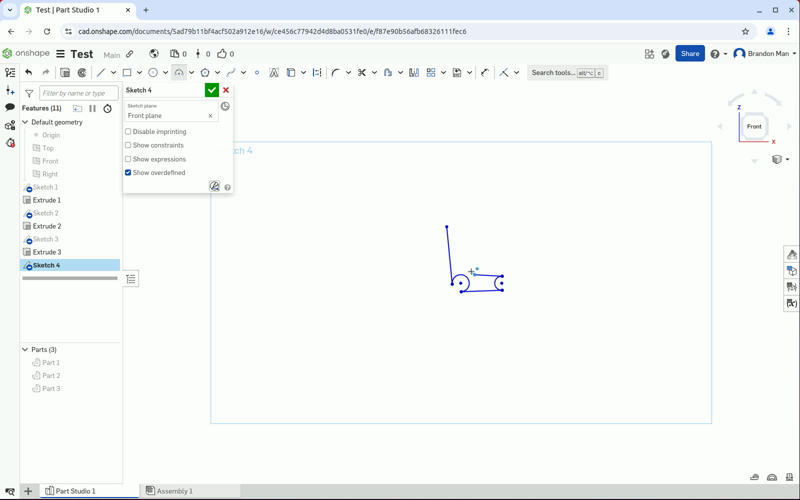
scroll(6)
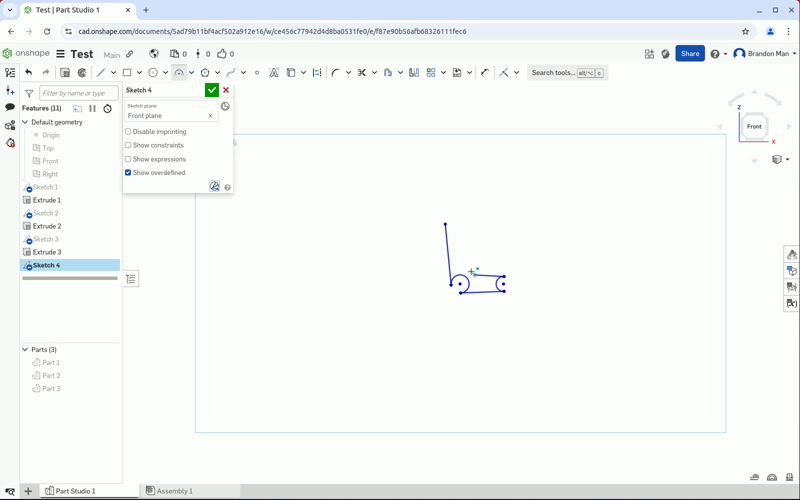
scroll(6)
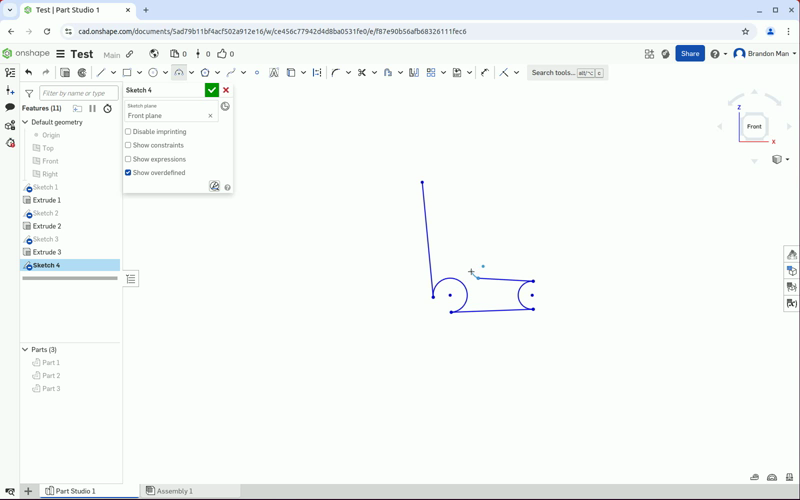
scroll(6)
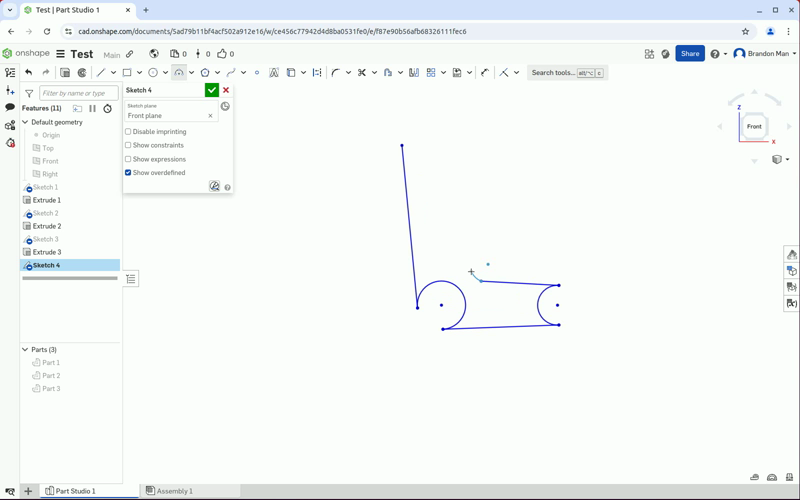
scroll(6)
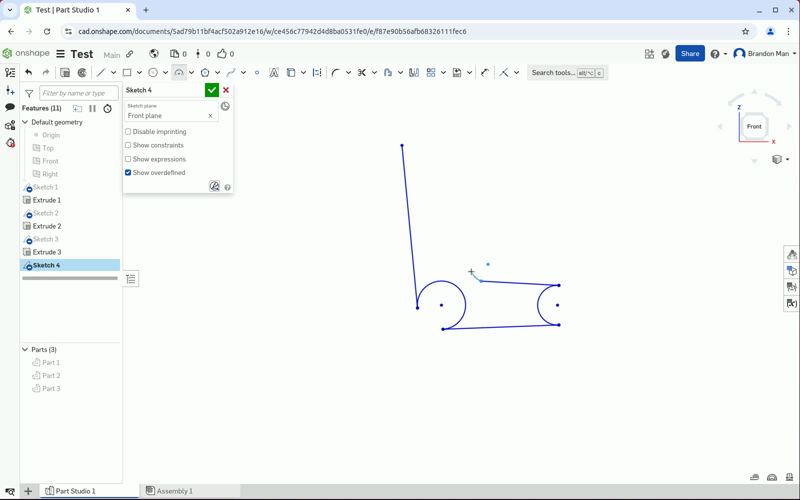
scroll(6)
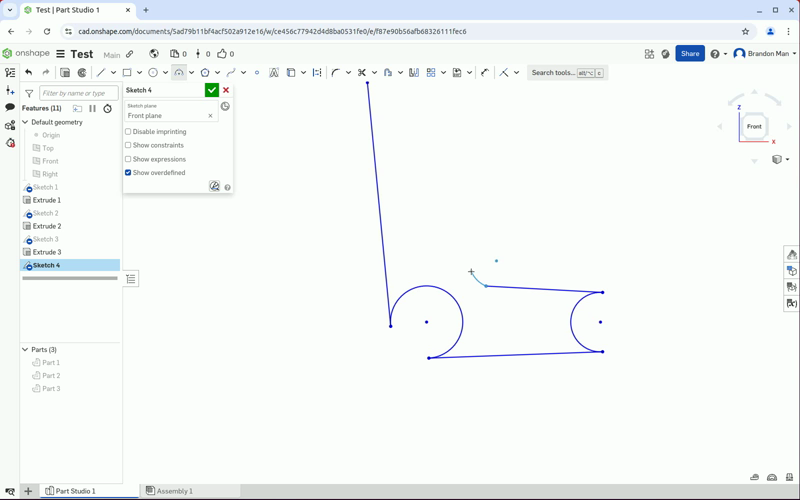
scroll(6)
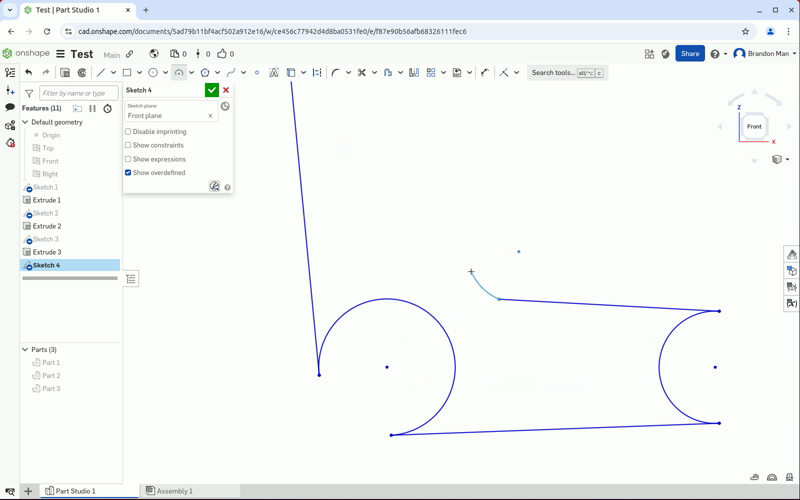
scroll(6)
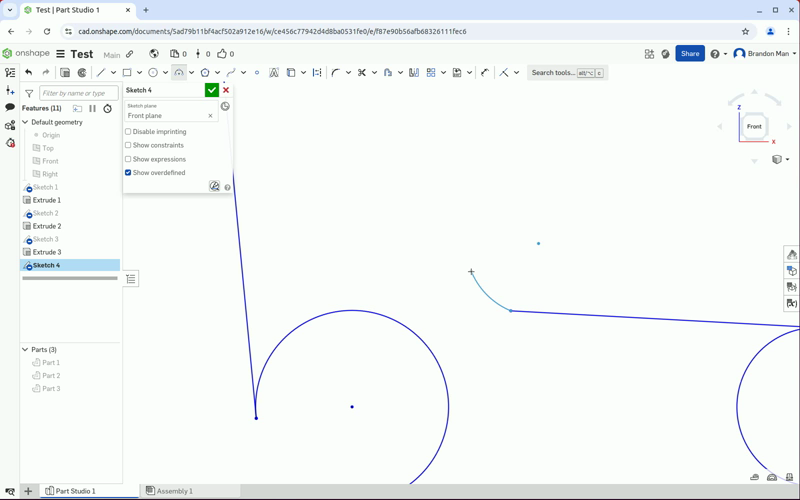
click(471, 271)
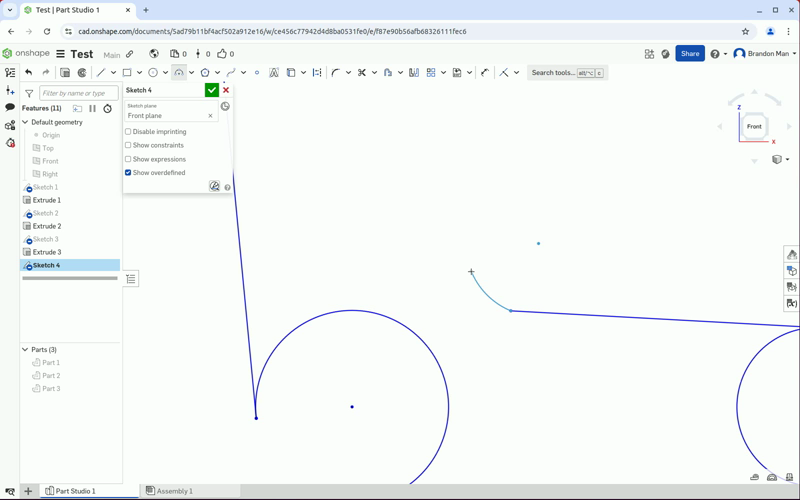
scroll(-6)
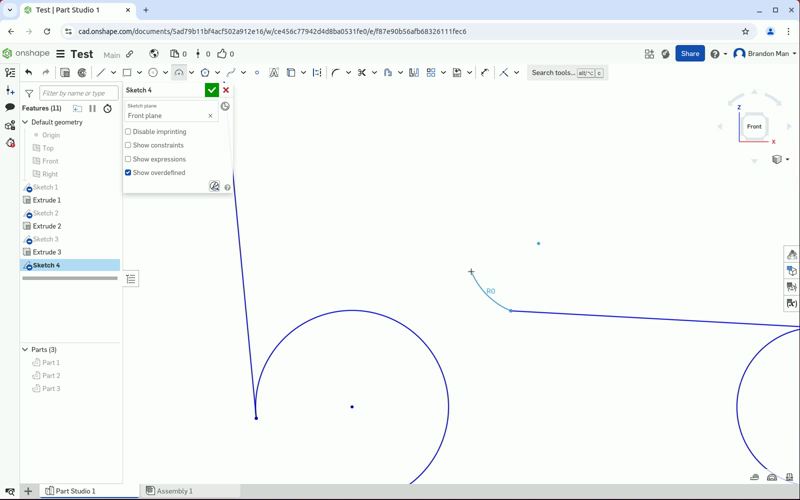
scroll(-6)
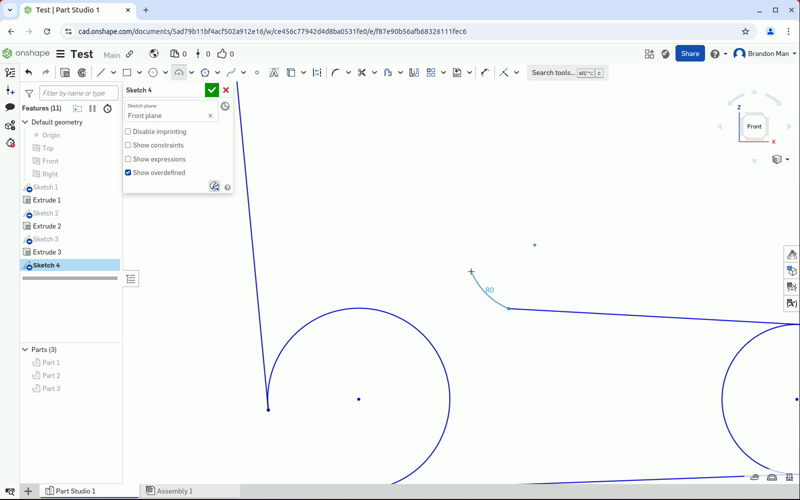
scroll(-6)
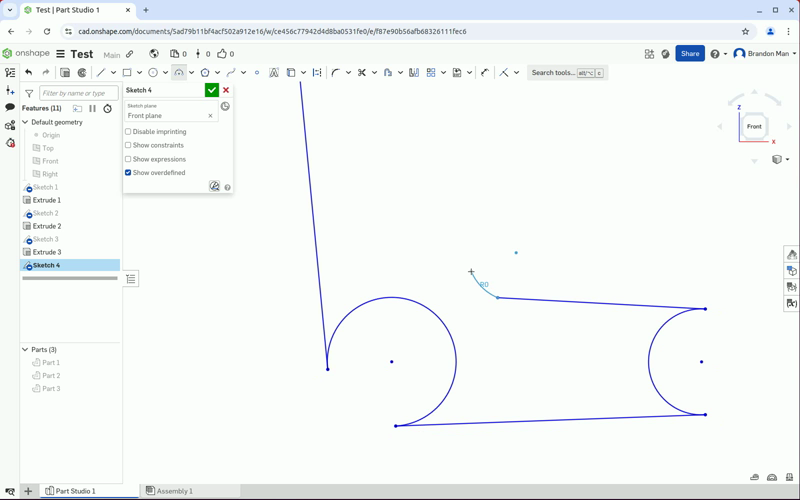
scroll(-6)
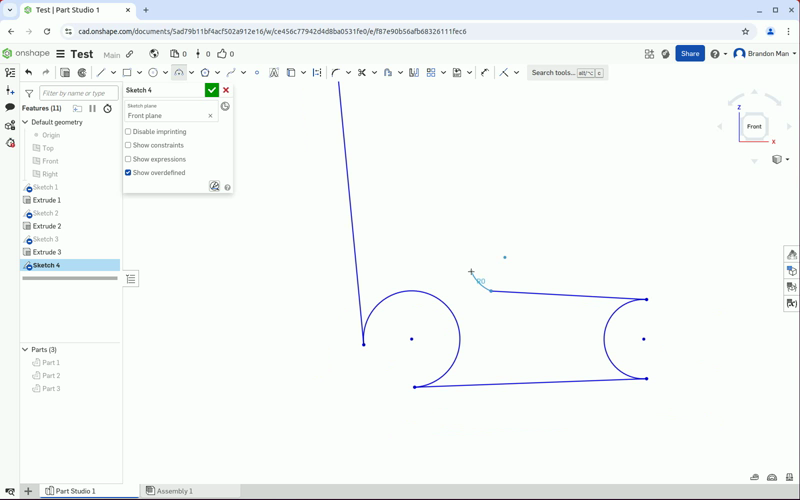
scroll(-6)
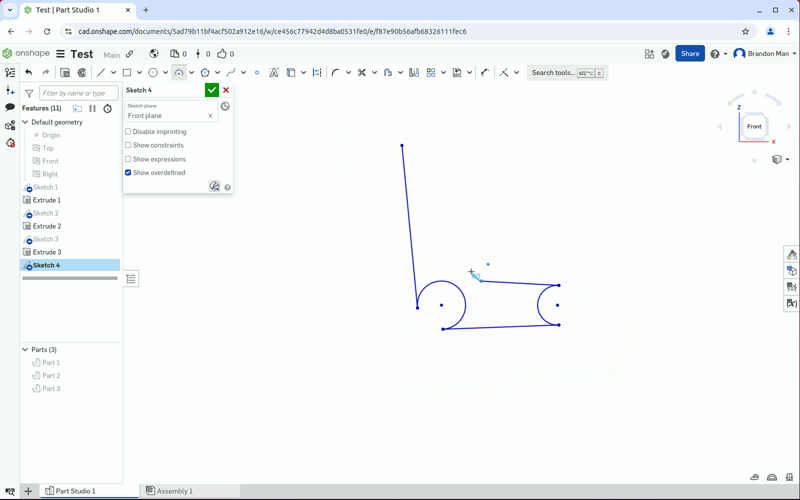
scroll(-6)
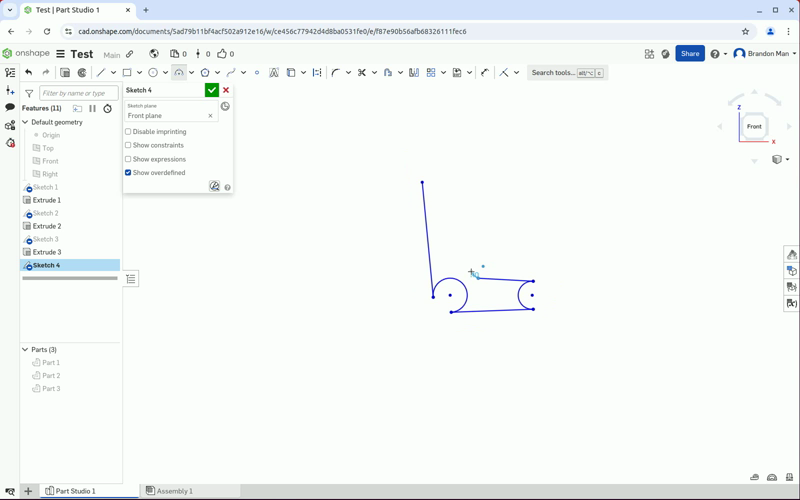
scroll(-6)
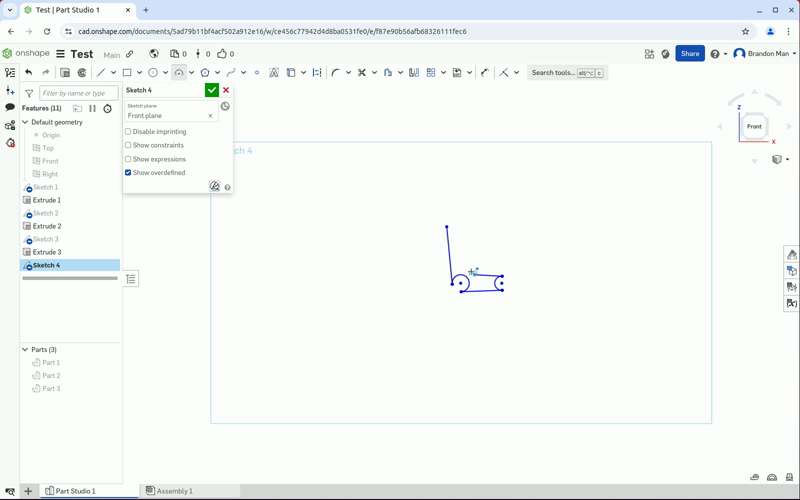
mouse_move(472, 273)
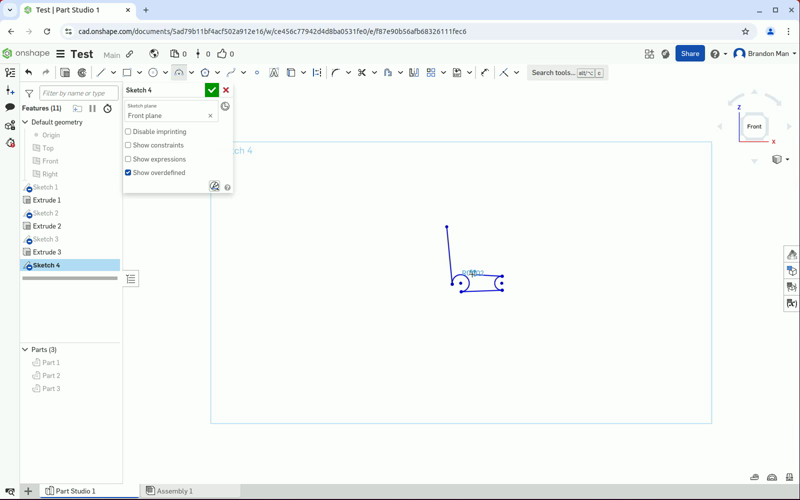
scroll(6)
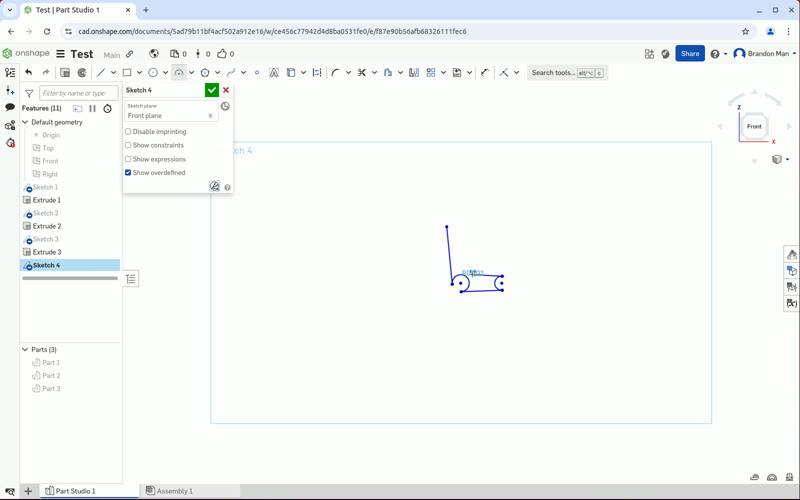
scroll(6)
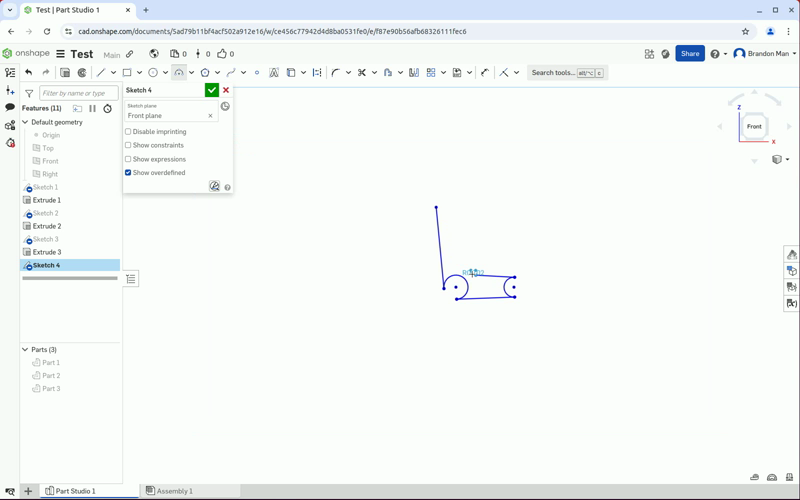
scroll(6)
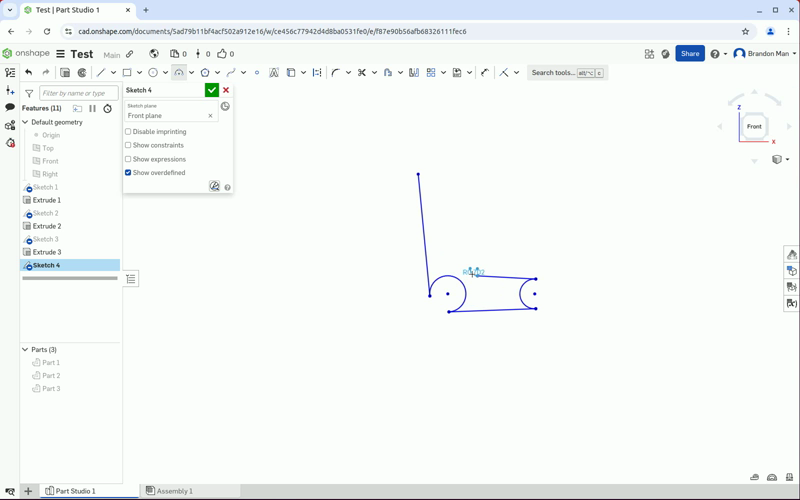
scroll(6)
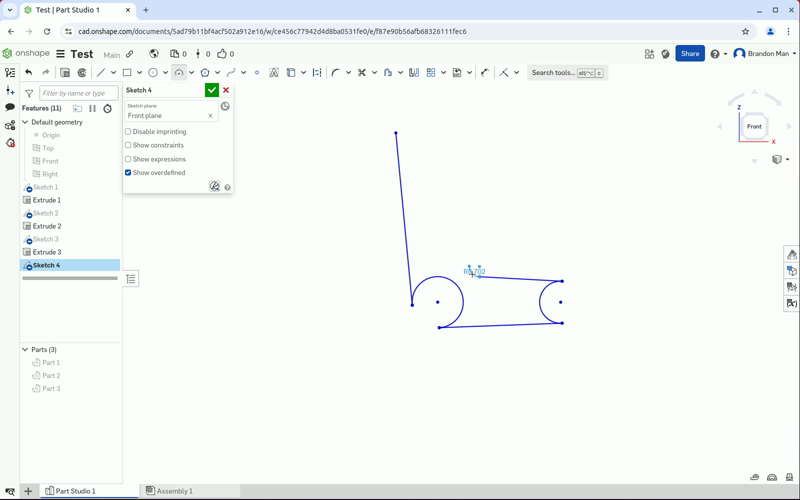
scroll(6)
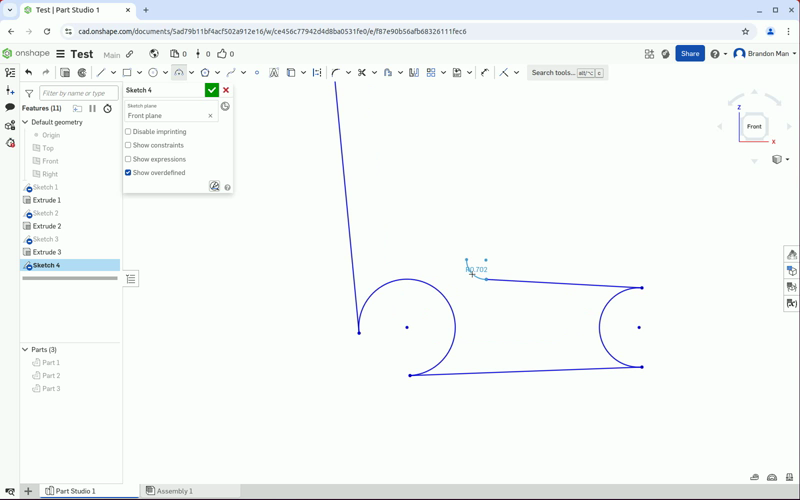
scroll(6)
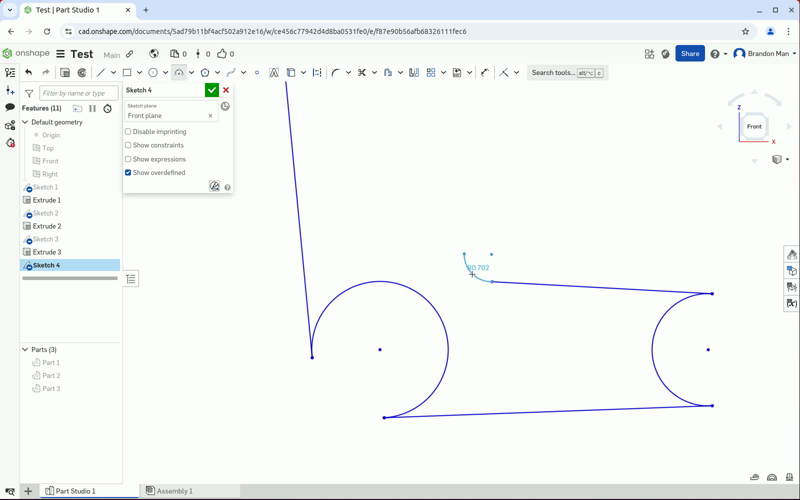
scroll(6)
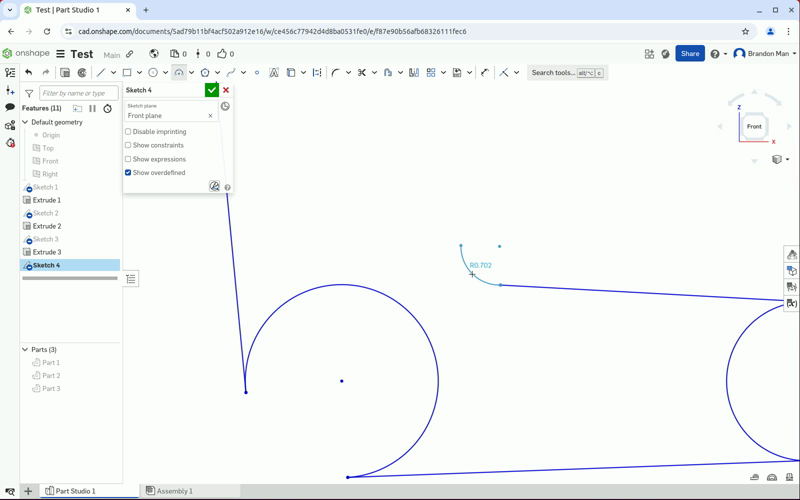
click(472, 273)
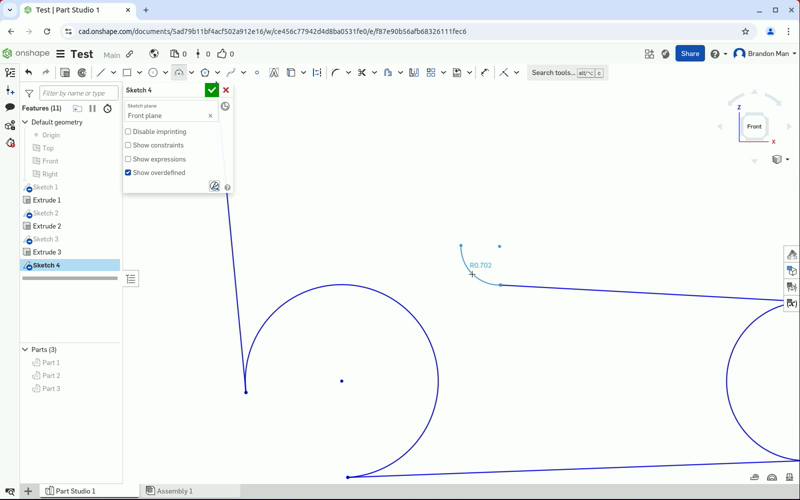
scroll(-6)
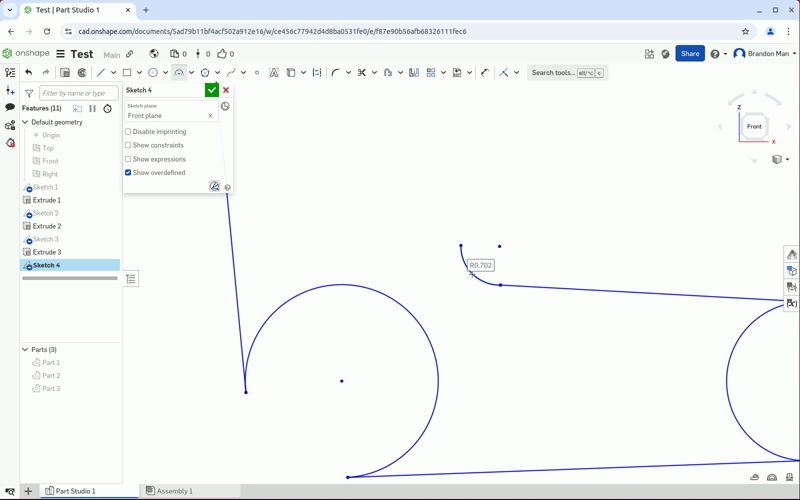
scroll(-6)
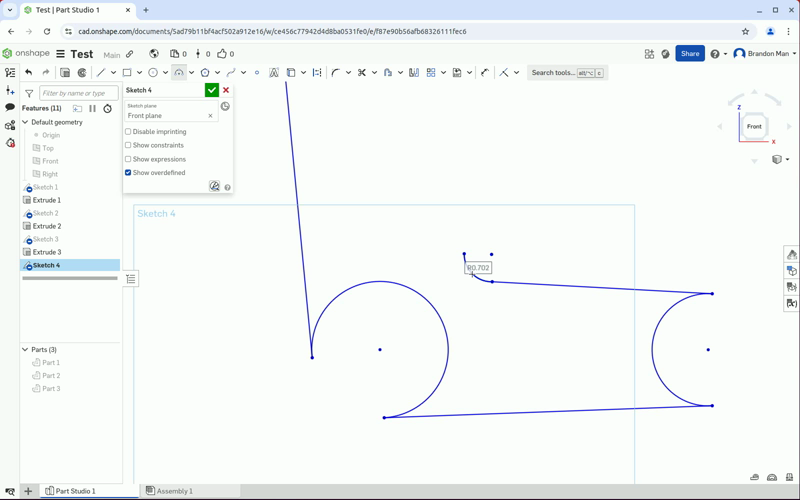
scroll(-6)
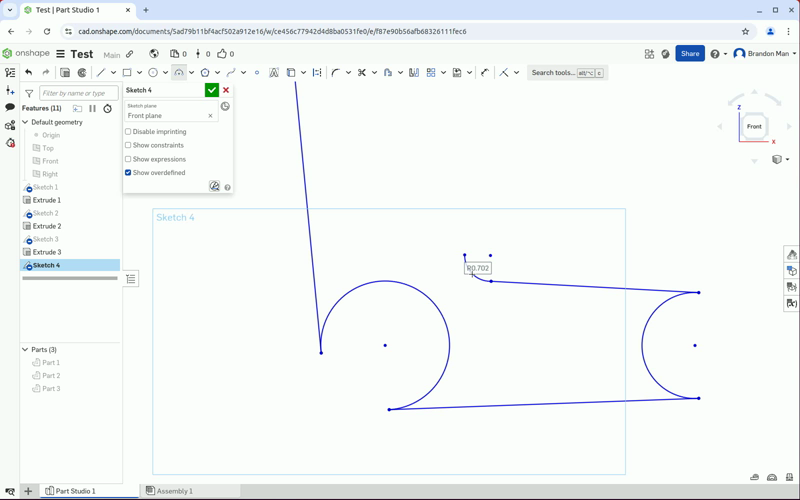
scroll(-6)
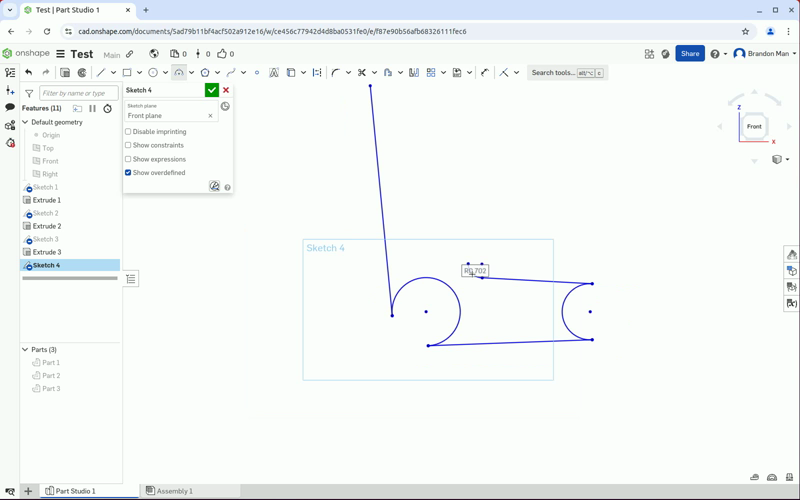
scroll(-6)
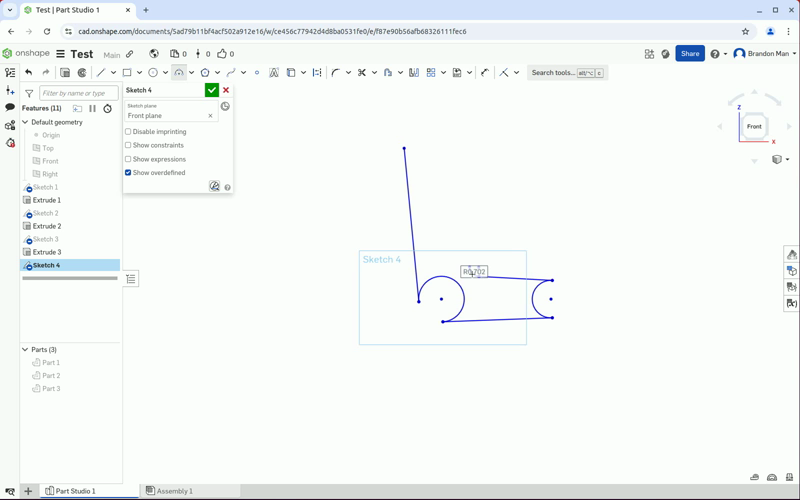
scroll(-6)
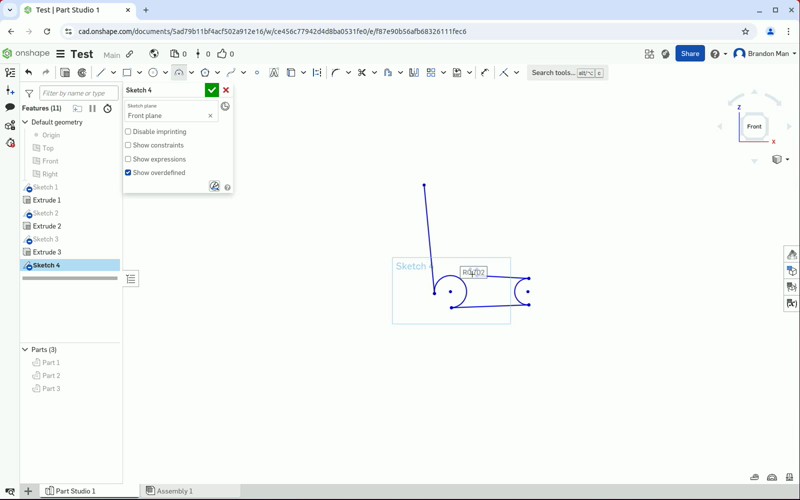
scroll(-6)
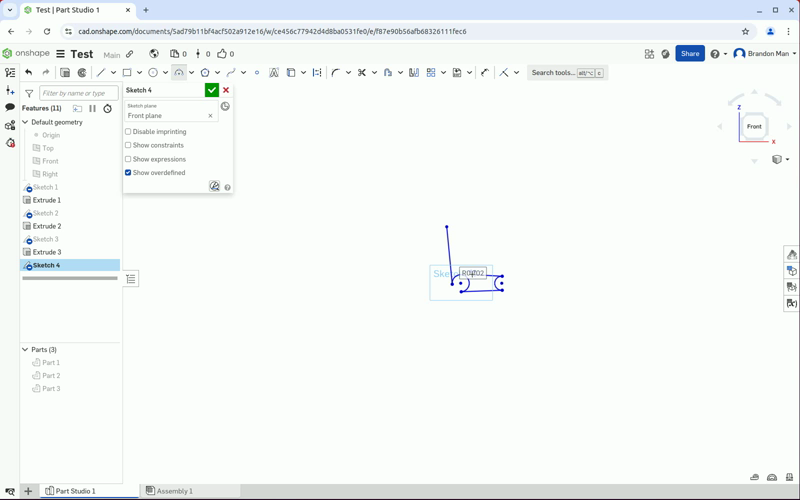
key_up(shift)
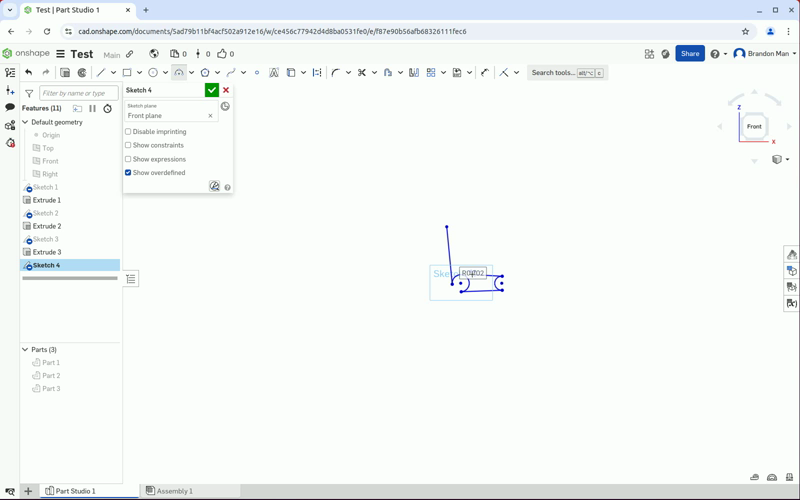
key(esc)
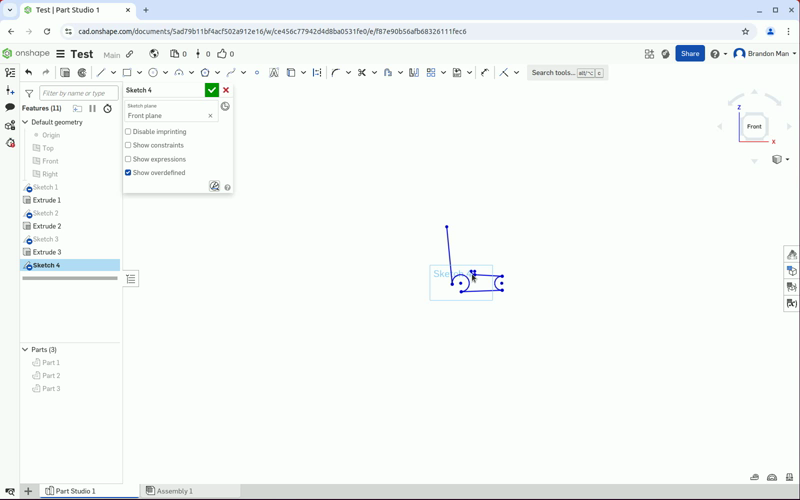
key(l)
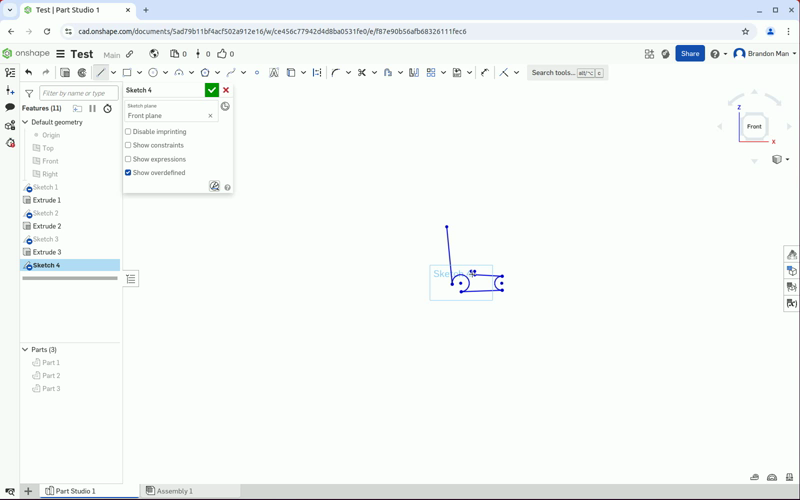
mouse_move(471, 271)
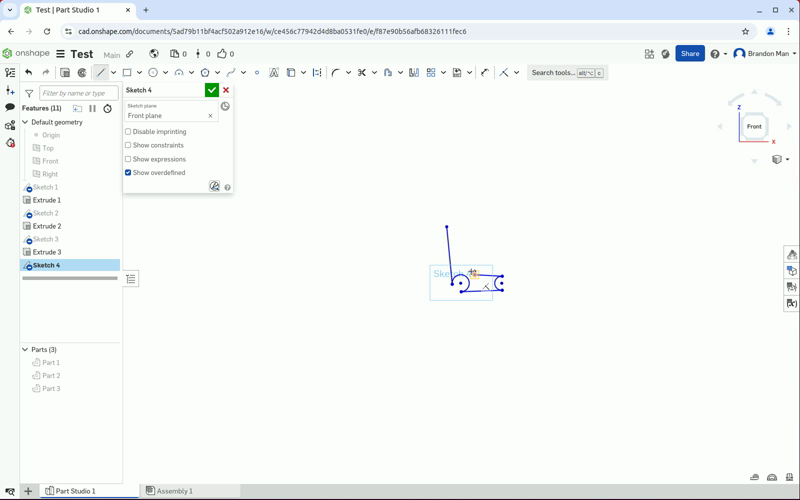
scroll(6)
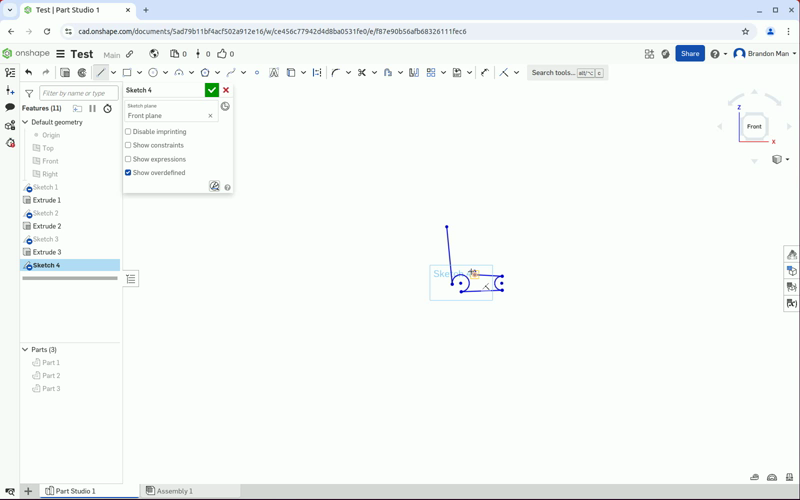
scroll(6)
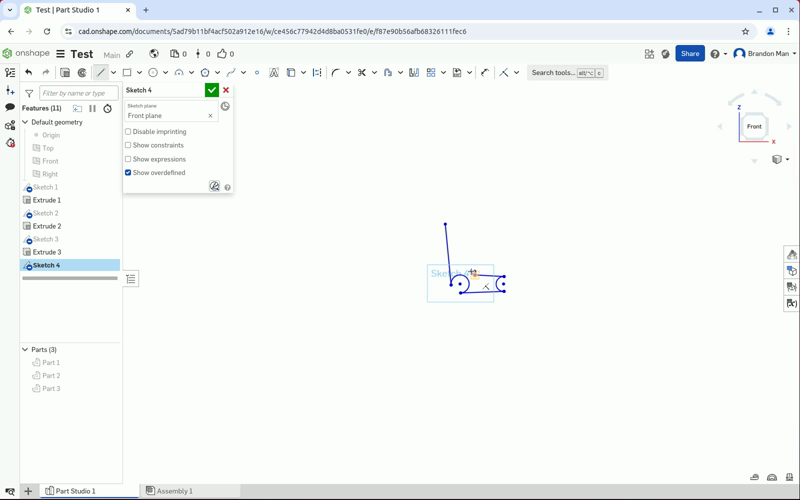
scroll(6)
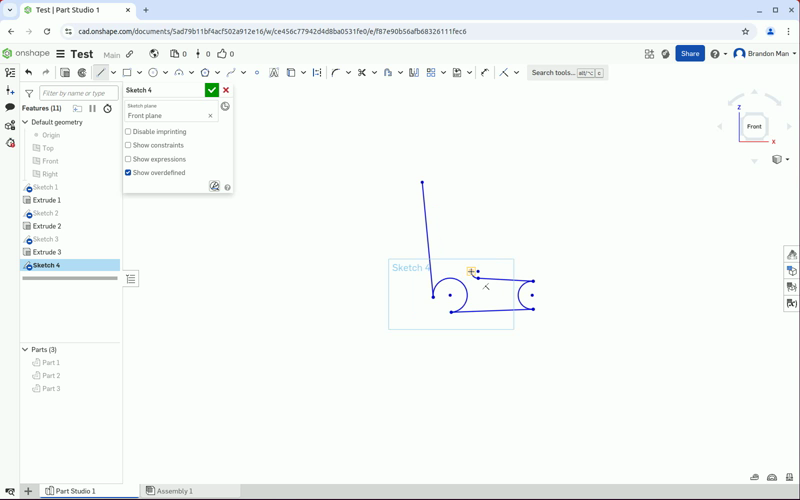
scroll(6)
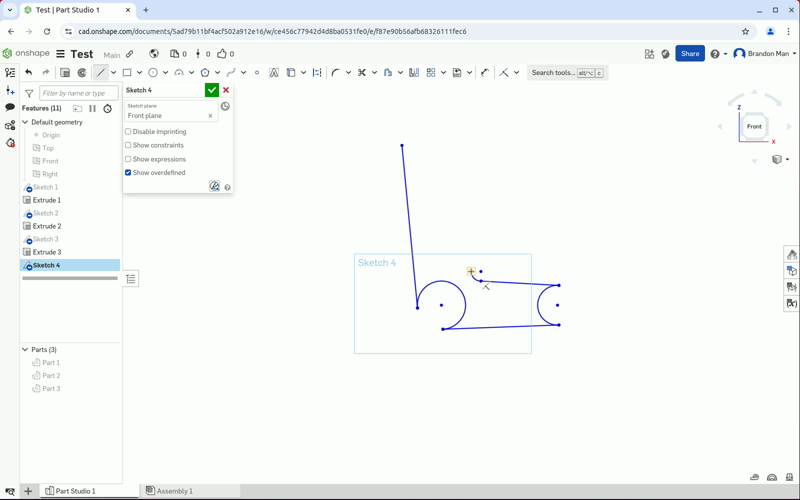
scroll(6)
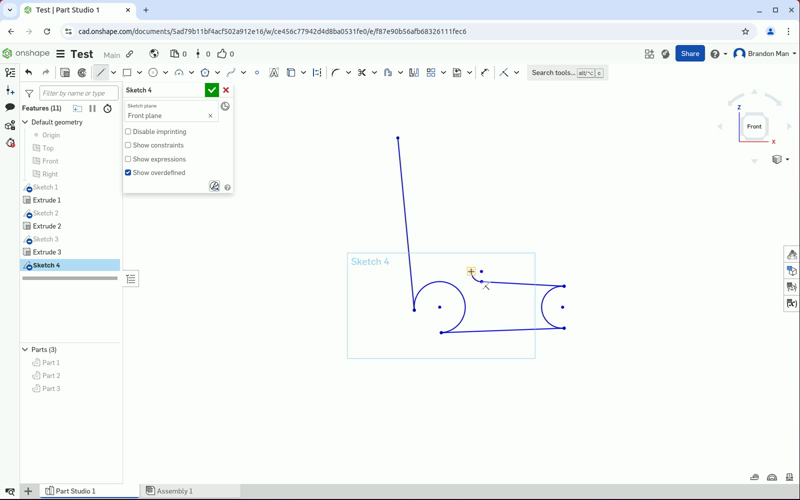
scroll(6)
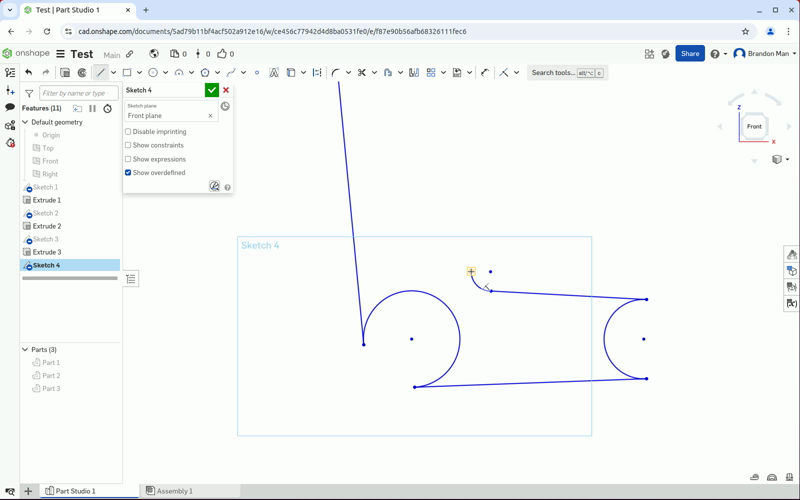
scroll(6)
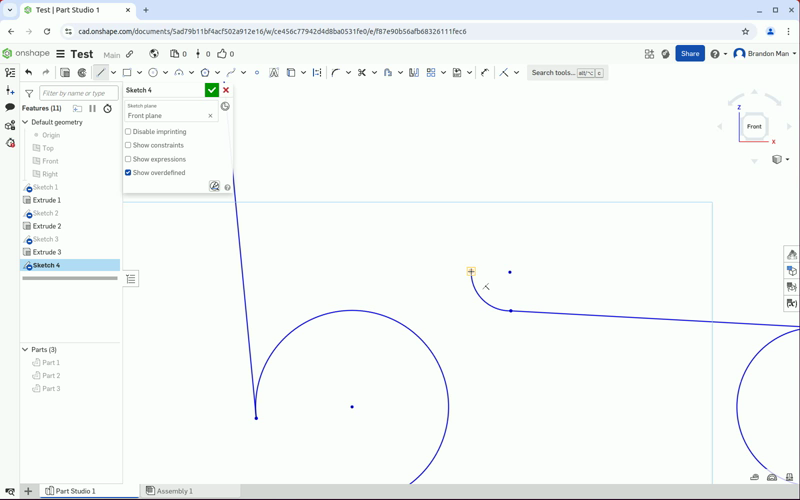
click(471, 271)
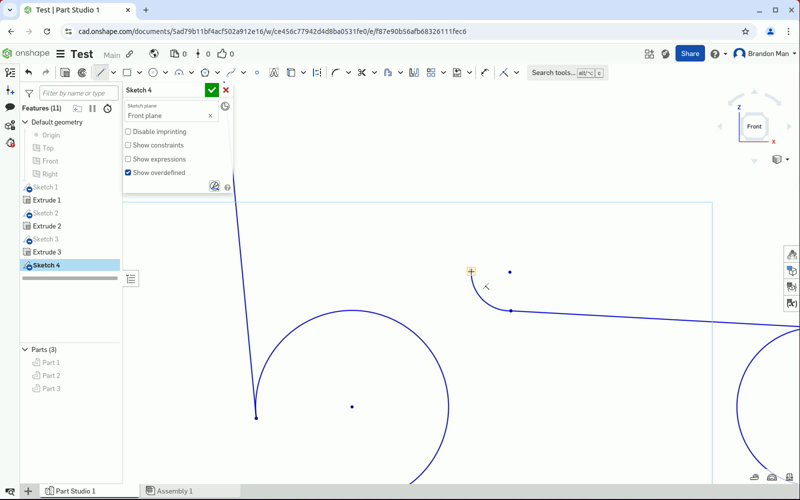
scroll(-6)
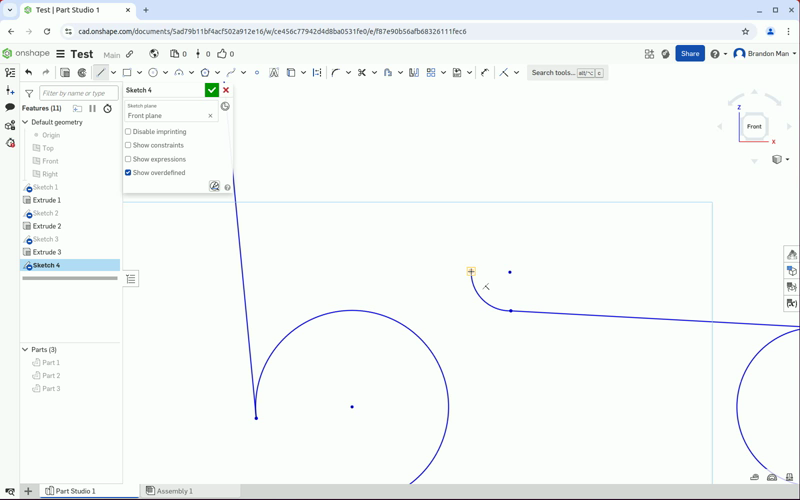
scroll(-6)
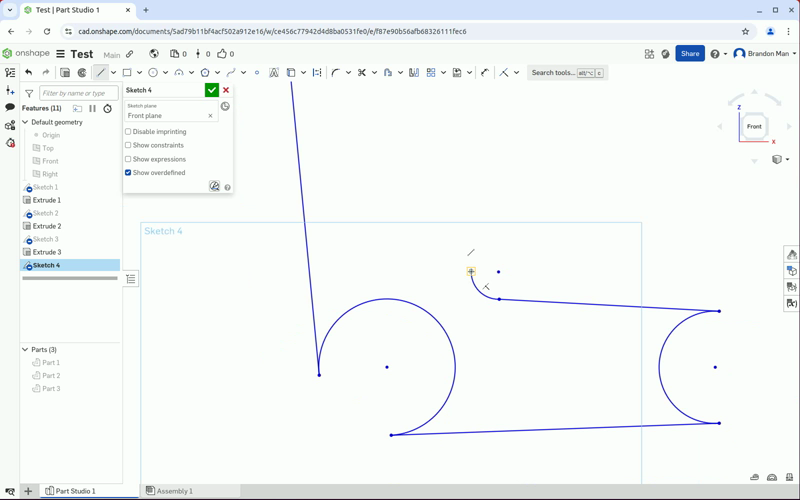
scroll(-6)
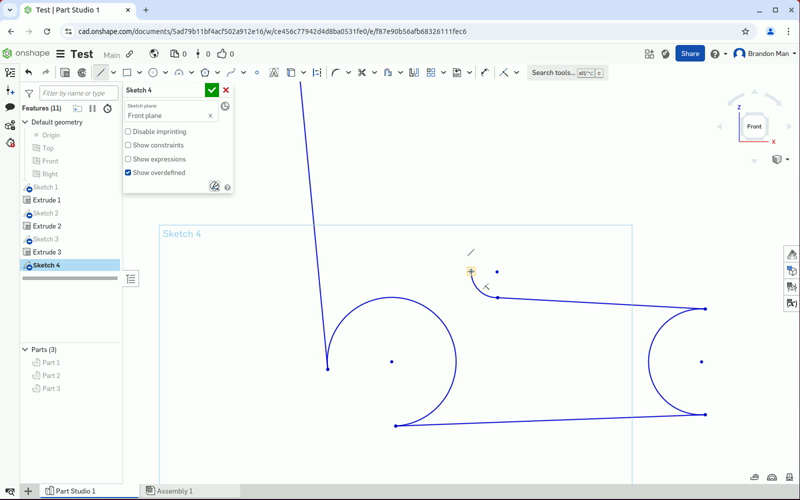
scroll(-6)
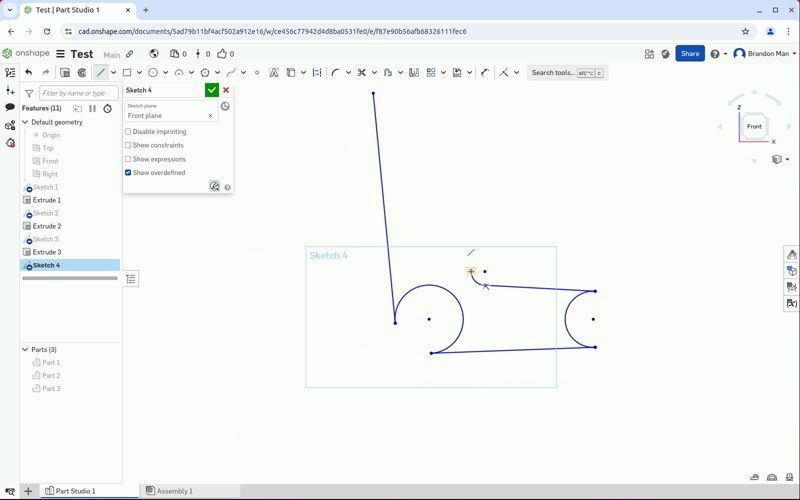
scroll(-6)
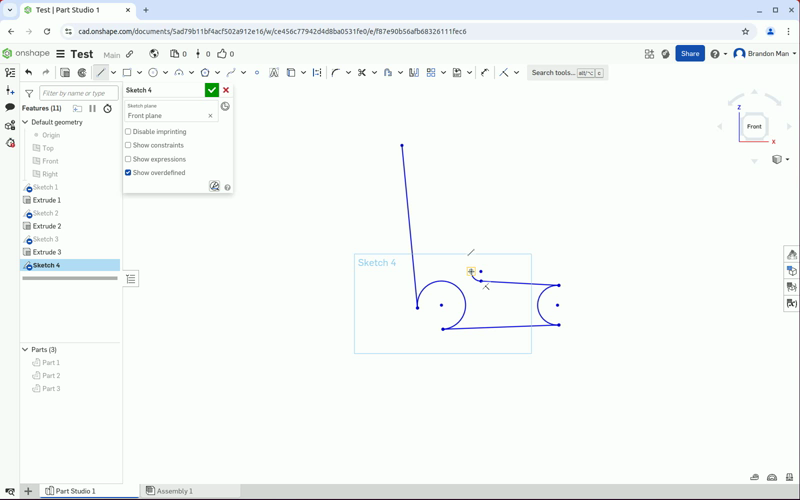
scroll(-6)
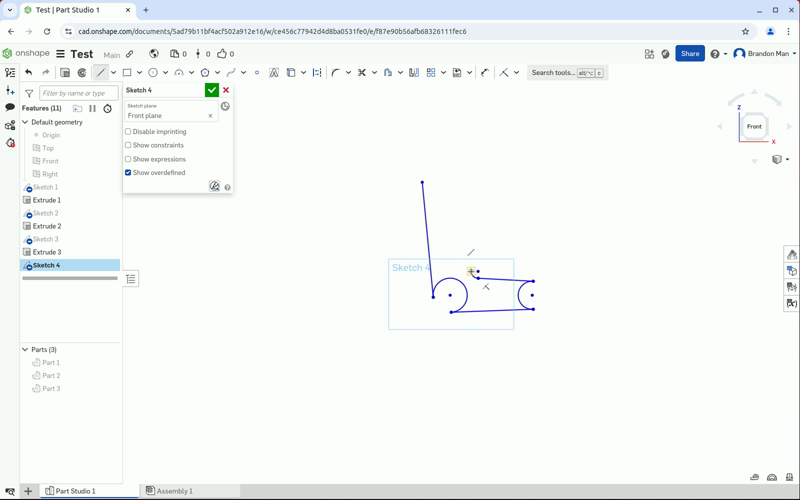
scroll(-6)
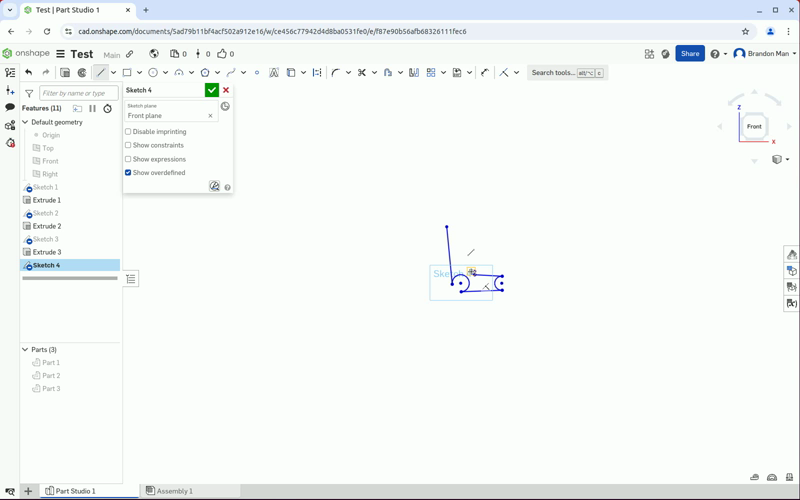
key_down(shift)
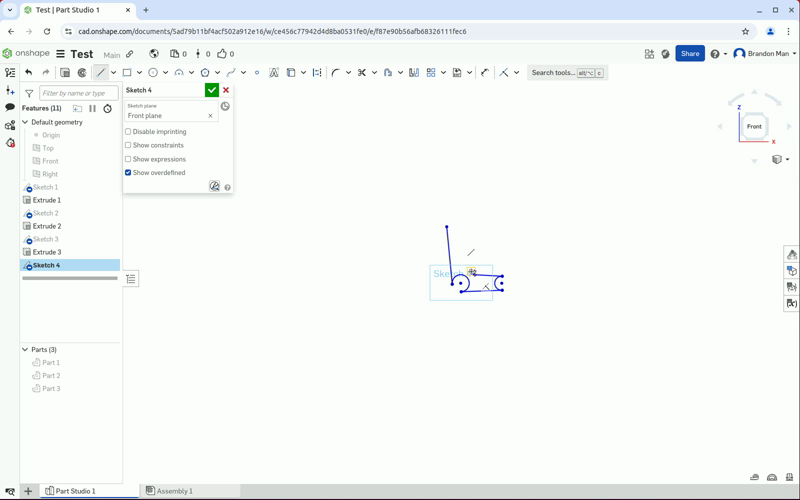
mouse_move(501, 271)
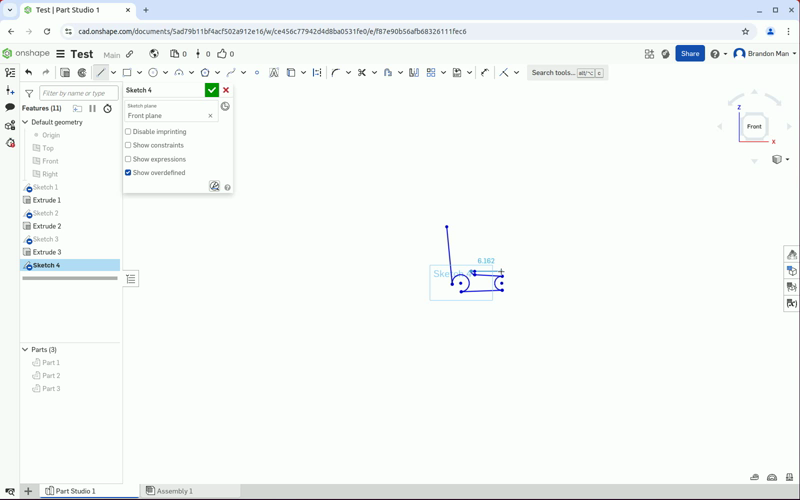
mouse_move(475, 227)
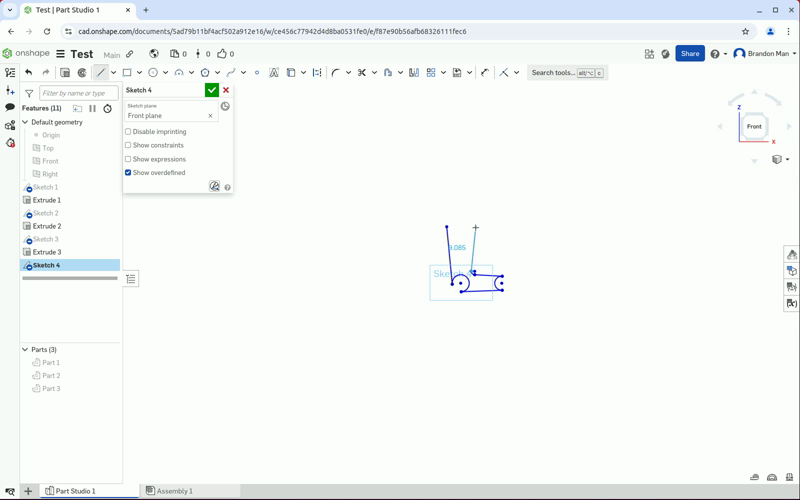
click(475, 227)
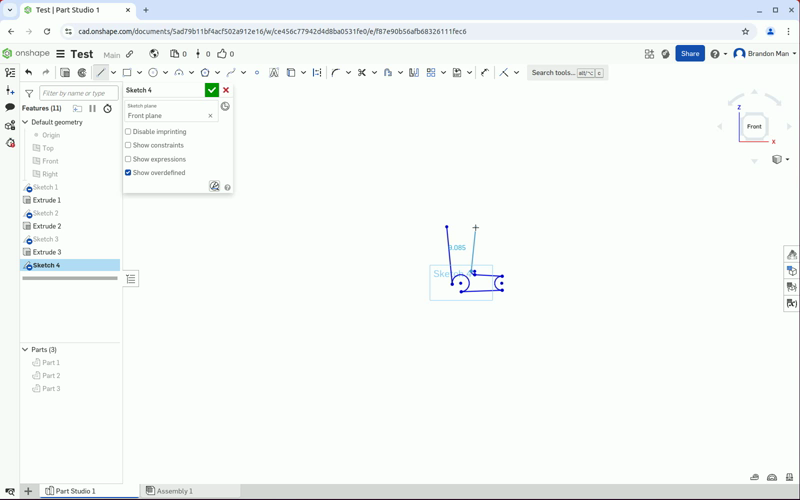
key_up(shift)
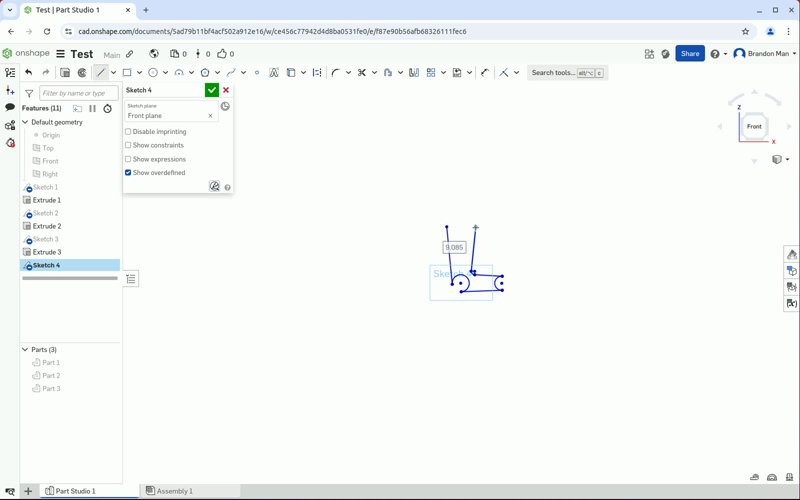
key(esc)
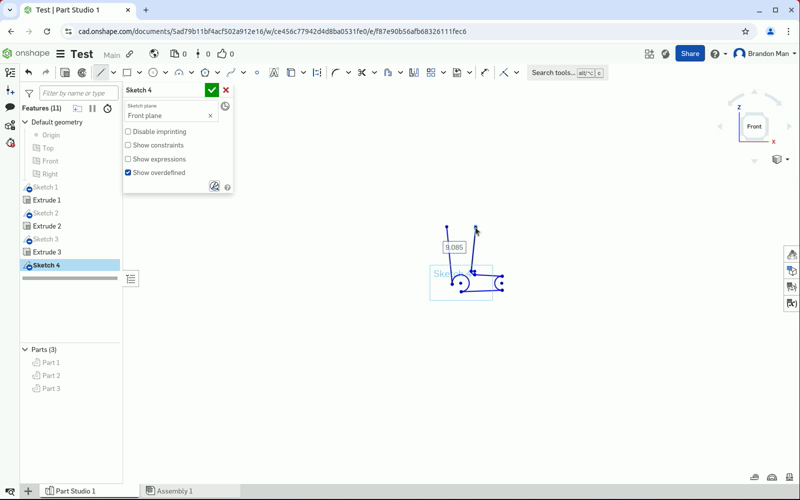
key(a)
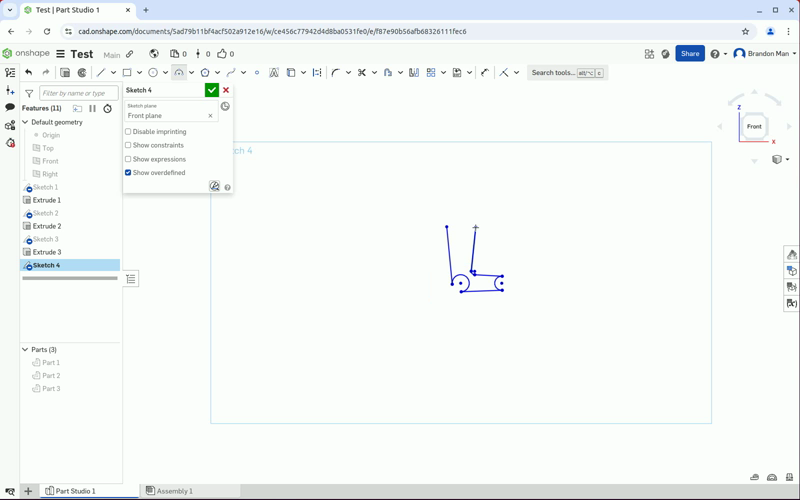
mouse_move(475, 227)
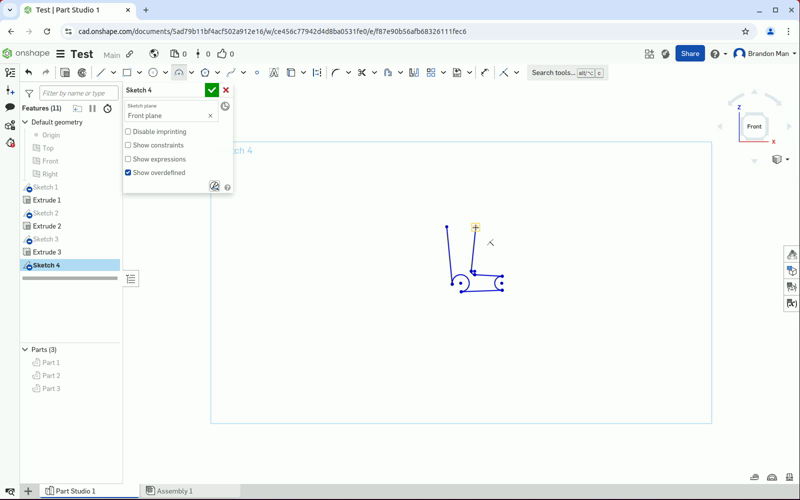
click(475, 227)
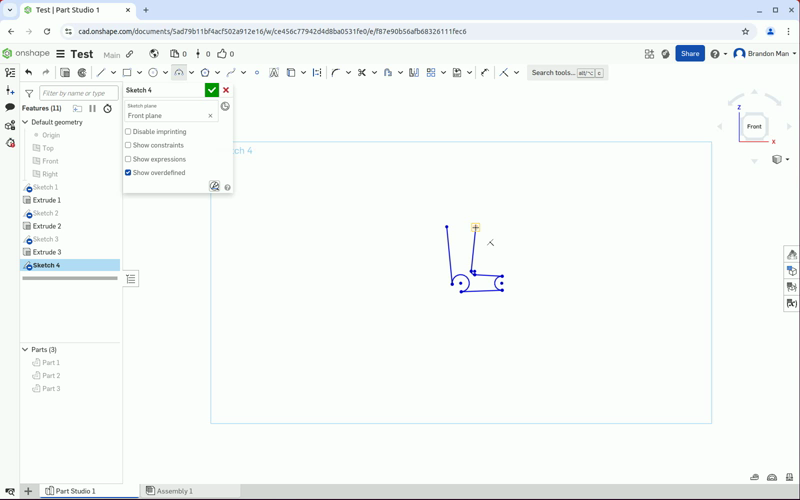
mouse_move(446, 226)
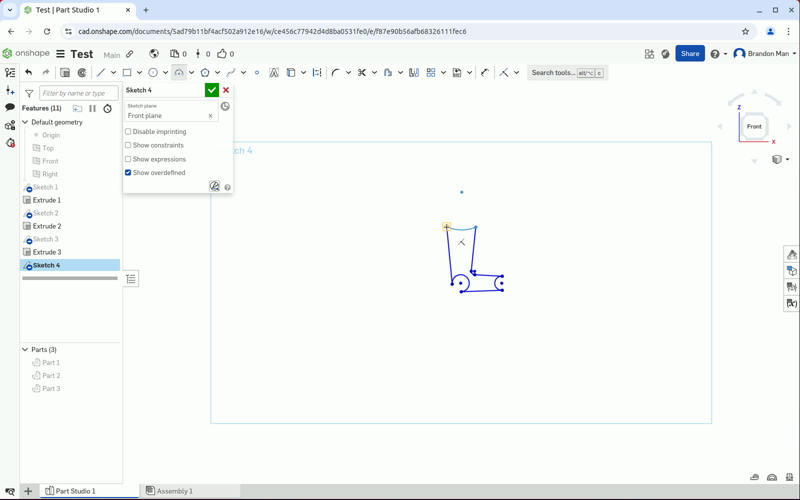
click(446, 226)
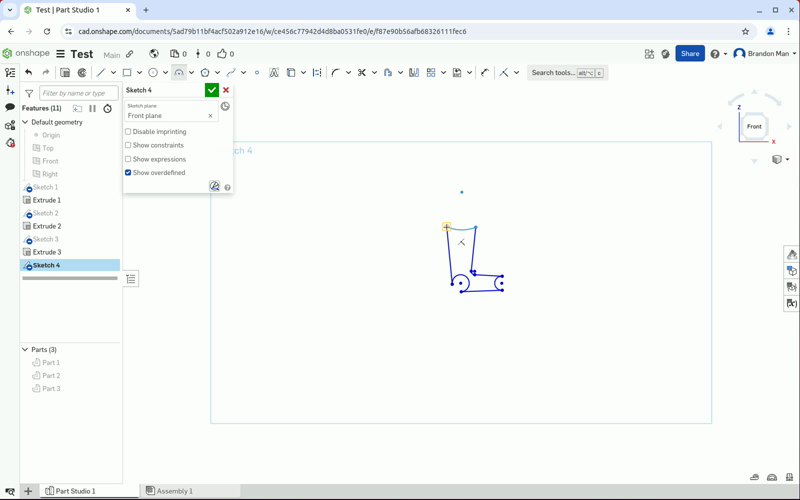
key_down(shift)
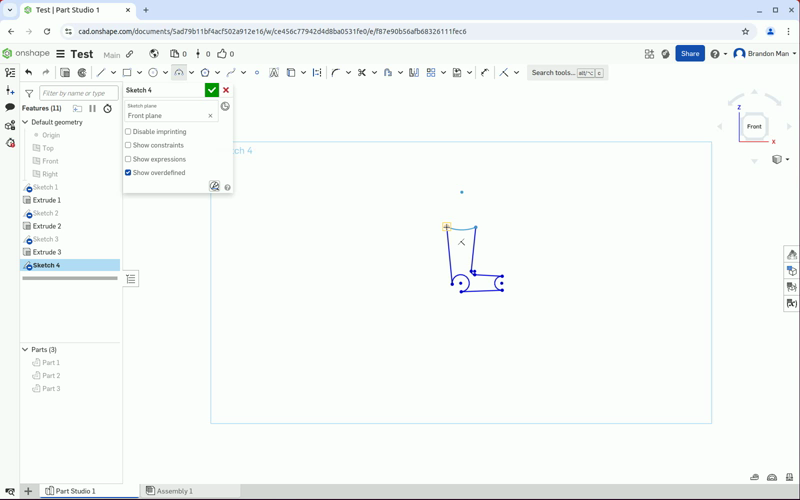
mouse_move(460, 239)
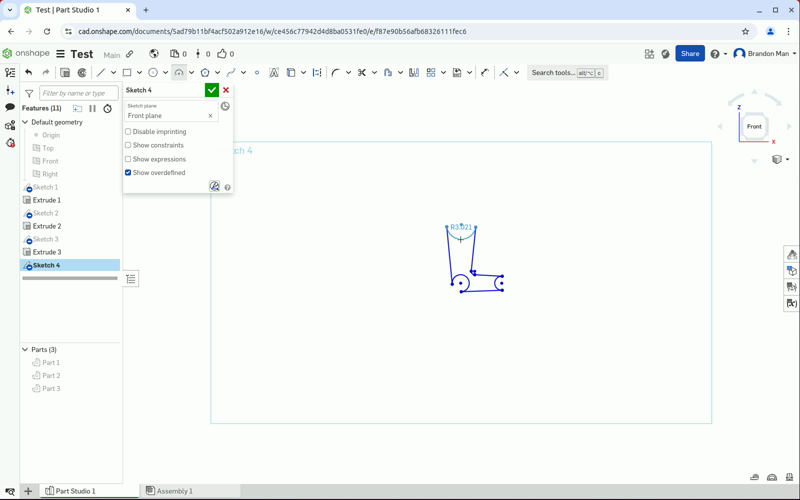
click(460, 239)
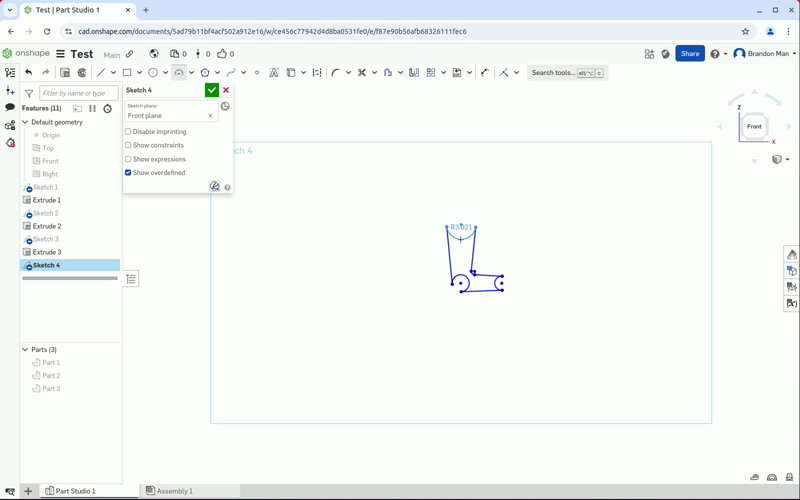
key_up(shift)
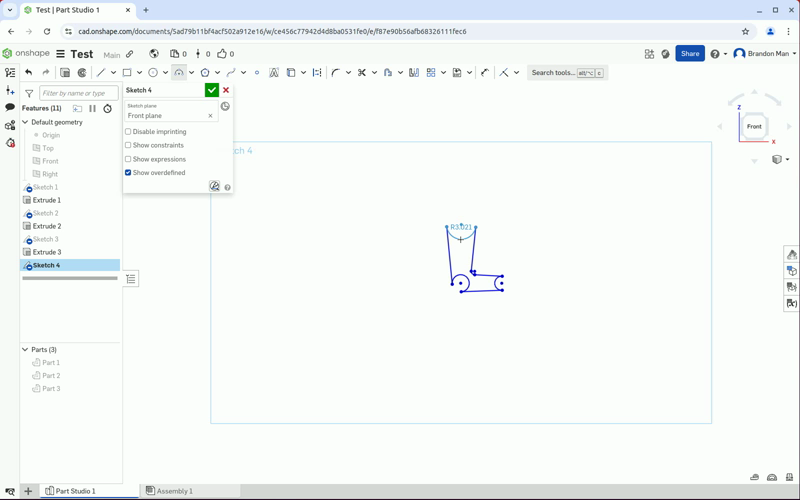
key(esc)
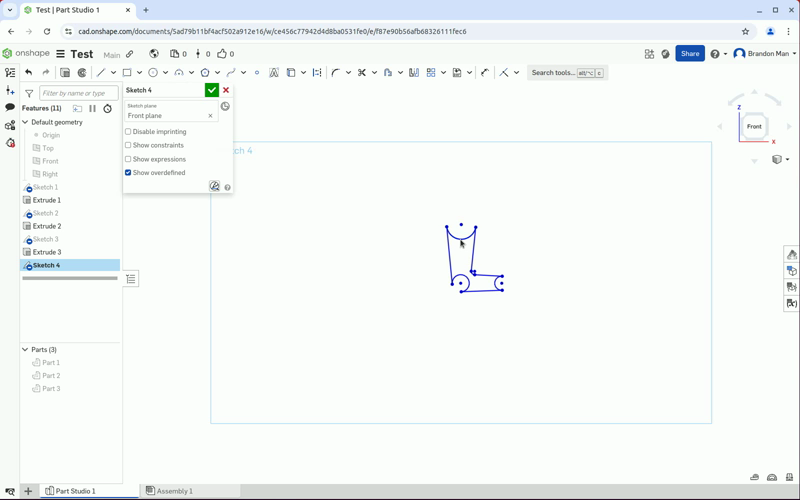
mouse_move(452, 259)
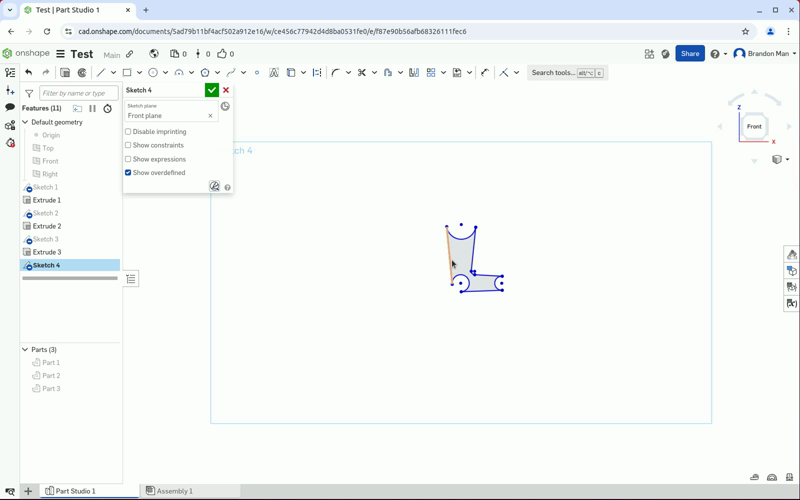
scroll(6)
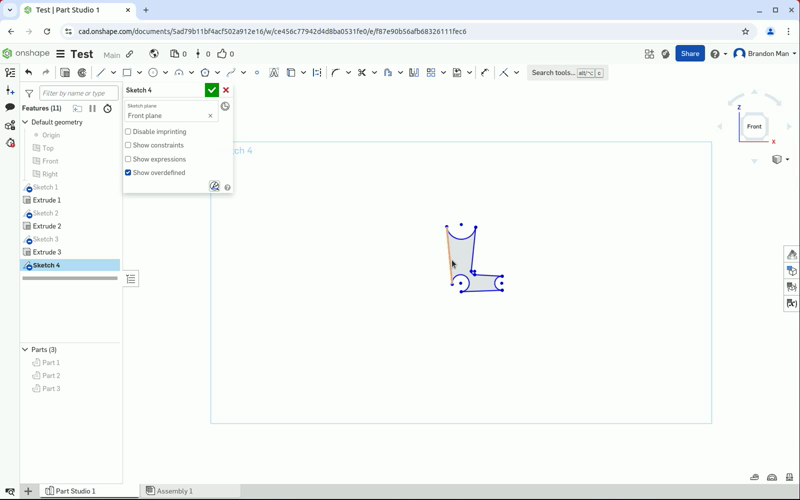
scroll(6)
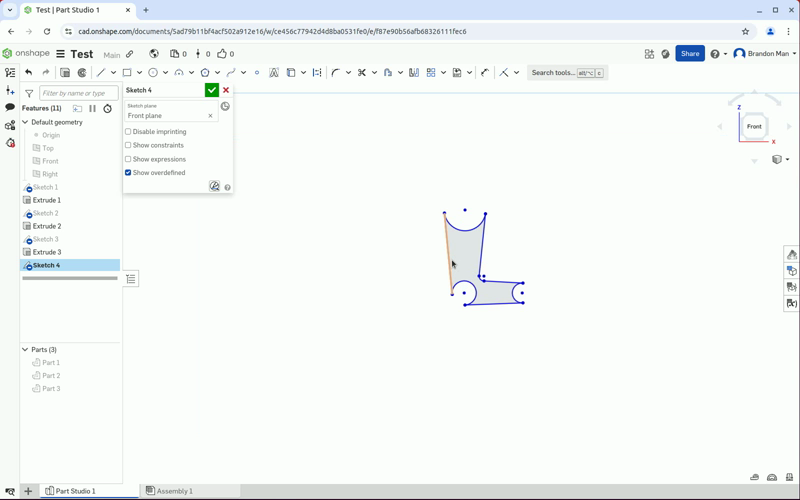
scroll(6)
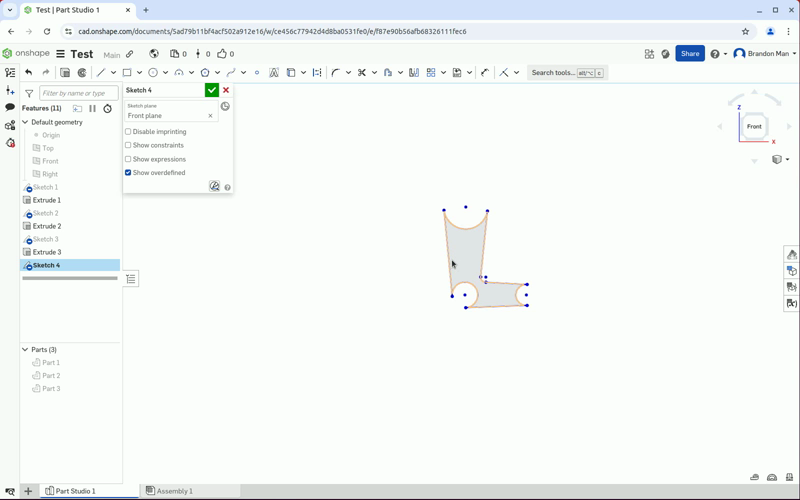
scroll(6)
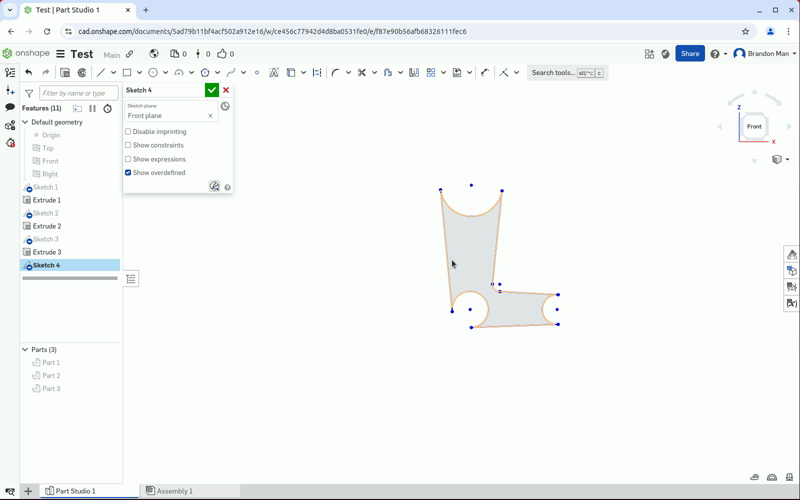
scroll(6)
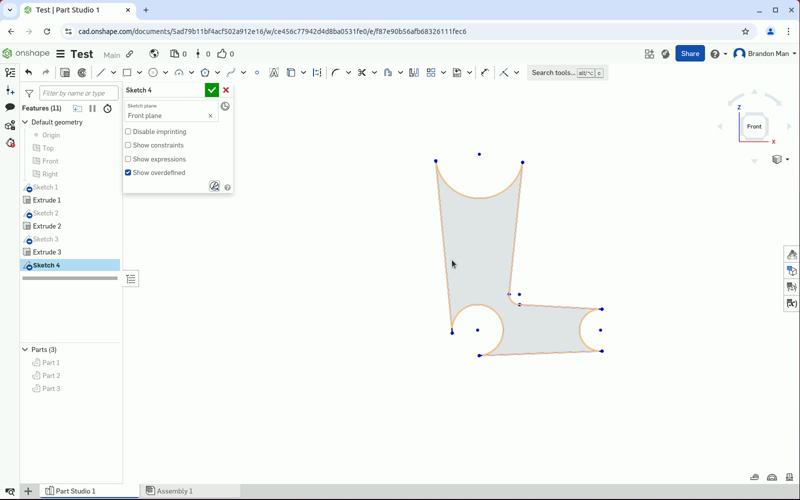
scroll(6)
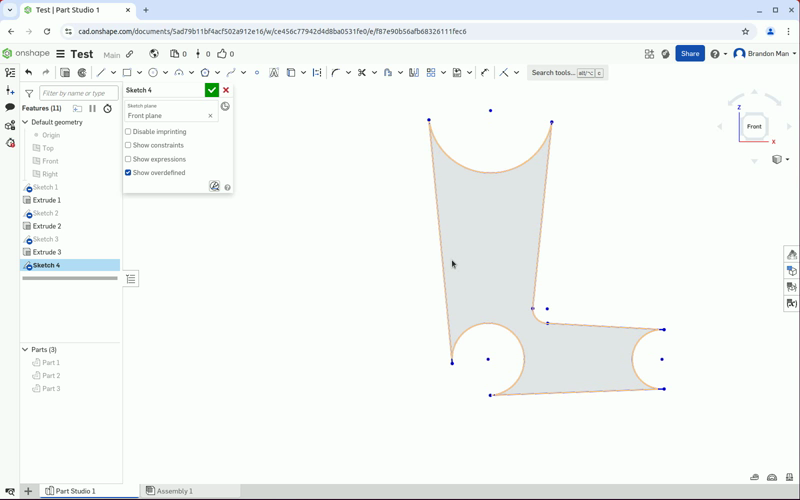
scroll(6)
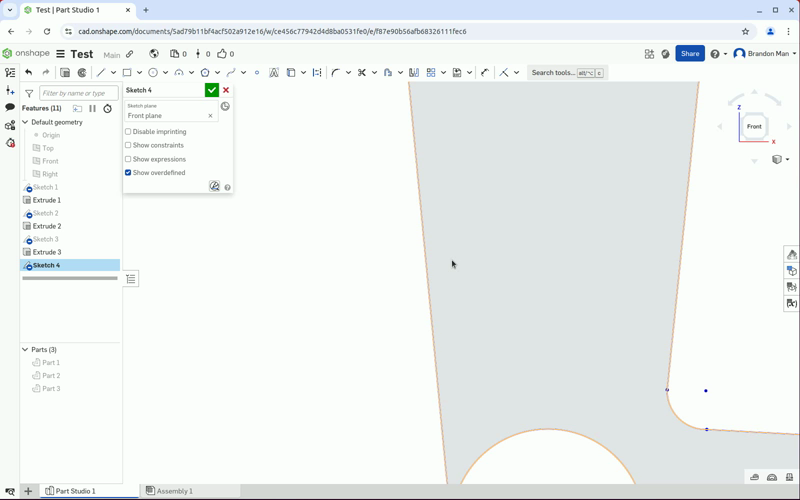
click(452, 259)
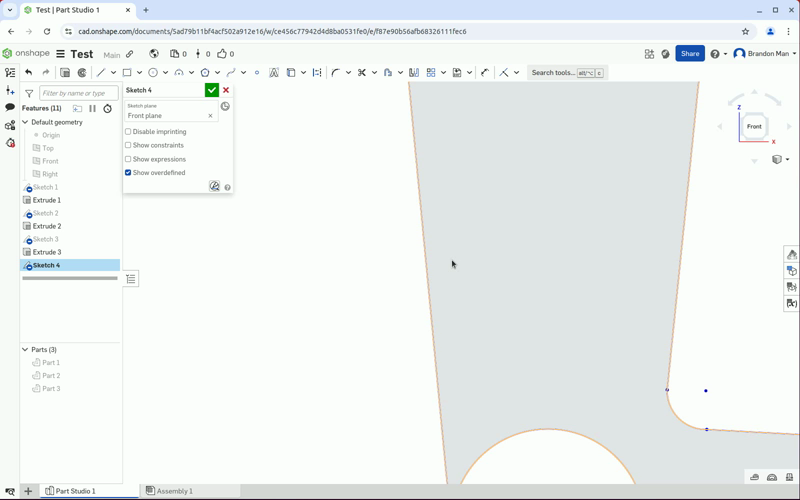
scroll(-6)
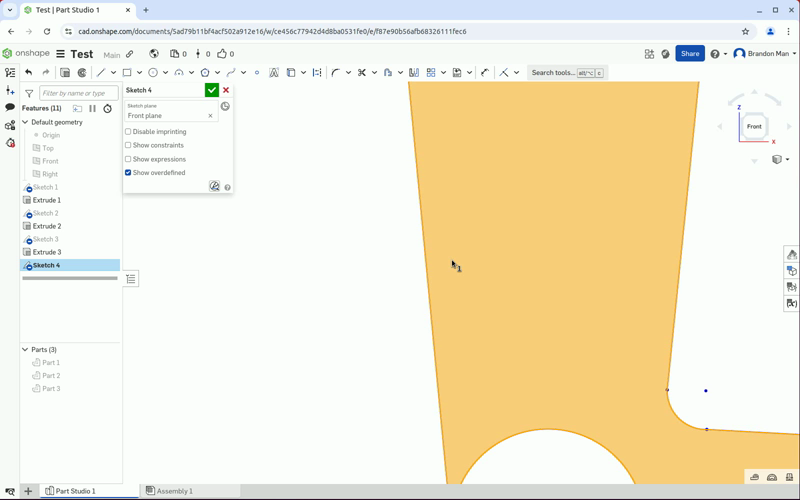
scroll(-6)
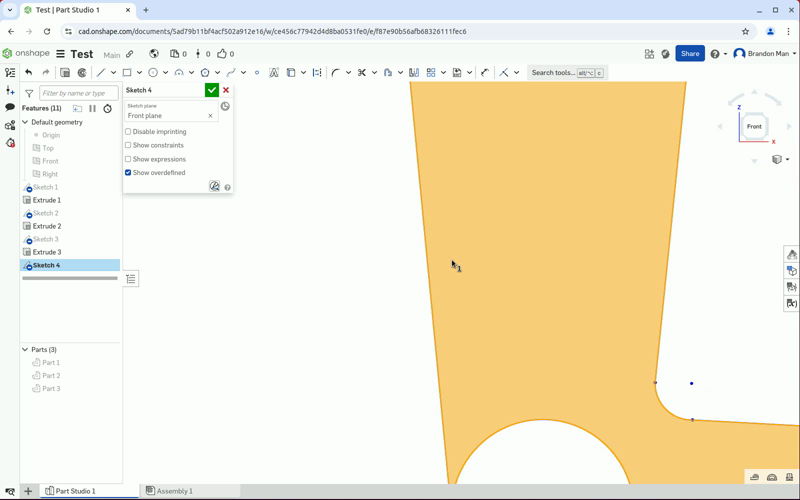
scroll(-6)
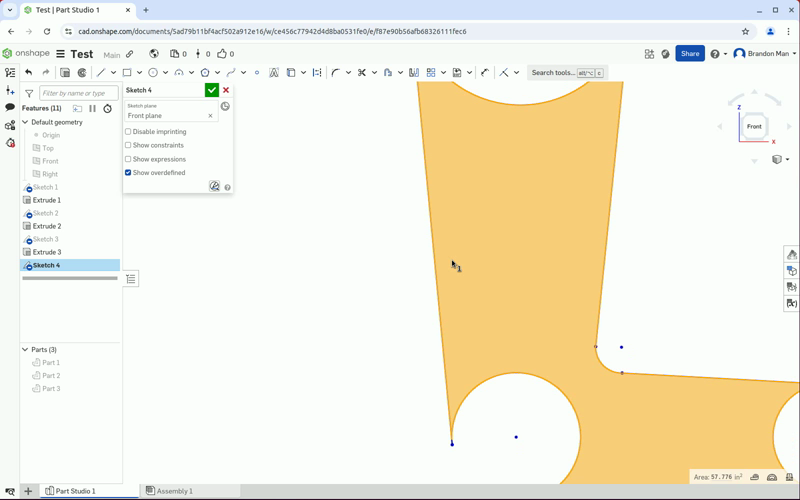
scroll(-6)
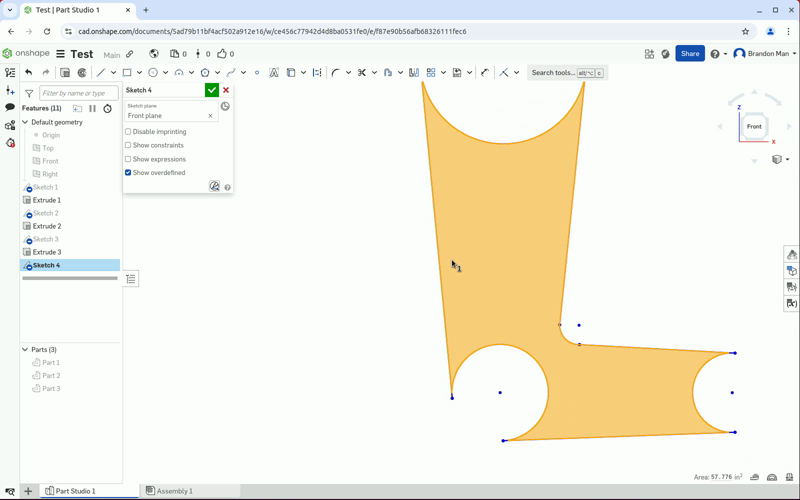
scroll(-6)
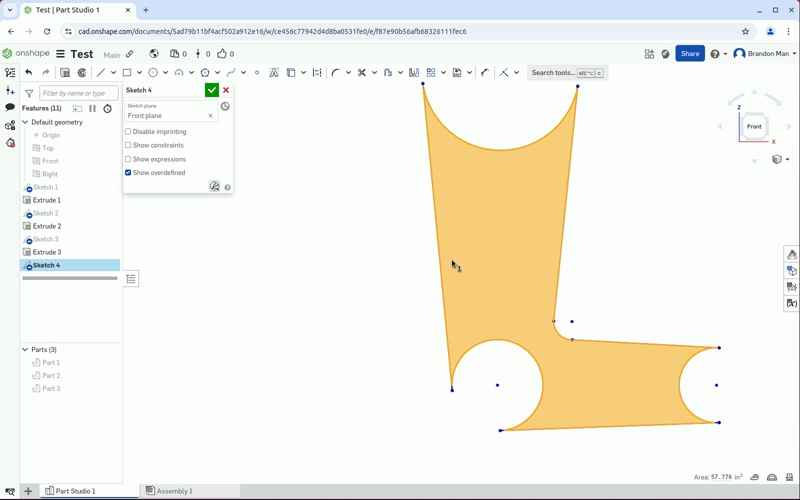
scroll(-6)
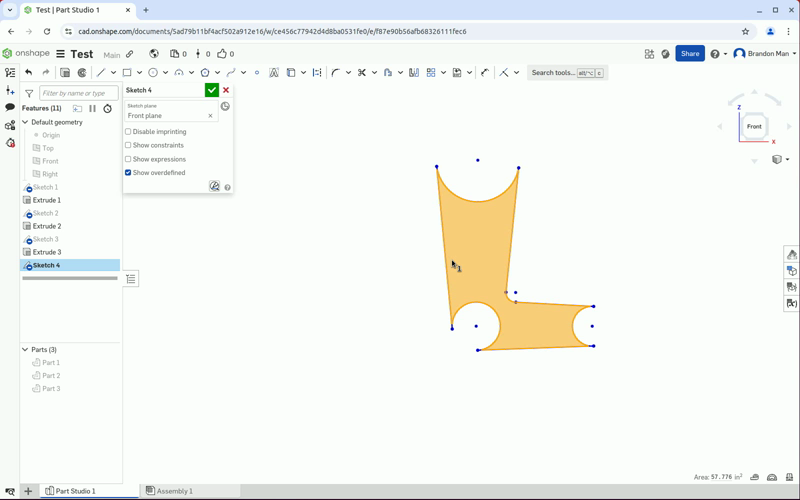
scroll(-6)
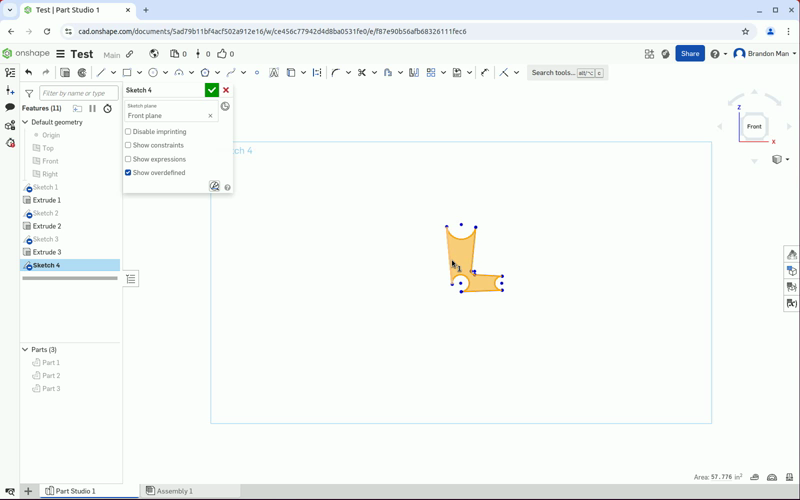
mouse_move(73, 352)
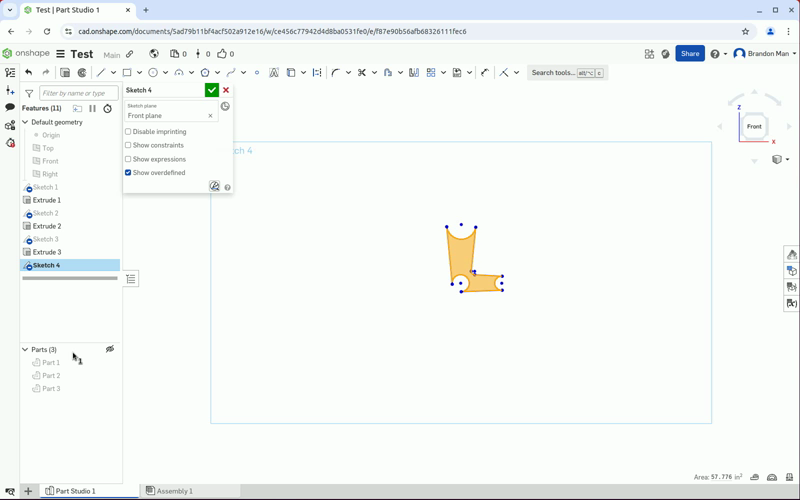
key(shift+y)
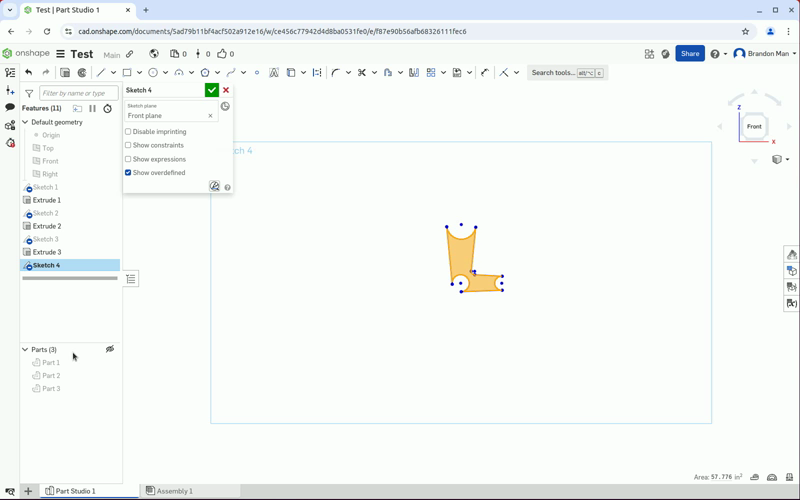
key(shift+e)
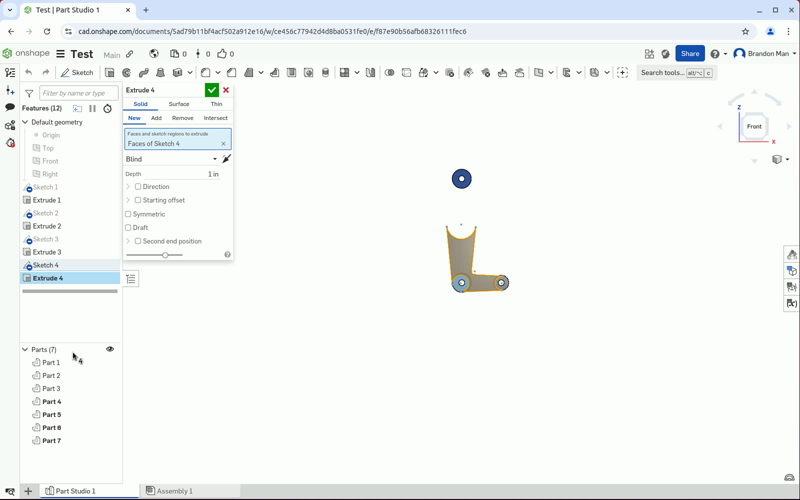
mouse_move(143, 106)
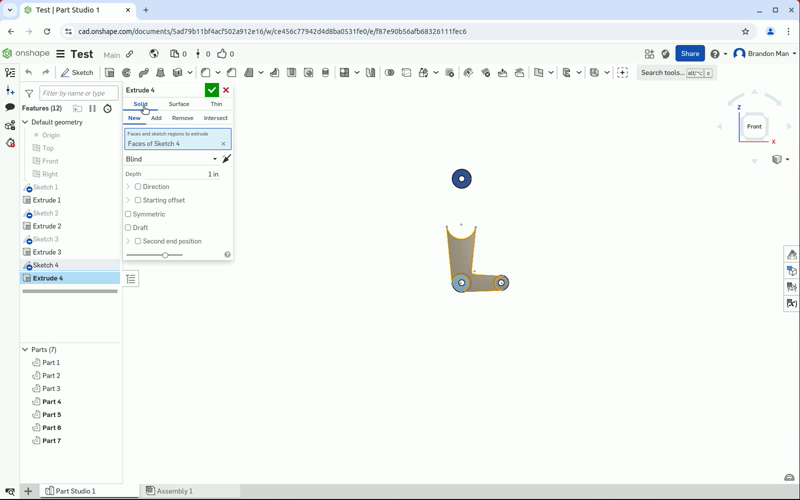
click(143, 106)
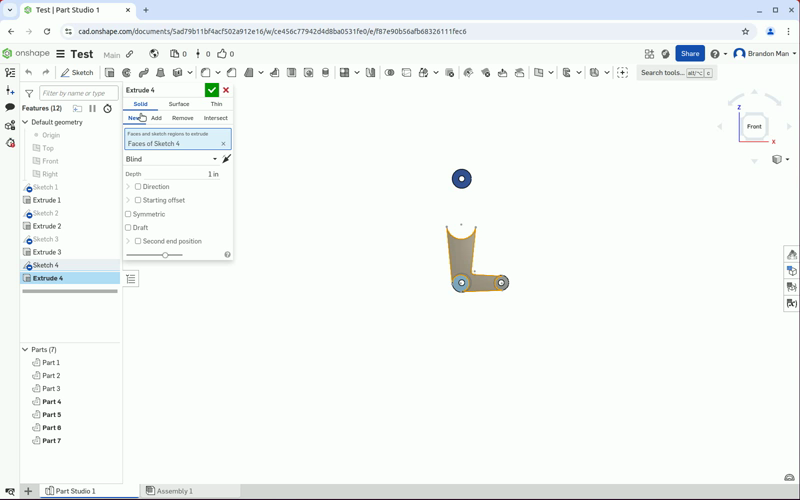
mouse_move(137, 120)
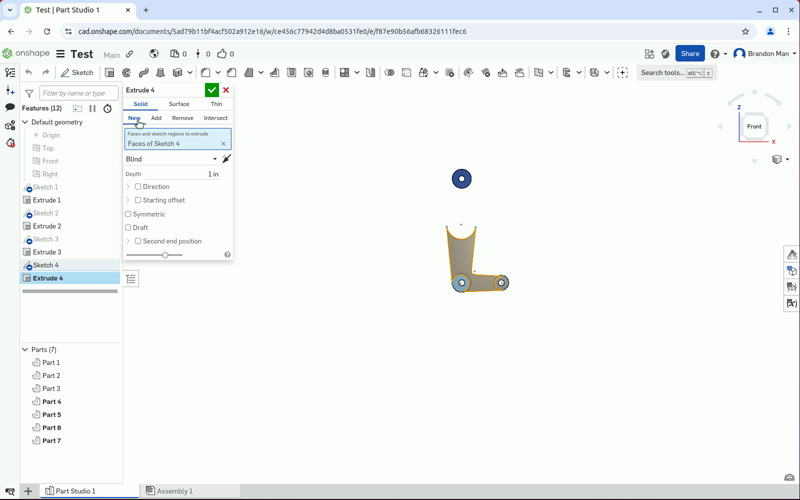
click(137, 120)
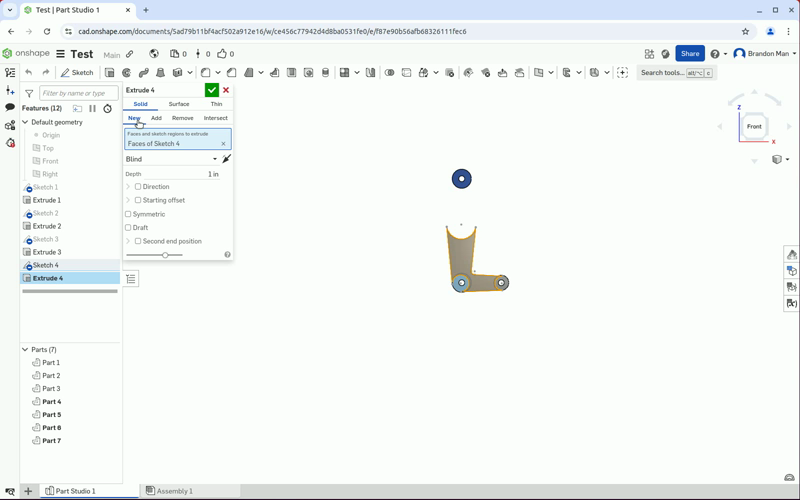
key(tab, 4)
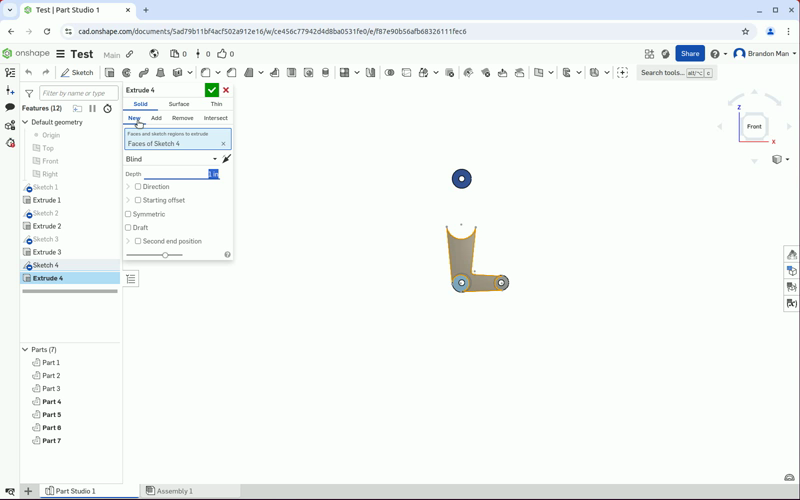
text(0.481)
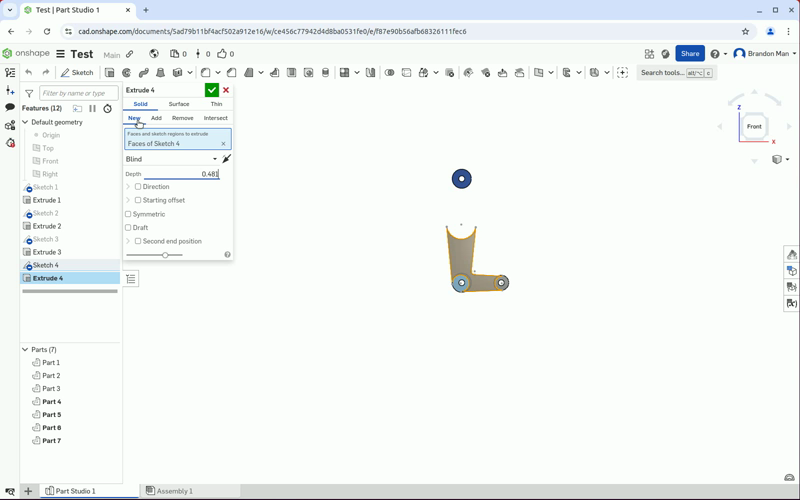
key(enter)
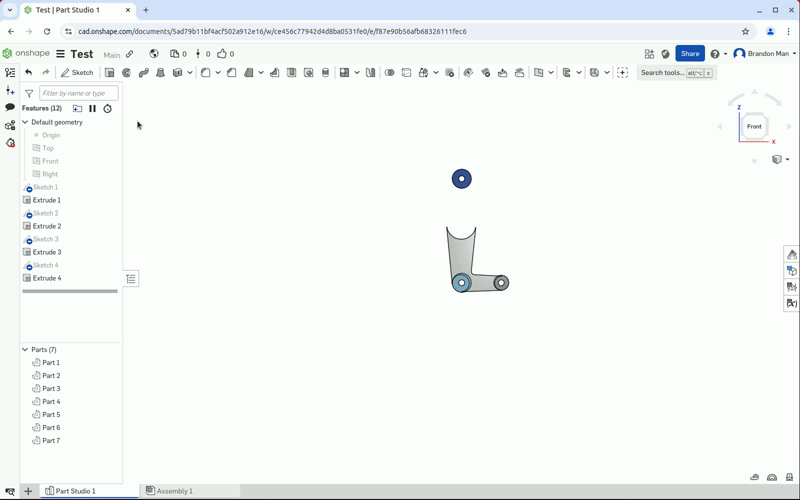
key(shift+h)
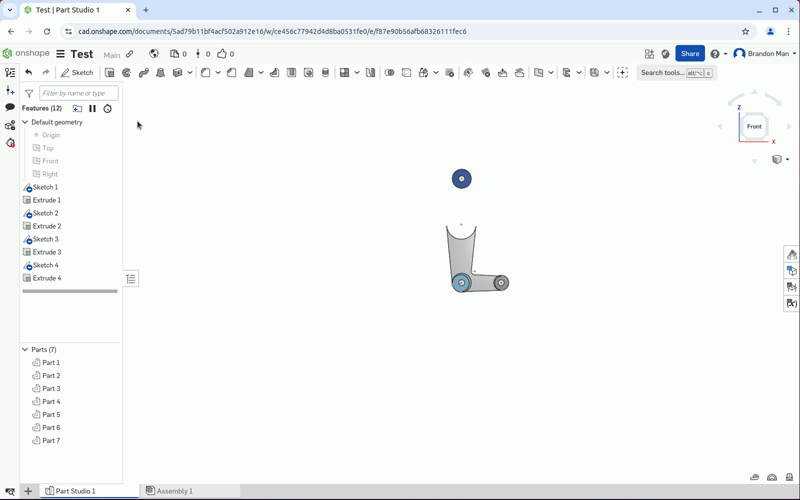
key(shift+h)
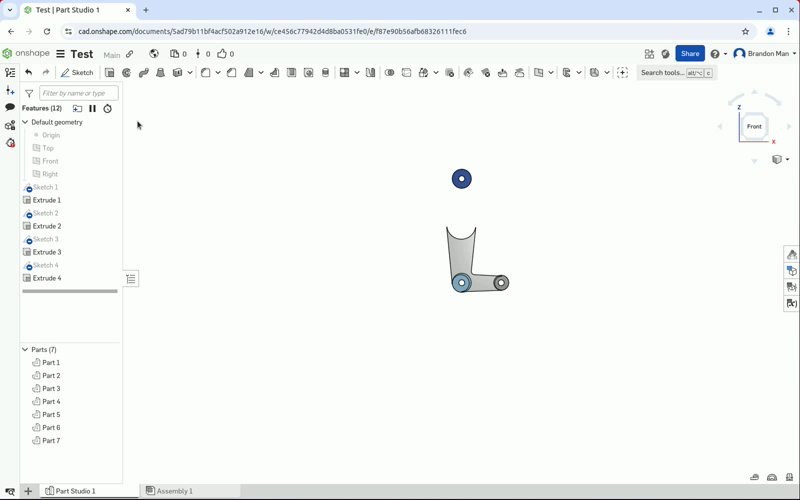
mouse_move(73, 189)
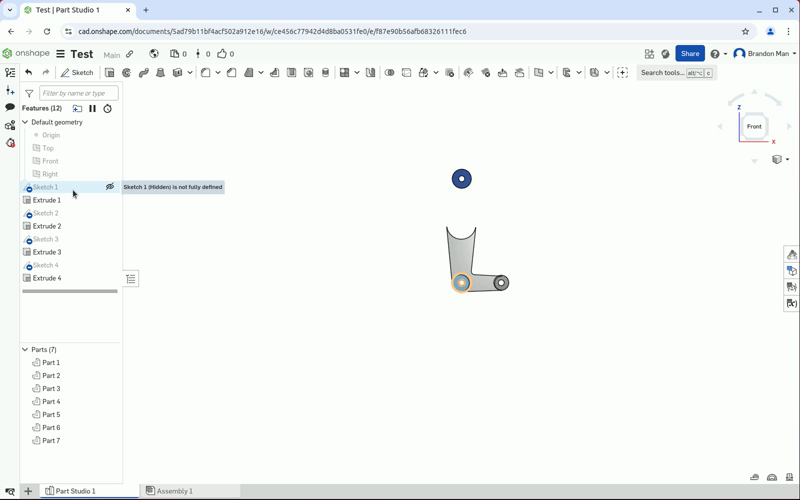
click(73, 189)
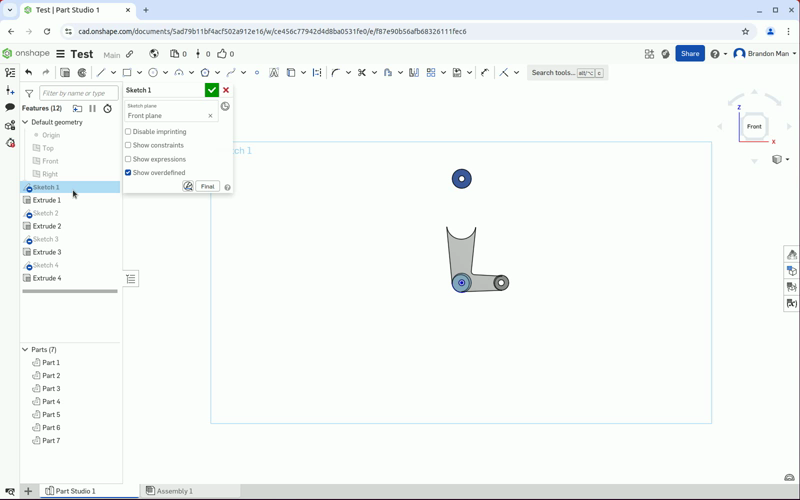
mouse_move(229, 92)
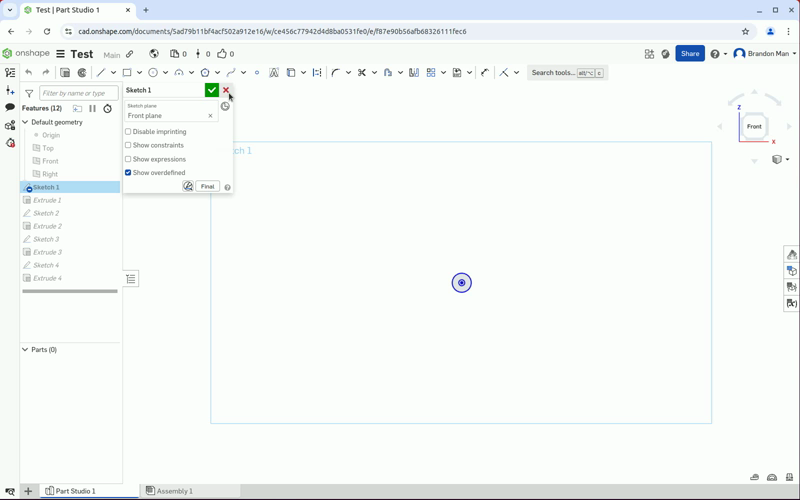
click(229, 92)
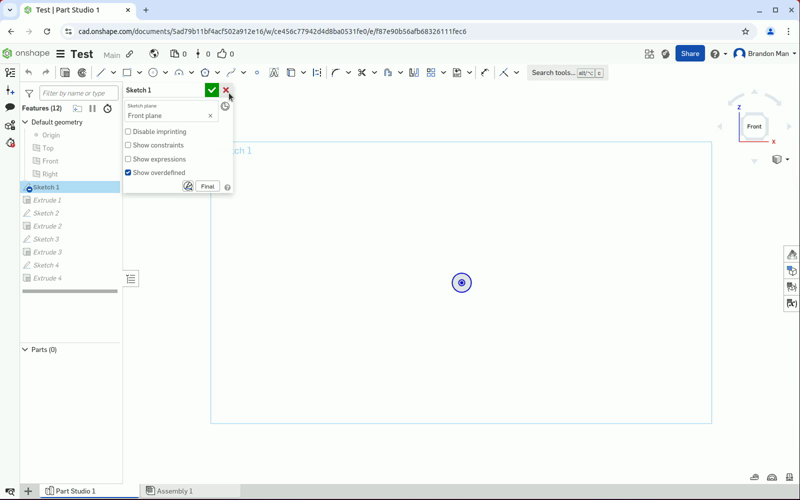
key(shift+s)
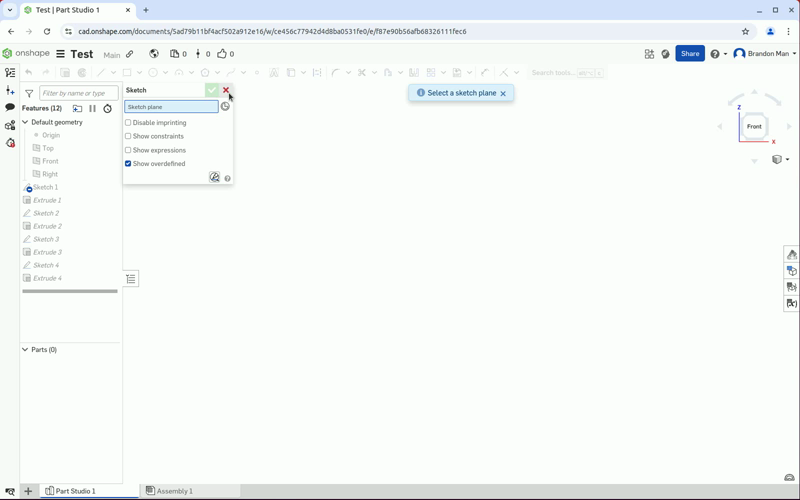
mouse_move(73, 163)
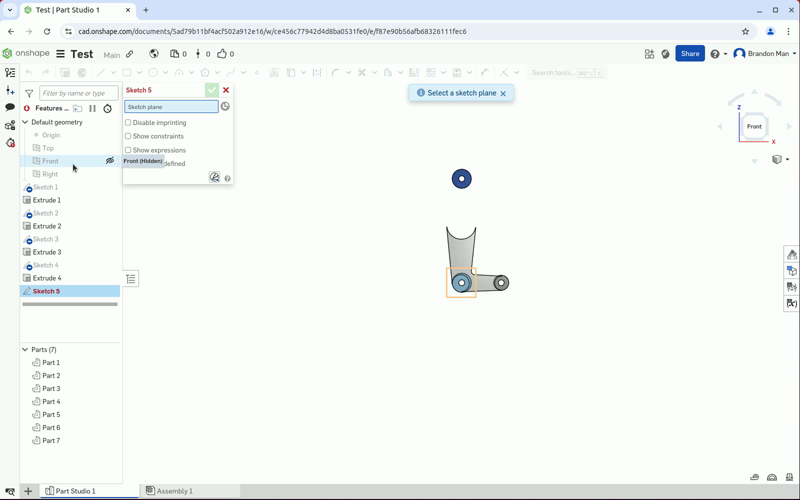
click(73, 163)
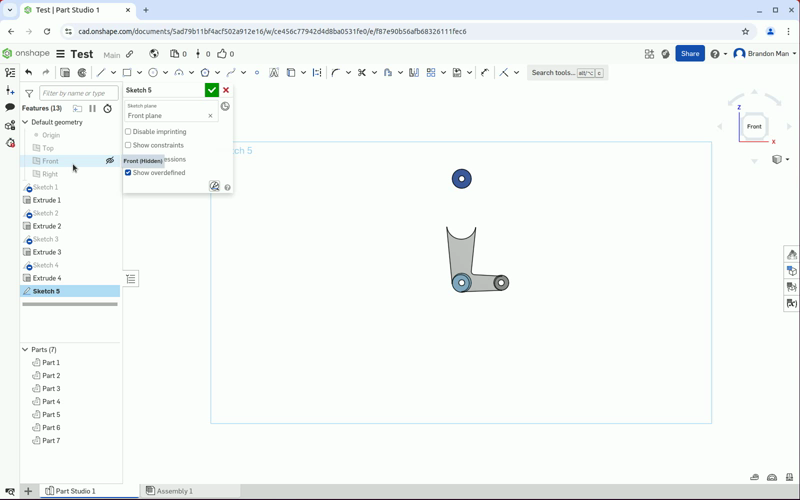
mouse_move(73, 352)
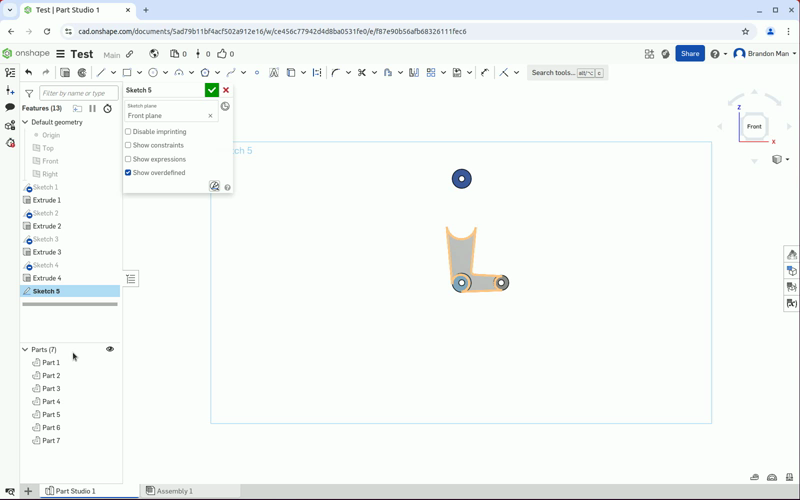
key(y)
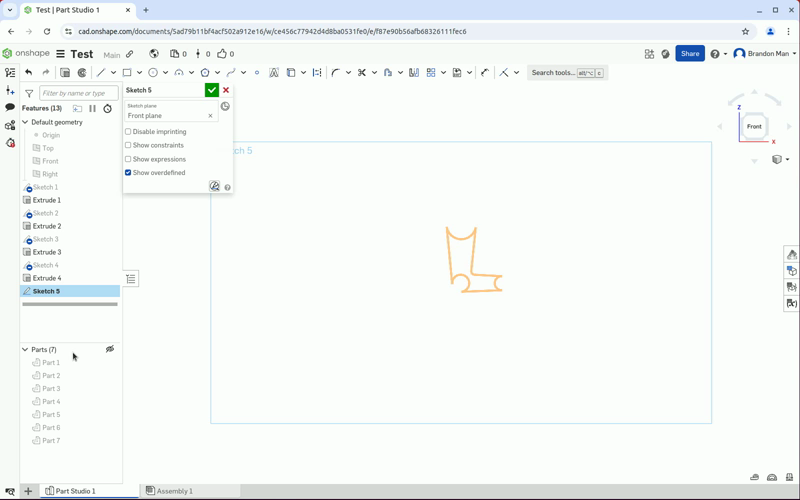
key(a)
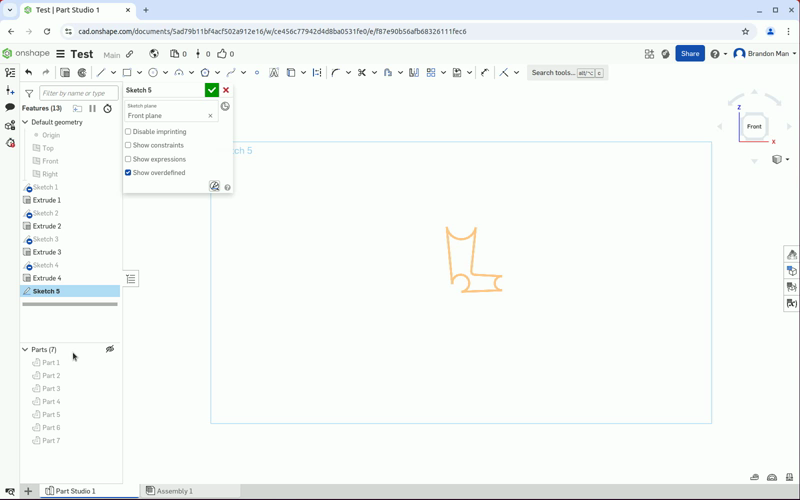
key_down(shift)
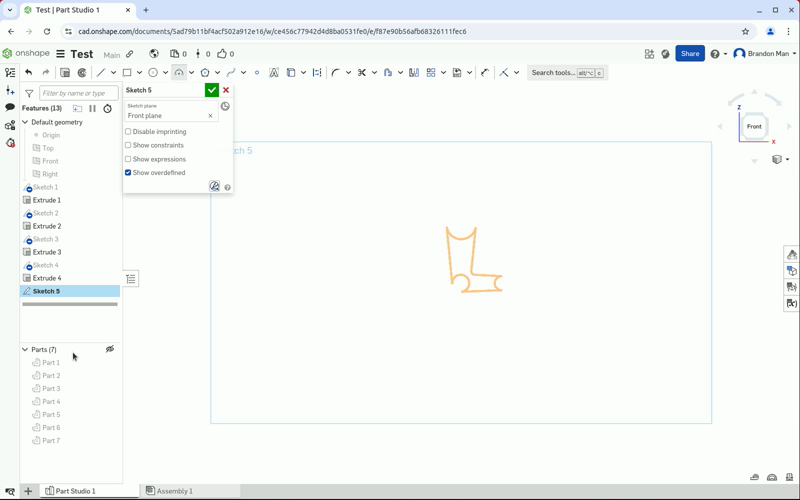
mouse_move(446, 223)
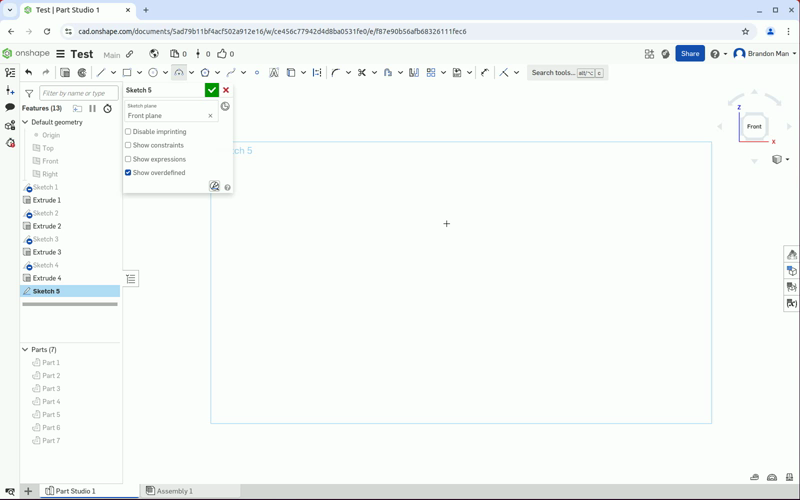
click(446, 223)
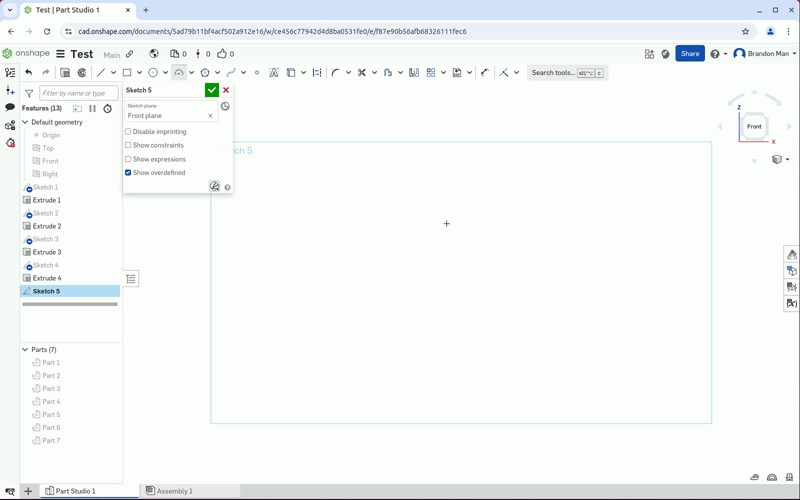
key_up(shift)
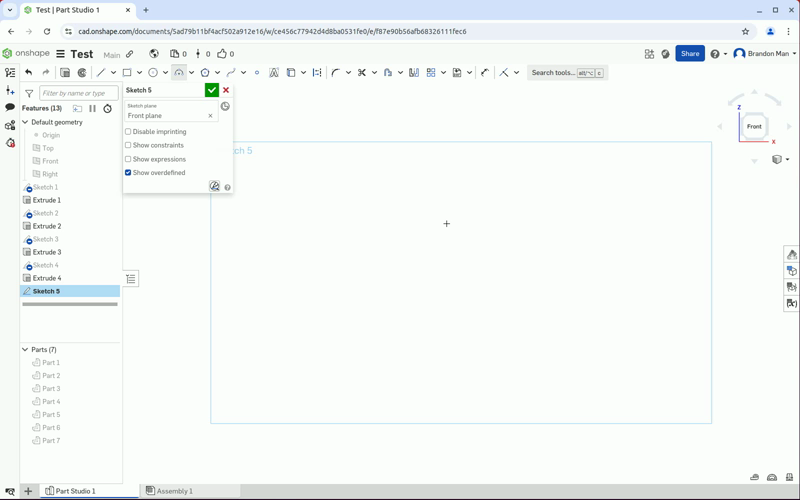
key_down(shift)
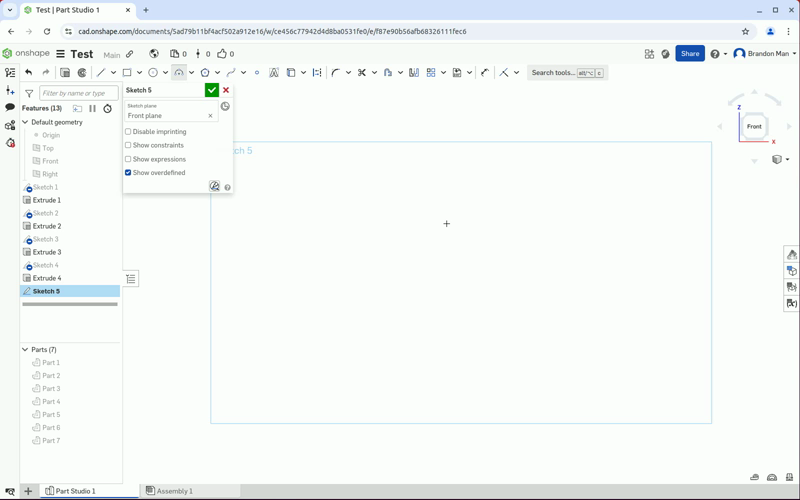
mouse_move(476, 223)
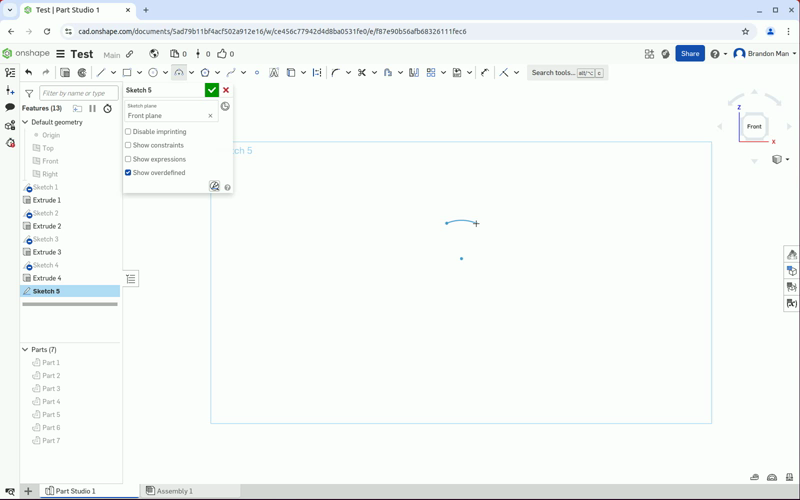
click(476, 223)
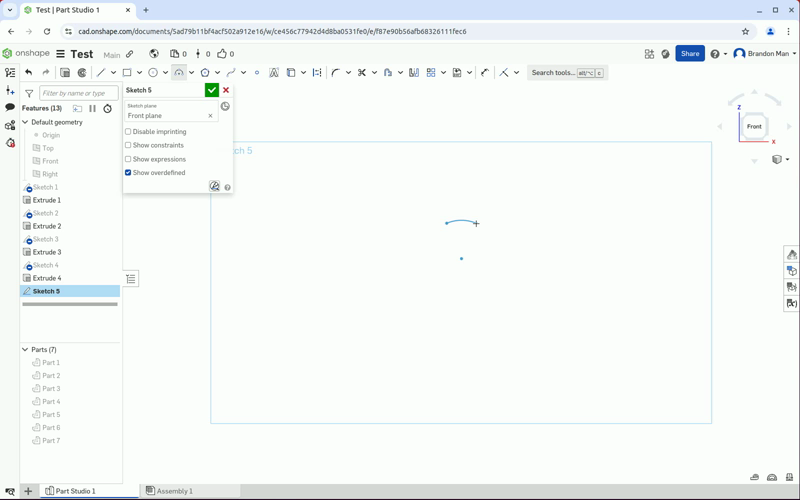
mouse_move(461, 210)
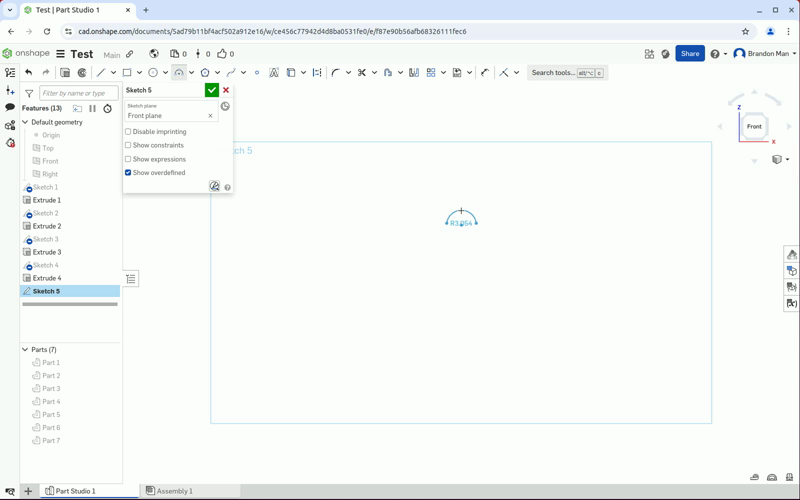
click(461, 210)
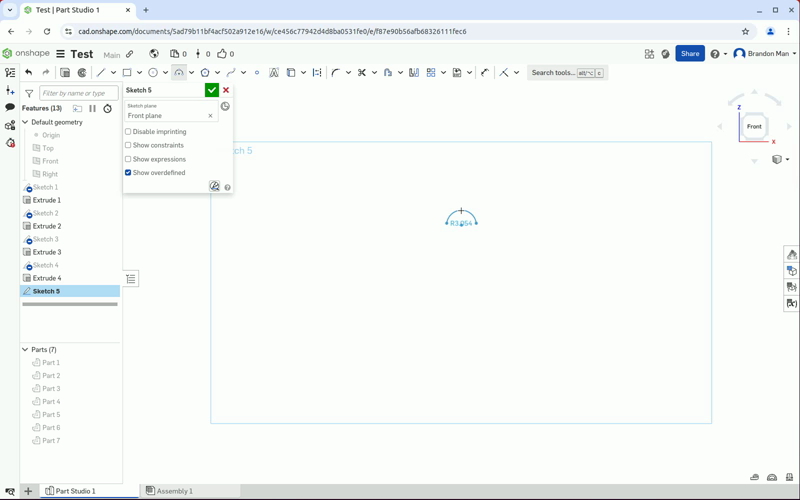
key_up(shift)
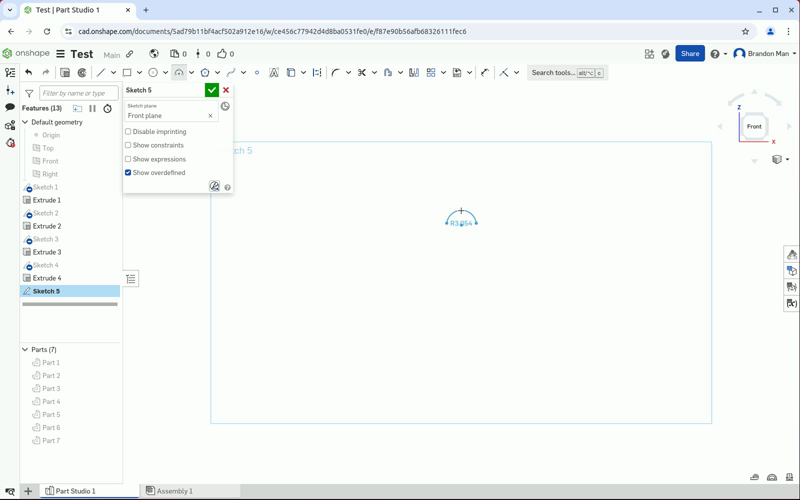
key(esc)
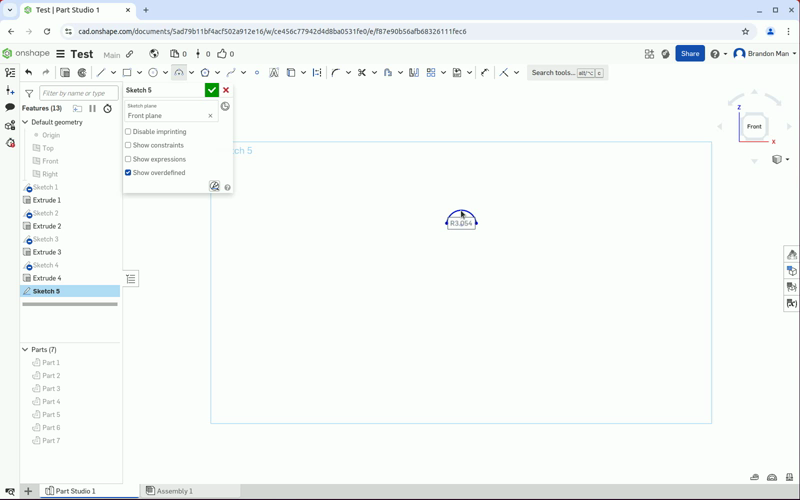
key(l)
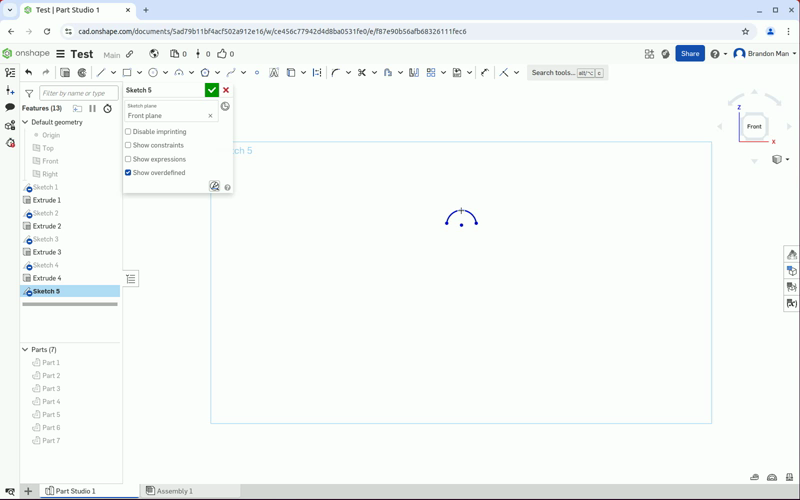
mouse_move(476, 223)
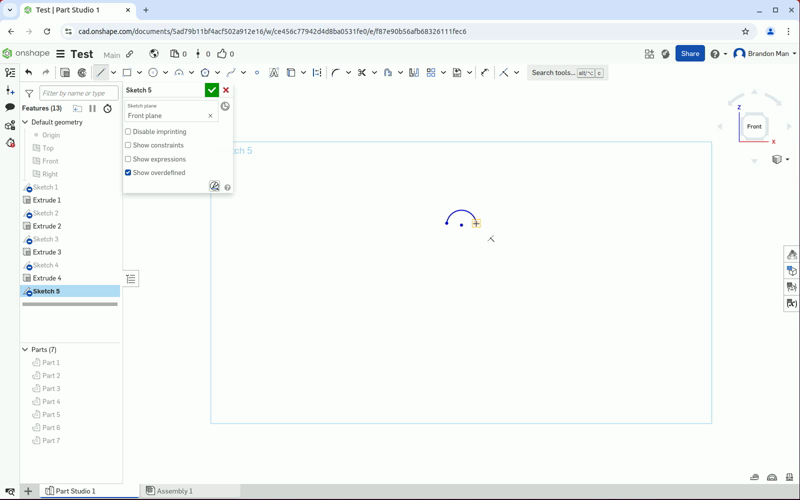
click(476, 223)
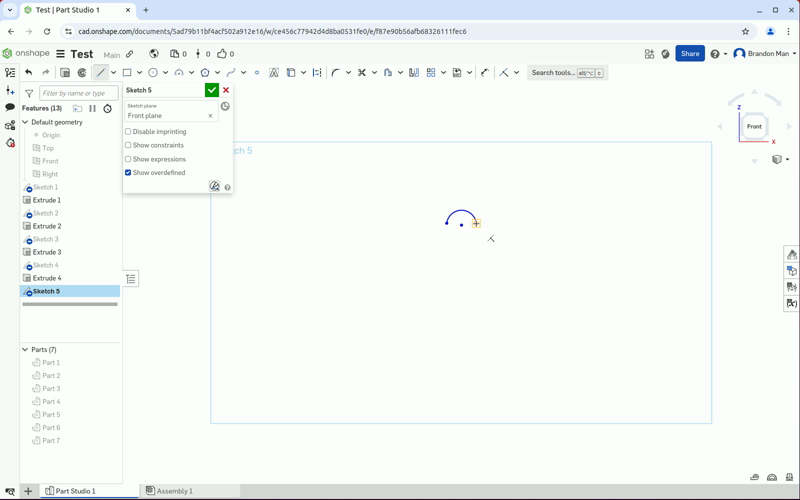
key_down(shift)
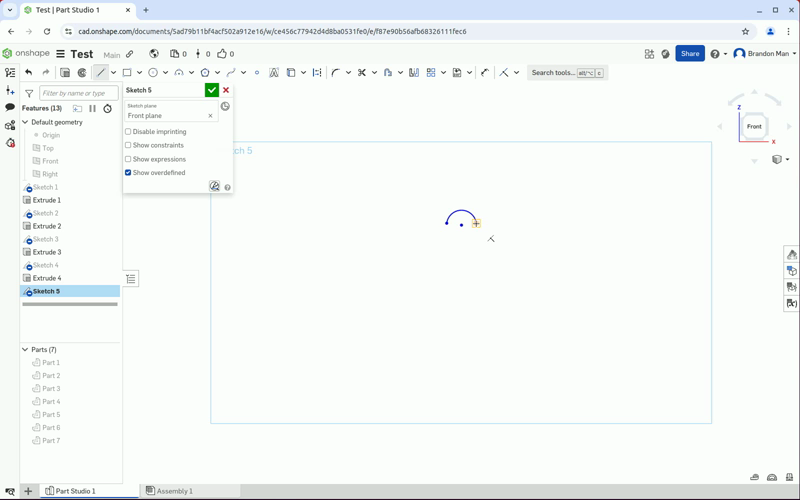
mouse_move(506, 223)
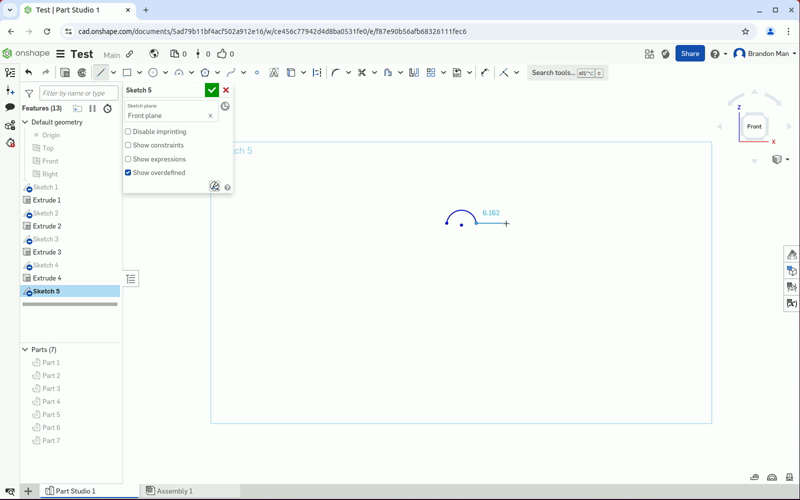
mouse_move(470, 176)
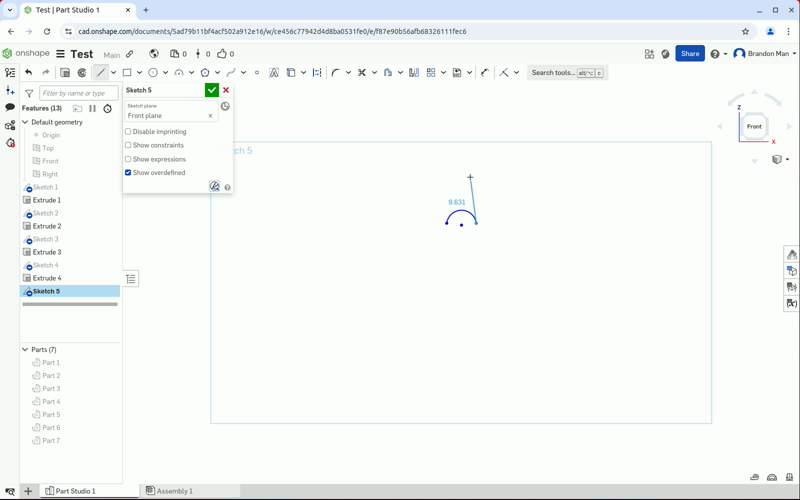
click(470, 176)
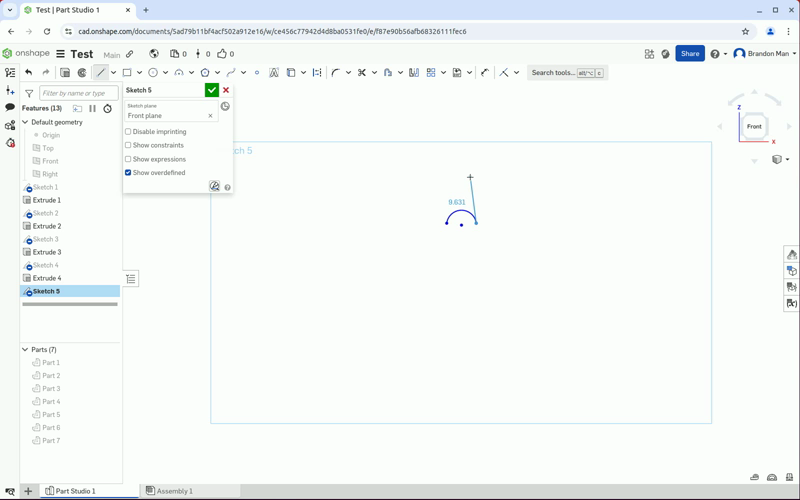
key_up(shift)
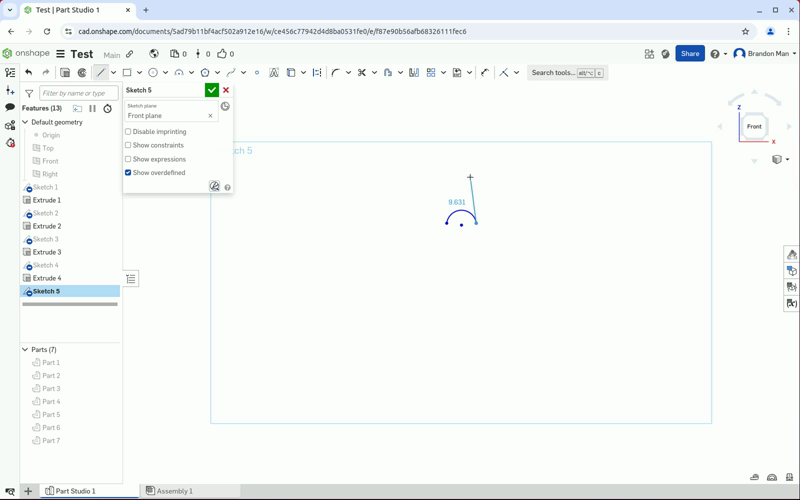
key(esc)
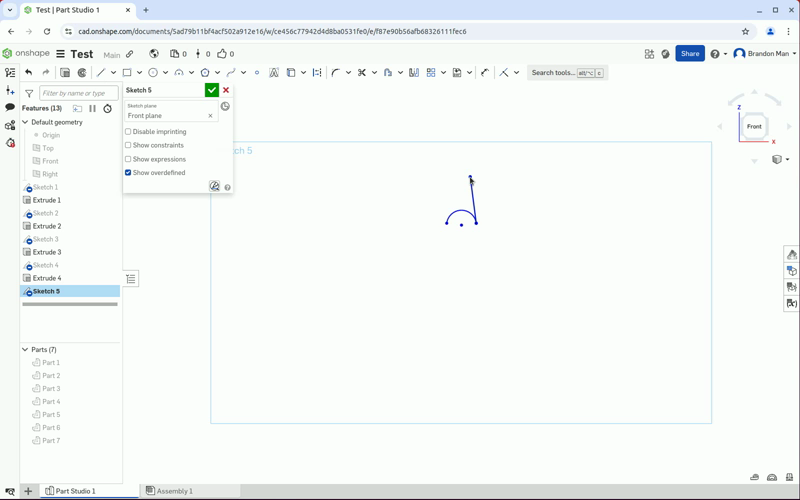
key(a)
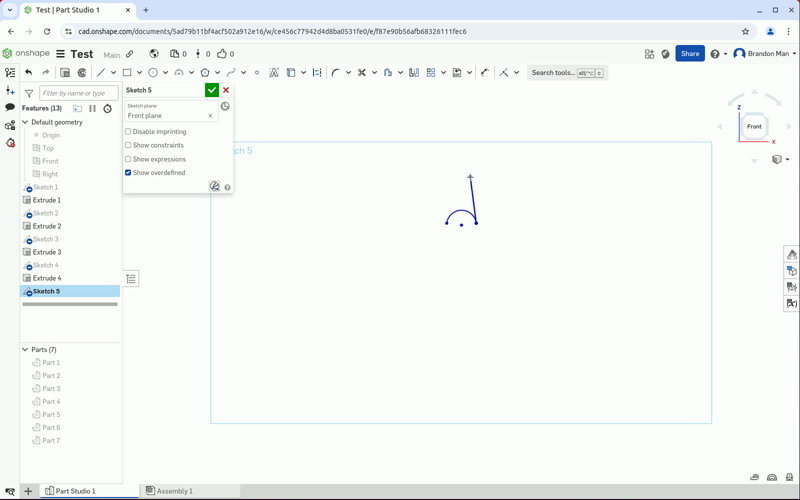
mouse_move(470, 176)
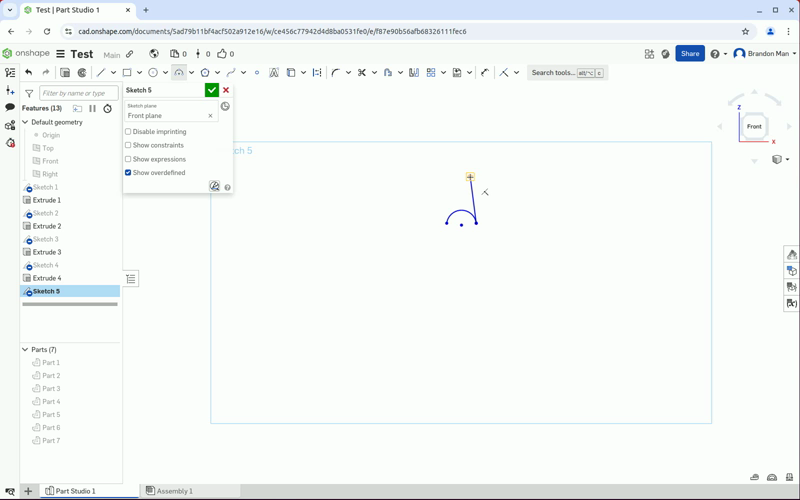
click(470, 176)
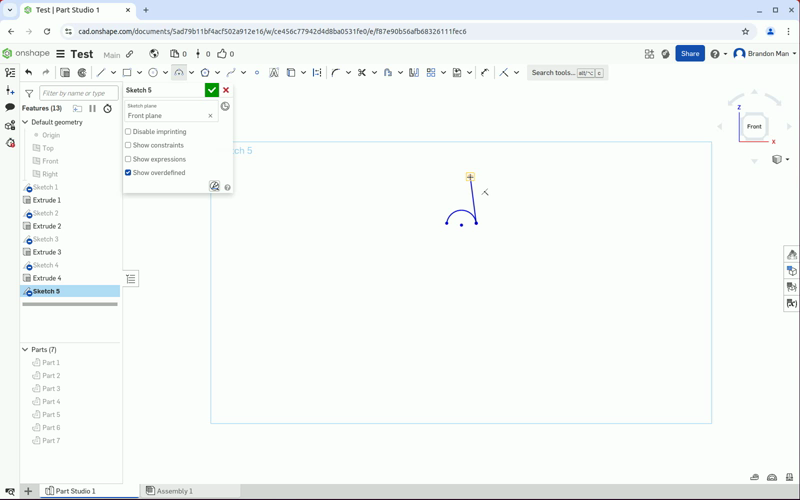
key_down(shift)
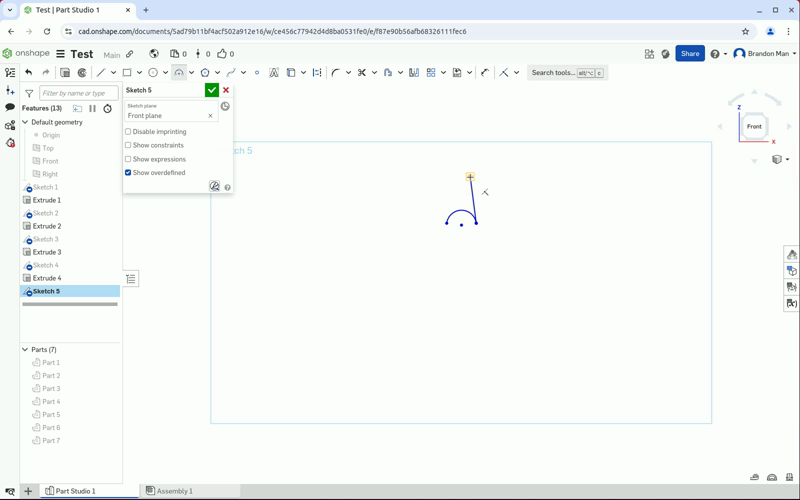
mouse_move(452, 176)
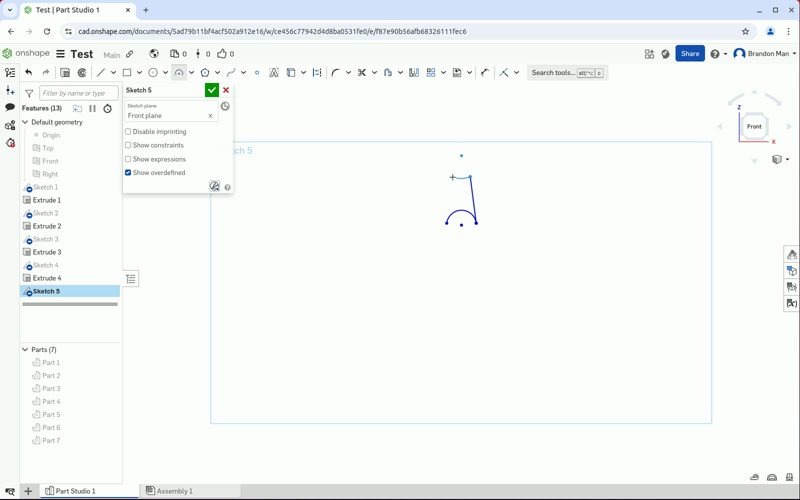
click(452, 176)
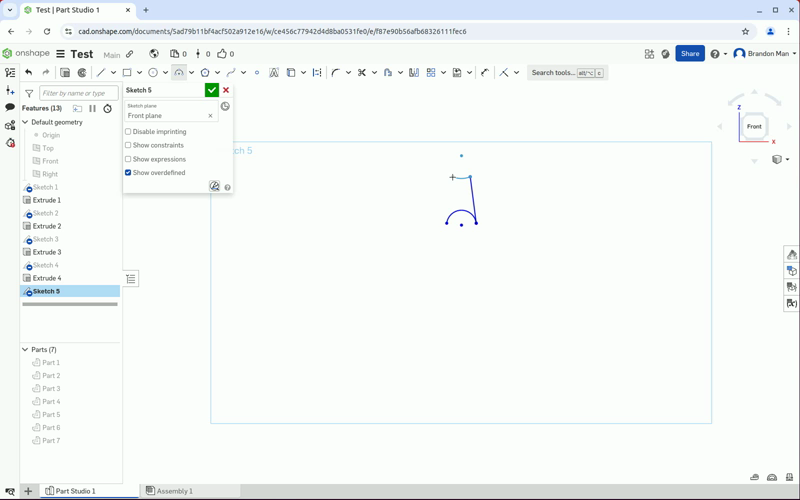
mouse_move(461, 186)
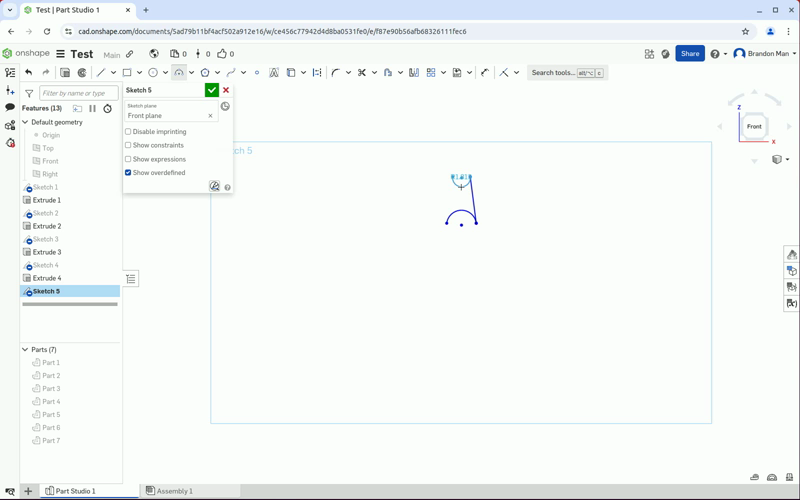
click(461, 186)
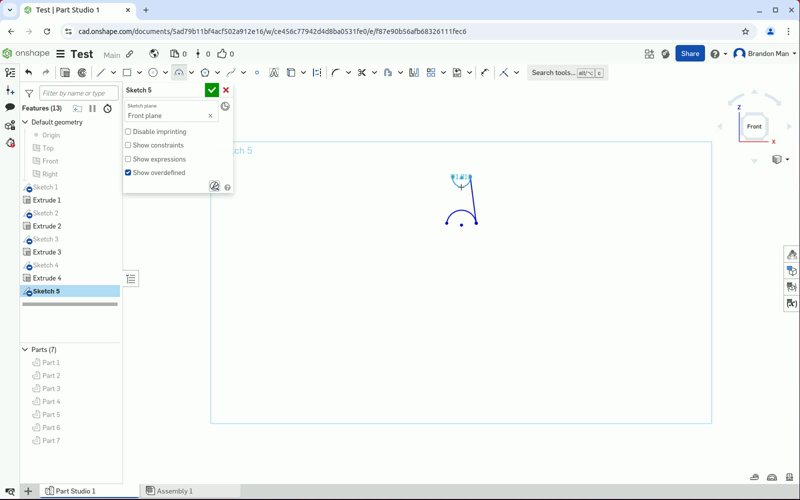
key_up(shift)
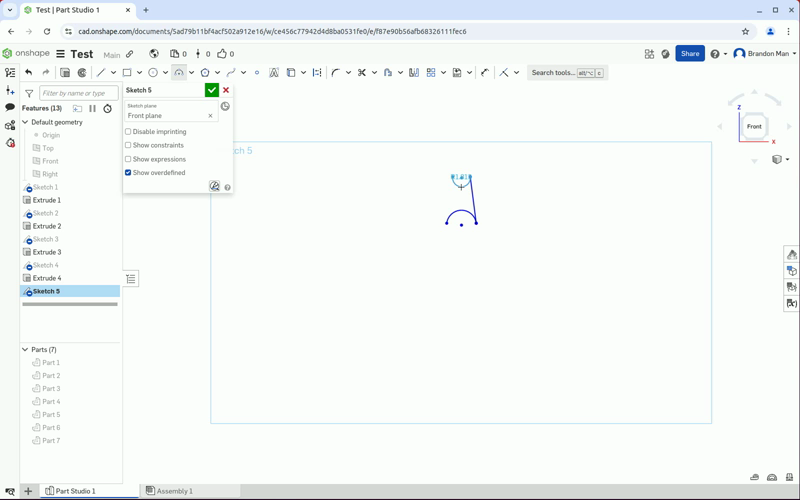
key(esc)
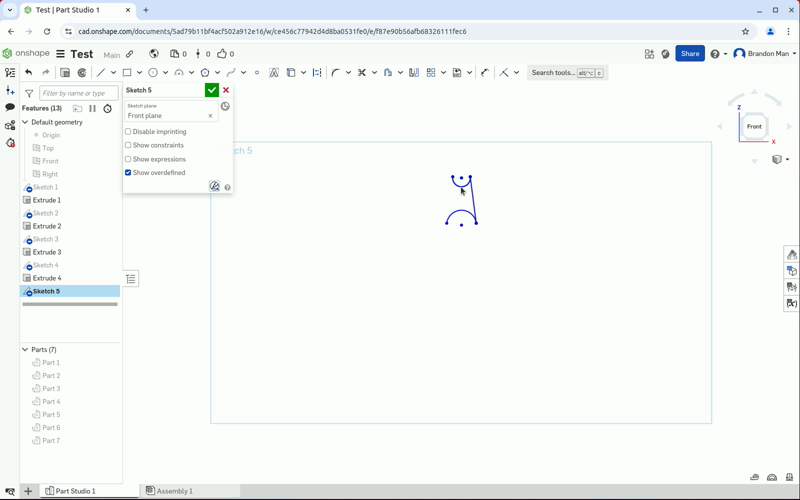
key(l)
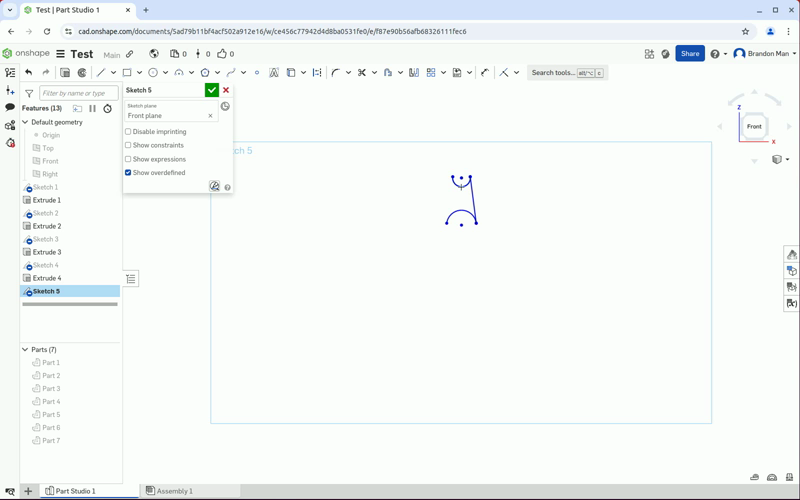
mouse_move(452, 176)
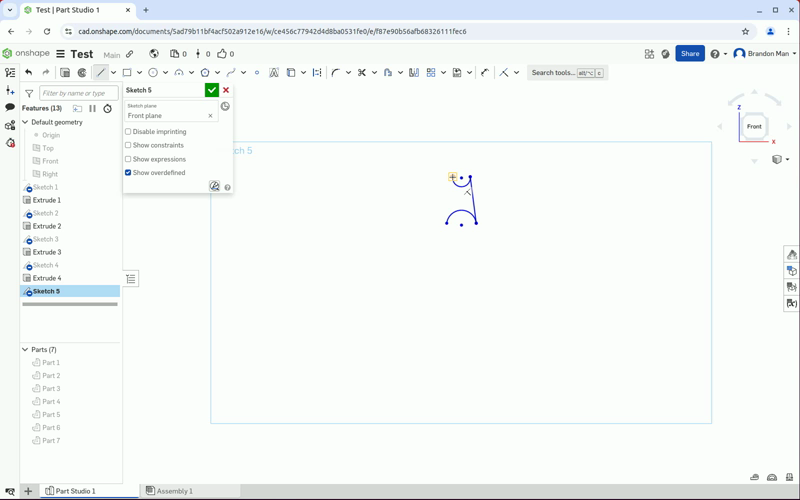
click(452, 176)
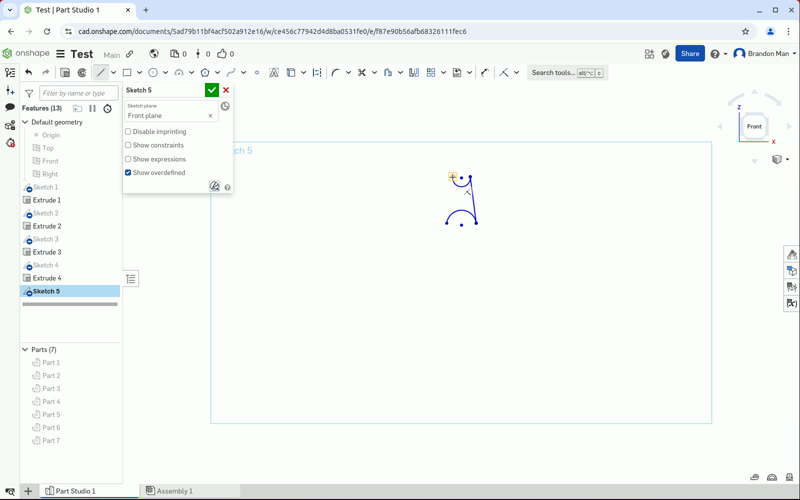
mouse_move(482, 176)
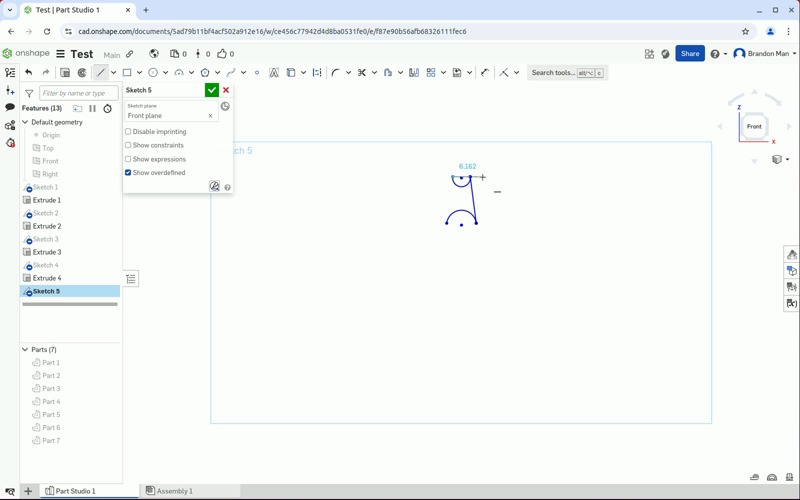
key_down(shift)
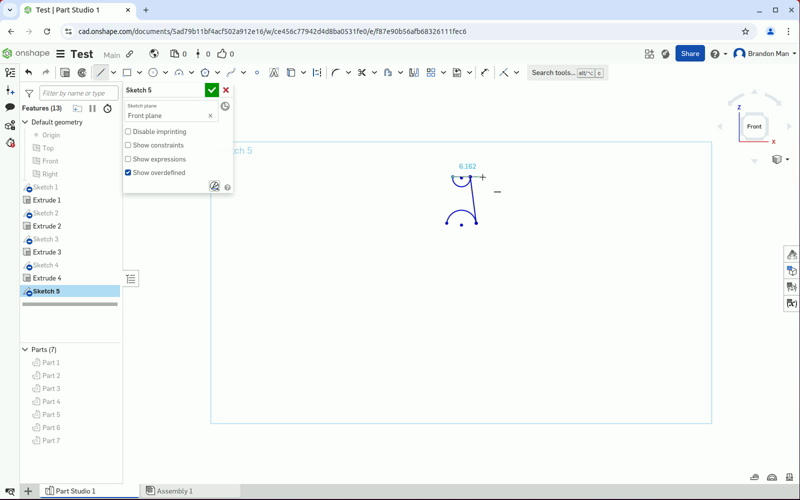
mouse_move(446, 223)
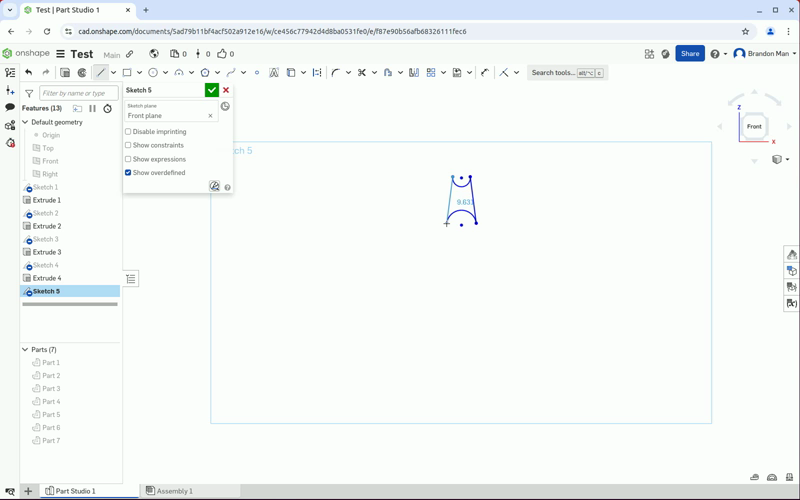
key_up(shift)
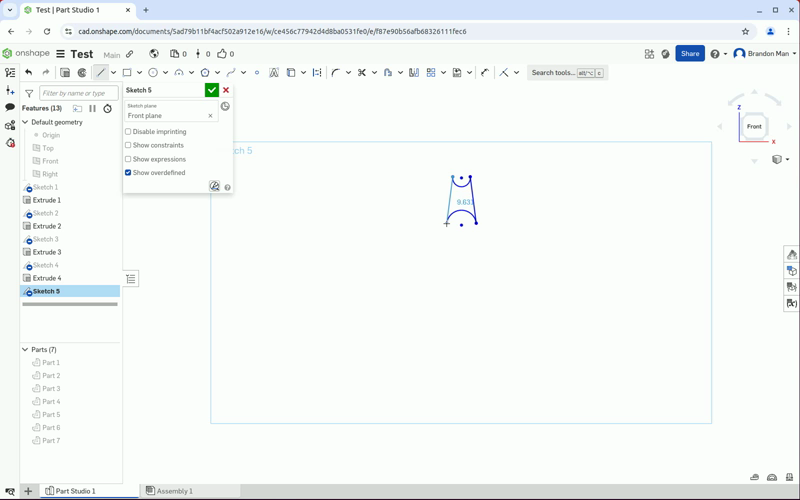
click(446, 223)
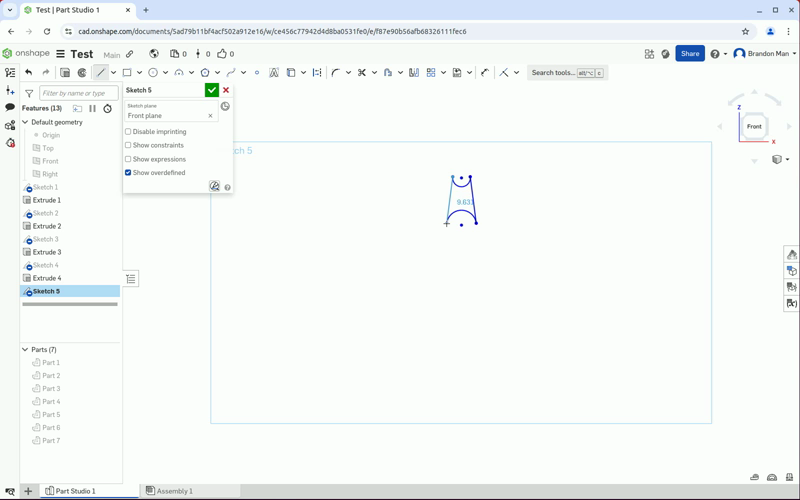
key(esc)
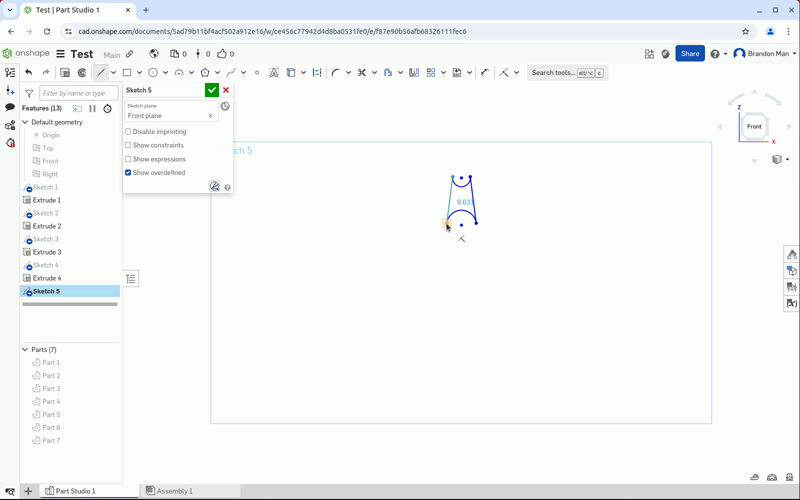
key(c)
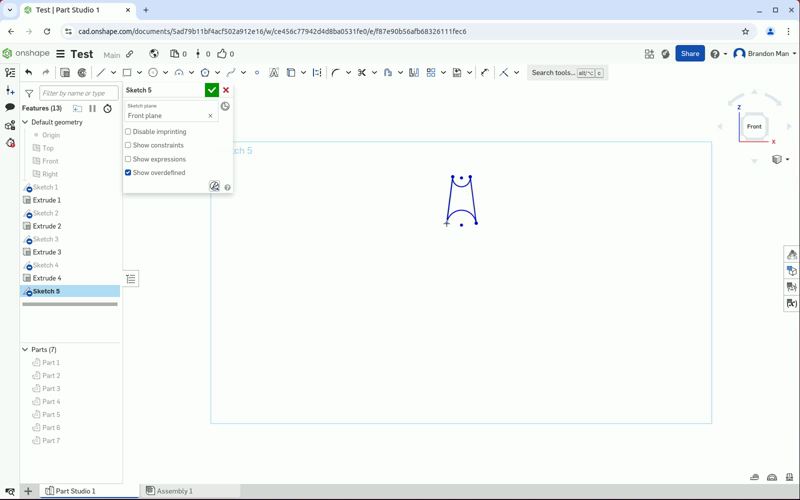
key_down(shift)
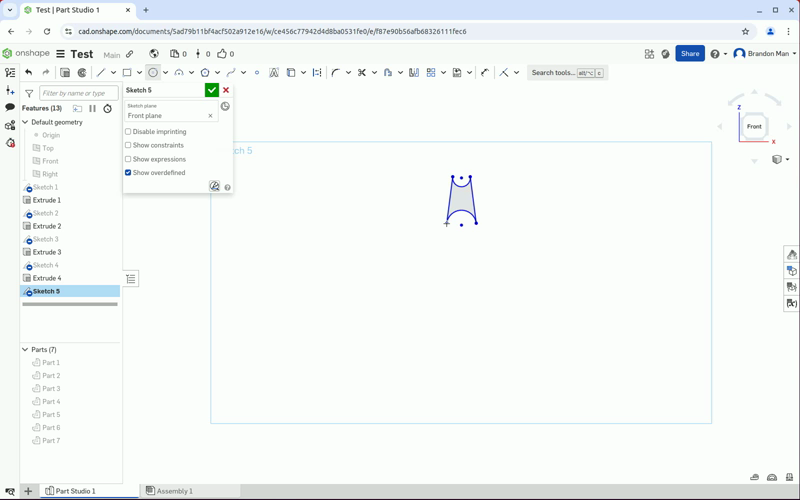
mouse_move(458, 191)
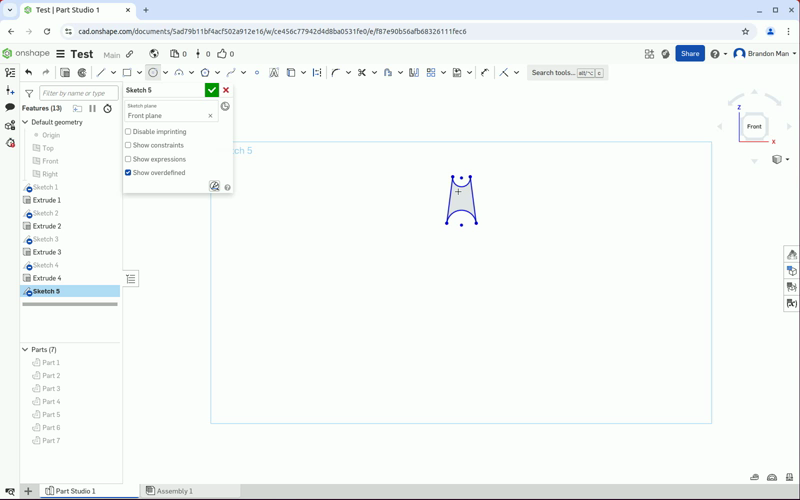
click(458, 191)
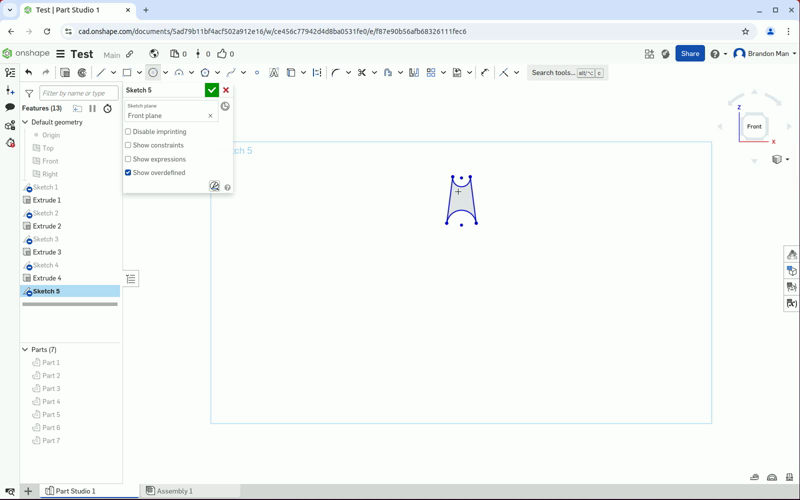
key_up(shift)
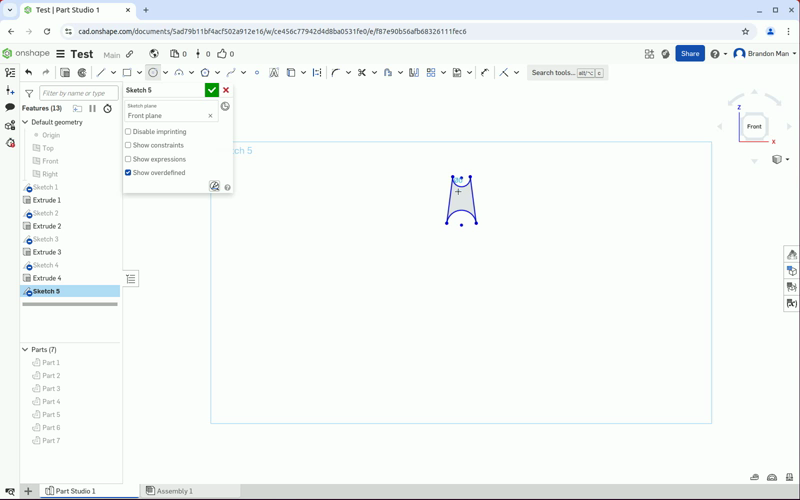
mouse_move(461, 191)
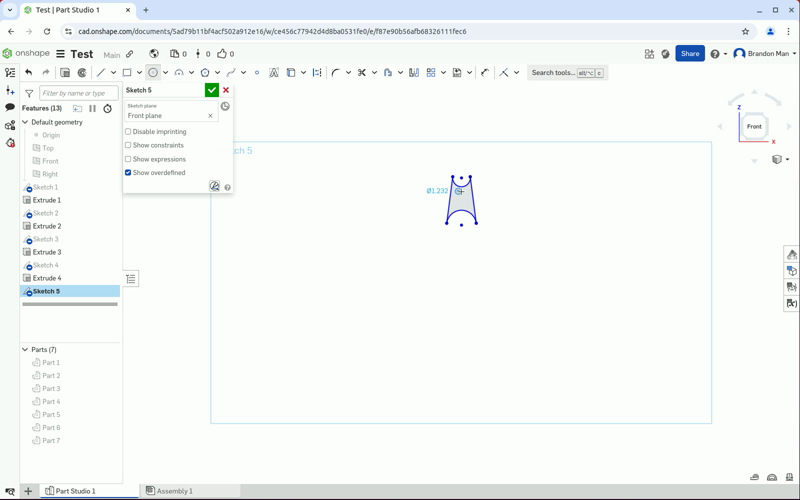
scroll(6)
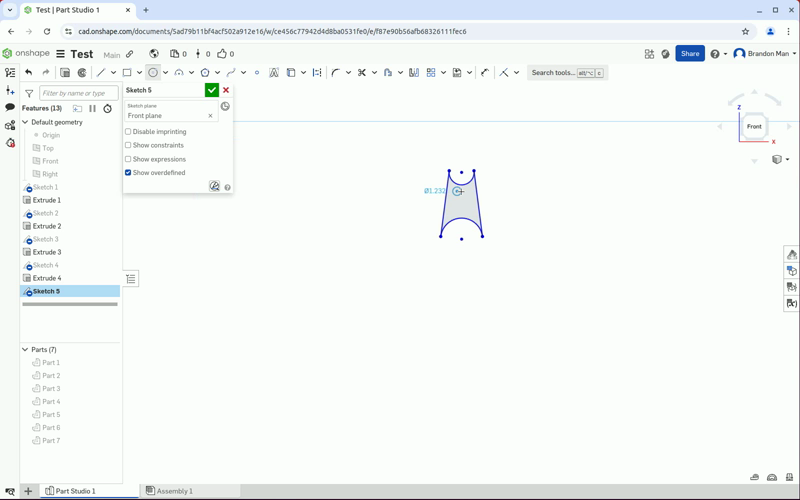
scroll(6)
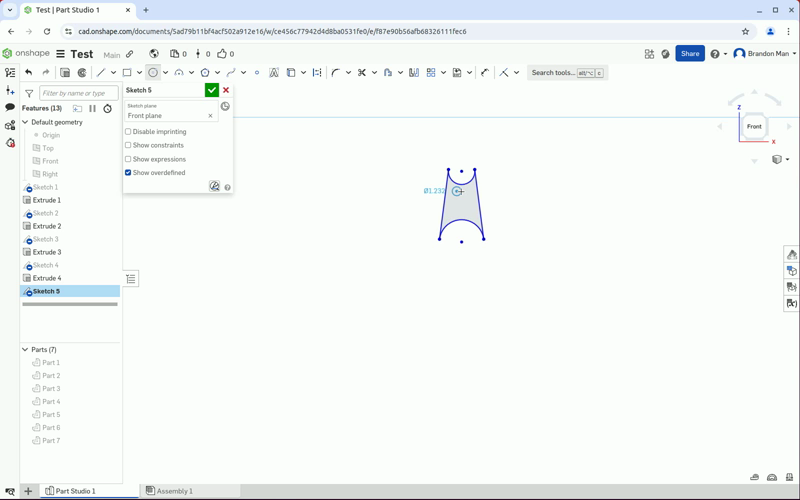
scroll(6)
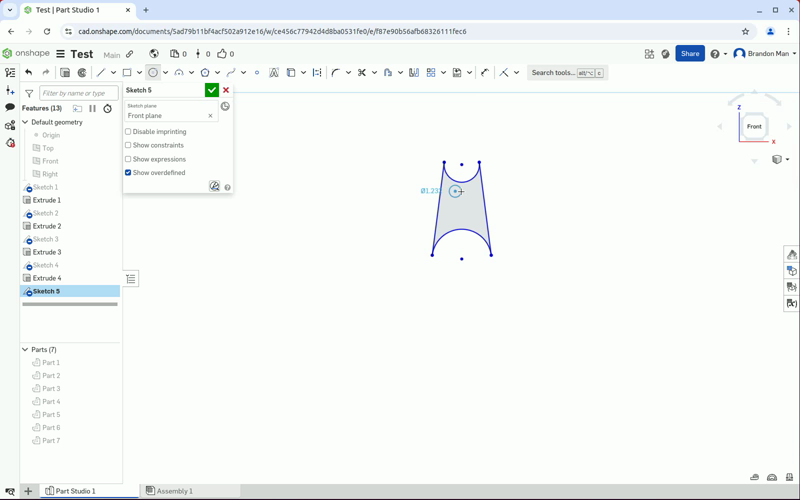
scroll(6)
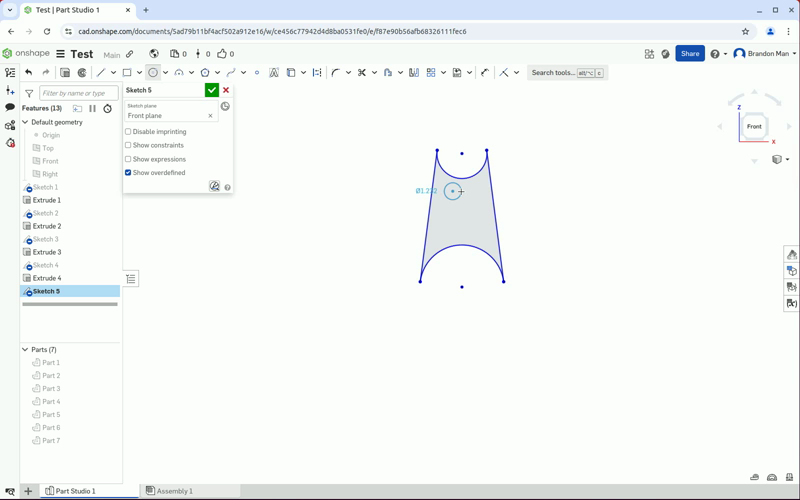
scroll(6)
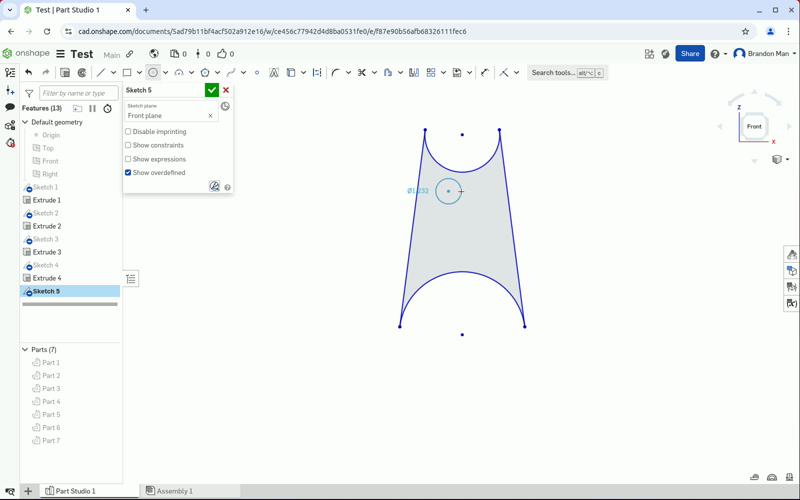
scroll(6)
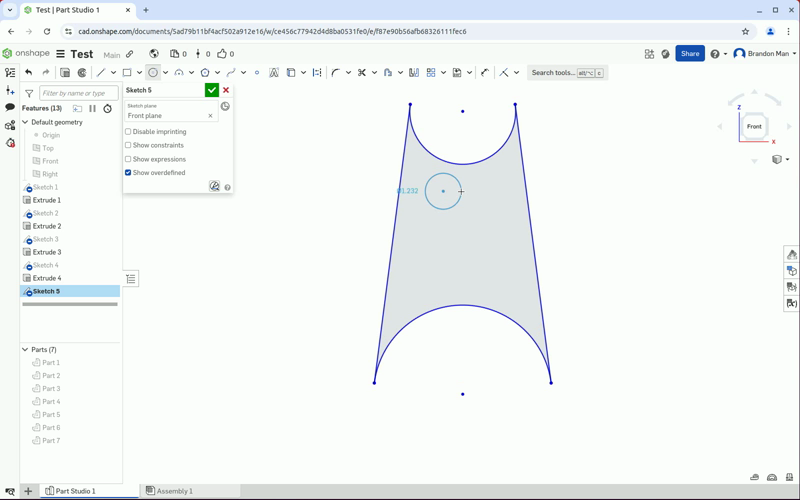
scroll(6)
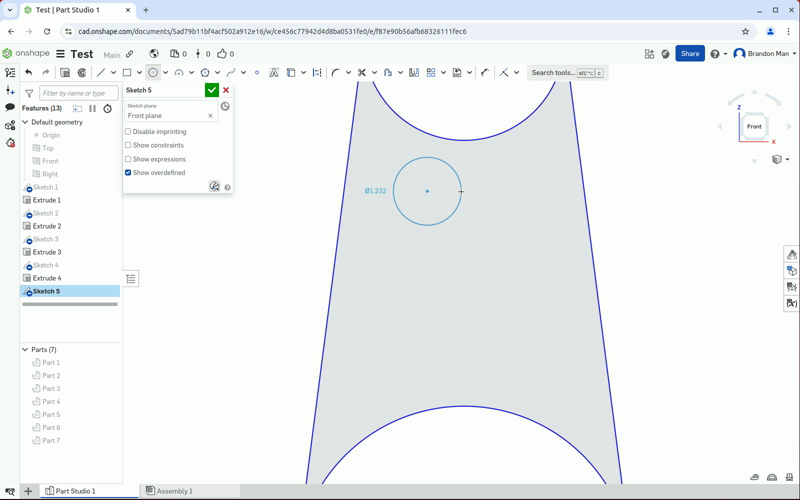
click(461, 191)
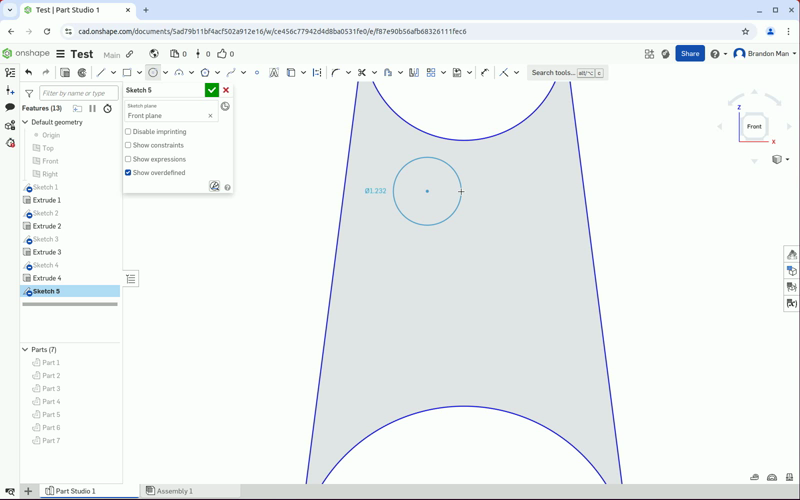
scroll(-6)
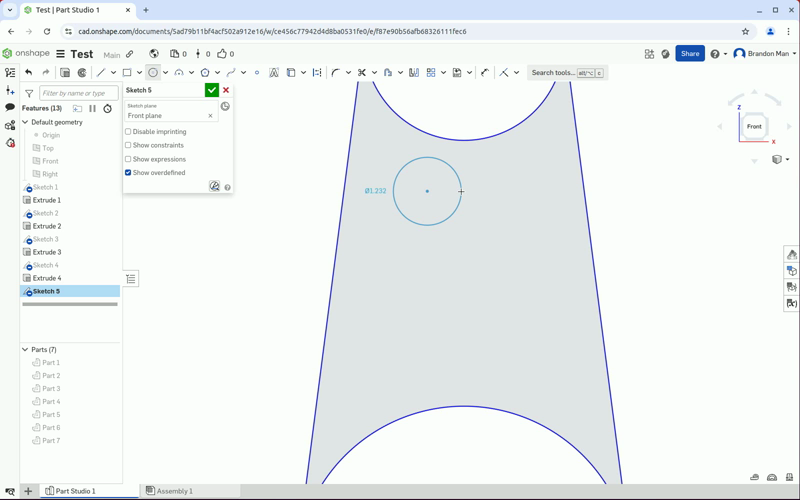
scroll(-6)
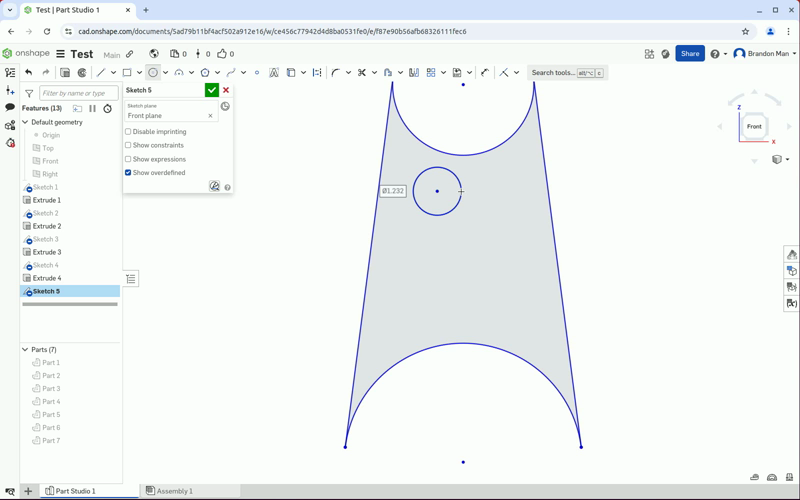
scroll(-6)
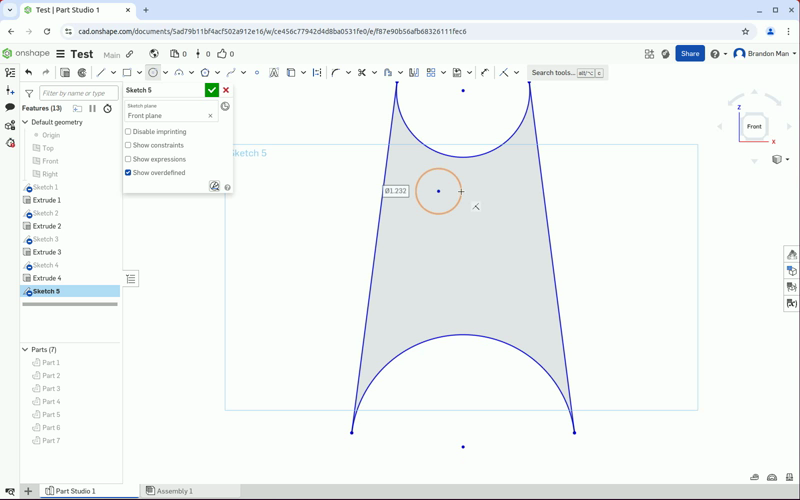
scroll(-6)
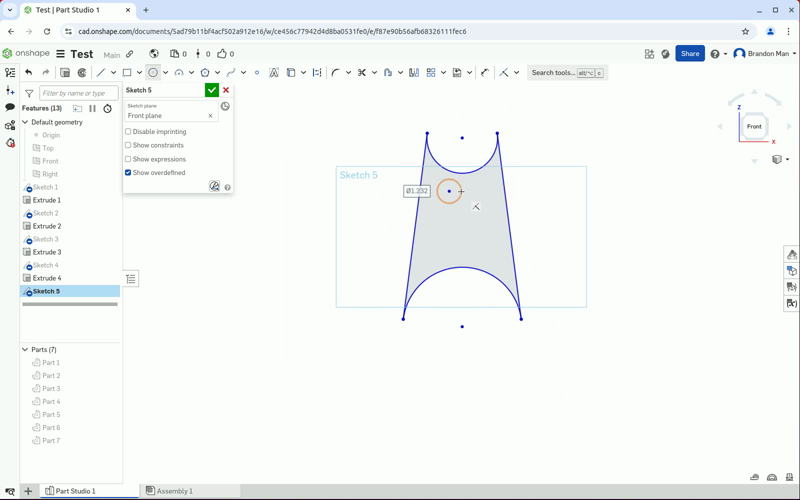
scroll(-6)
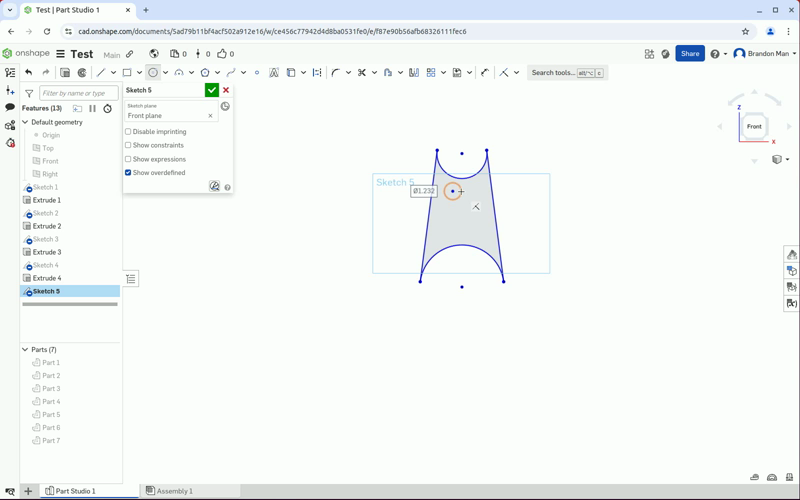
scroll(-6)
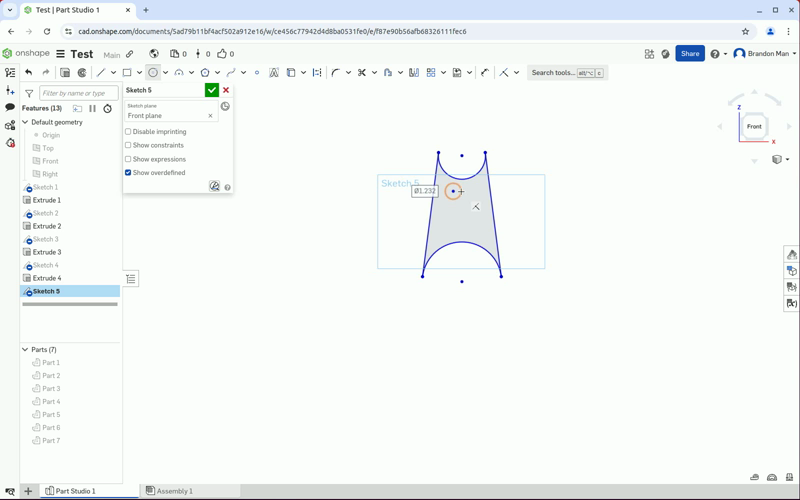
scroll(-6)
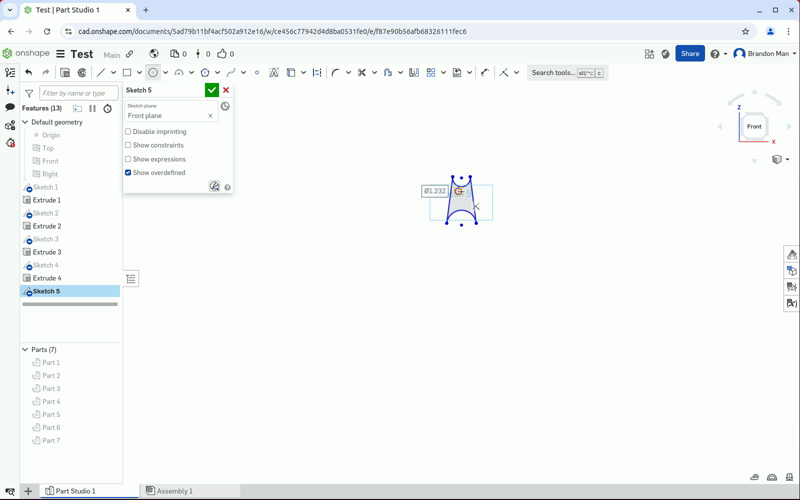
key(esc)
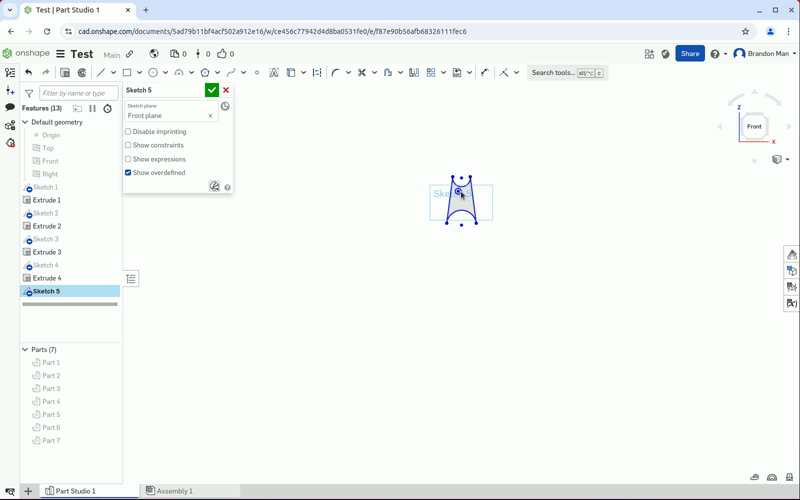
mouse_move(459, 197)
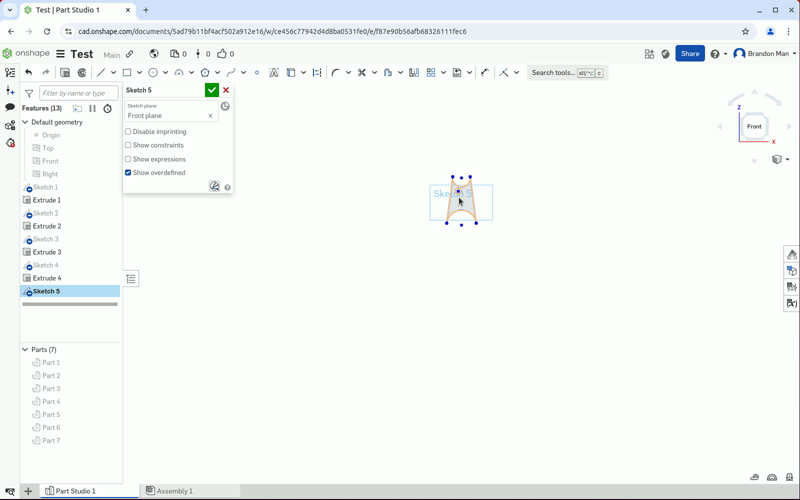
scroll(6)
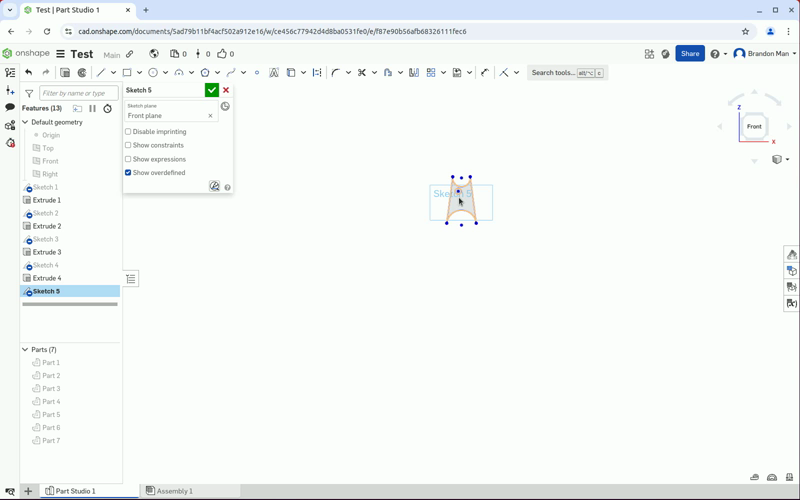
scroll(6)
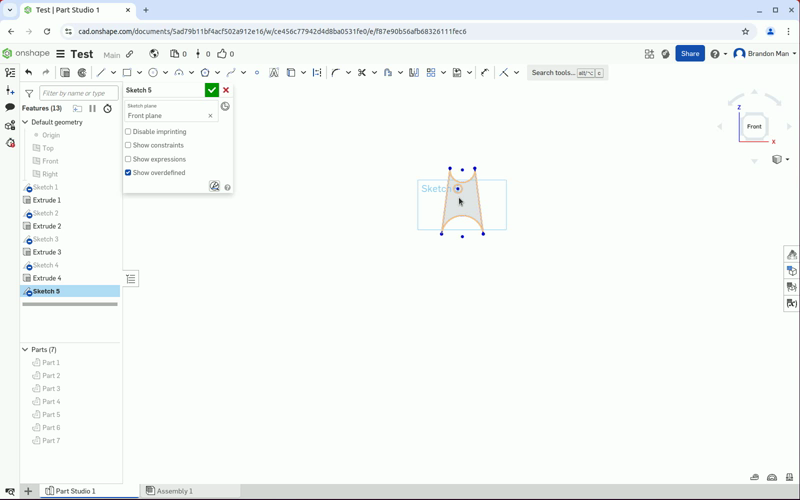
scroll(6)
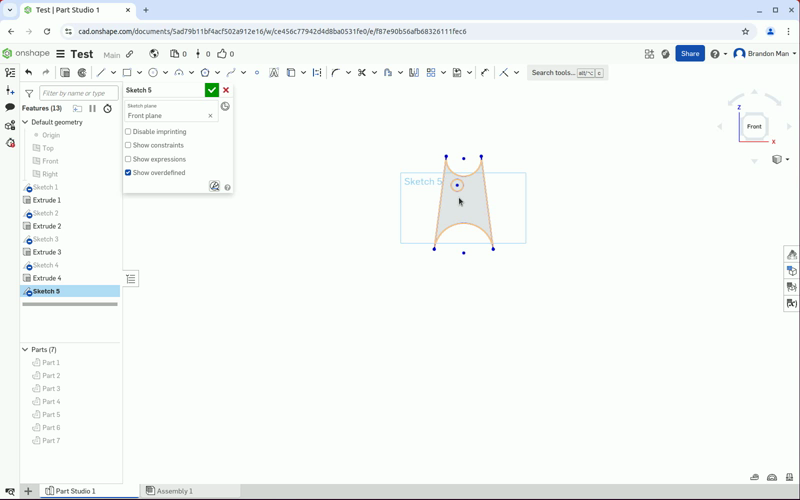
scroll(6)
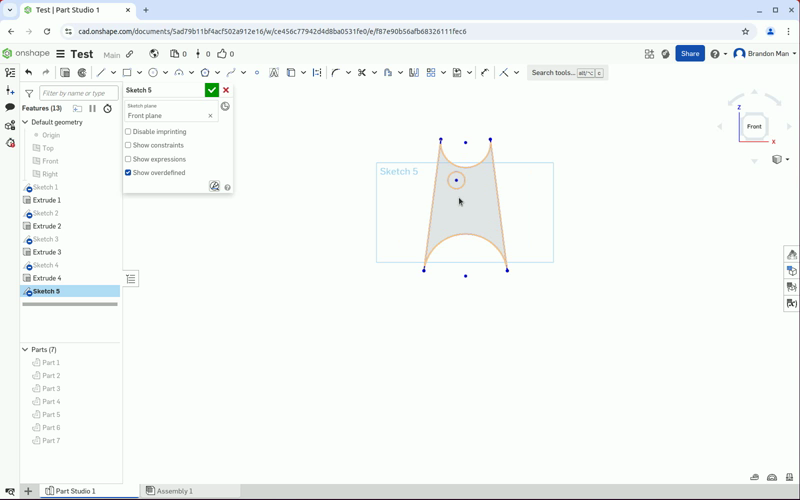
scroll(6)
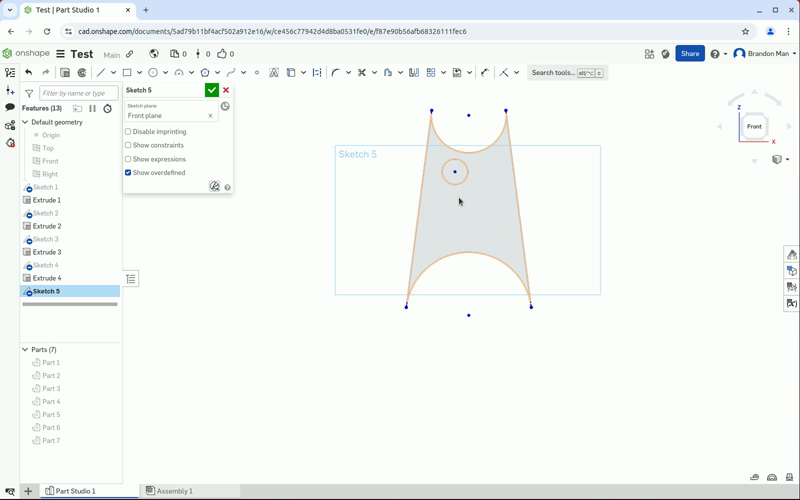
scroll(6)
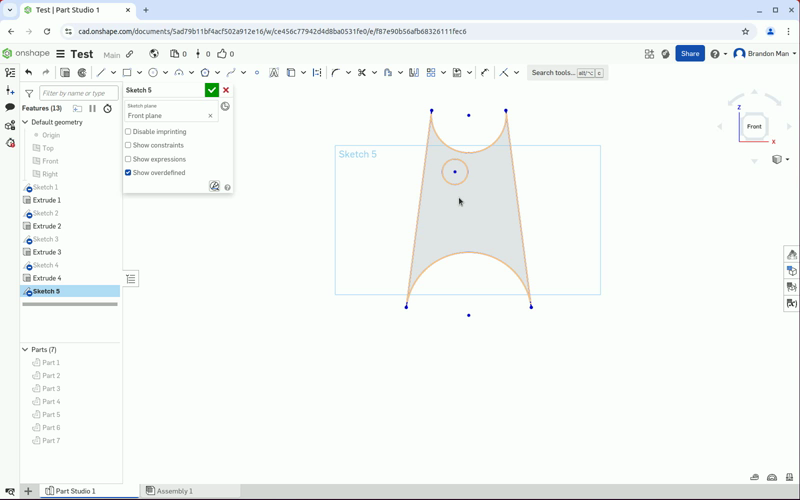
scroll(6)
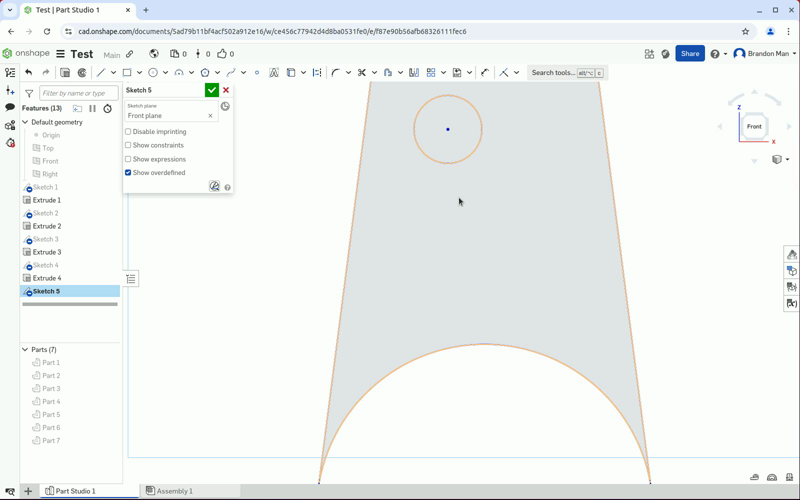
click(459, 197)
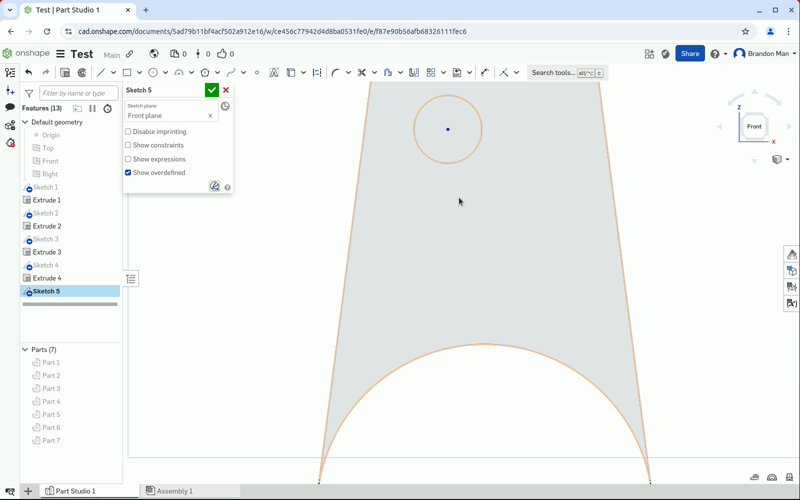
scroll(-6)
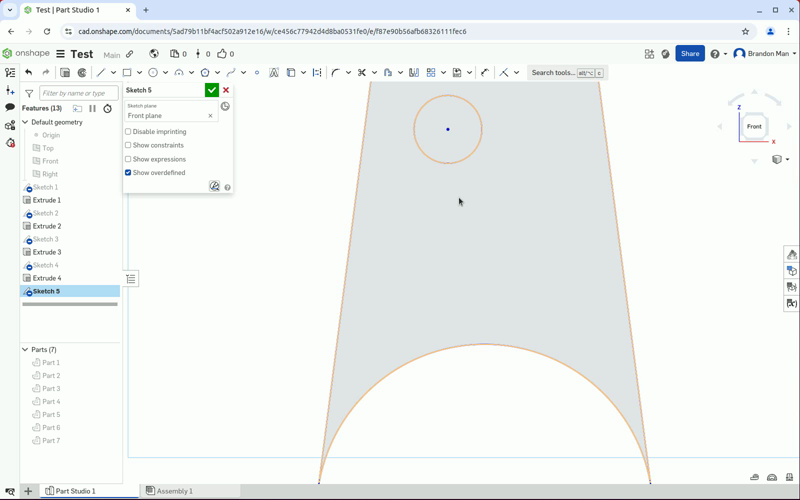
scroll(-6)
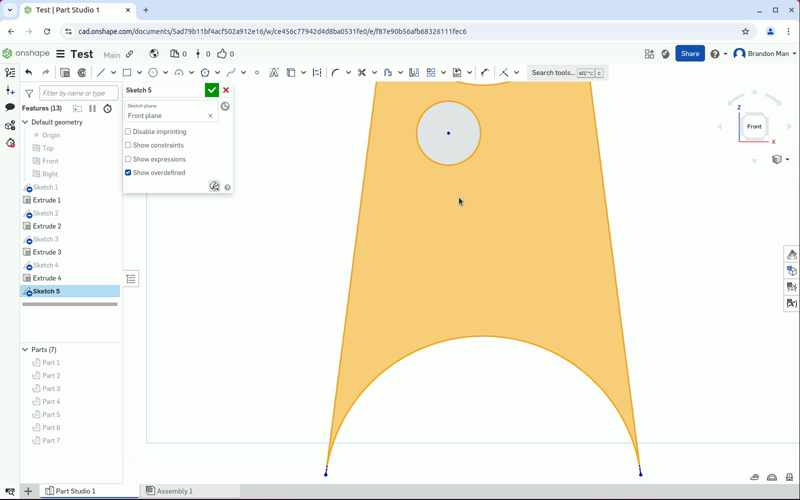
scroll(-6)
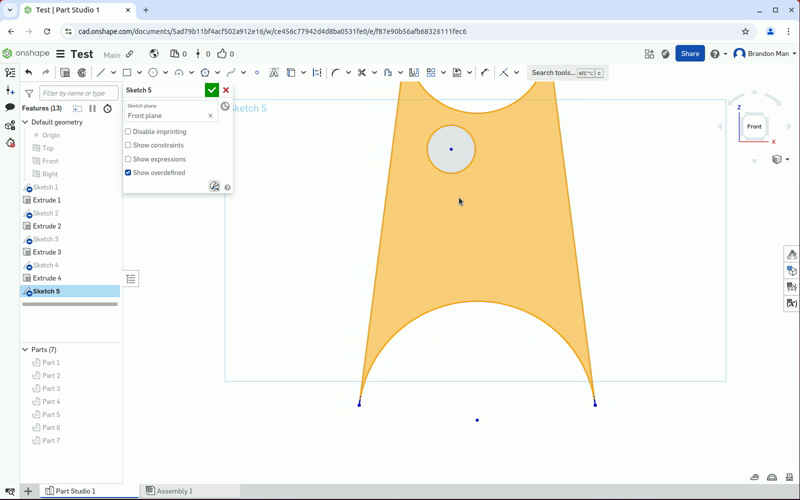
scroll(-6)
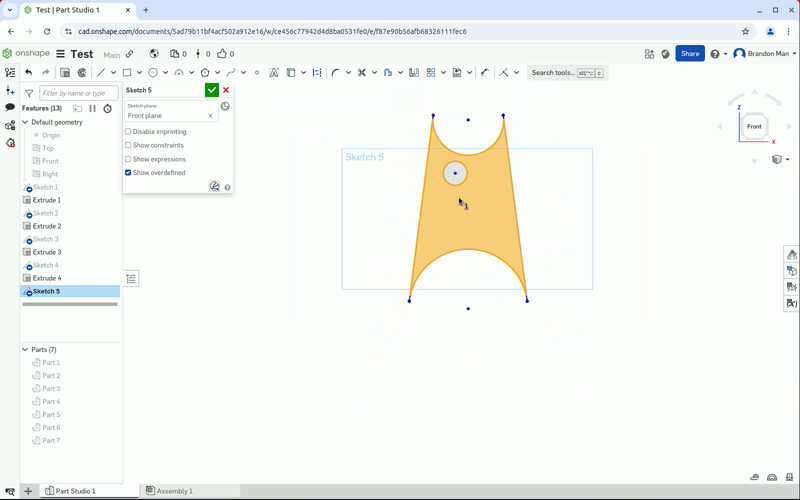
scroll(-6)
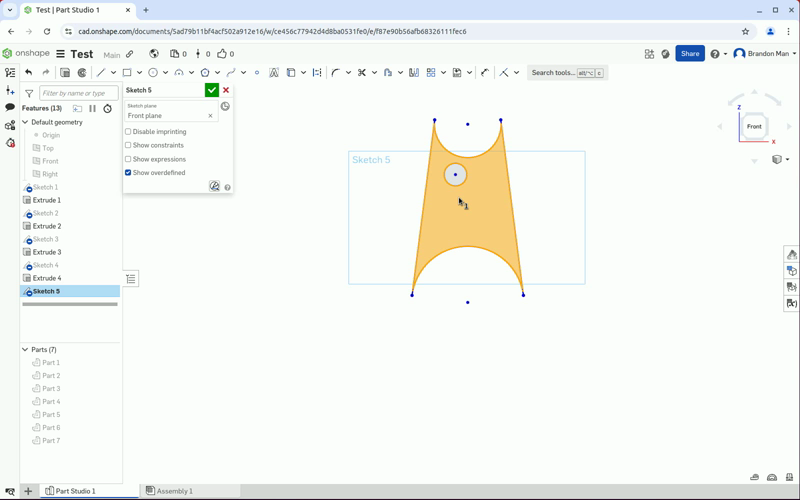
scroll(-6)
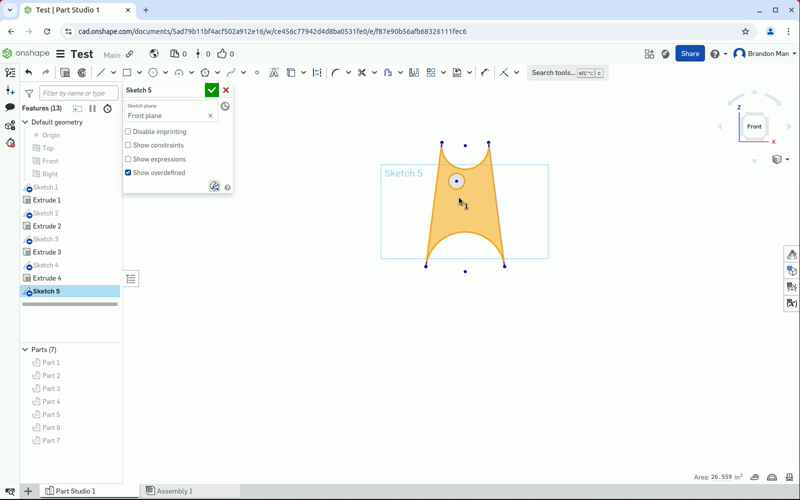
scroll(-6)
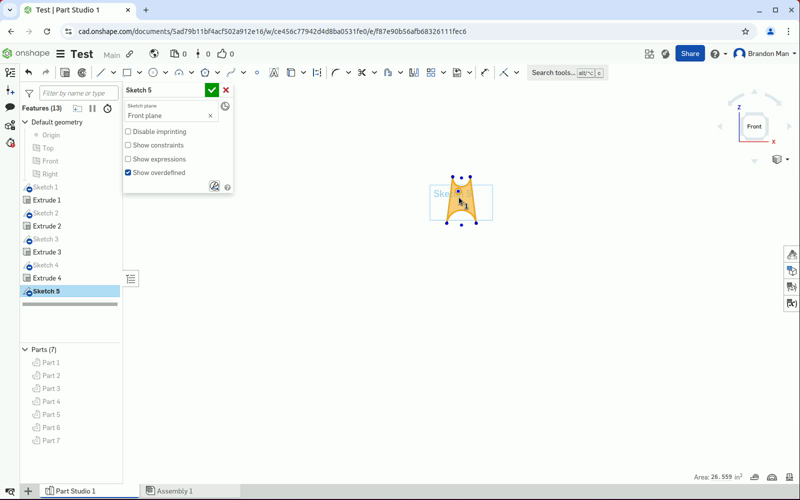
mouse_move(73, 352)
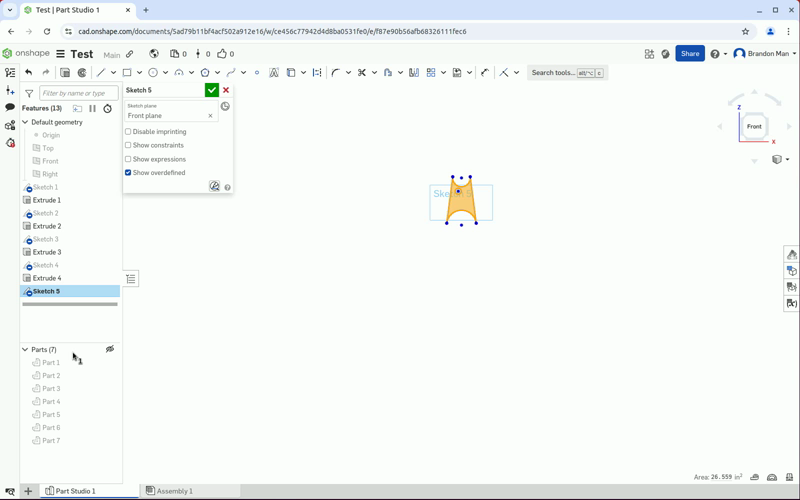
key(shift+y)
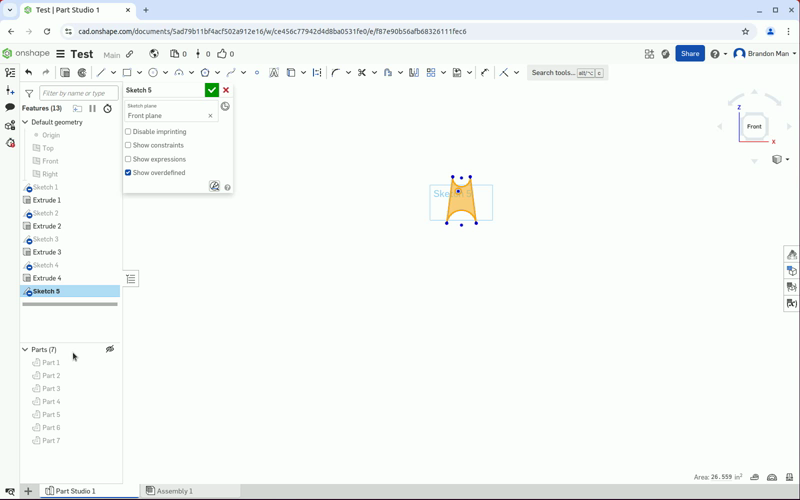
key(shift+e)
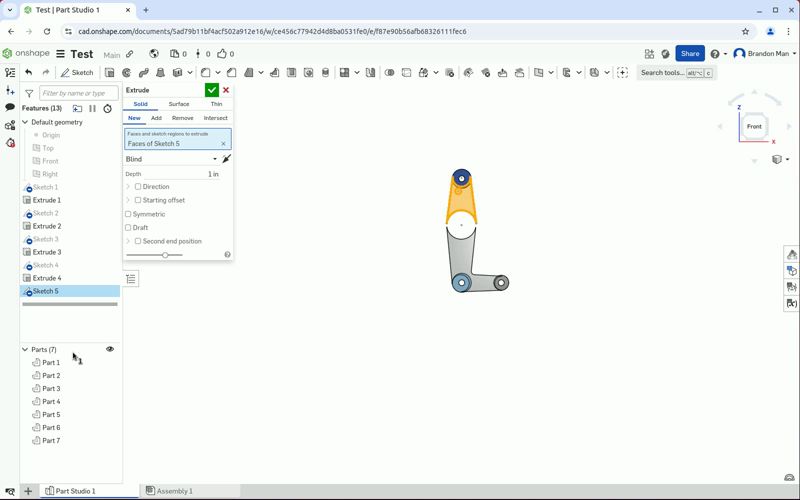
mouse_move(143, 106)
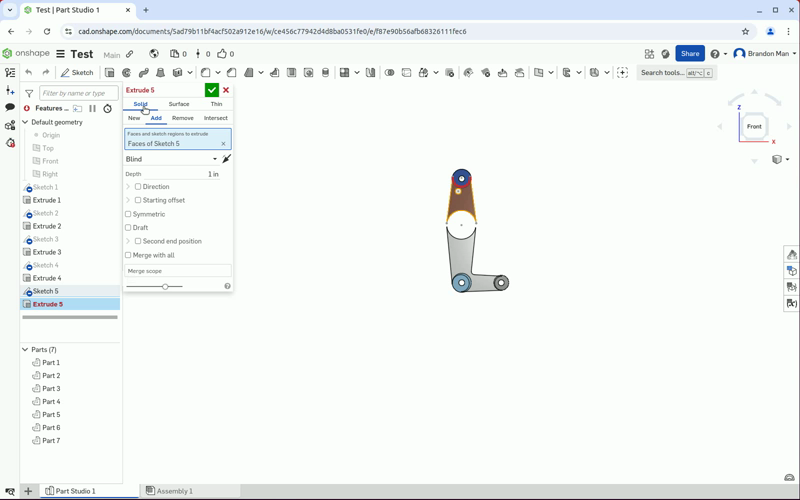
click(143, 106)
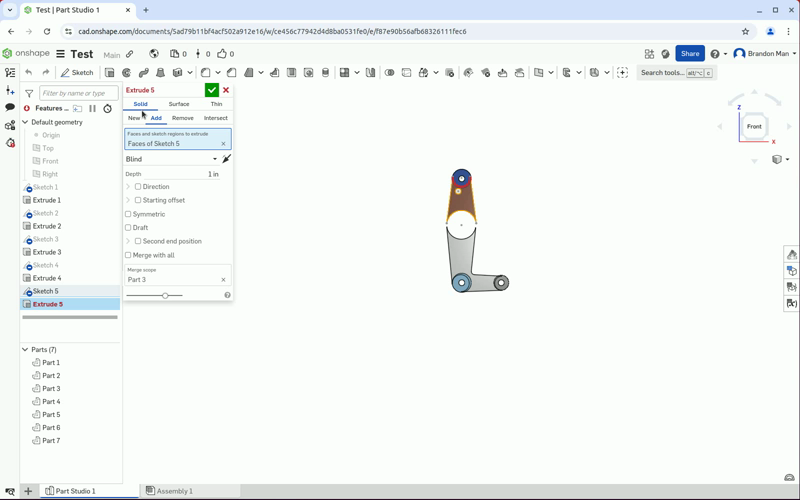
mouse_move(137, 120)
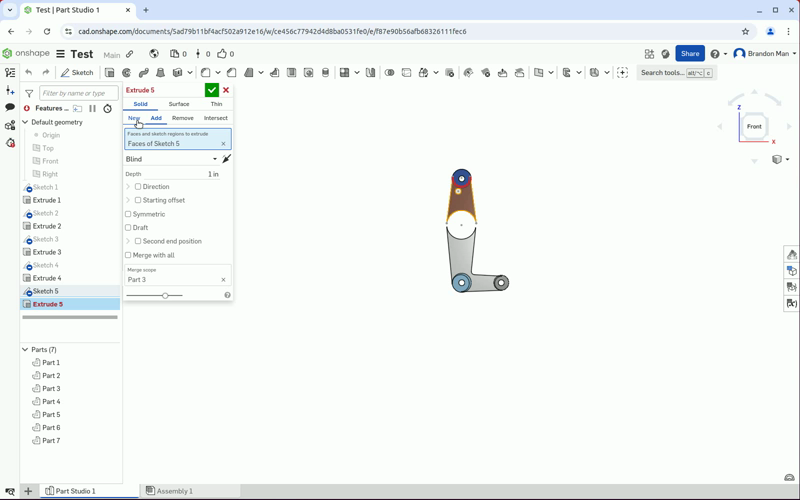
click(137, 120)
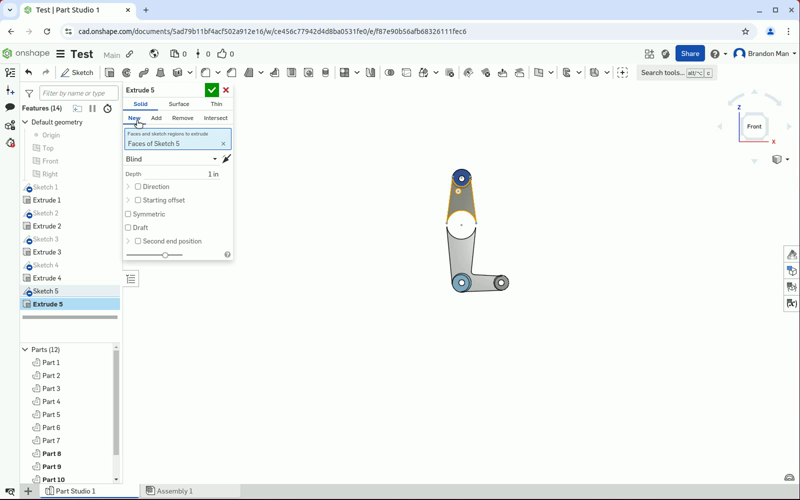
key(tab, 4)
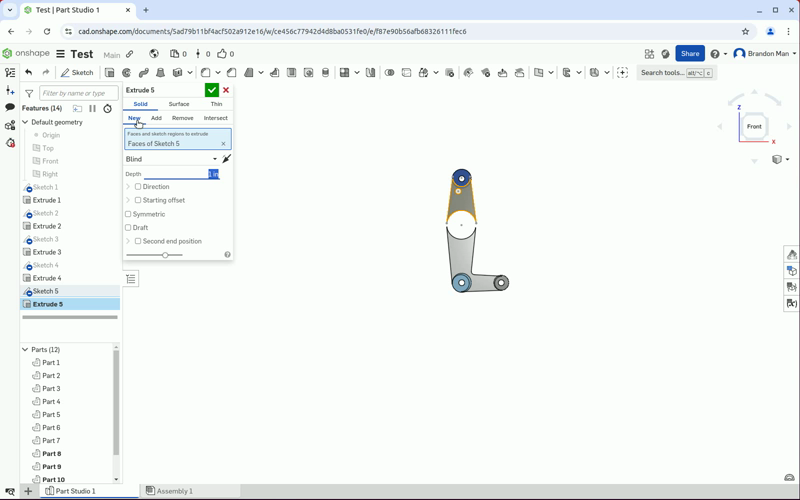
text(0.481)
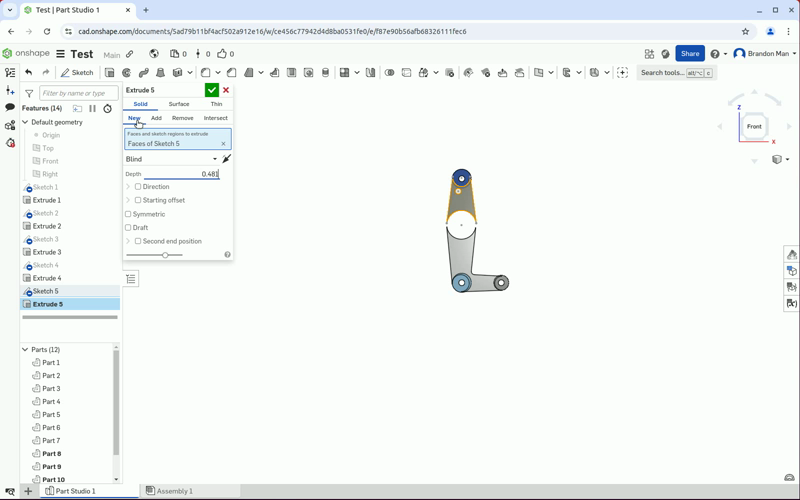
key(enter)
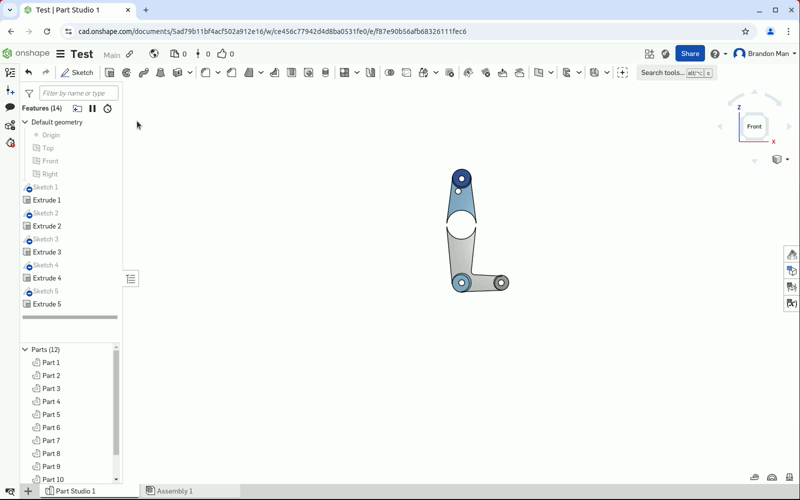
key(shift+h)
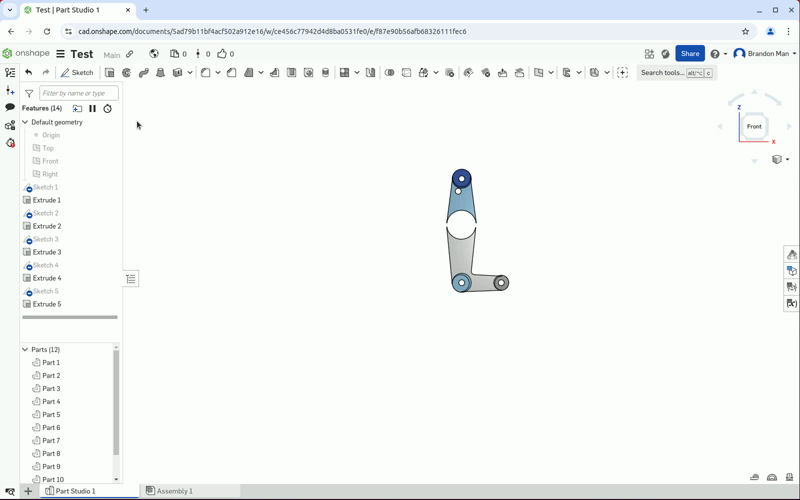
key(shift+h)
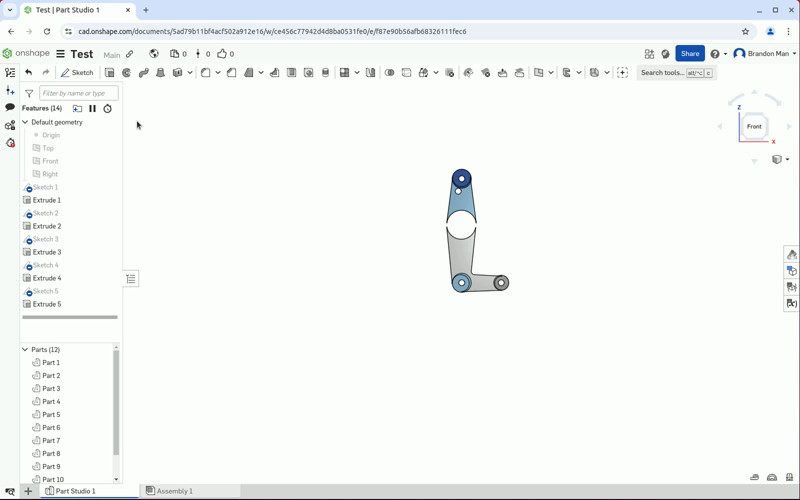
mouse_move(73, 189)
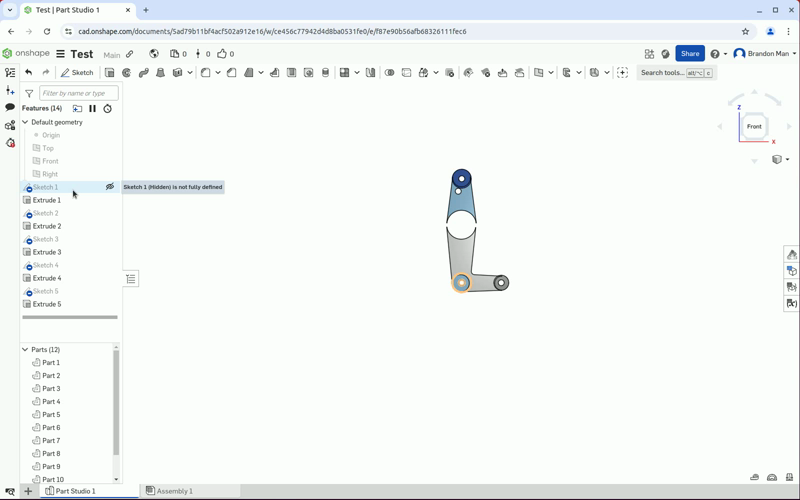
click(73, 189)
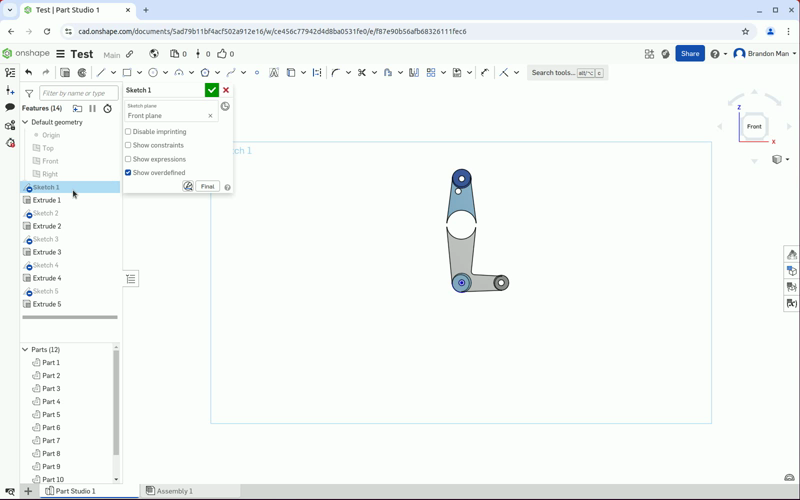
mouse_move(229, 92)
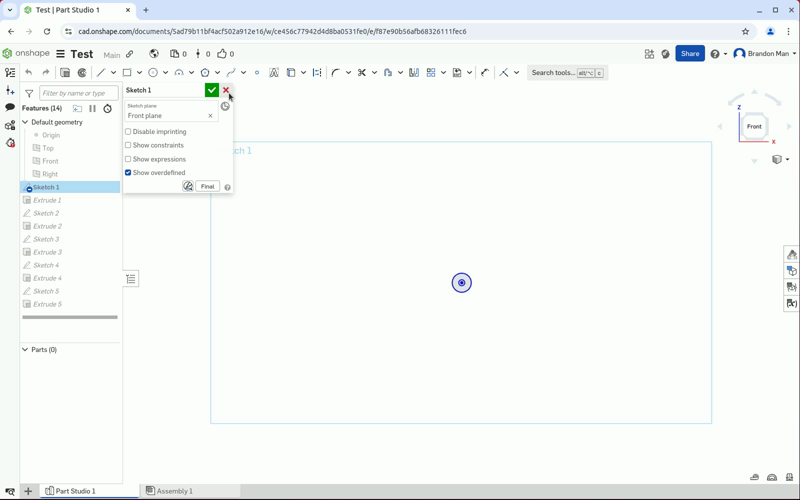
click(229, 92)
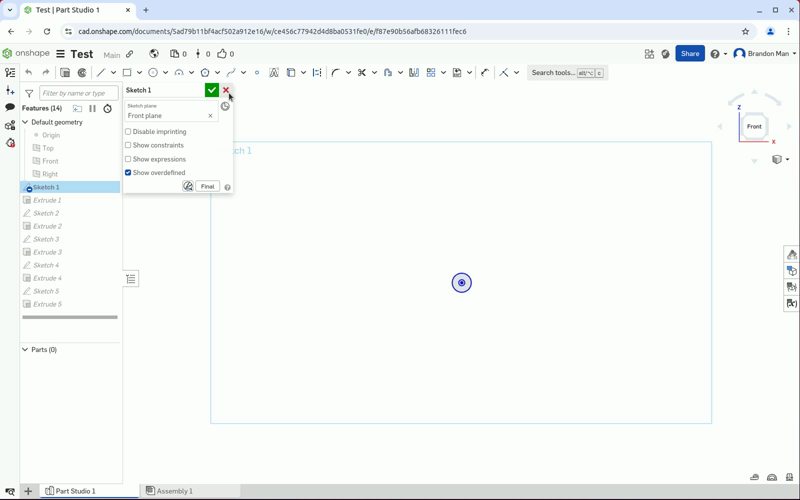
key(shift+s)
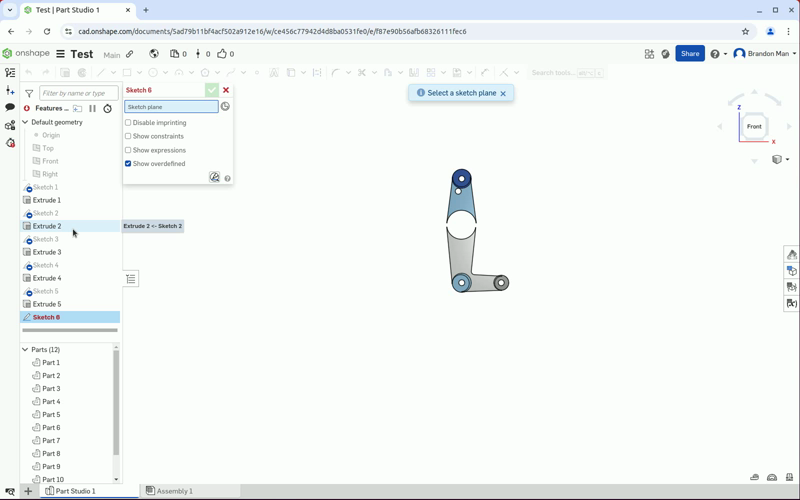
scroll(3)
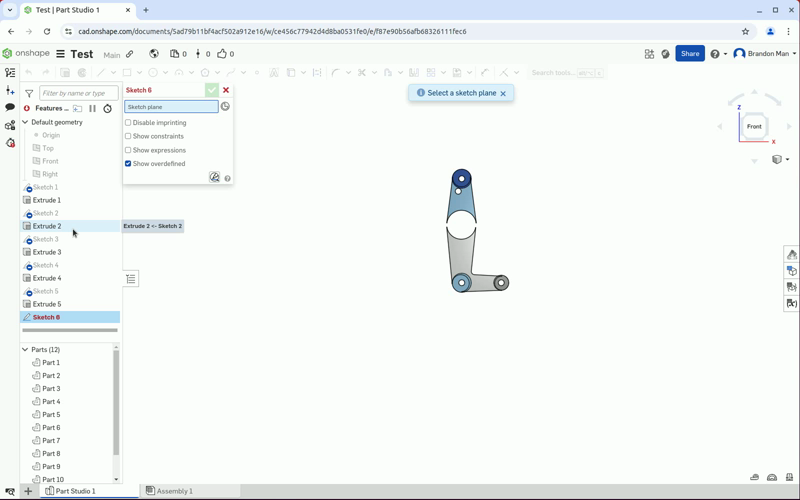
mouse_move(73, 163)
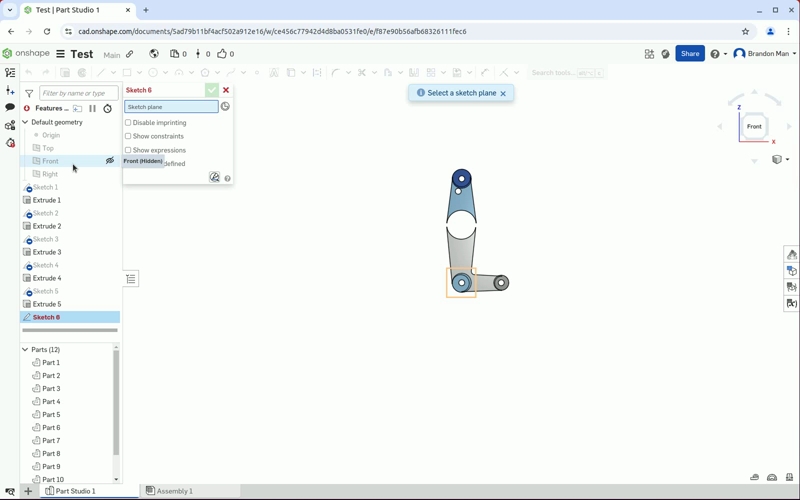
click(73, 163)
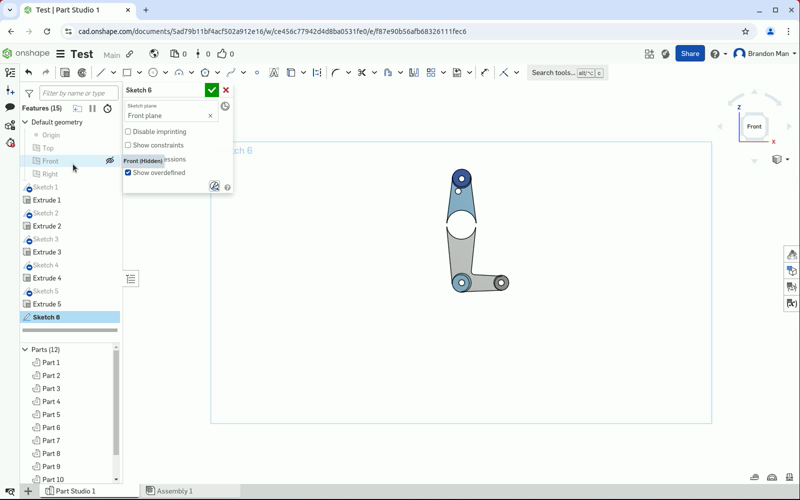
mouse_move(69, 352)
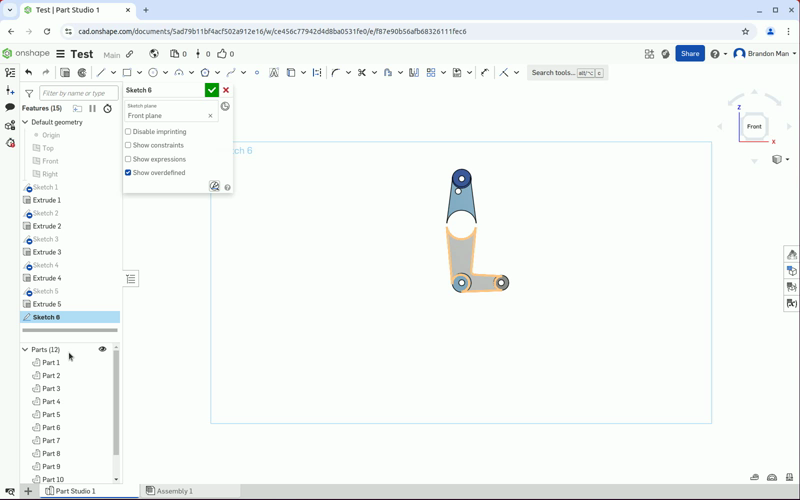
key(y)
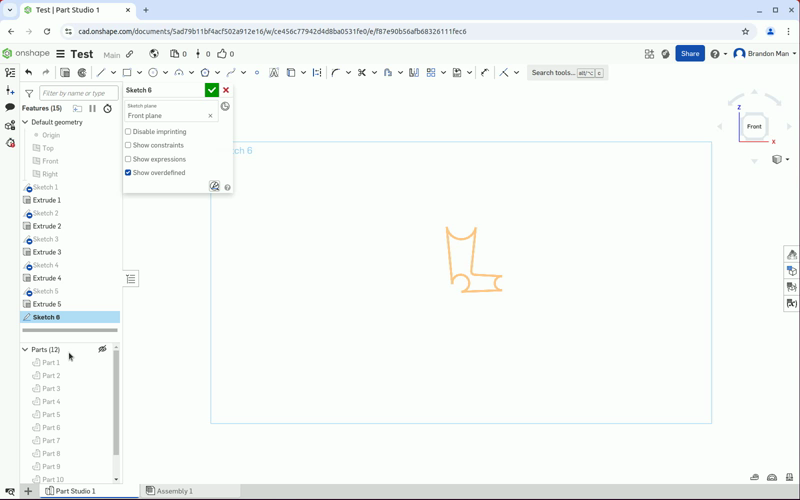
key(c)
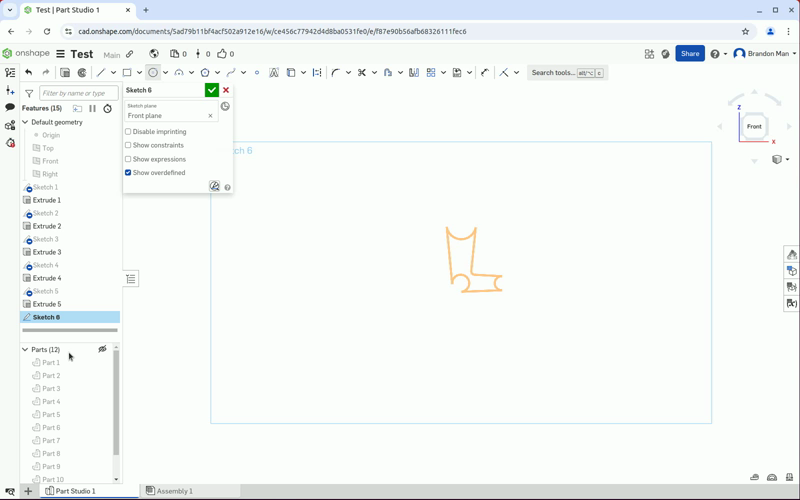
key_down(shift)
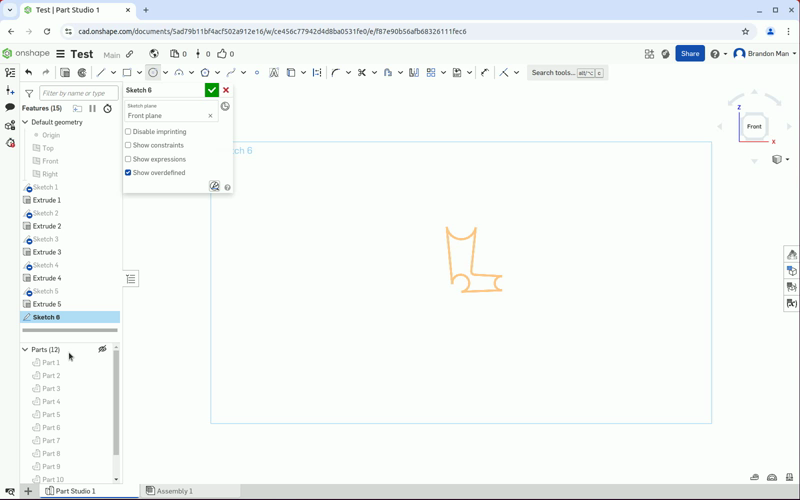
mouse_move(461, 225)
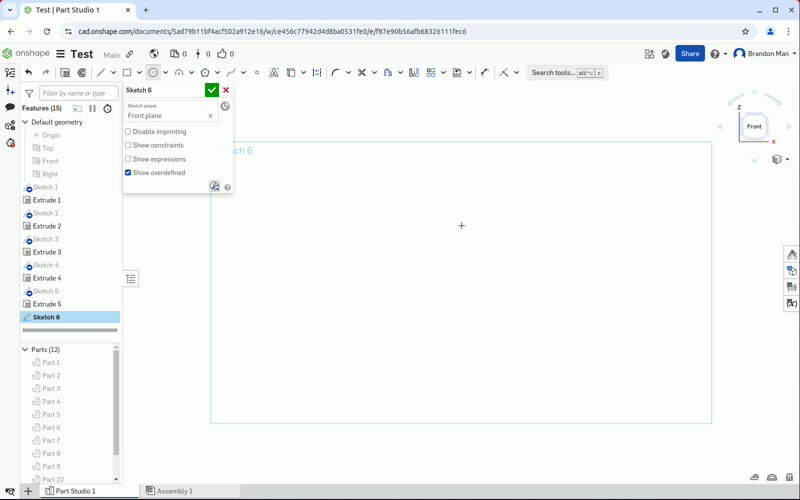
click(461, 225)
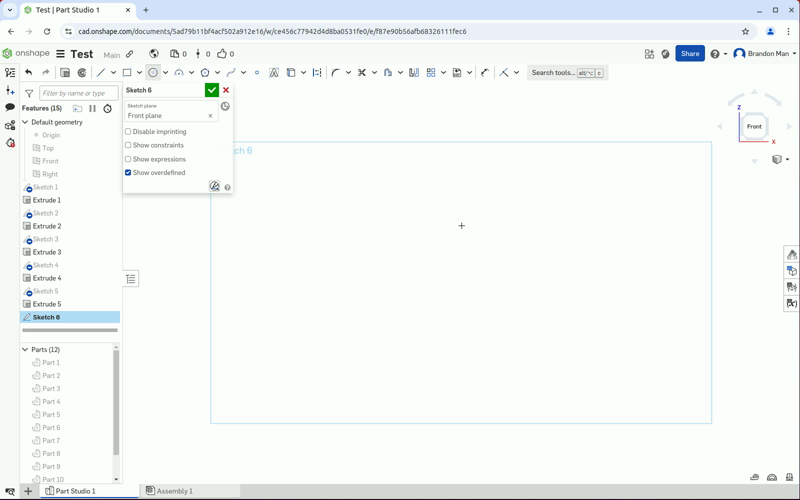
key_up(shift)
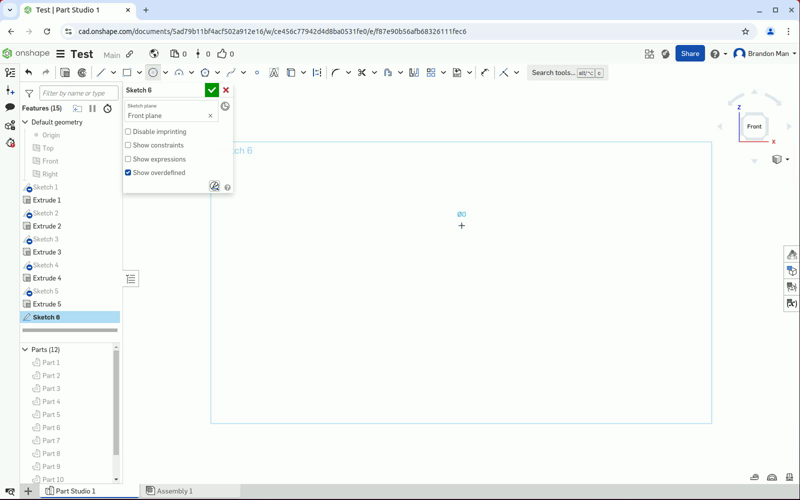
mouse_move(477, 225)
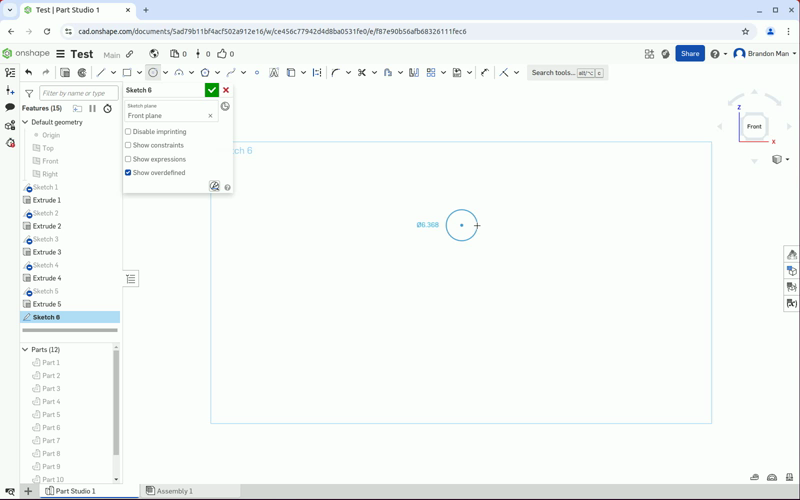
click(477, 225)
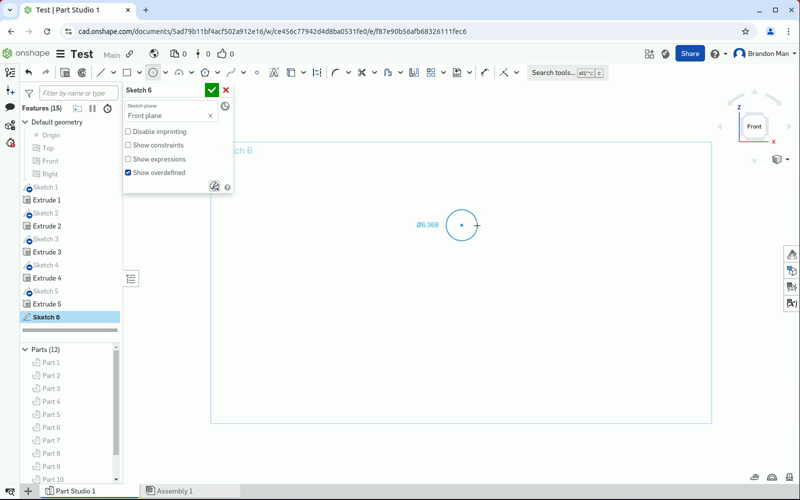
key(esc)
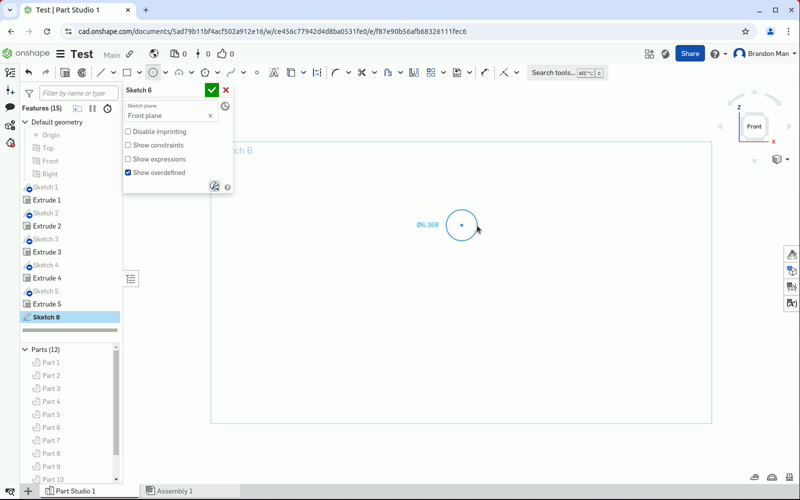
key(c)
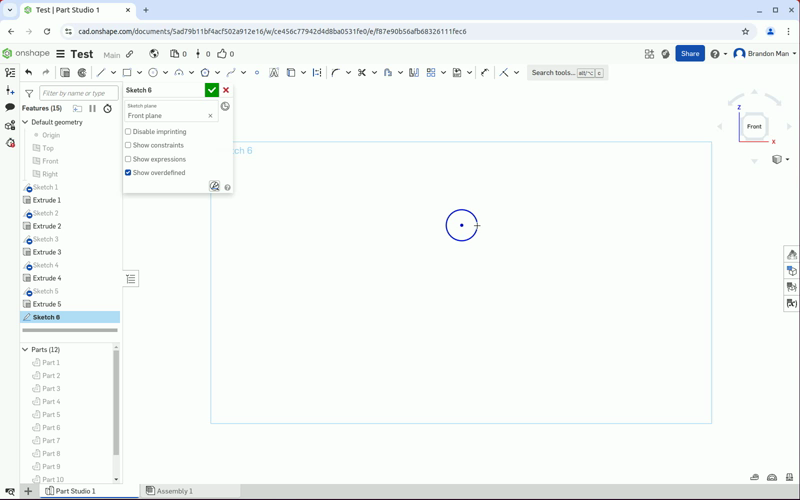
key_down(shift)
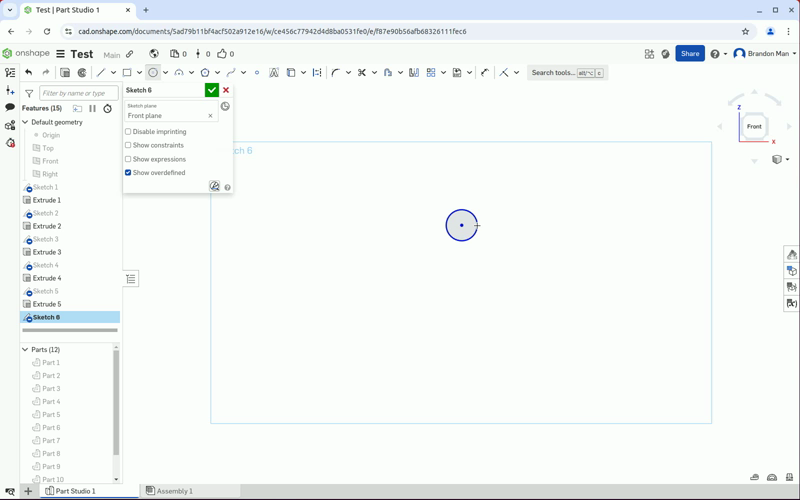
mouse_move(461, 225)
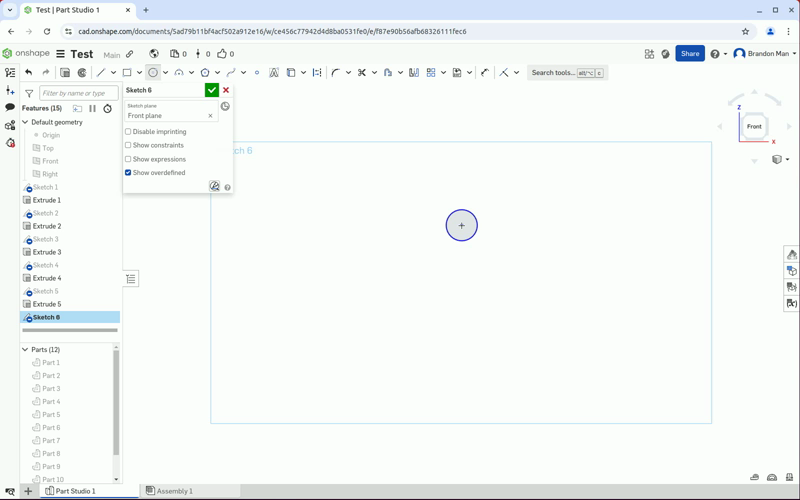
click(461, 225)
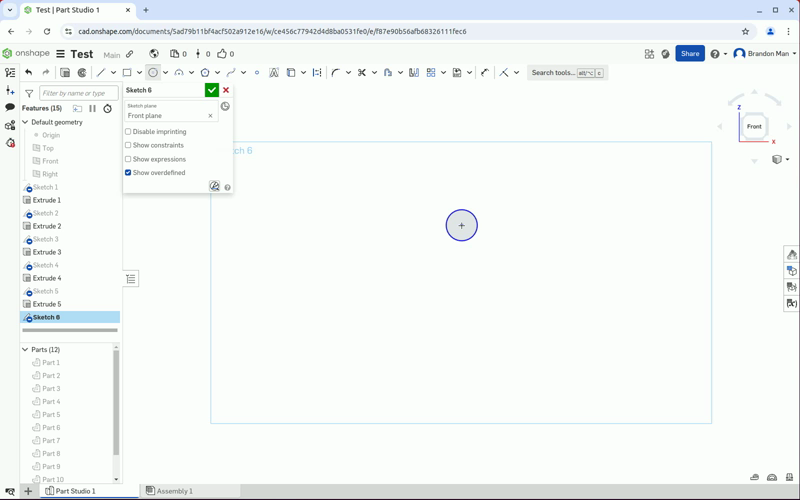
key_up(shift)
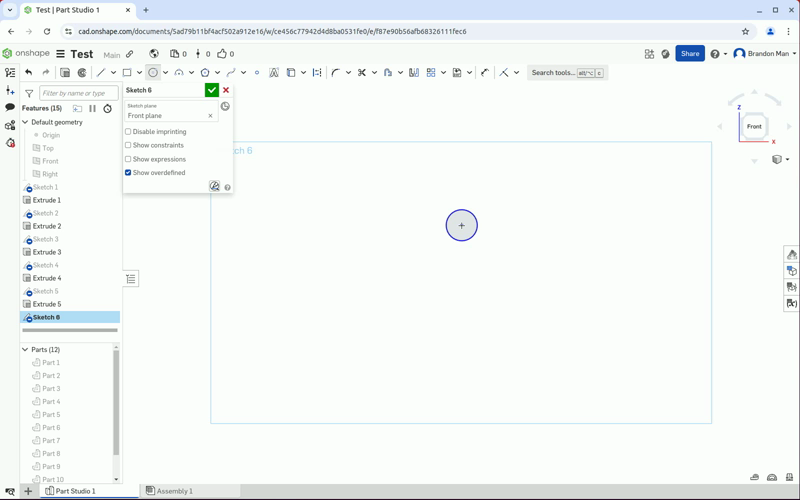
mouse_move(465, 225)
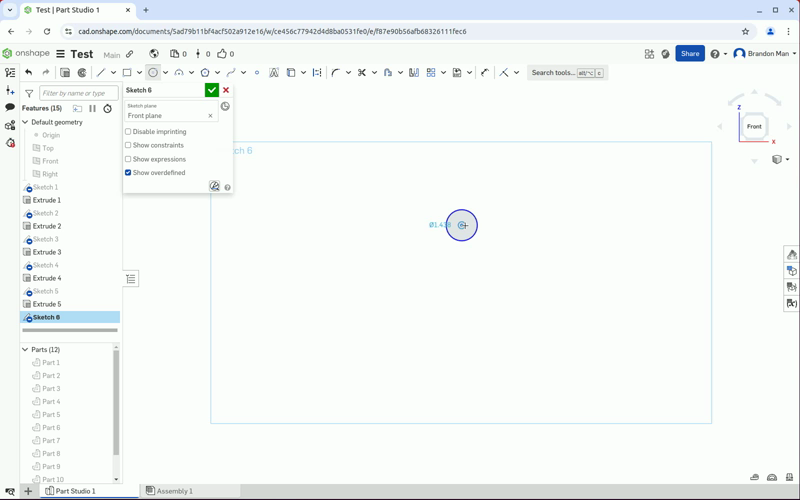
scroll(6)
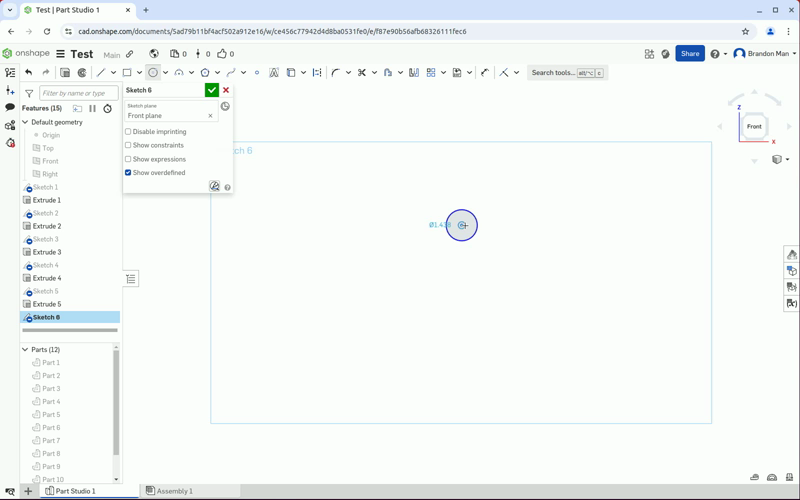
scroll(6)
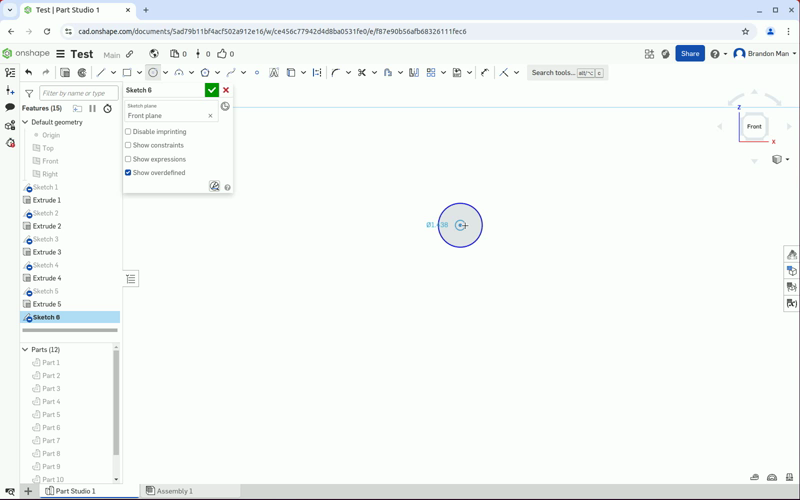
scroll(6)
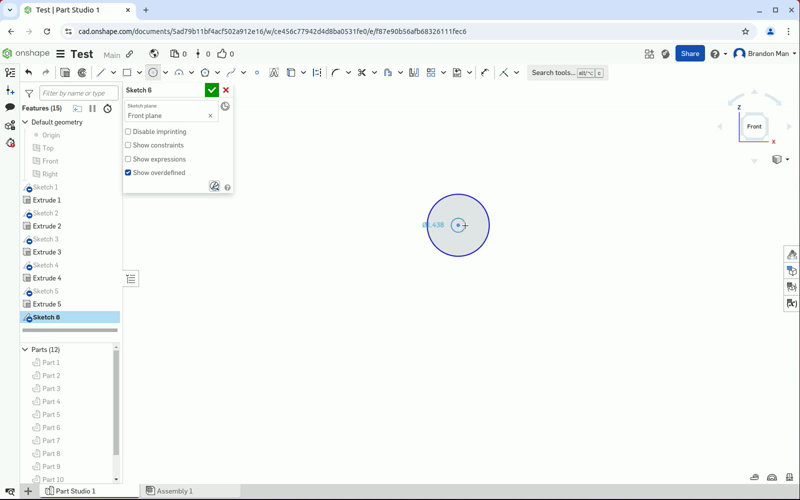
scroll(6)
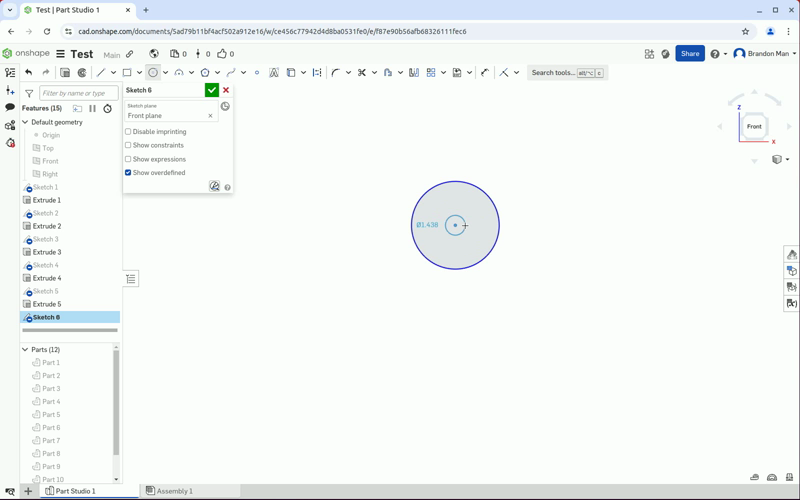
scroll(6)
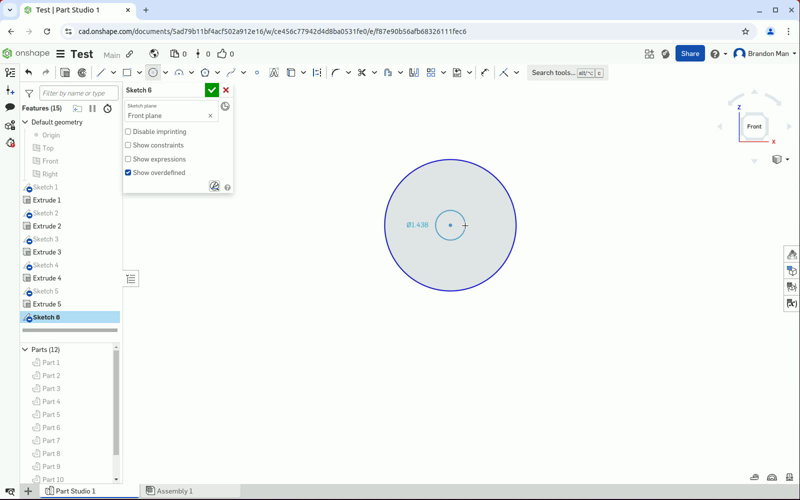
scroll(6)
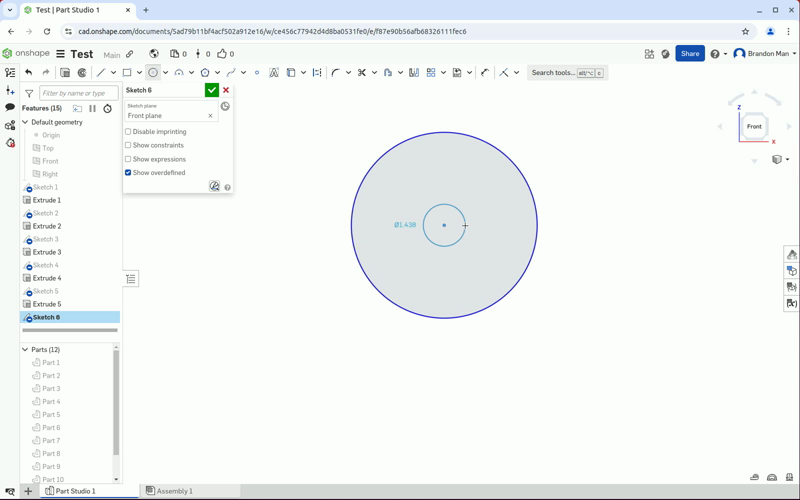
scroll(6)
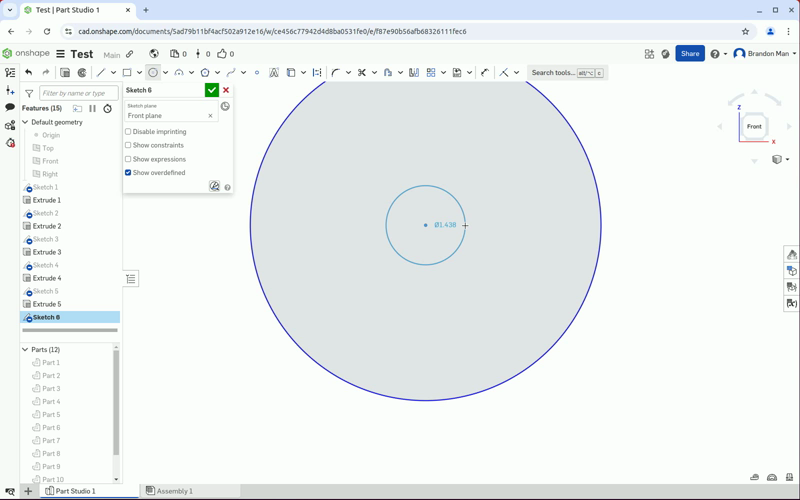
click(465, 225)
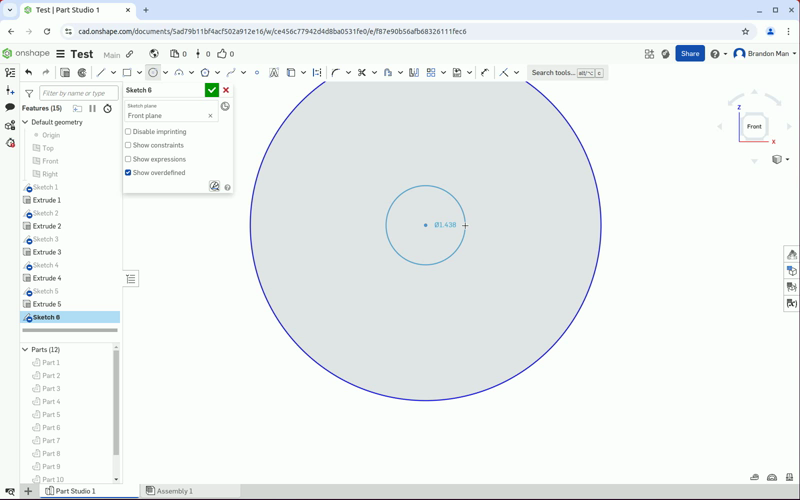
scroll(-6)
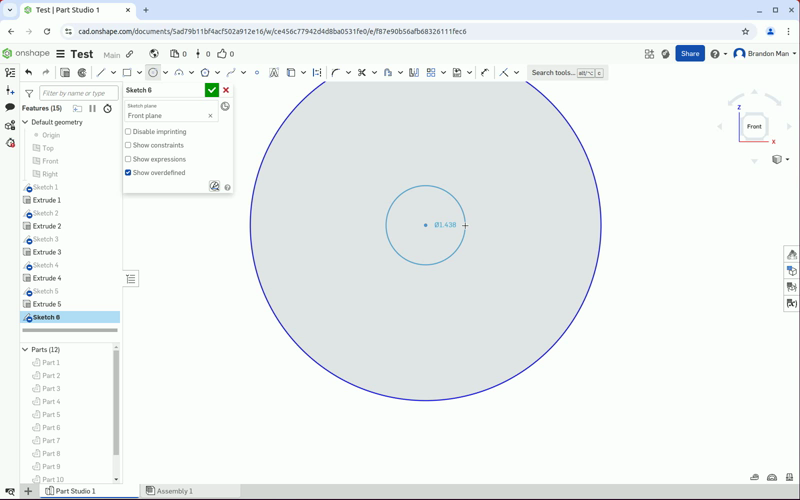
scroll(-6)
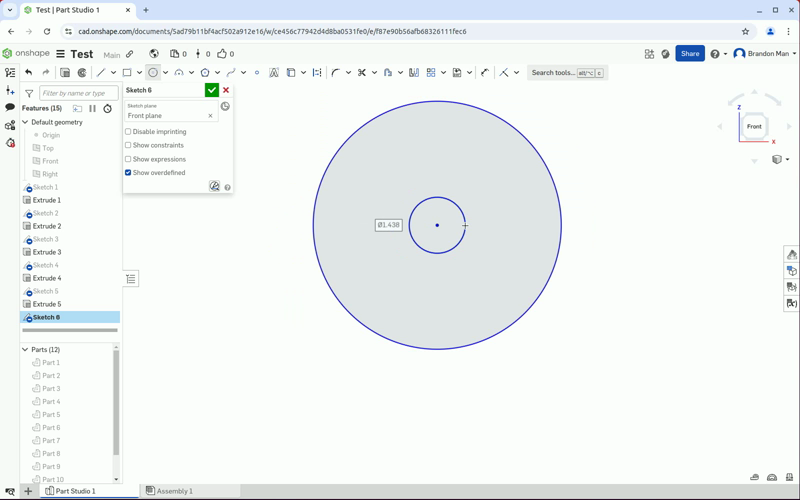
scroll(-6)
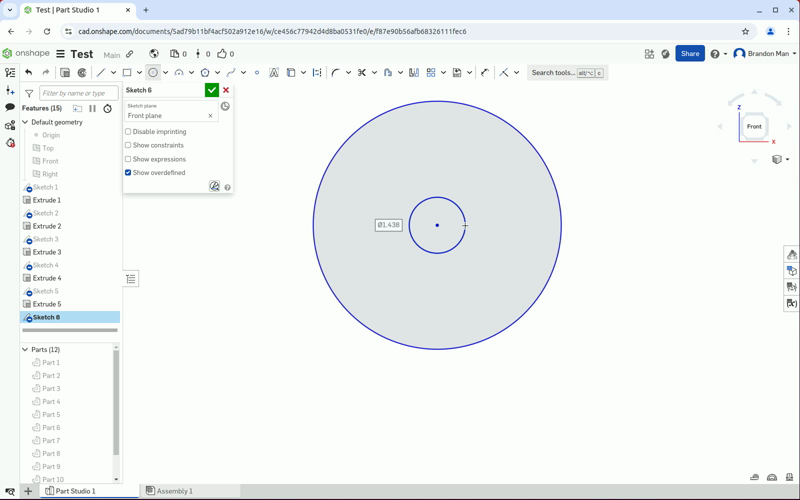
scroll(-6)
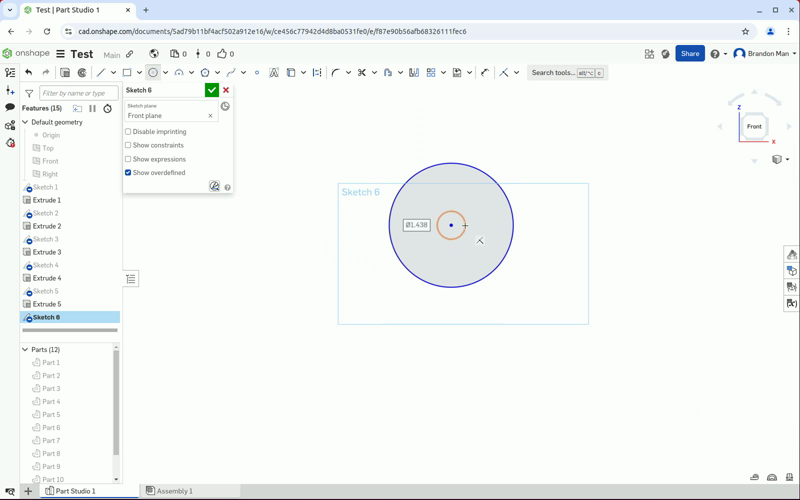
scroll(-6)
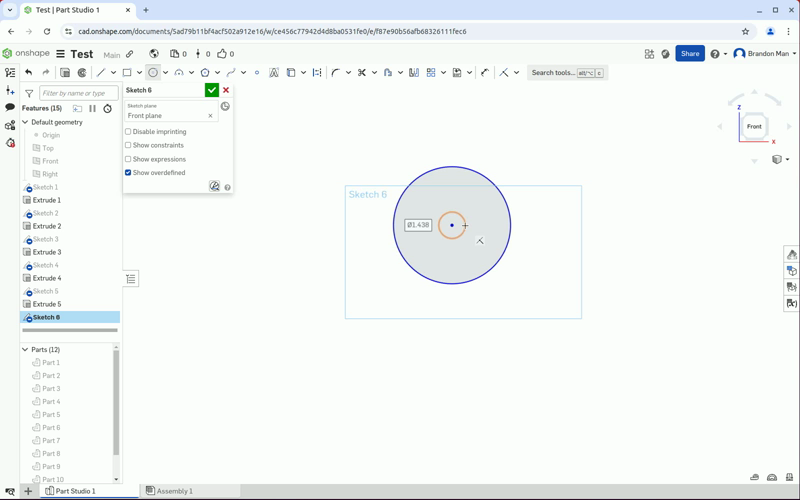
scroll(-6)
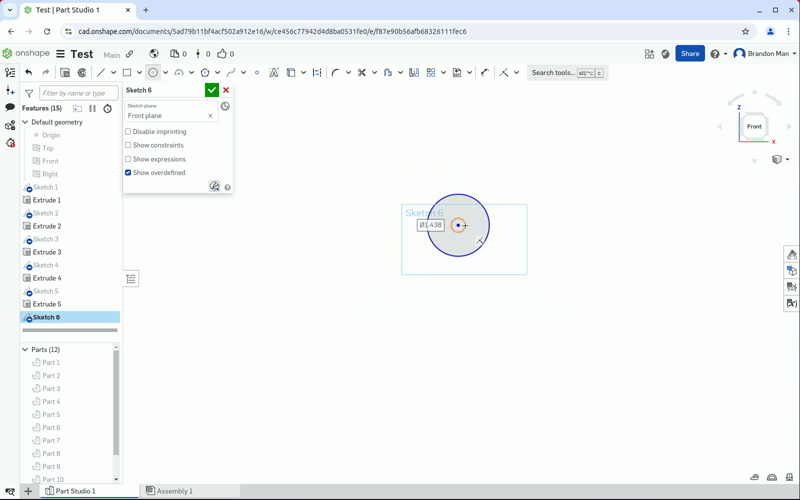
scroll(-6)
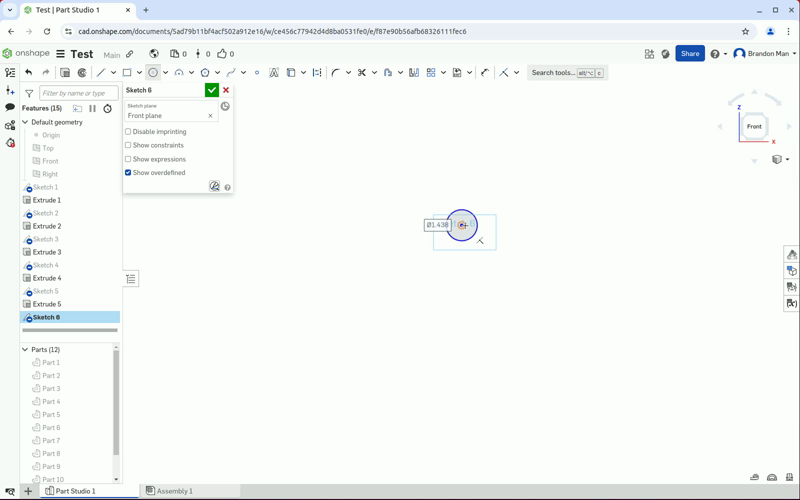
key(esc)
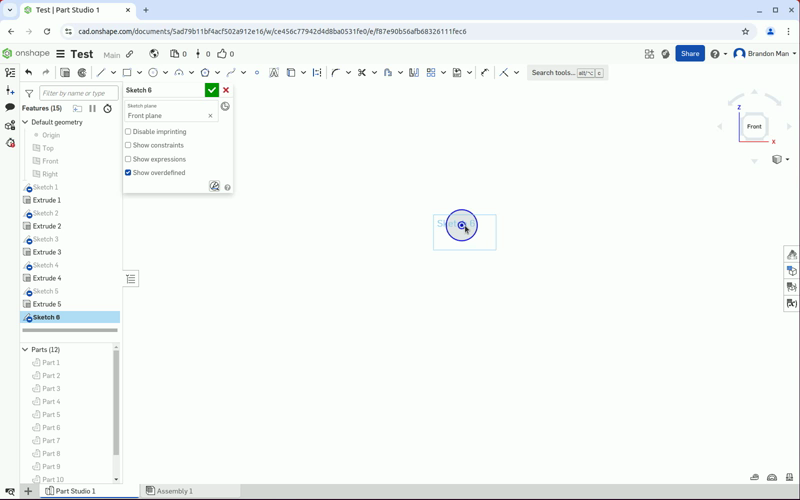
mouse_move(453, 234)
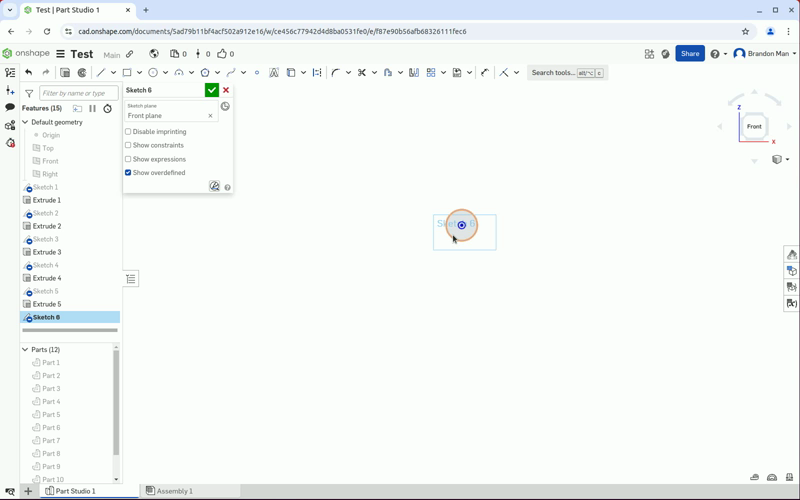
scroll(6)
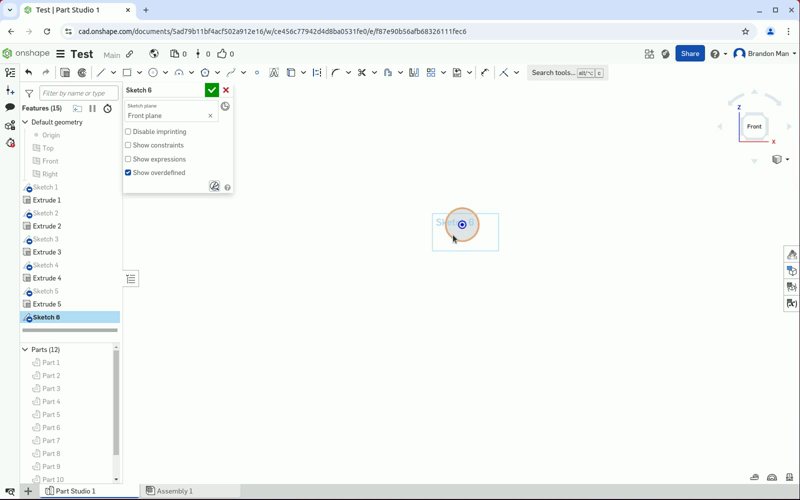
scroll(6)
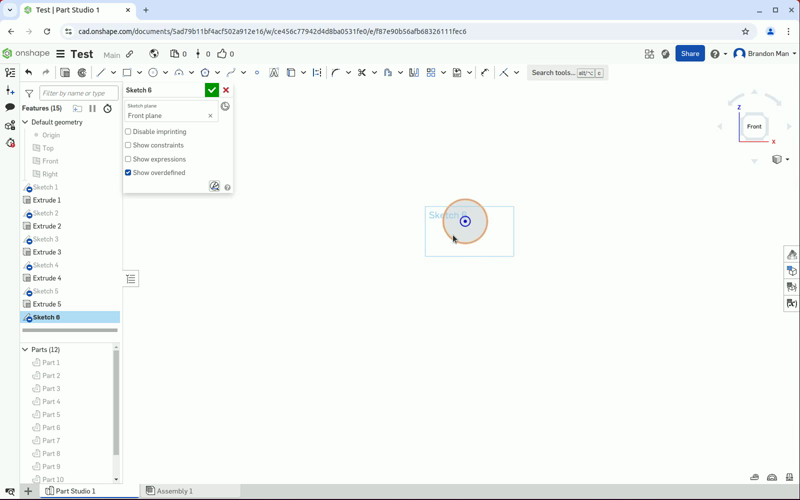
scroll(6)
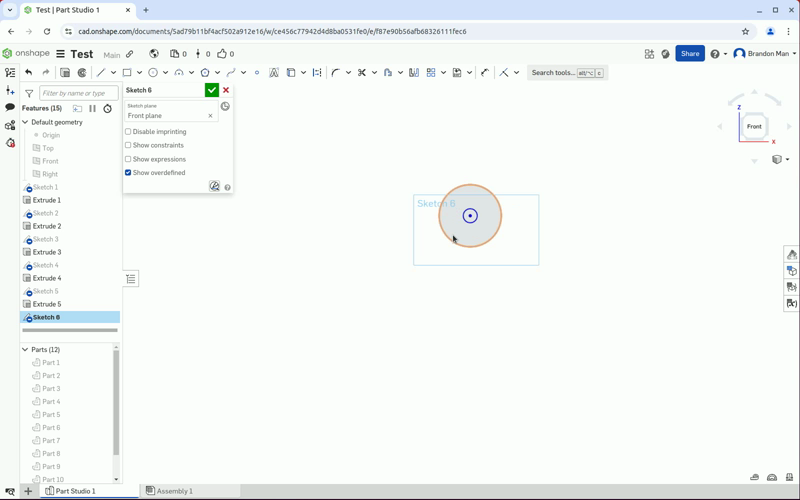
scroll(6)
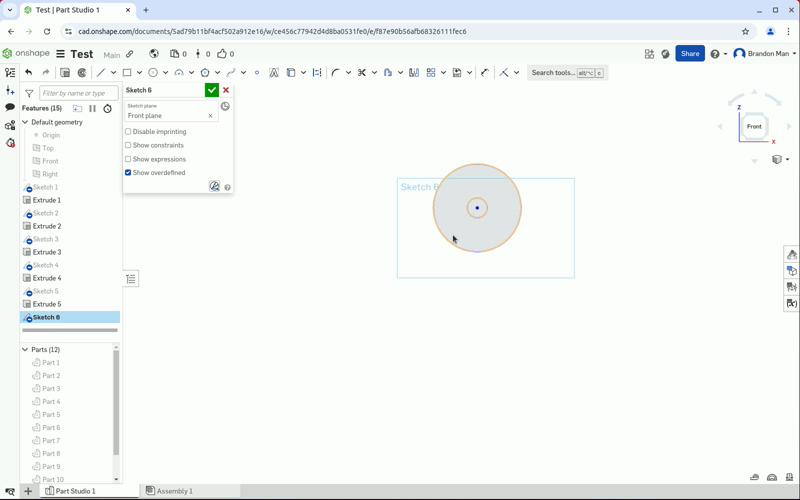
scroll(6)
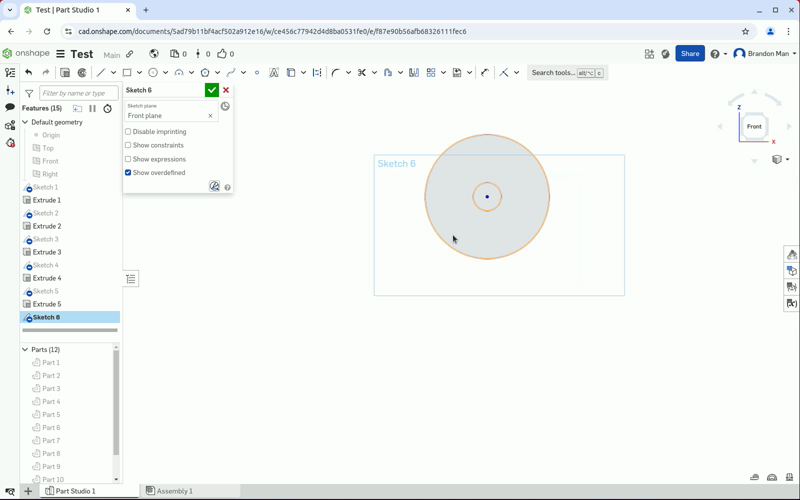
scroll(6)
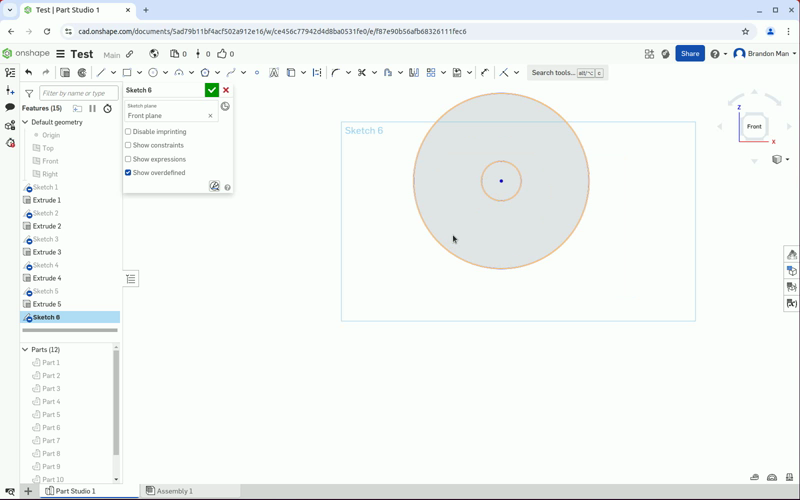
scroll(6)
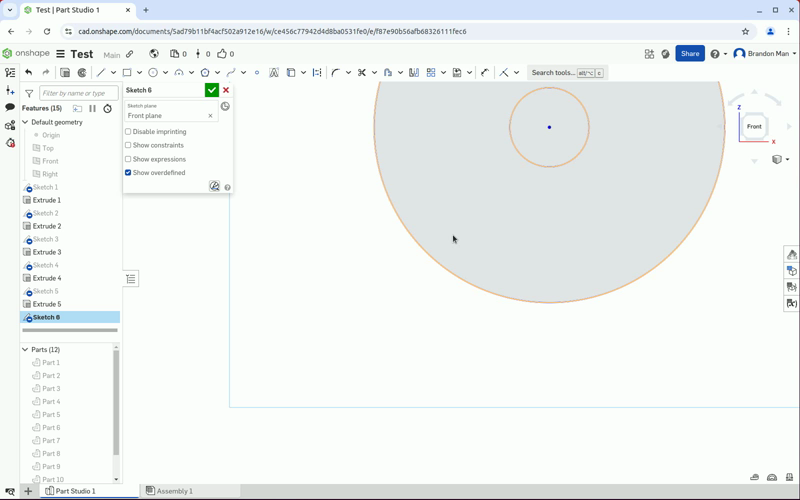
click(453, 234)
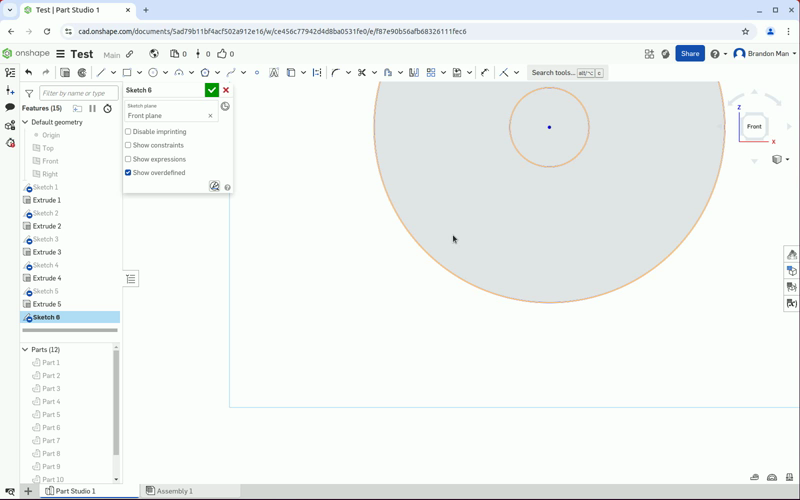
scroll(-6)
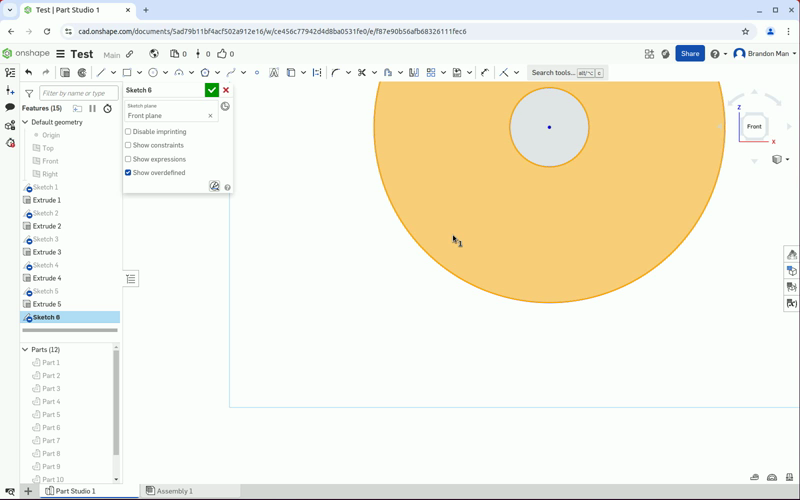
scroll(-6)
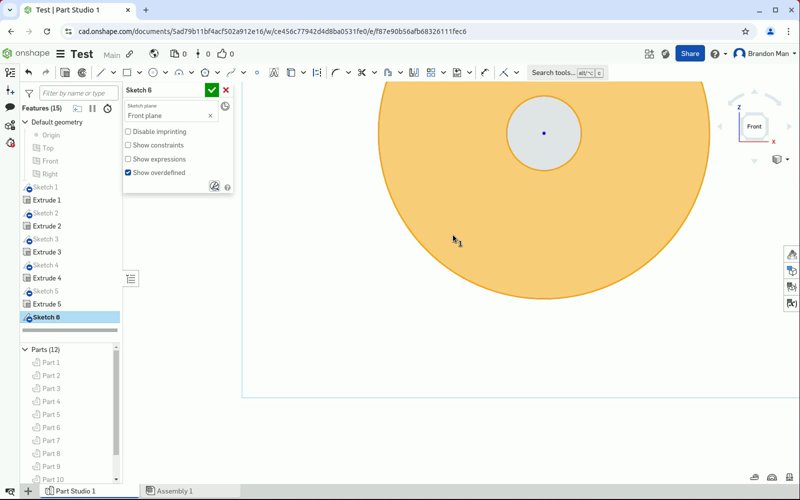
scroll(-6)
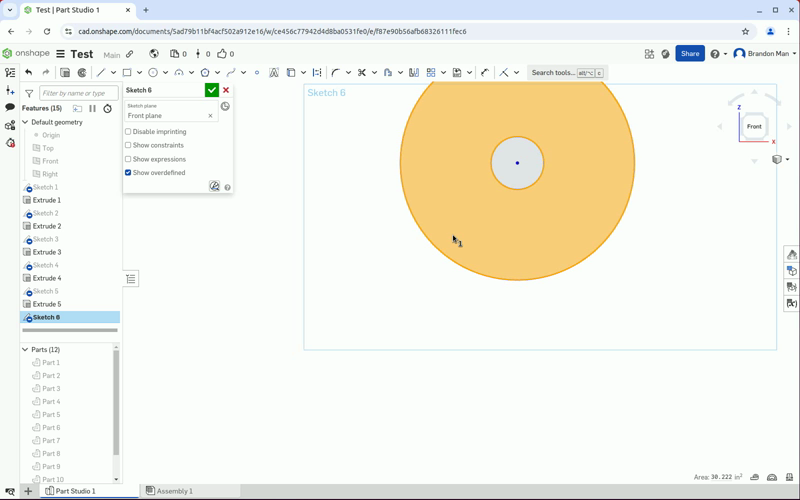
scroll(-6)
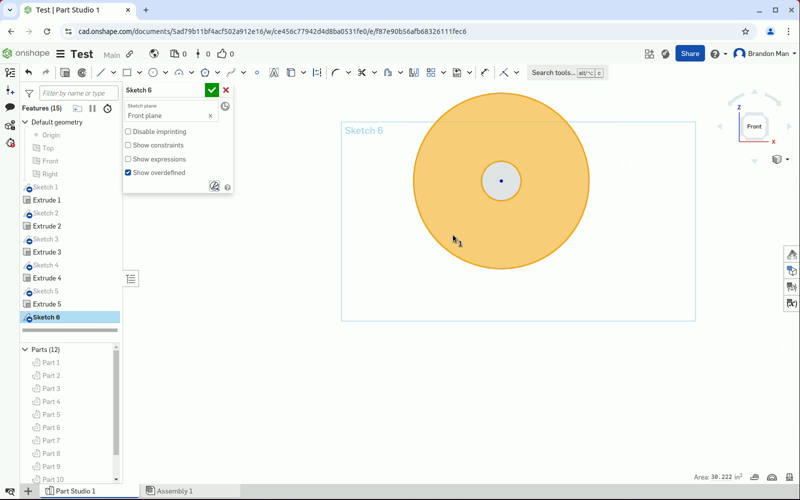
scroll(-6)
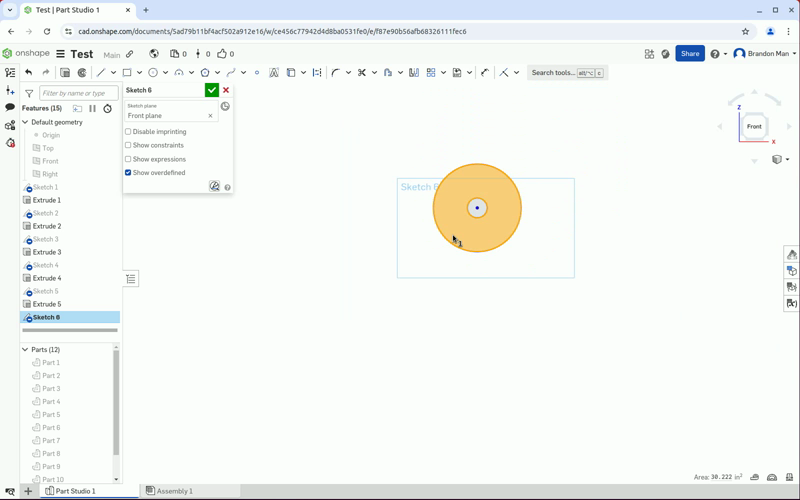
scroll(-6)
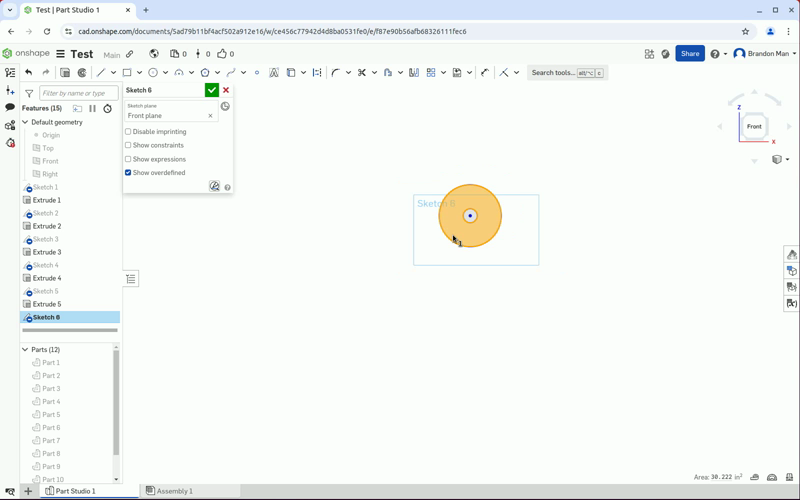
scroll(-6)
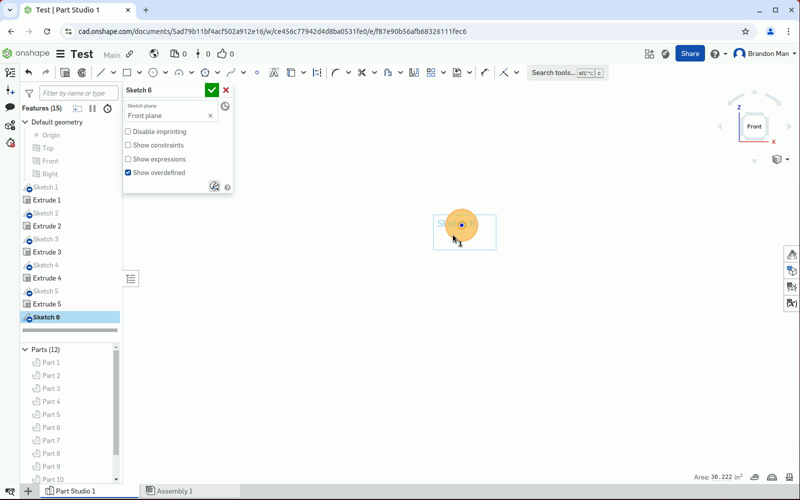
mouse_move(69, 352)
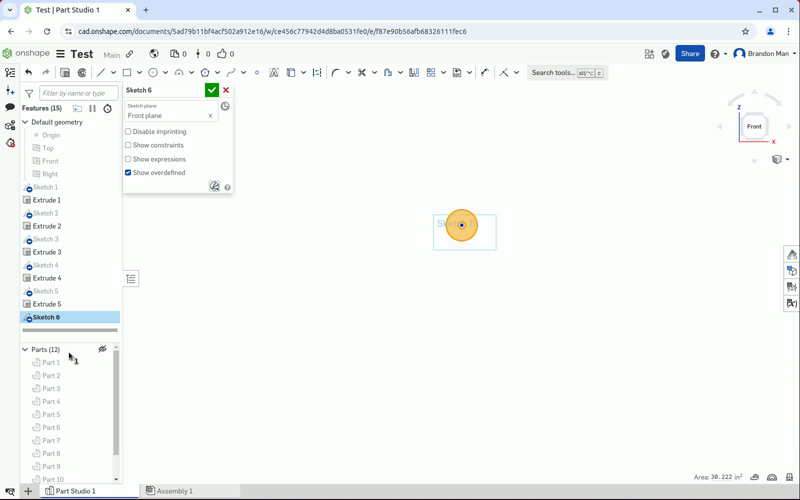
key(shift+y)
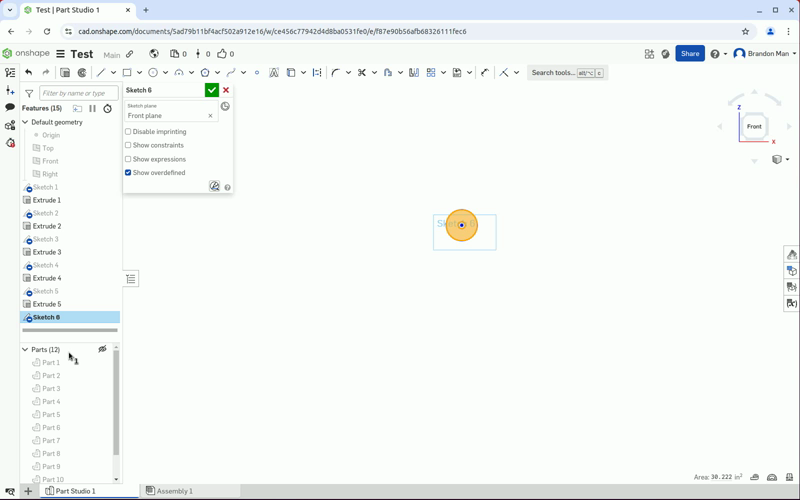
key(shift+e)
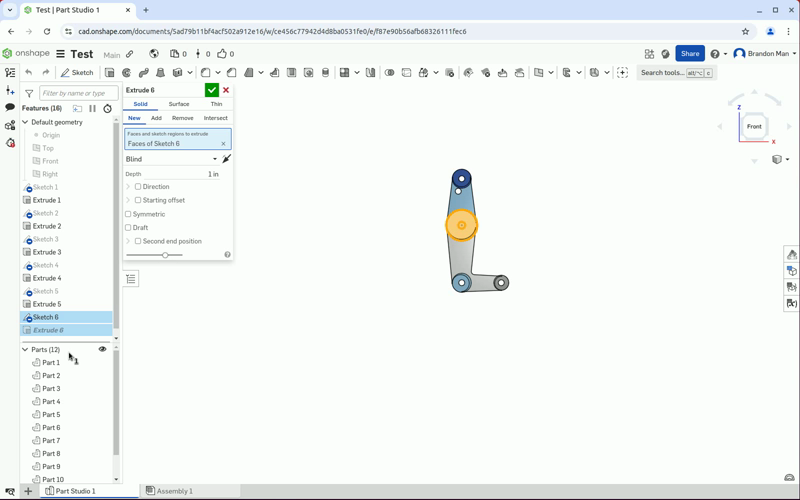
mouse_move(143, 106)
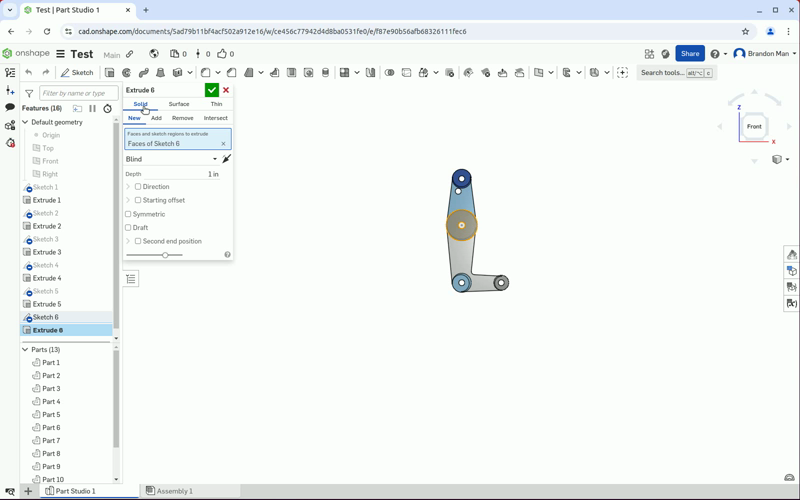
click(143, 106)
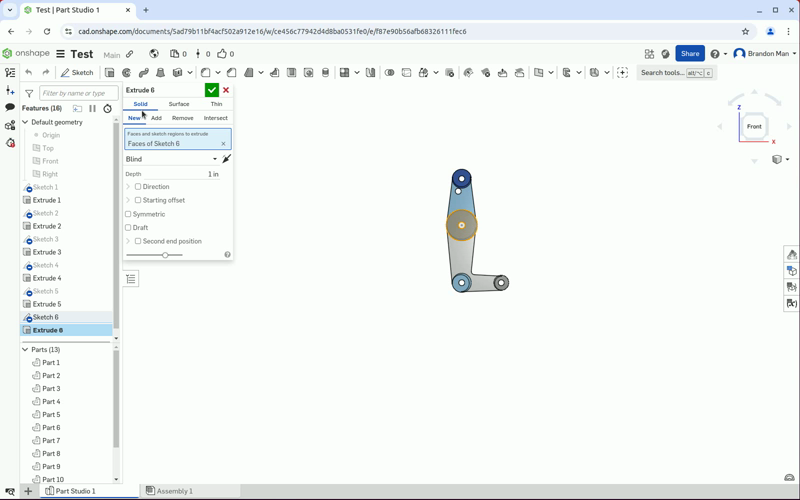
mouse_move(137, 120)
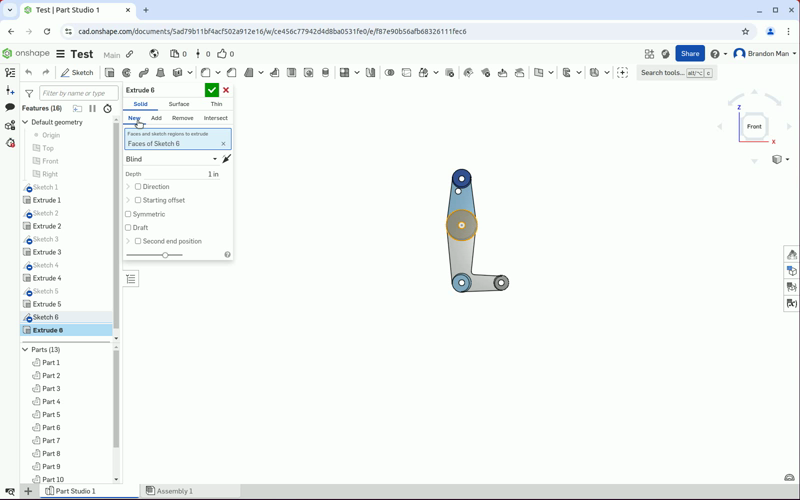
click(137, 120)
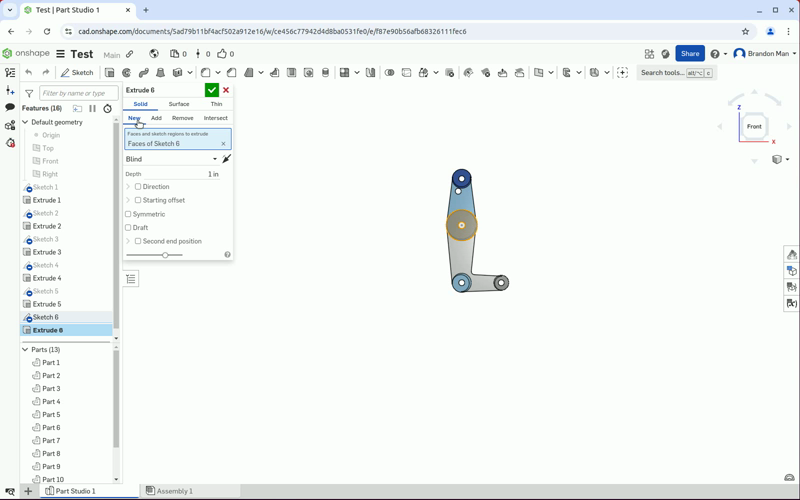
key(tab, 4)
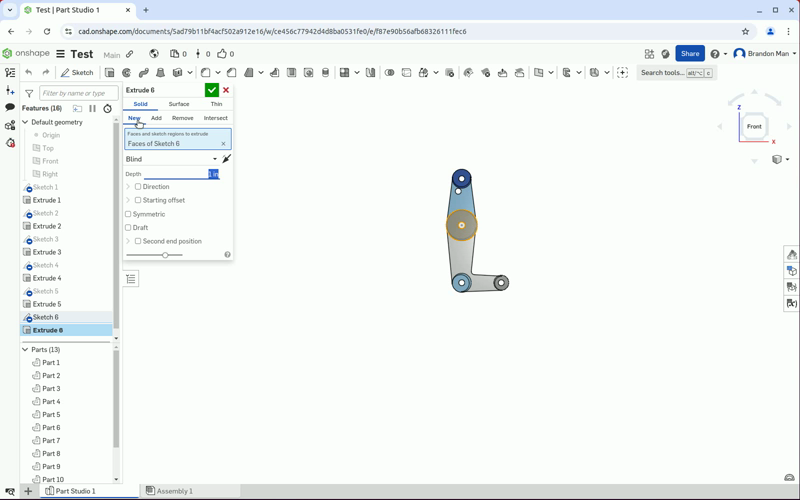
text(0.481)
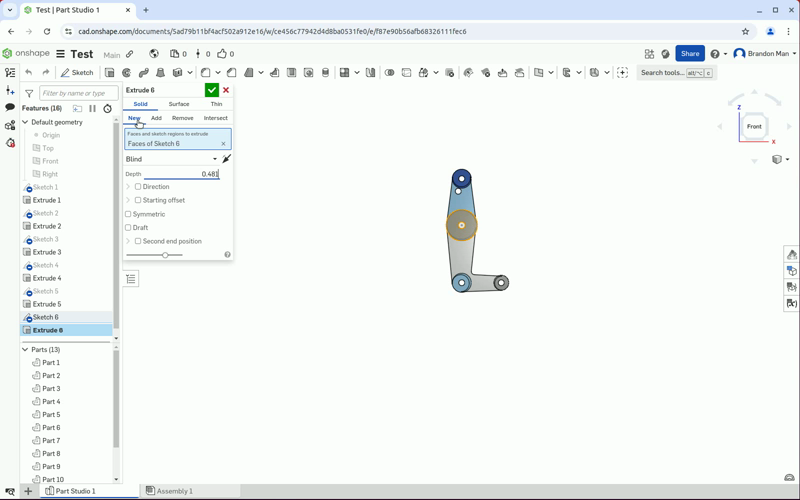
key(enter)
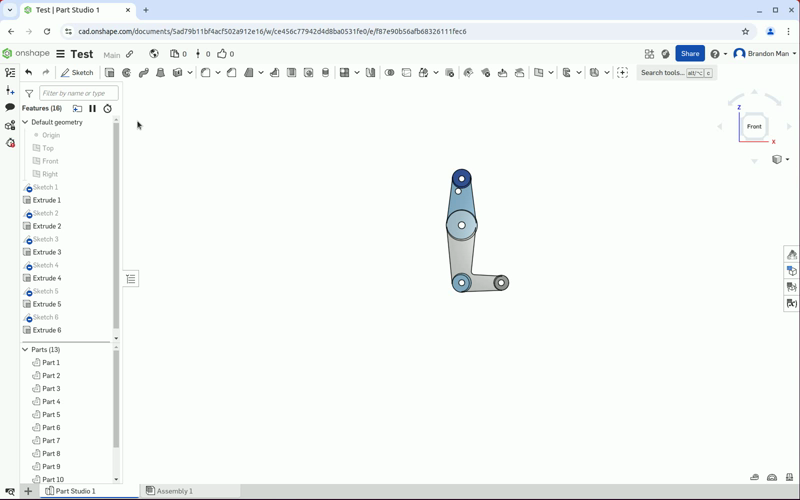
key(shift+h)
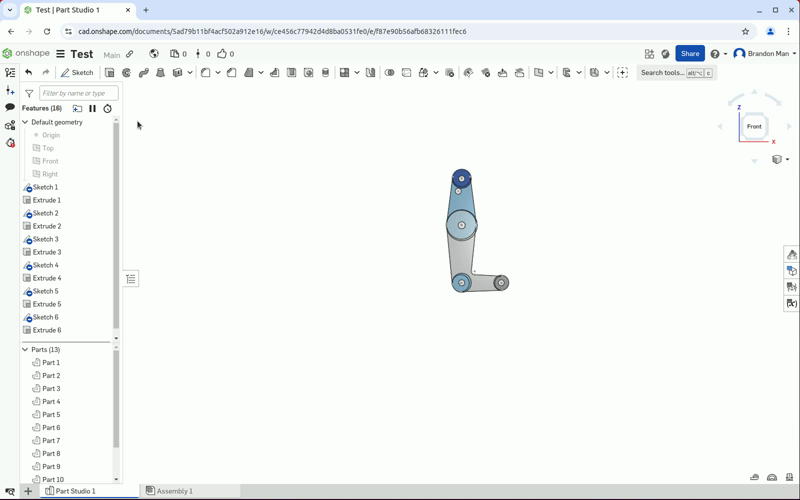
key(shift+h)
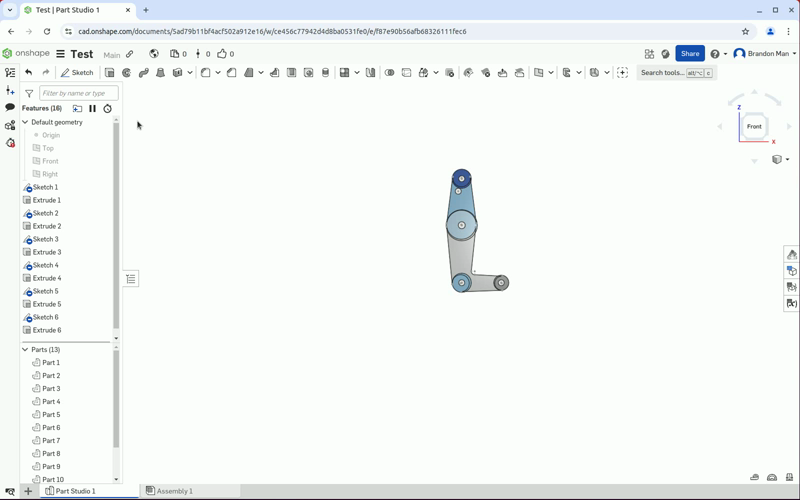
key(shift+7)
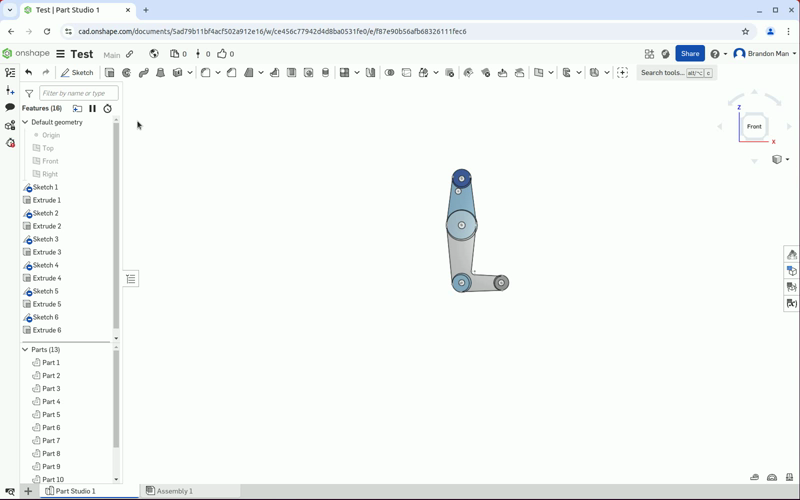
key(left, 2)
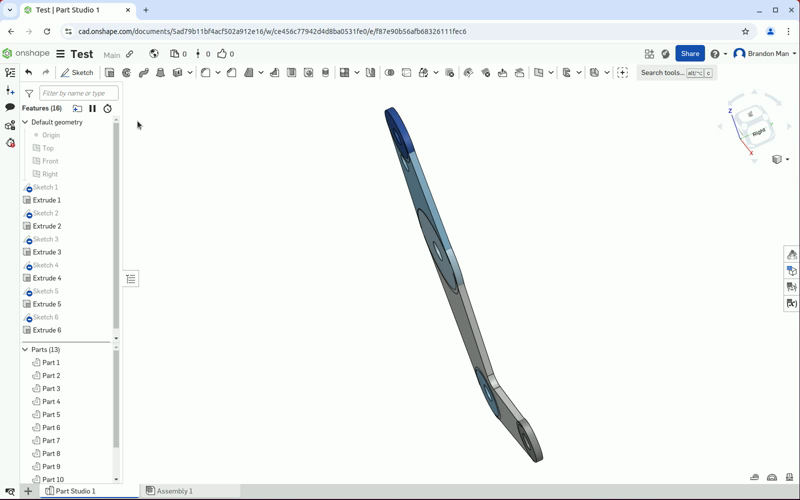
key(down, 2)
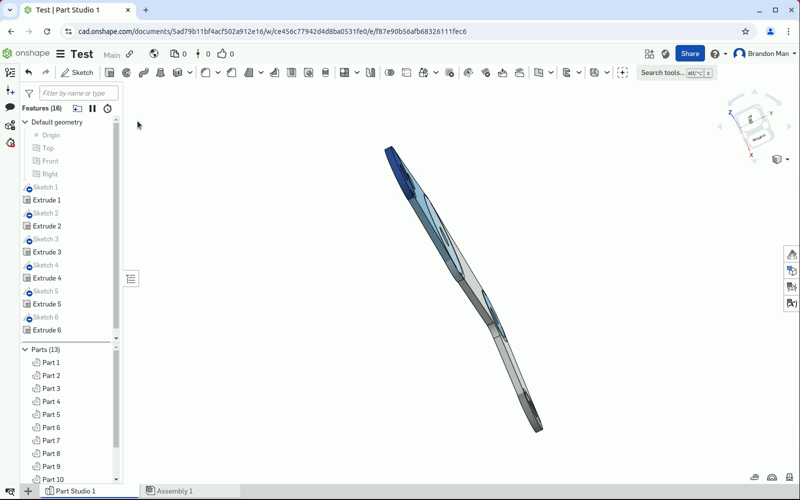
key(up, 2)
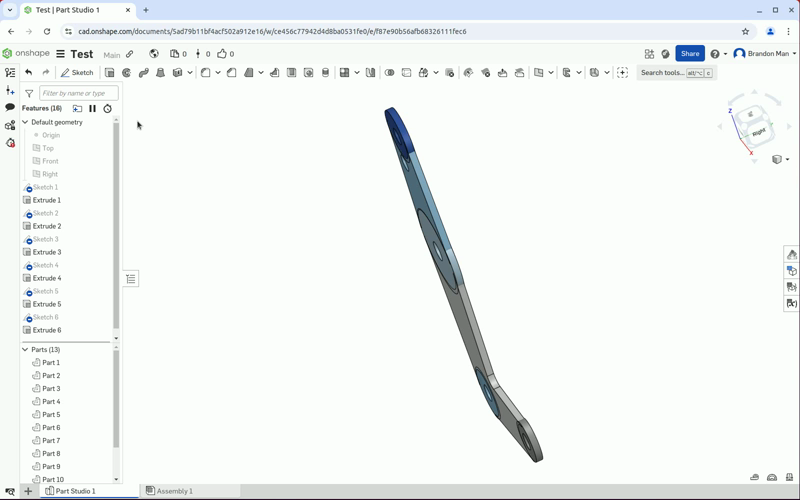
key(right, 2)
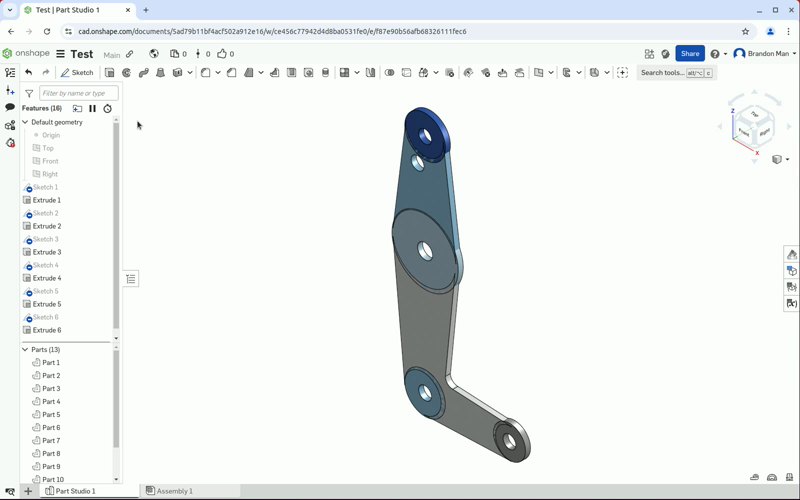
mouse_move(69, 189)
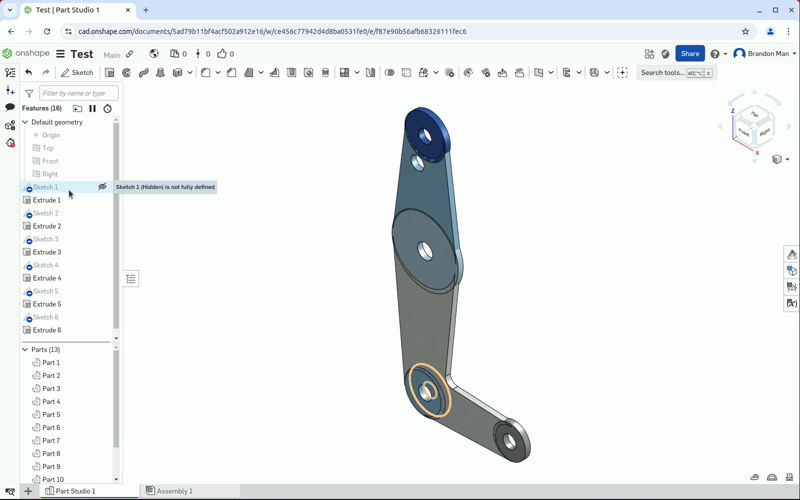
click(69, 189)